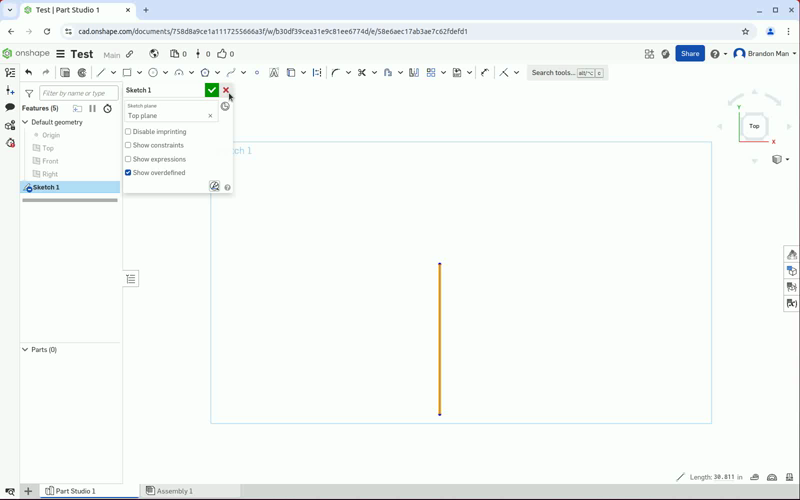
key(shift+h)
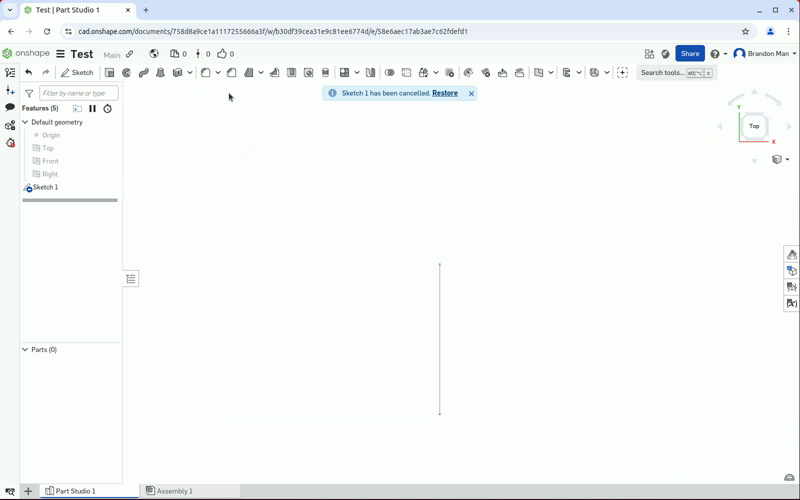
key(shift+s)
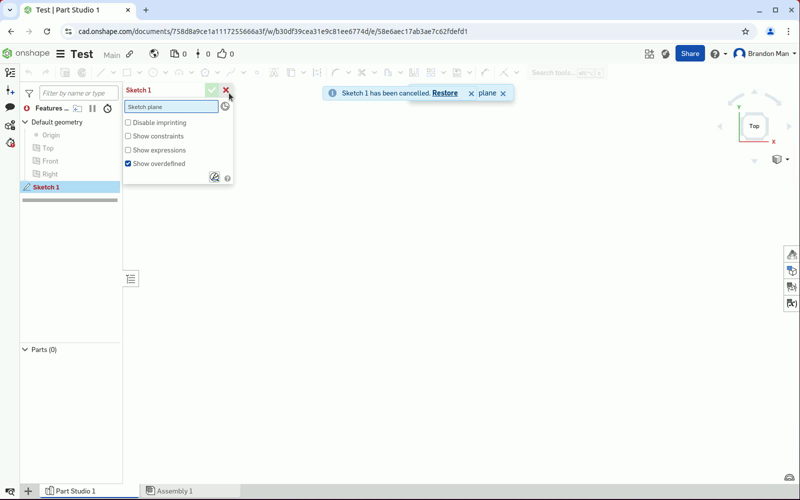
mouse_move(73, 150)
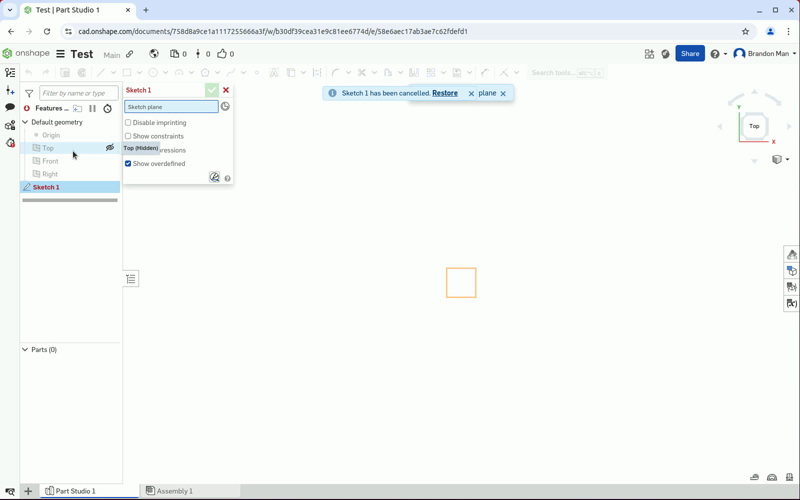
click(73, 150)
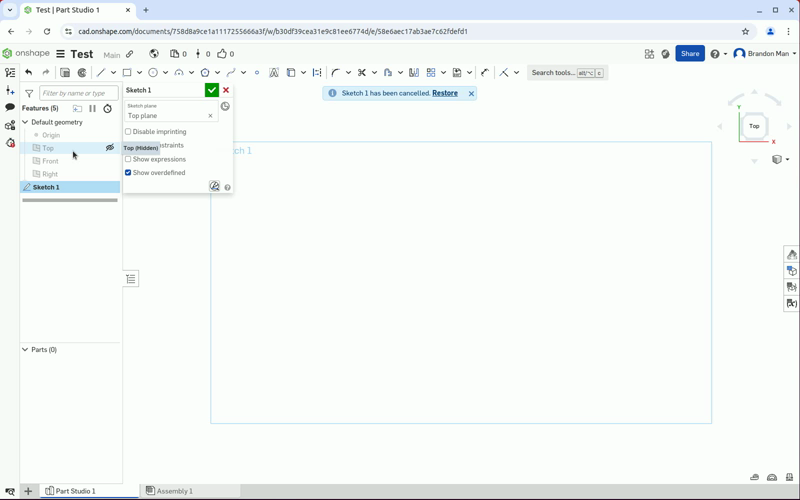
mouse_move(73, 352)
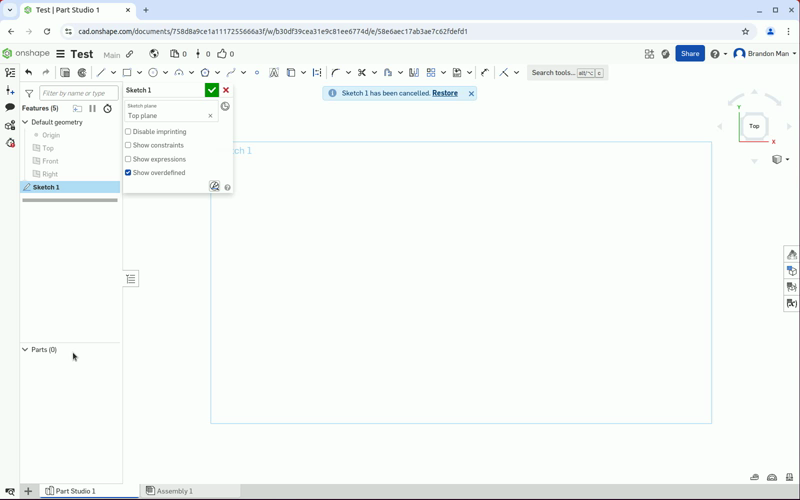
key(y)
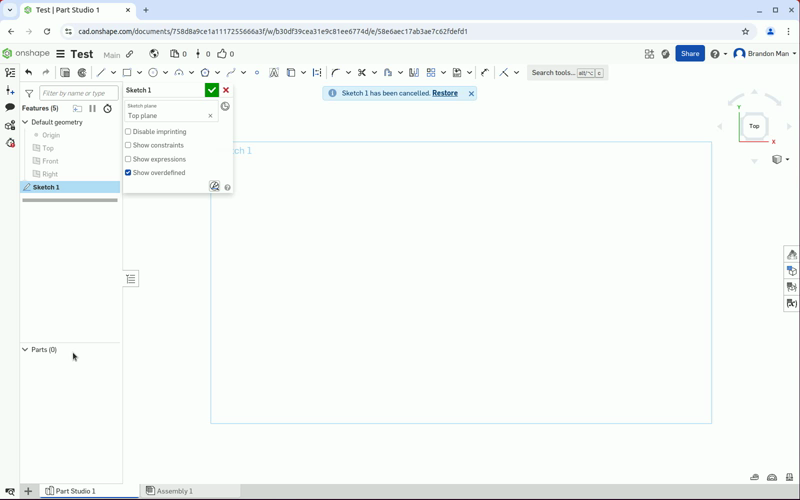
key(l)
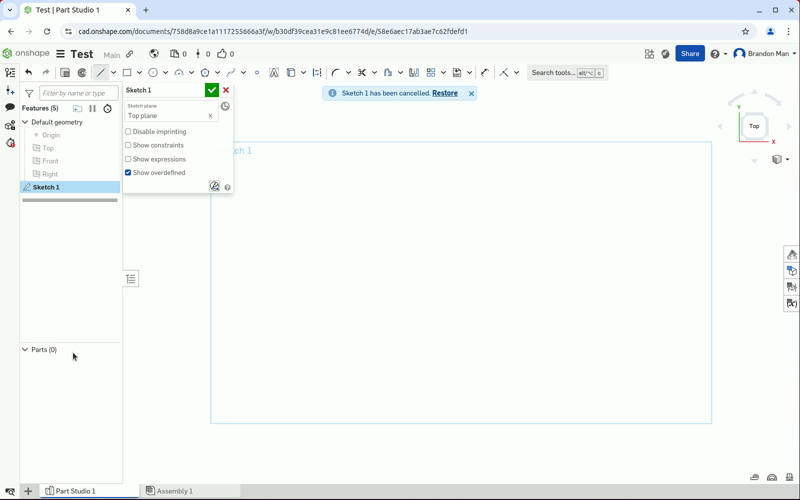
key_down(shift)
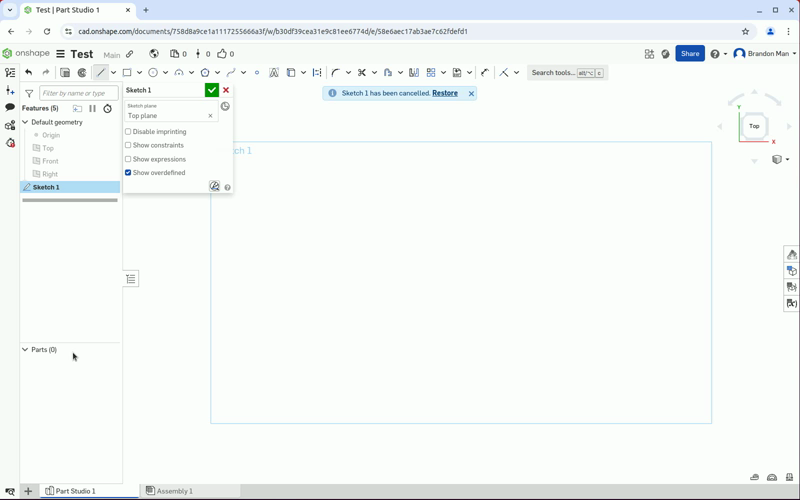
mouse_move(384, 170)
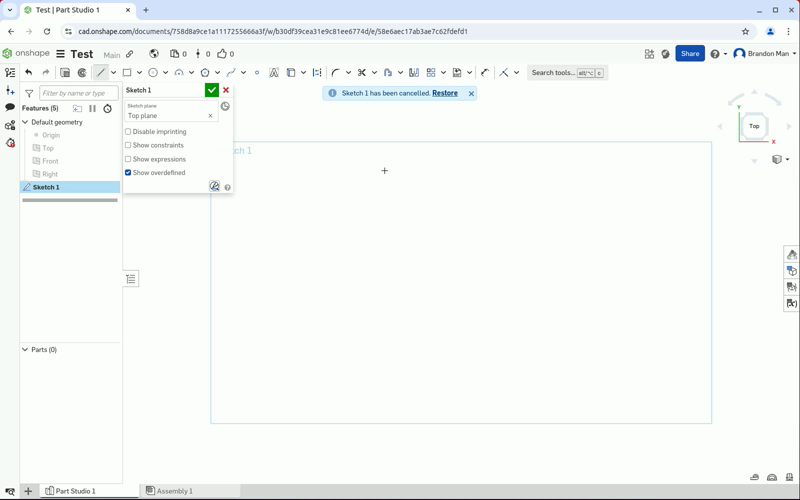
click(384, 170)
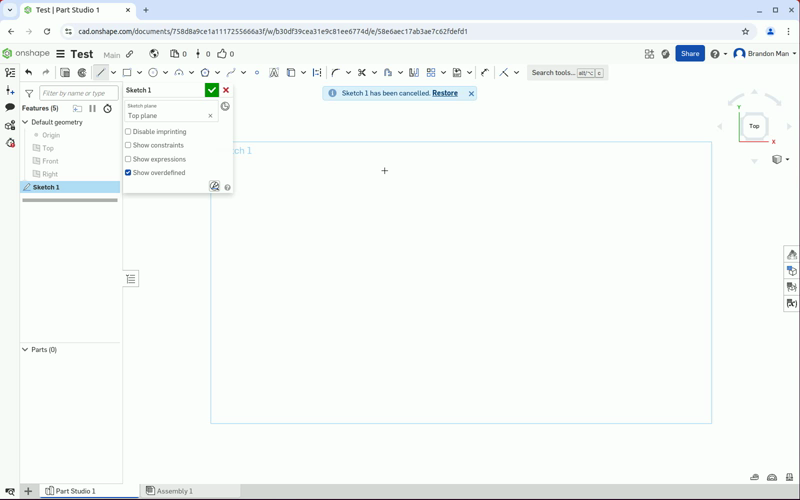
key_up(shift)
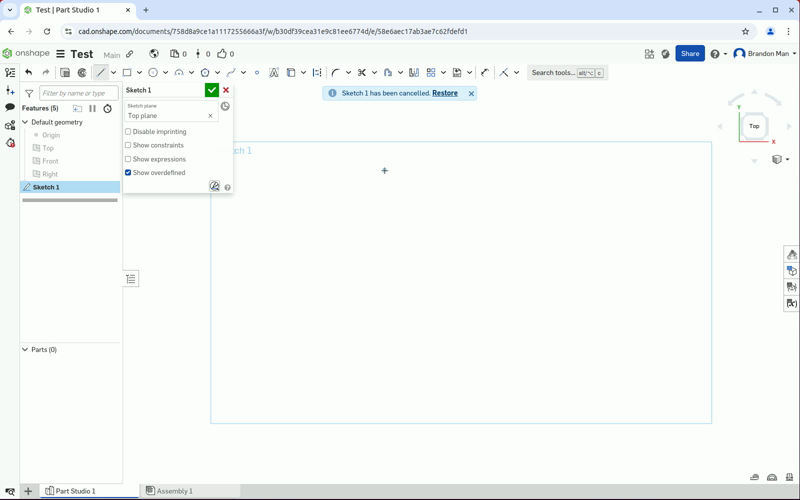
key_down(shift)
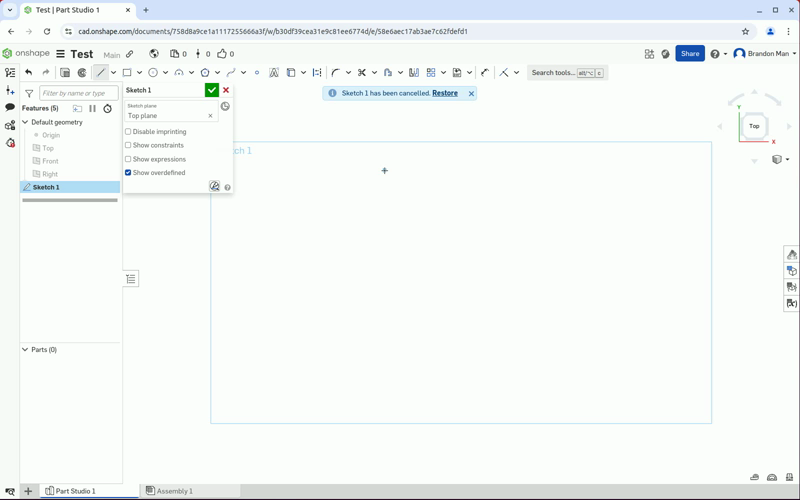
mouse_move(414, 170)
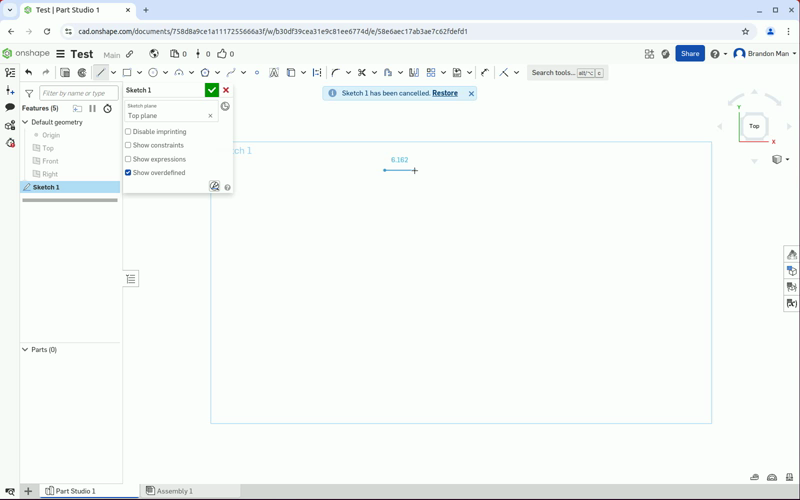
mouse_move(403, 207)
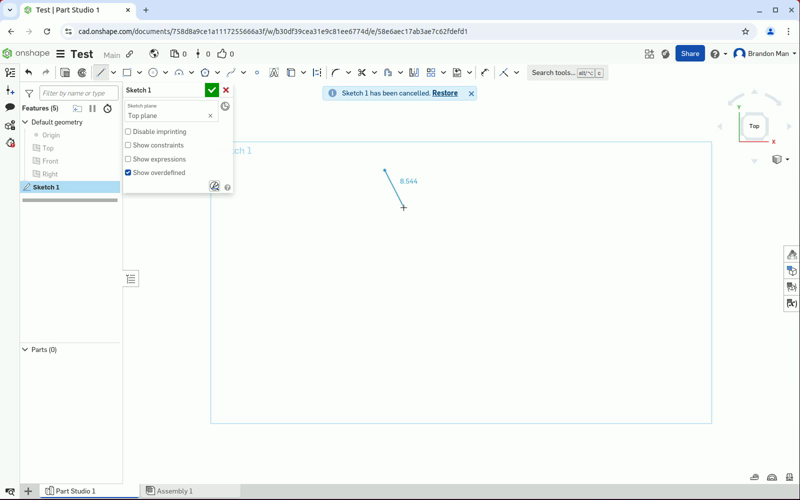
click(403, 207)
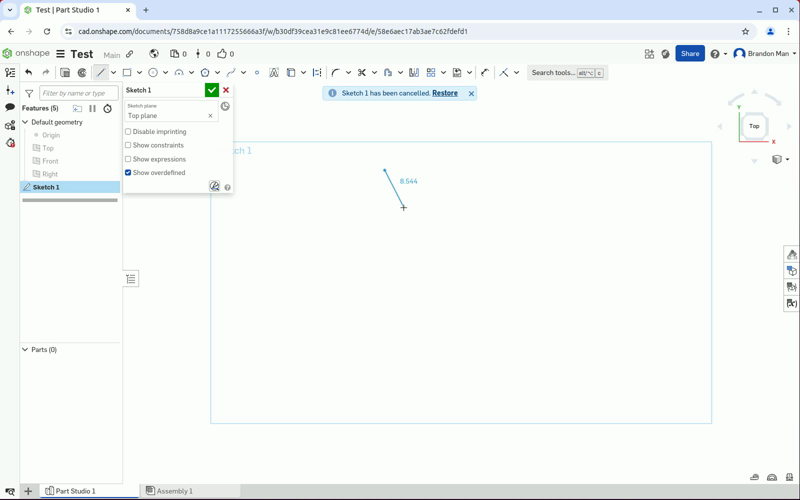
key_up(shift)
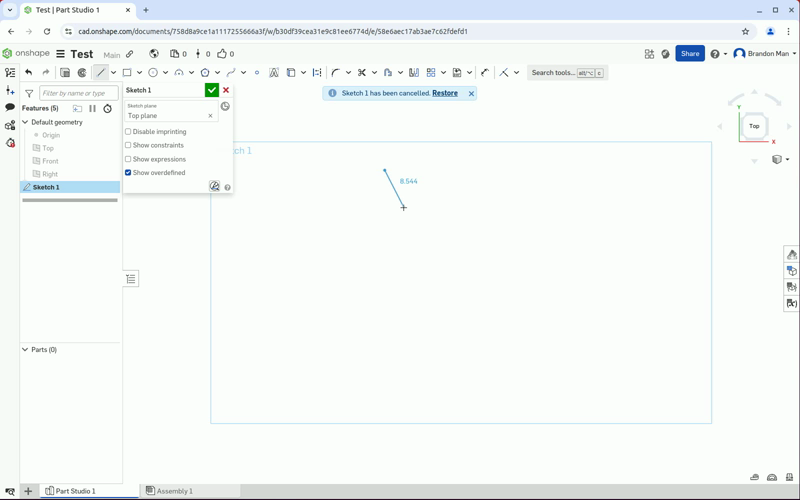
key_down(shift)
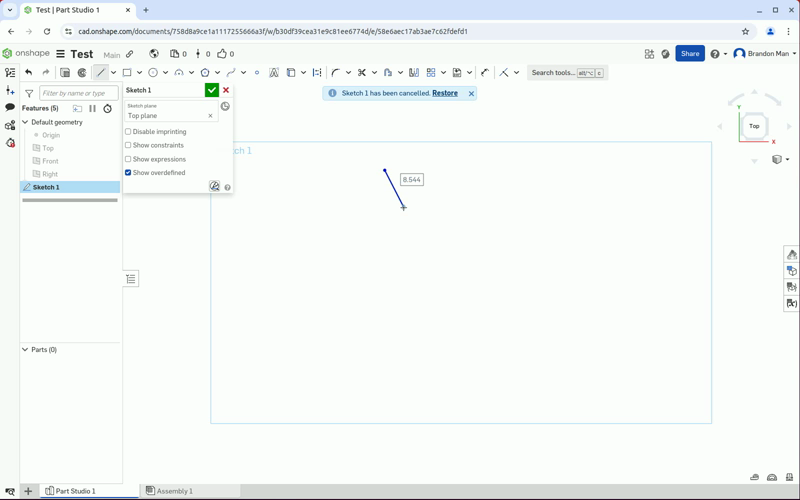
mouse_move(433, 207)
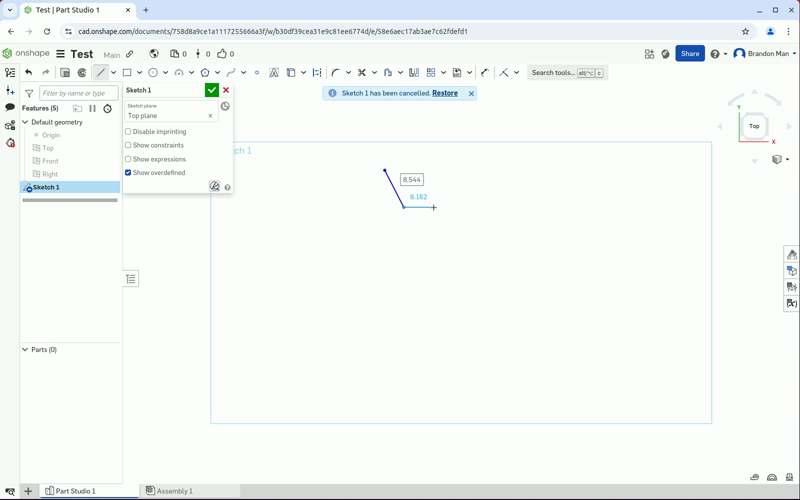
mouse_move(437, 185)
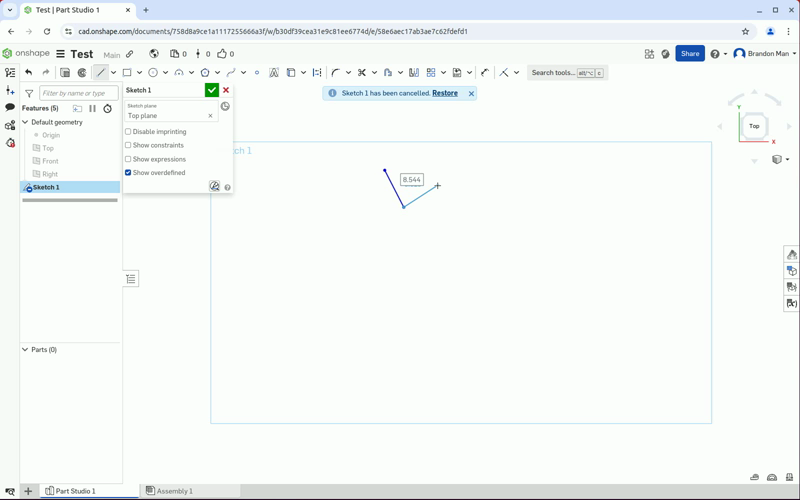
click(437, 185)
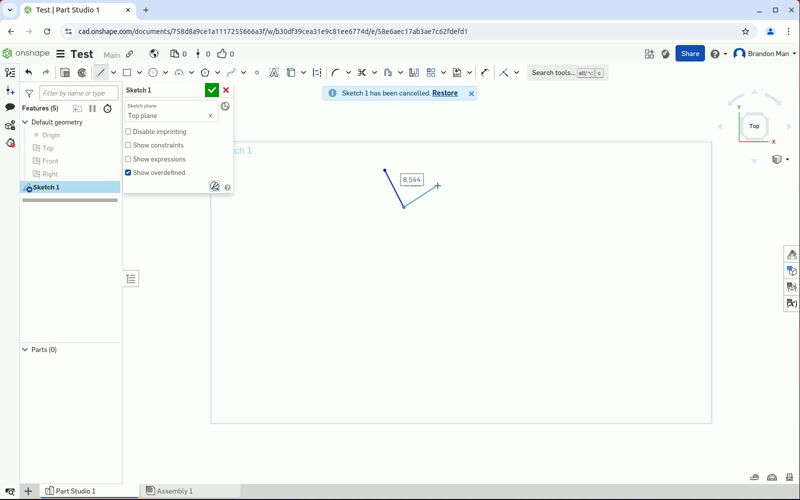
key_up(shift)
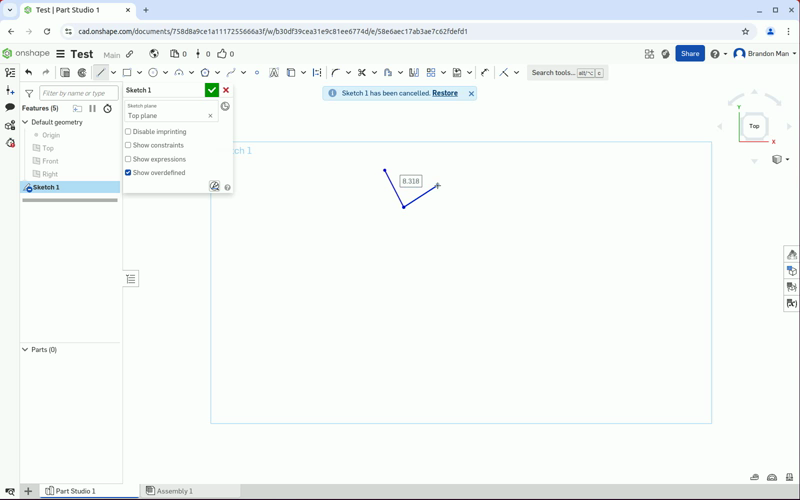
mouse_move(467, 185)
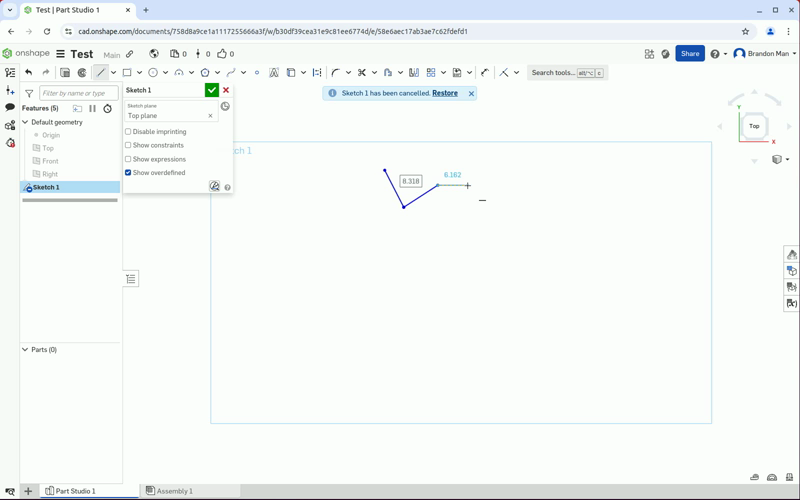
key_down(shift)
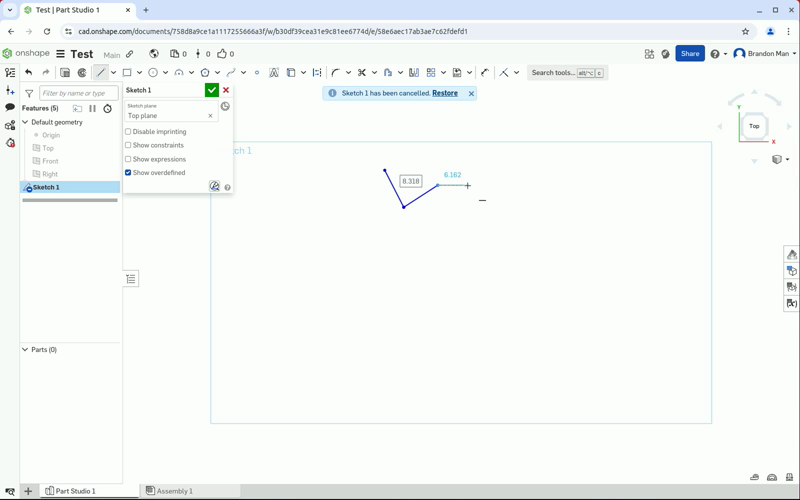
mouse_move(384, 170)
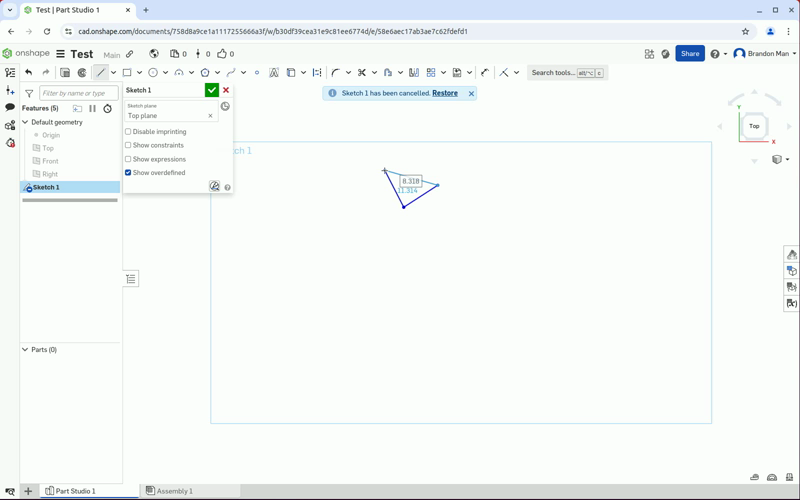
key_up(shift)
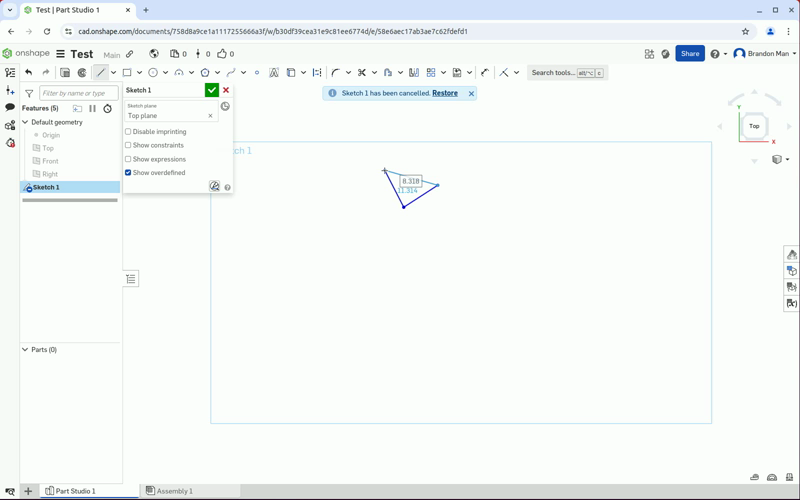
click(384, 170)
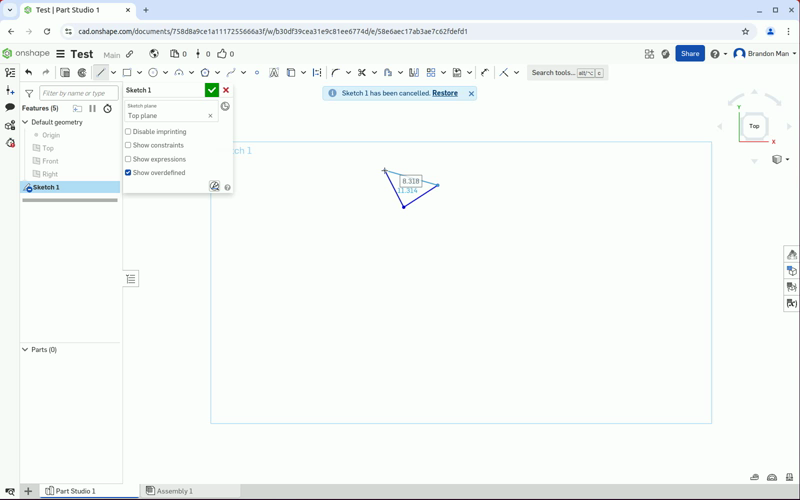
key(esc)
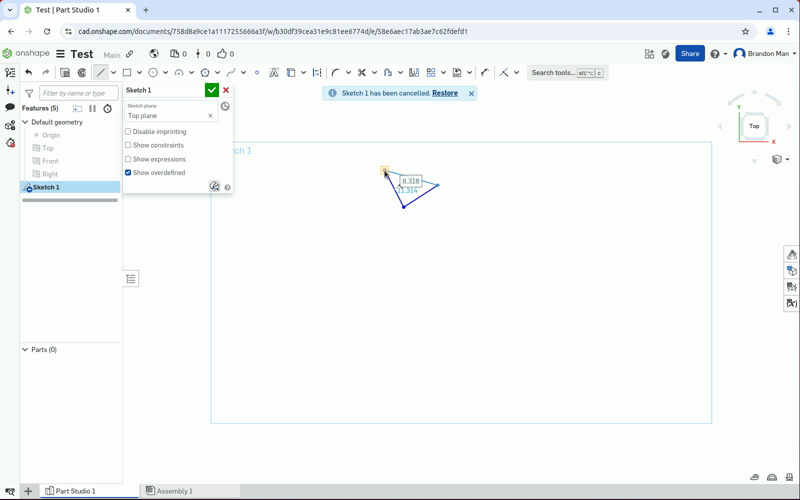
mouse_move(411, 194)
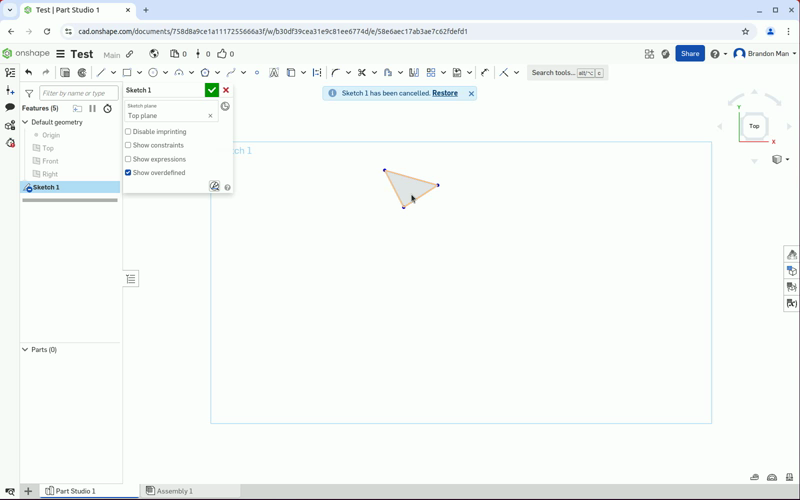
scroll(6)
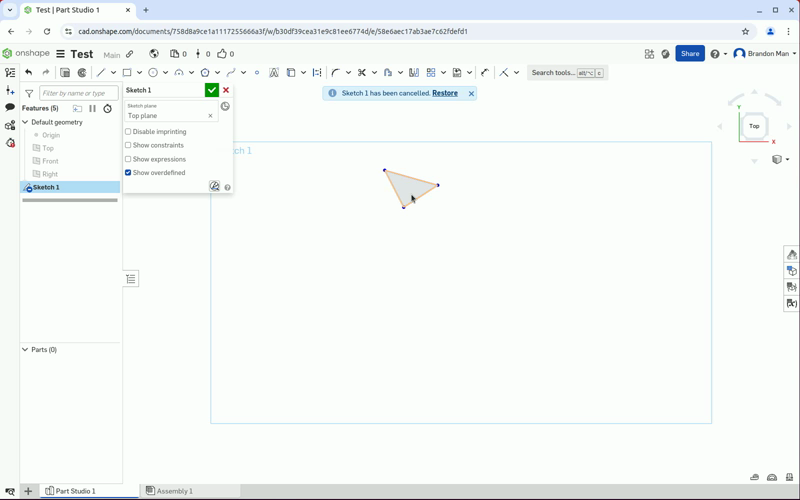
scroll(6)
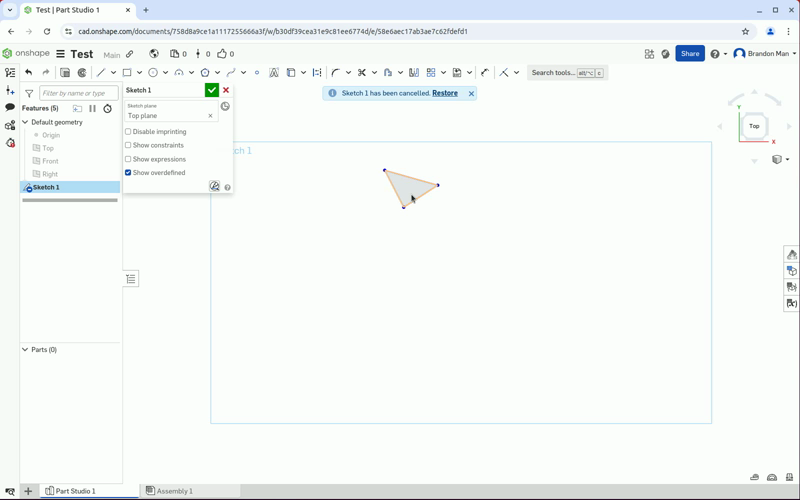
scroll(6)
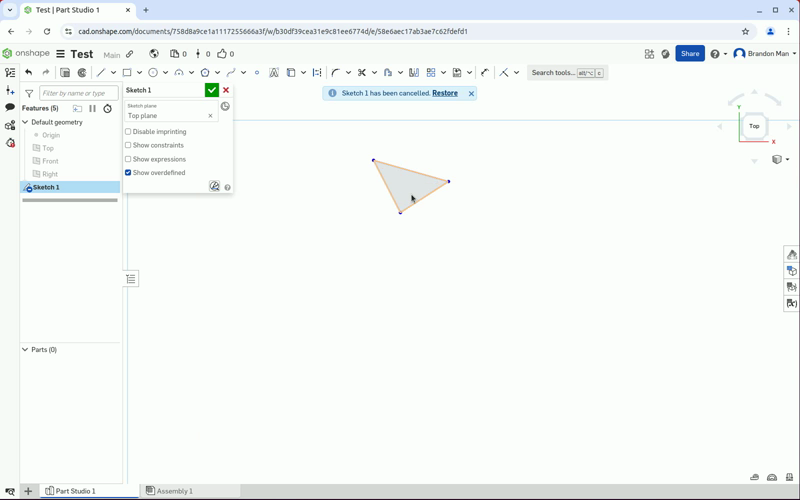
scroll(6)
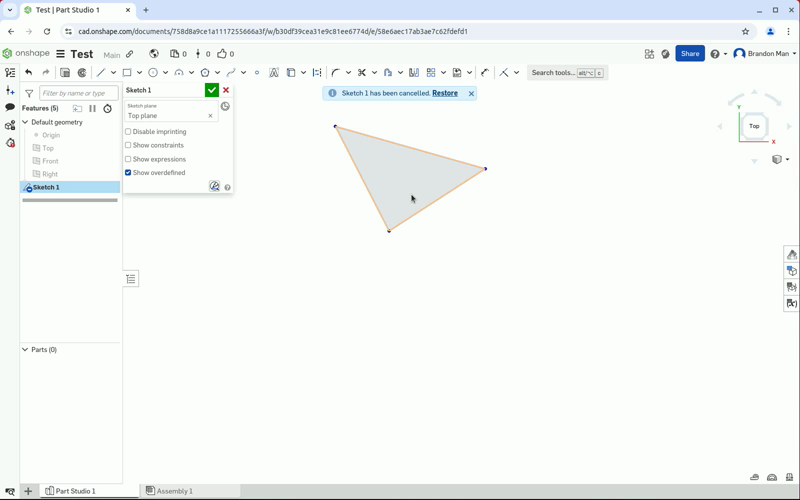
scroll(6)
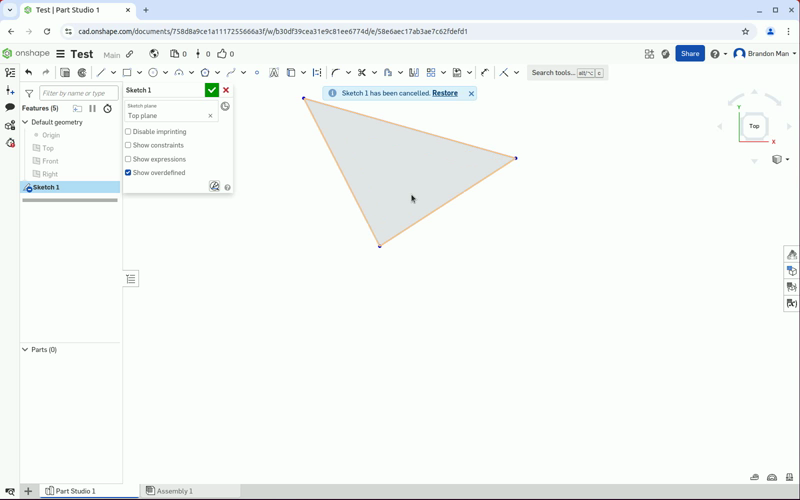
scroll(6)
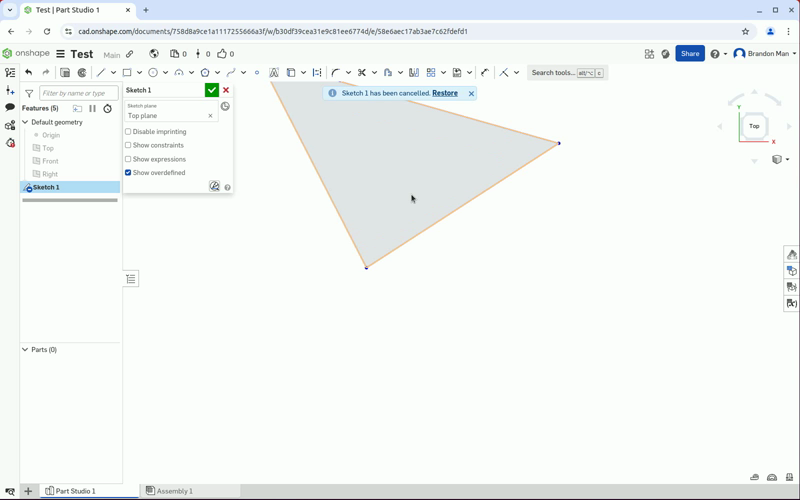
scroll(6)
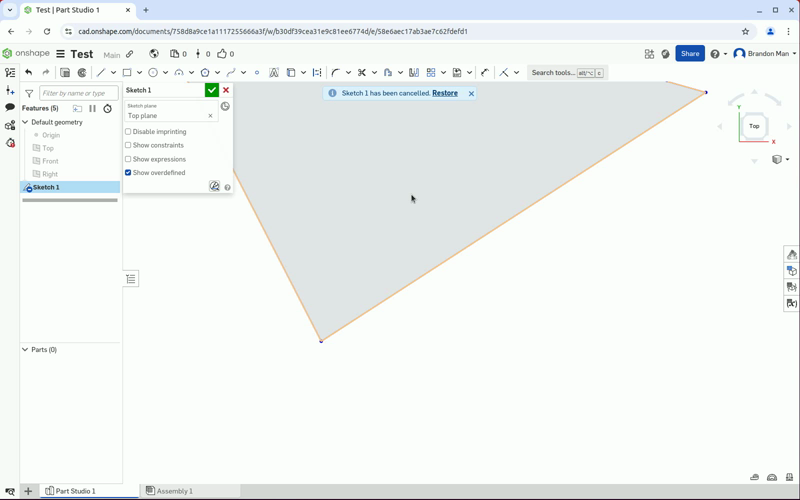
click(411, 194)
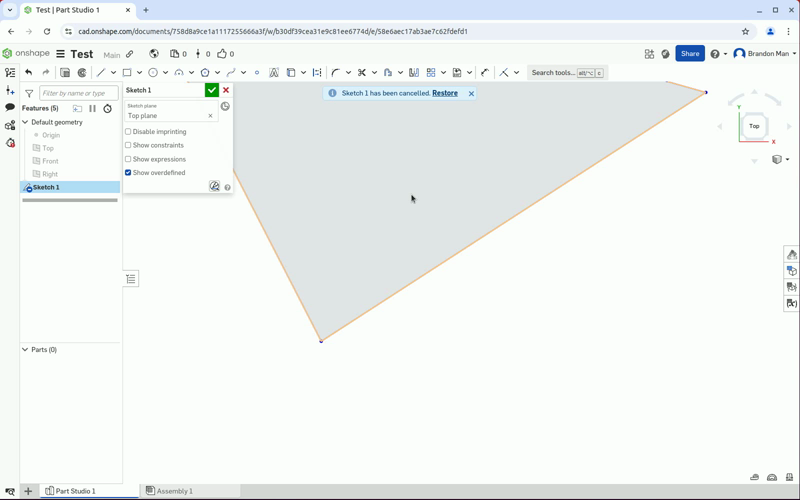
scroll(-6)
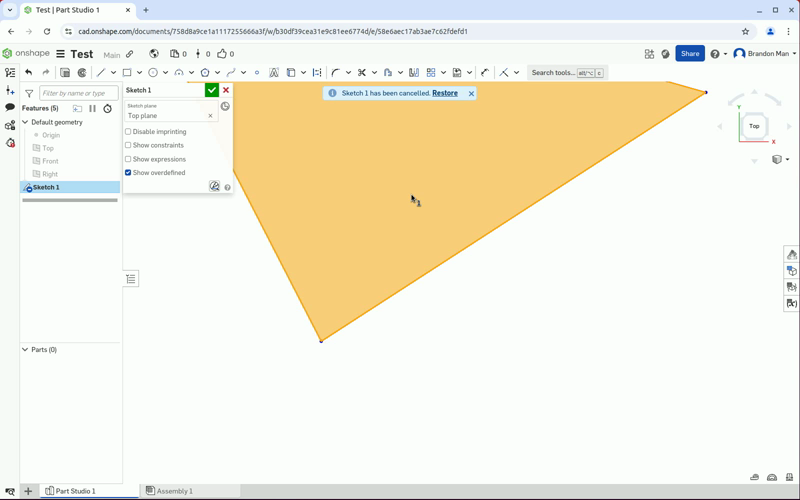
scroll(-6)
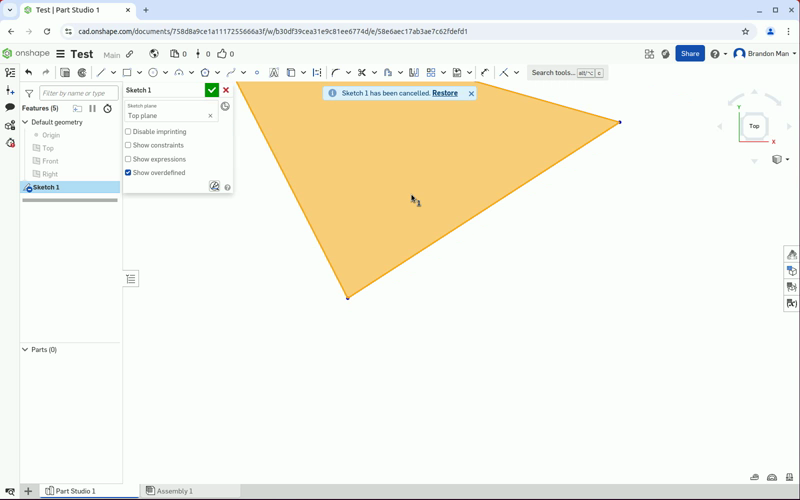
scroll(-6)
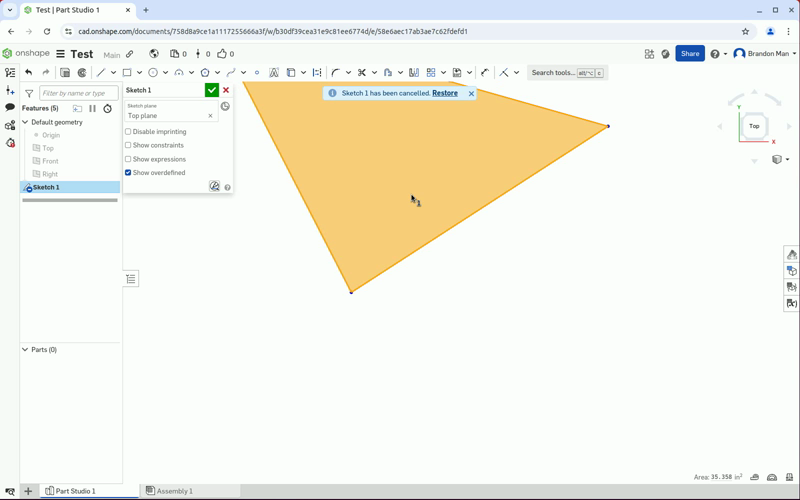
scroll(-6)
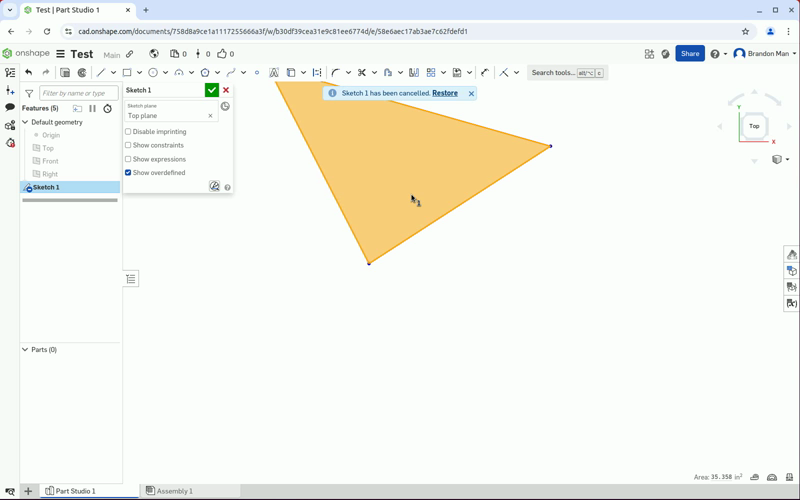
scroll(-6)
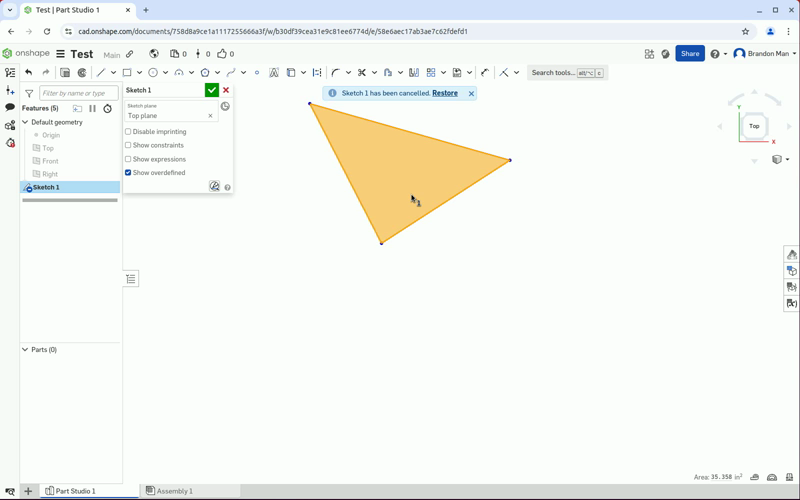
scroll(-6)
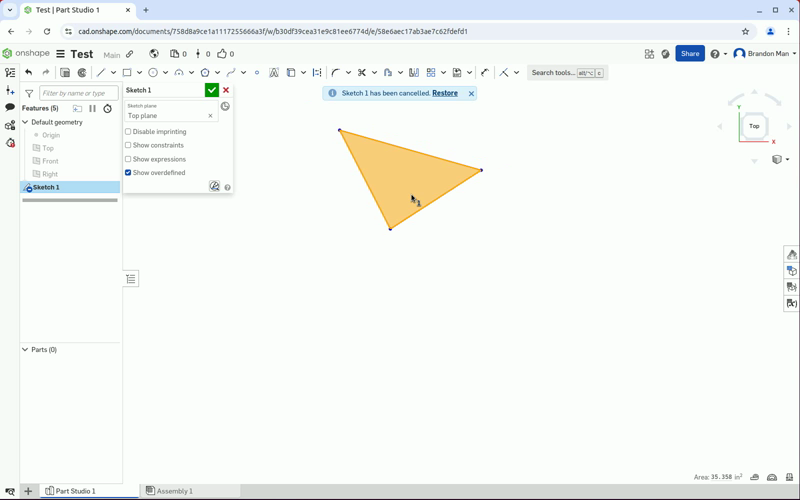
scroll(-6)
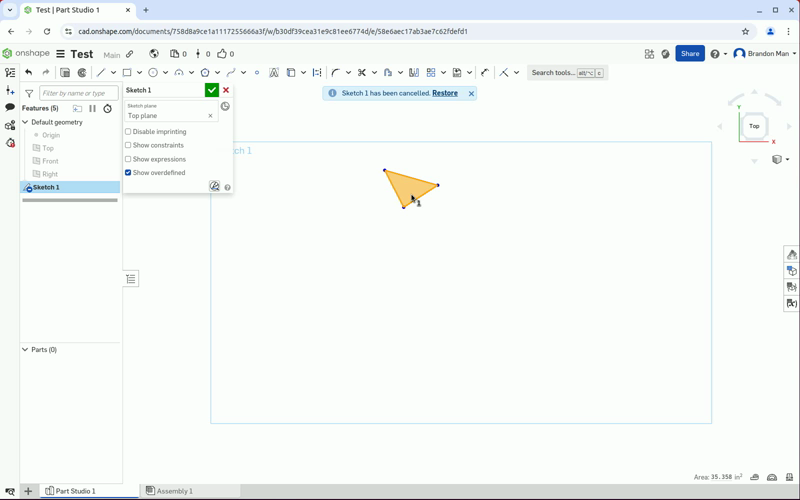
mouse_move(73, 352)
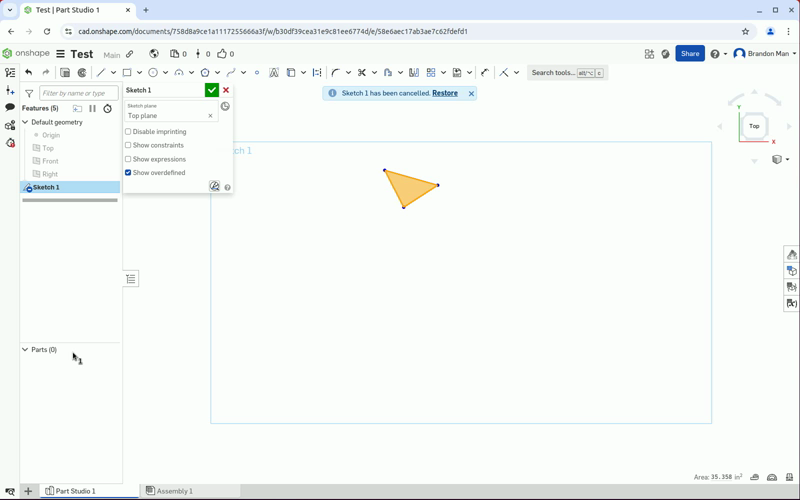
key(shift+y)
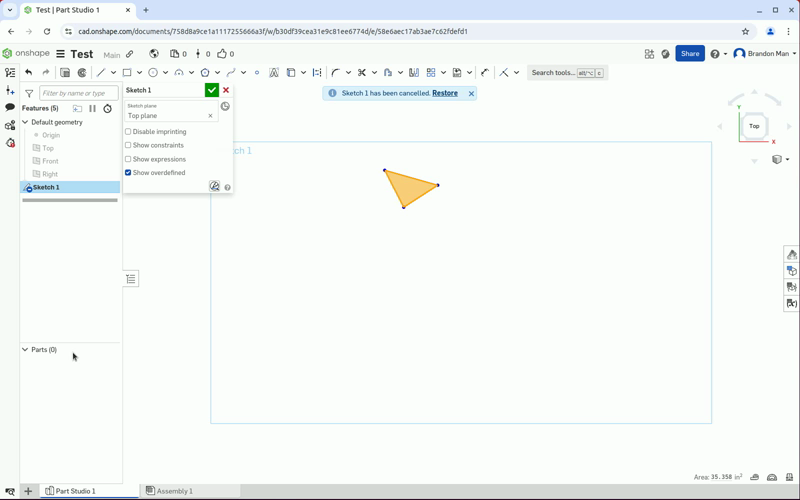
key(shift+e)
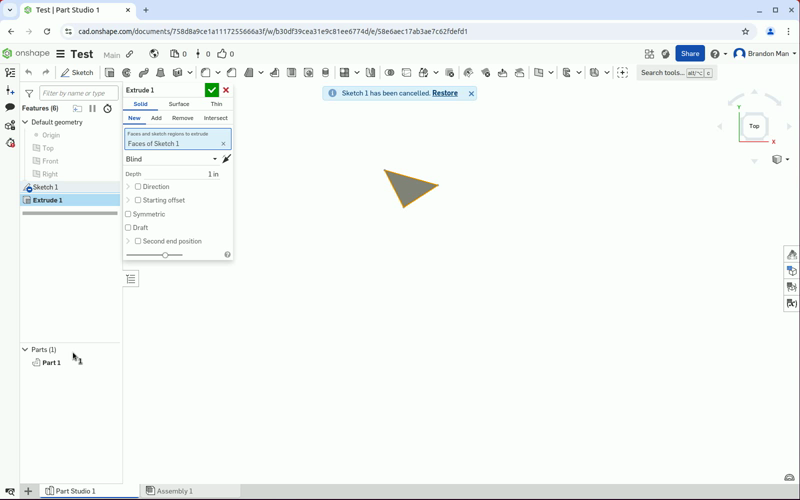
mouse_move(143, 106)
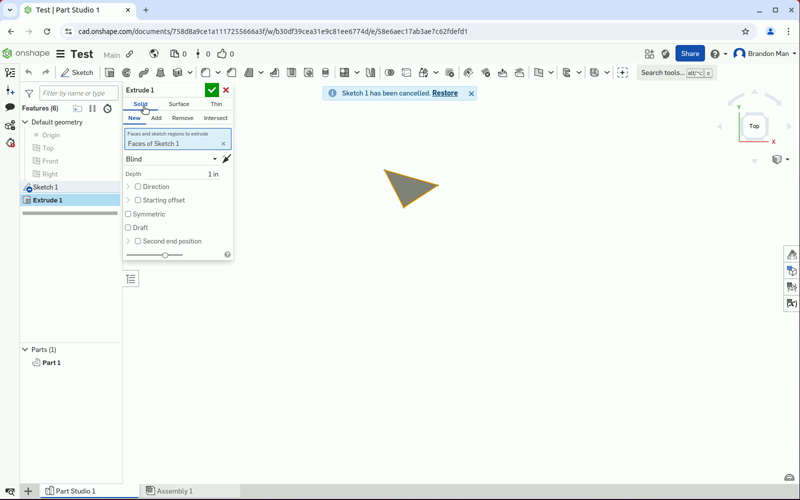
click(143, 106)
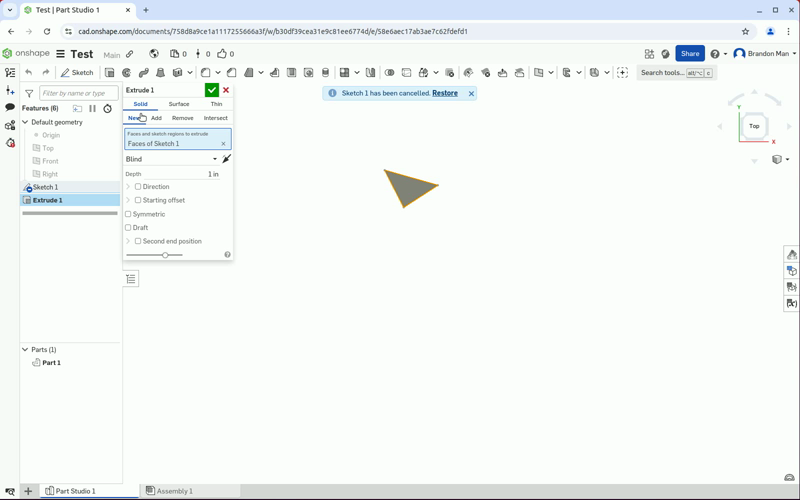
mouse_move(137, 120)
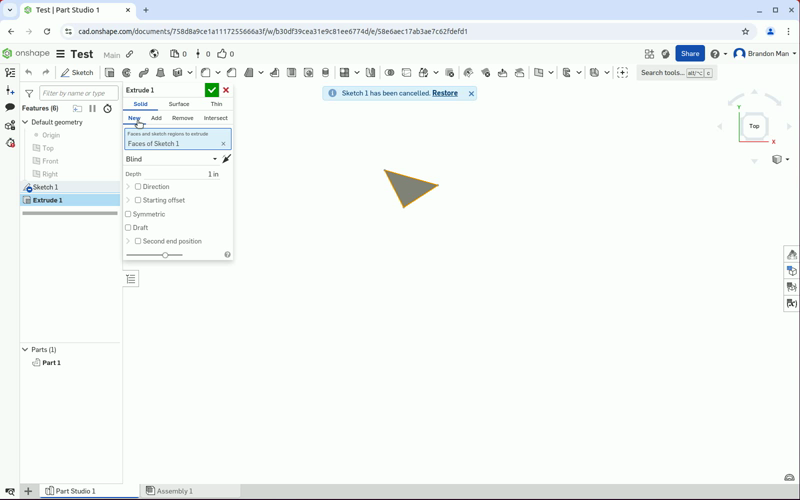
click(137, 120)
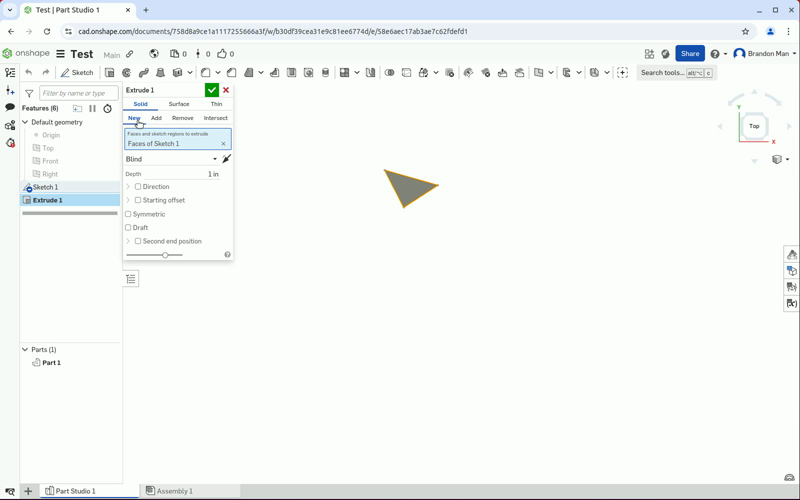
key(tab, 4)
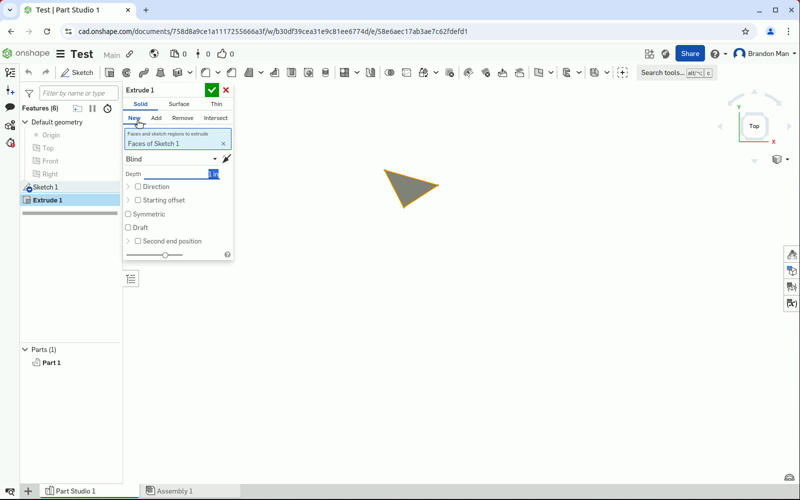
text(11.554)
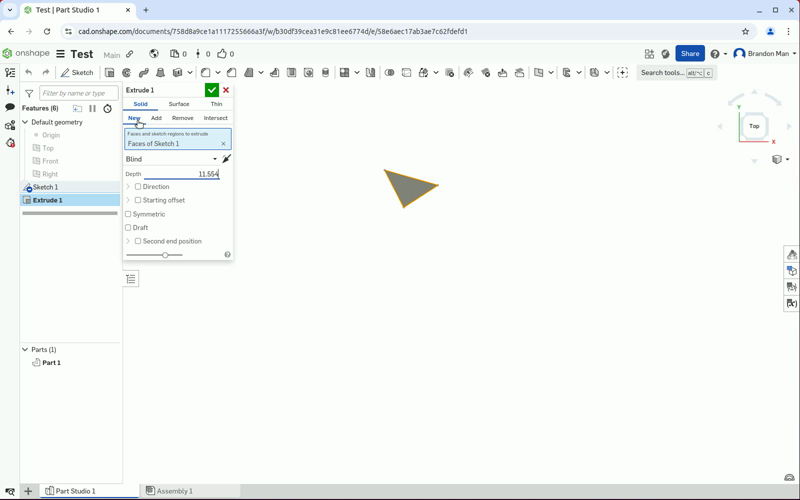
key(enter)
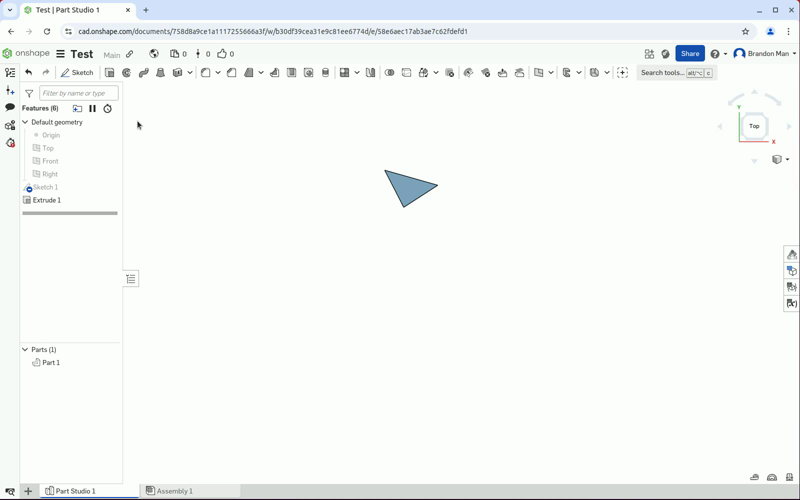
key(shift+h)
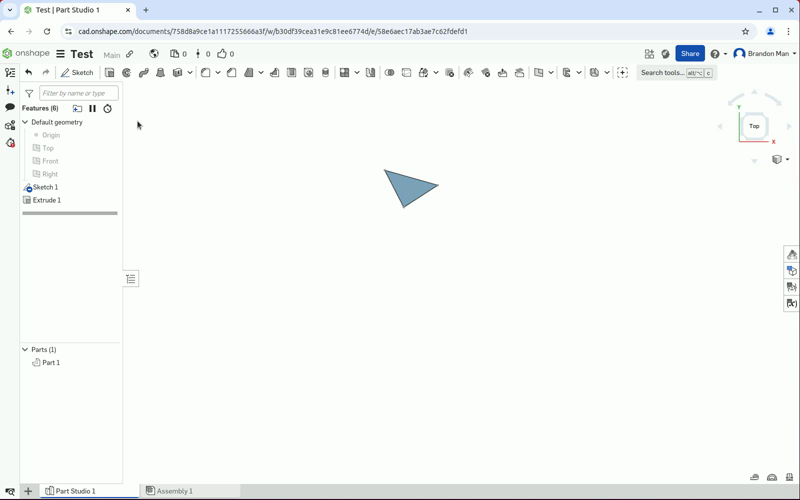
key(shift+h)
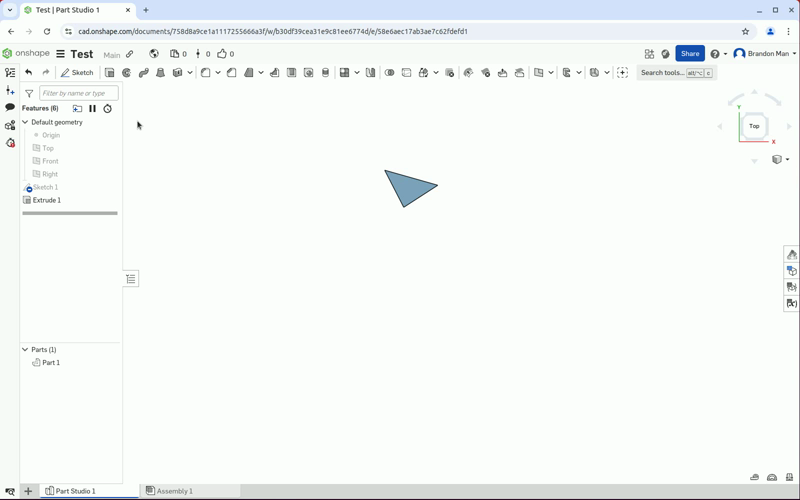
mouse_move(73, 189)
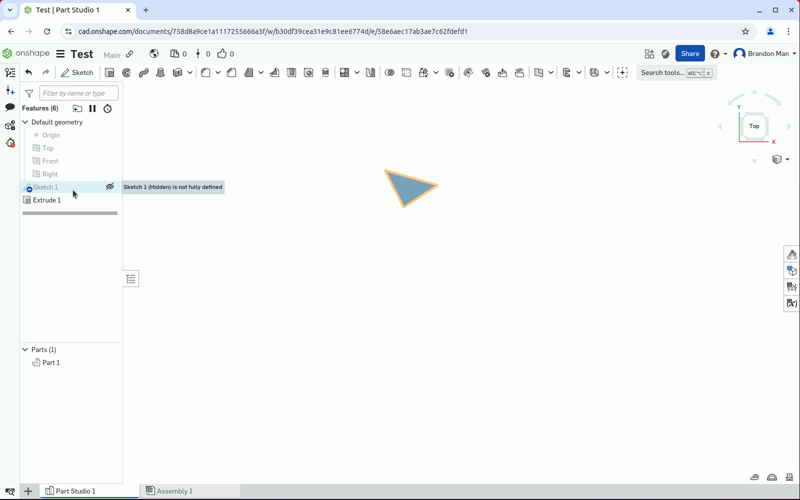
click(73, 189)
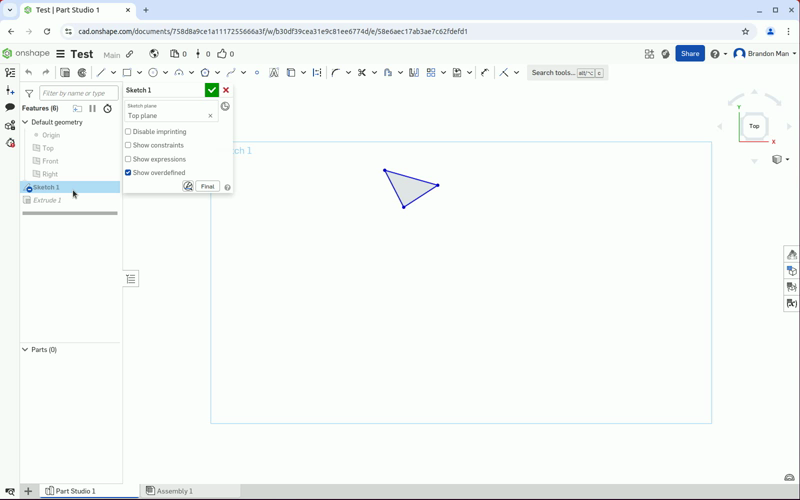
mouse_move(229, 92)
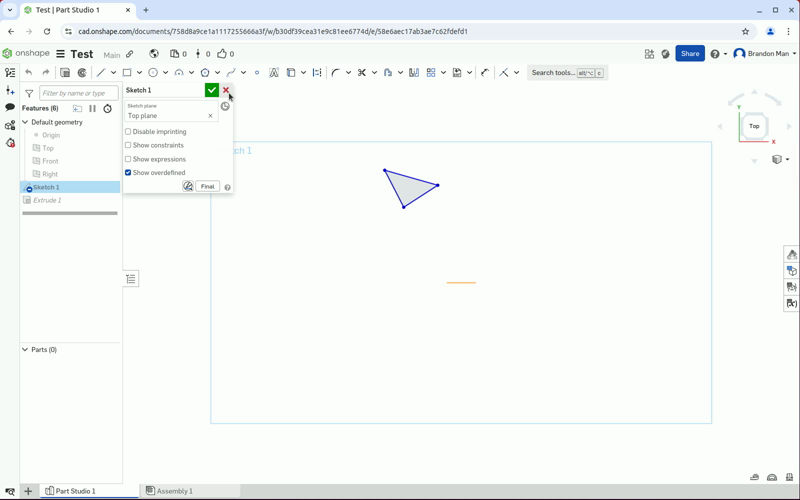
click(229, 92)
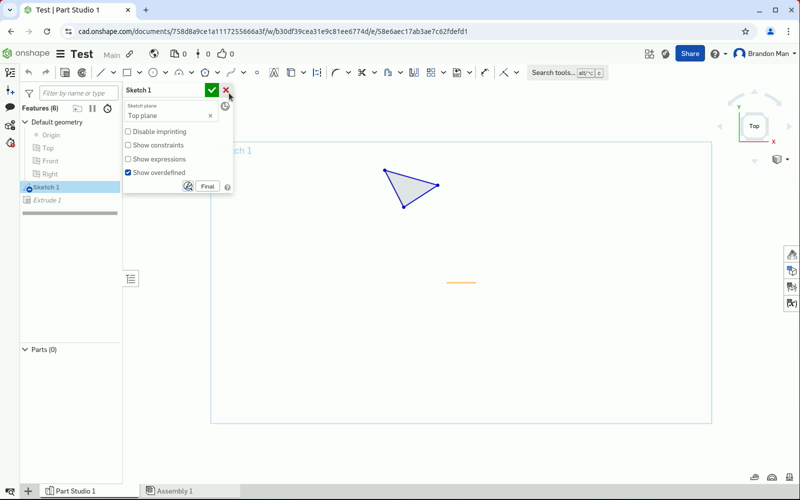
key(shift+s)
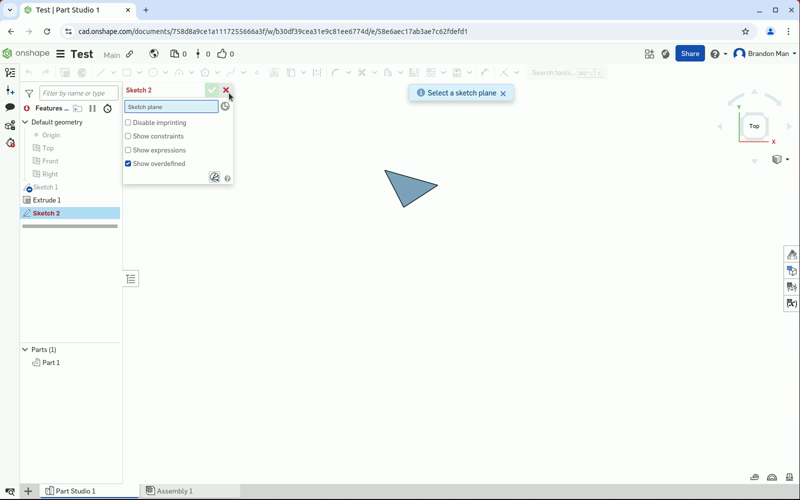
mouse_move(73, 150)
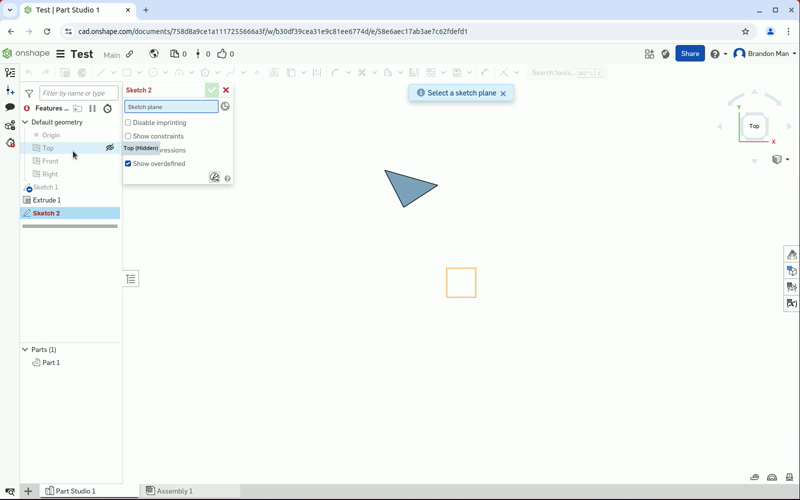
click(73, 150)
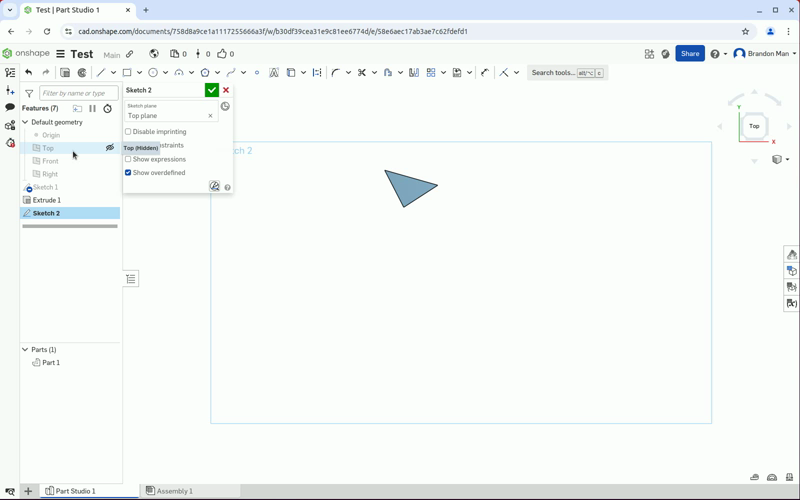
mouse_move(73, 352)
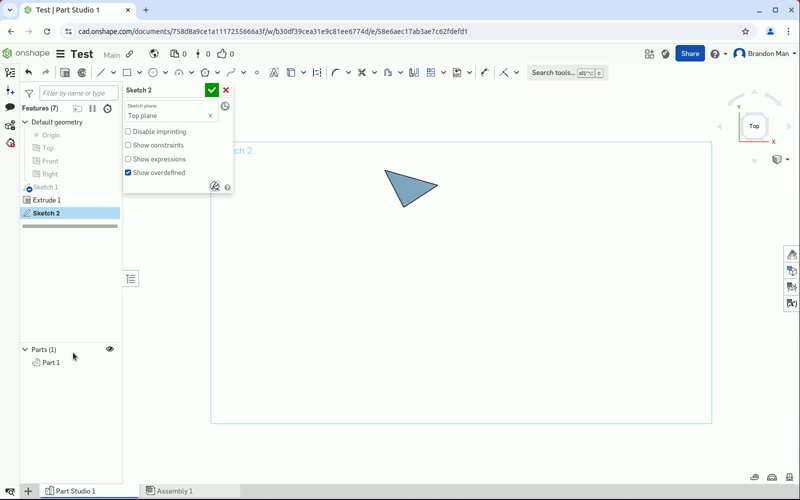
key(y)
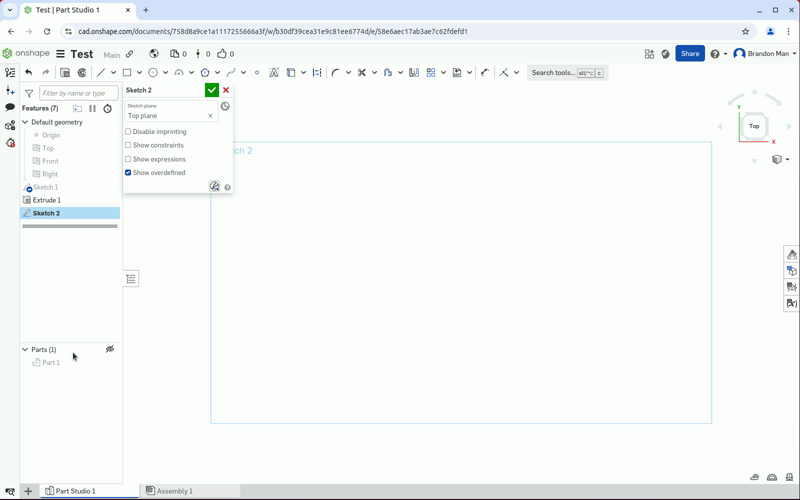
key(l)
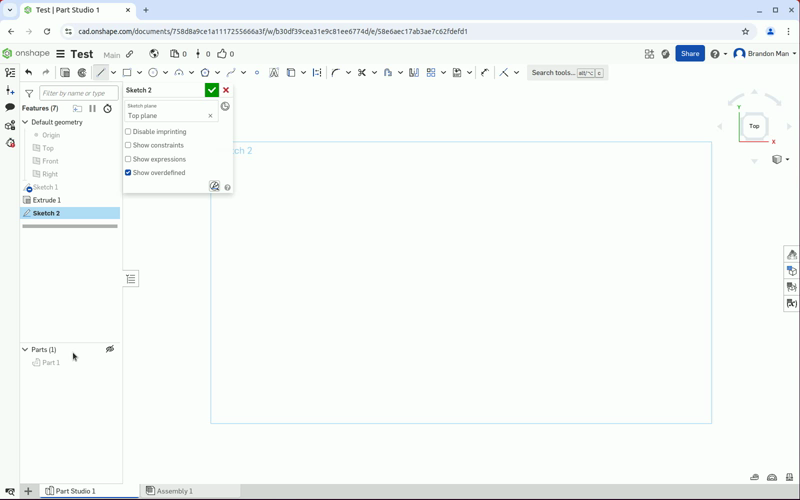
key_down(shift)
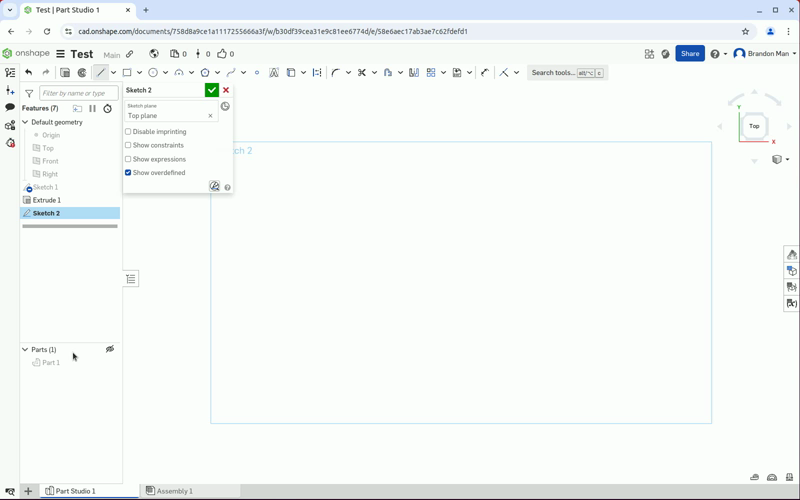
mouse_move(365, 216)
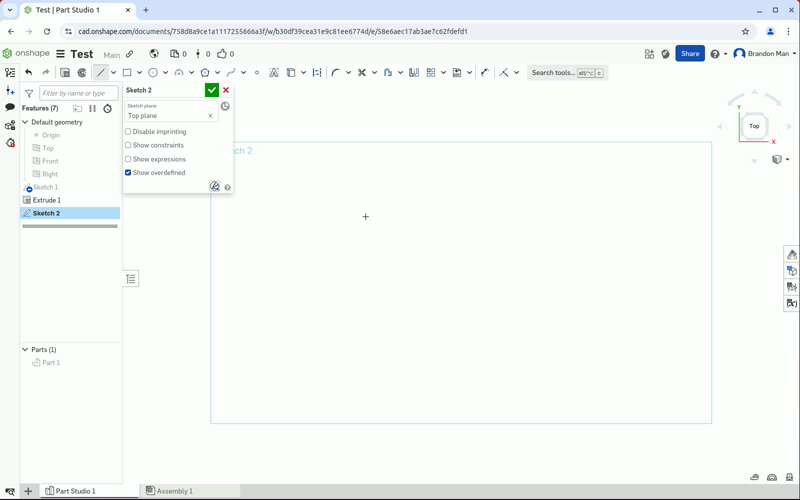
click(365, 216)
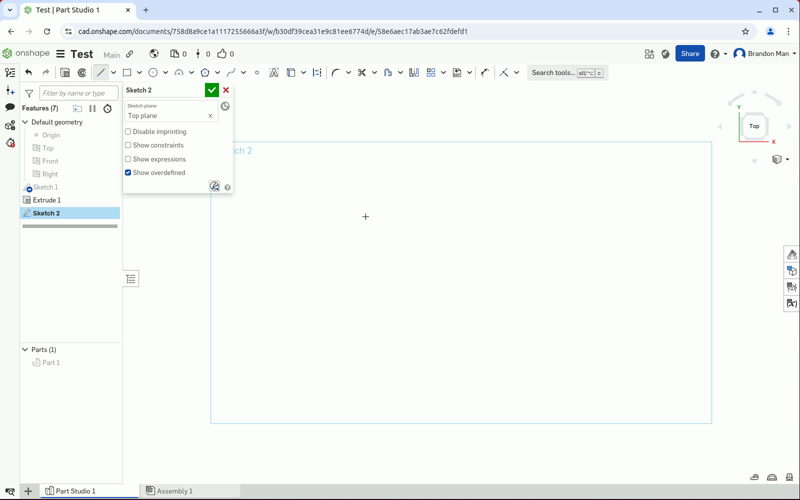
key_up(shift)
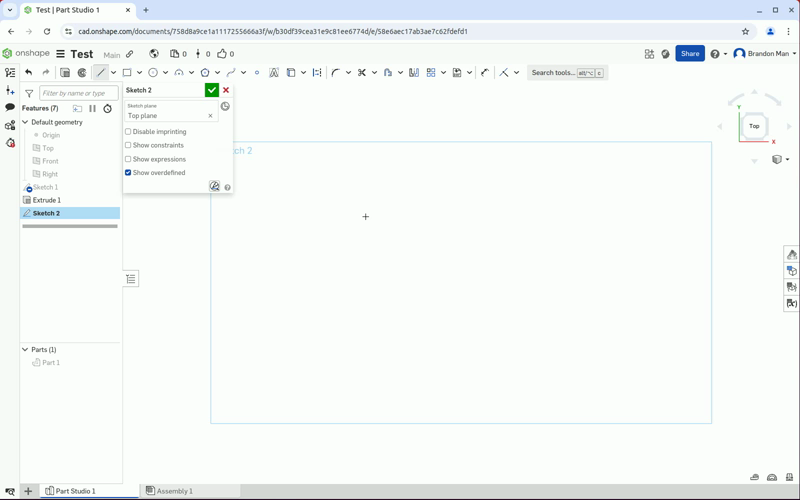
key_down(shift)
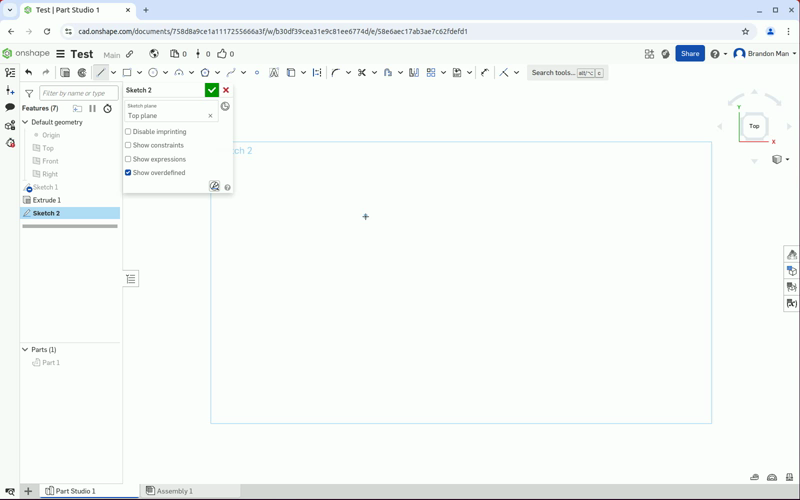
mouse_move(395, 216)
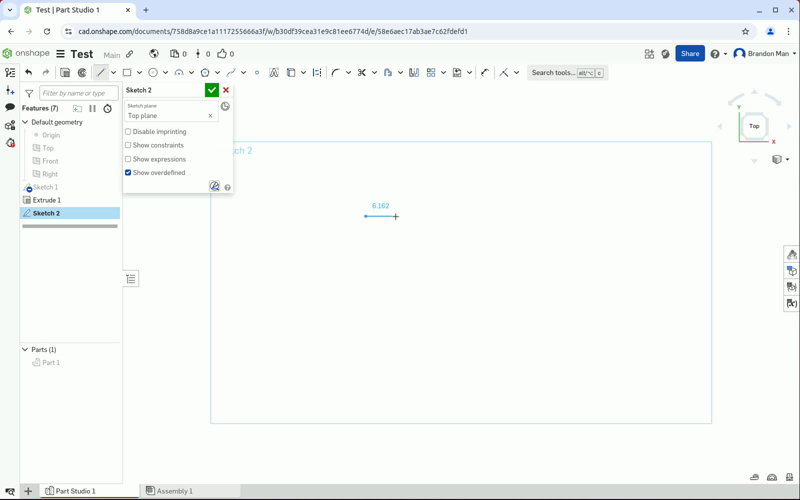
mouse_move(403, 205)
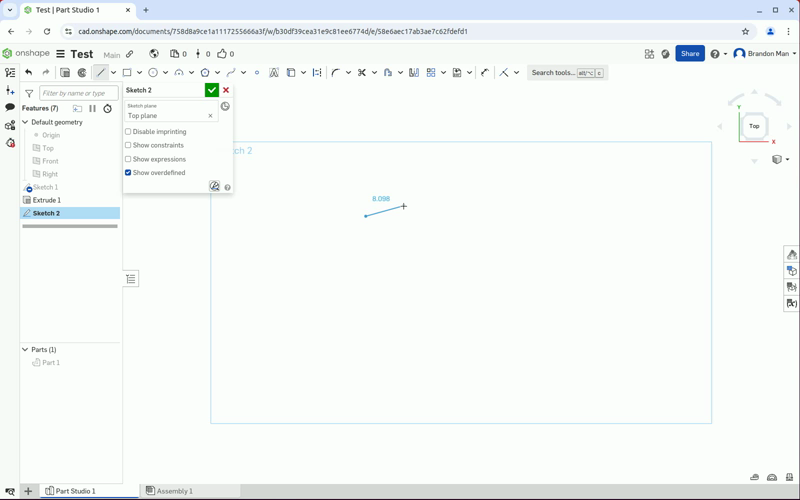
click(403, 205)
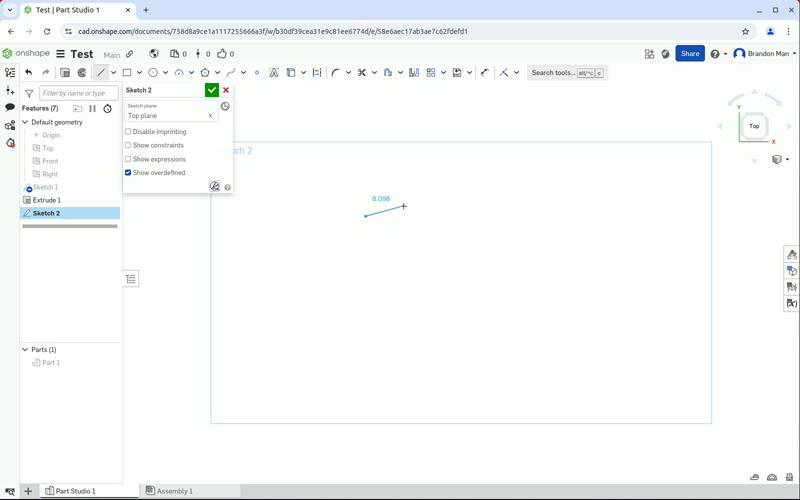
key_up(shift)
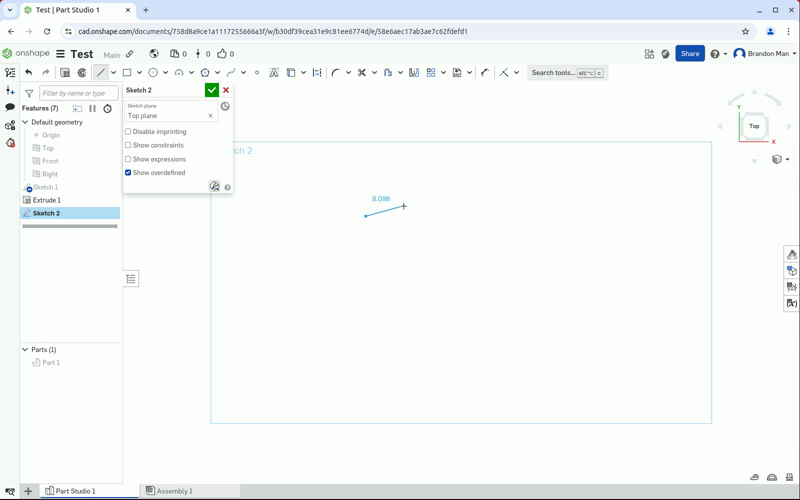
key_down(shift)
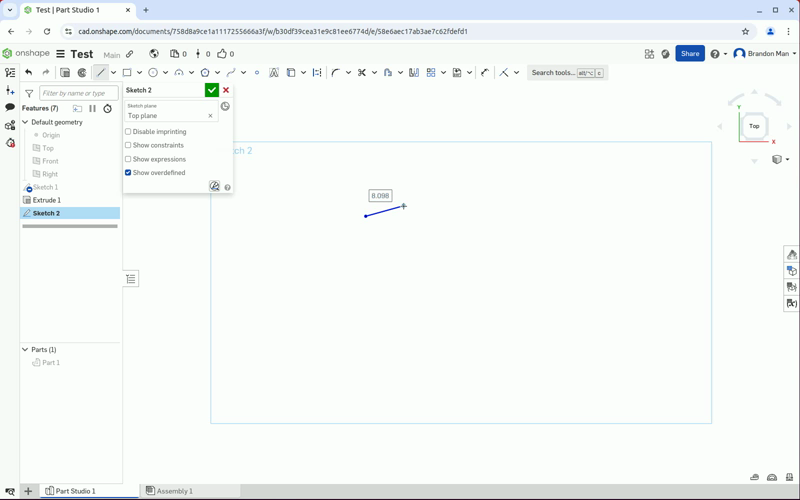
mouse_move(433, 205)
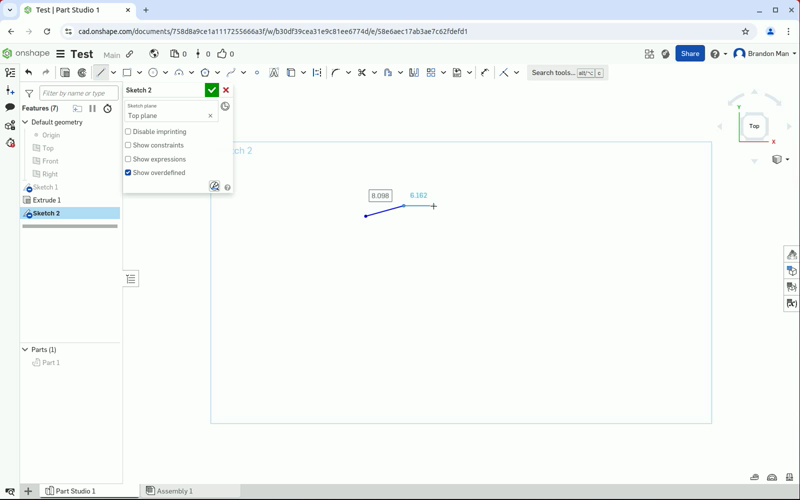
mouse_move(384, 169)
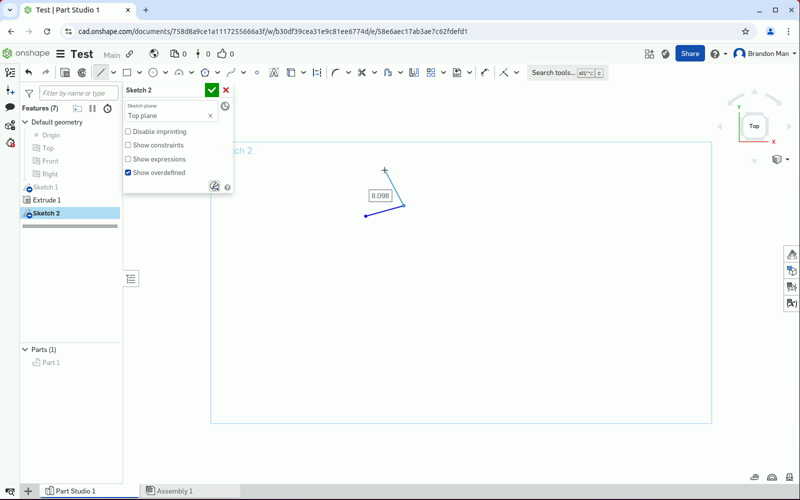
click(384, 169)
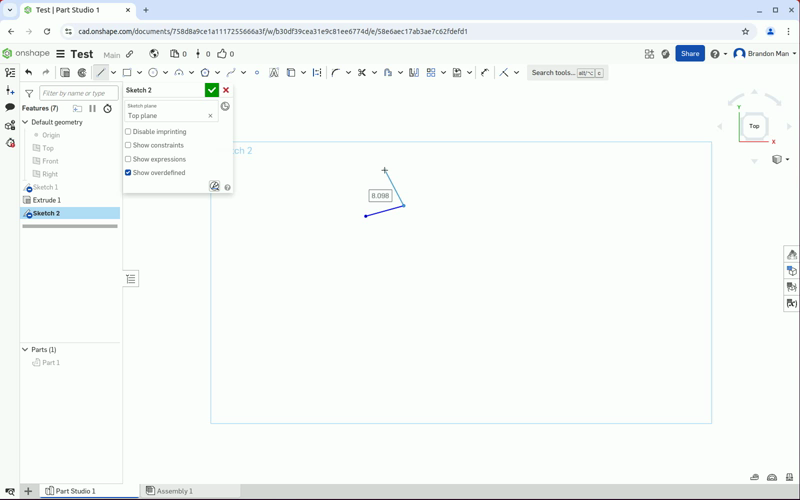
key_up(shift)
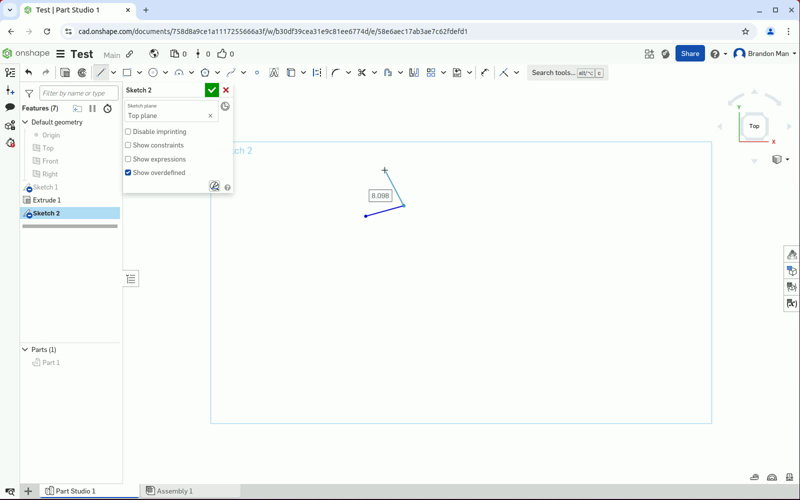
mouse_move(414, 169)
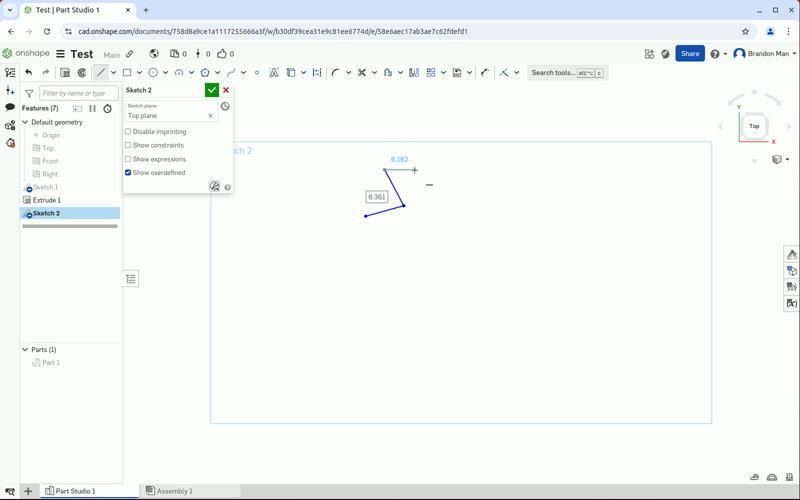
key_down(shift)
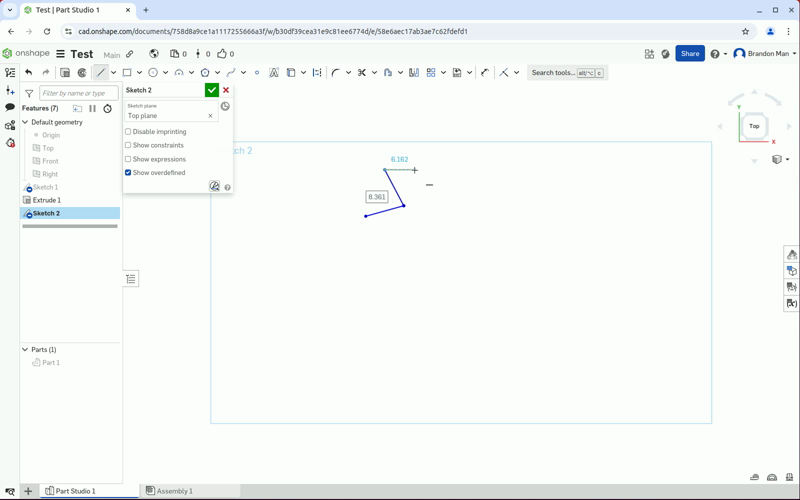
mouse_move(365, 216)
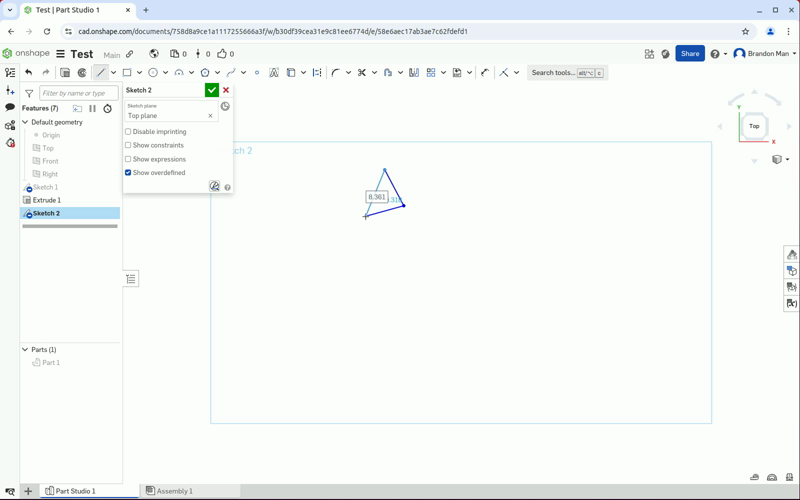
key_up(shift)
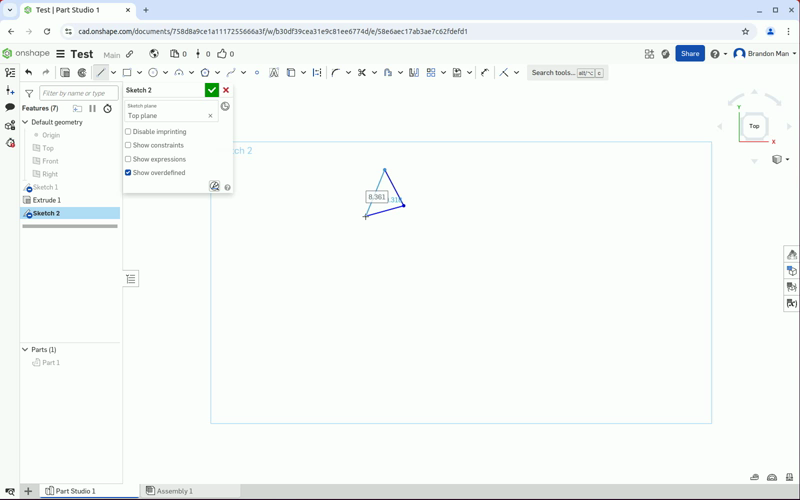
click(365, 216)
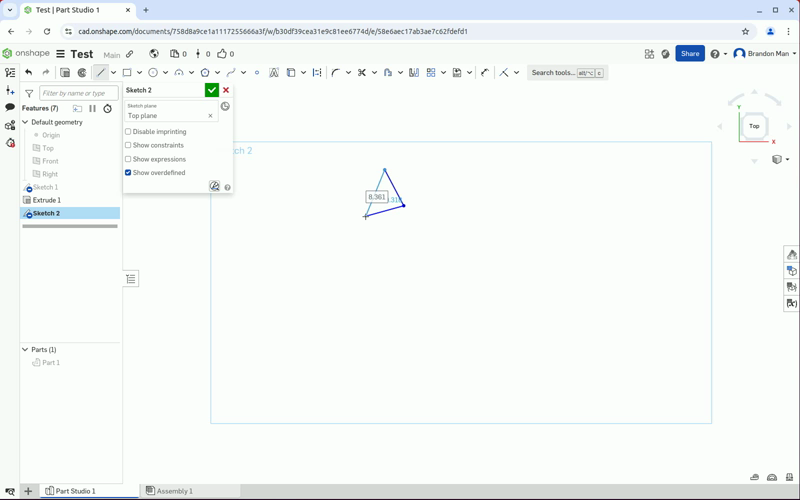
key(esc)
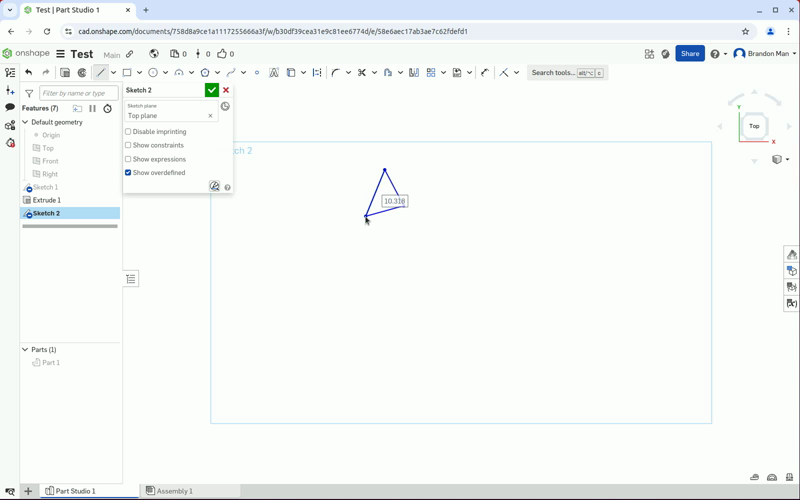
mouse_move(389, 199)
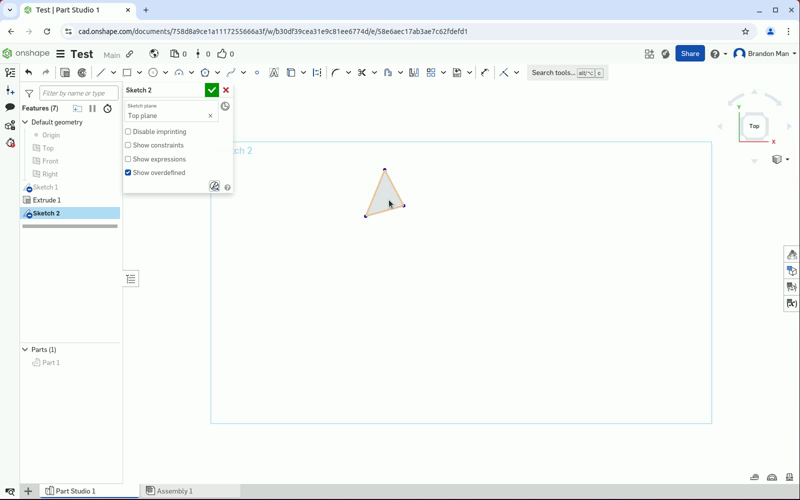
scroll(6)
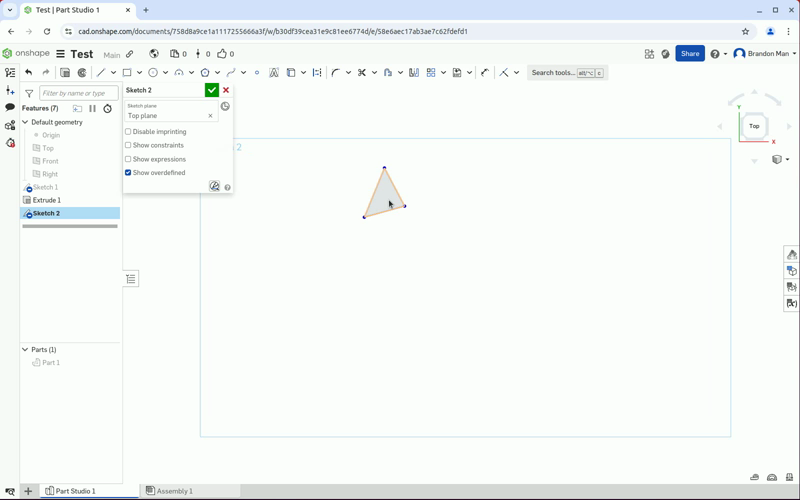
scroll(6)
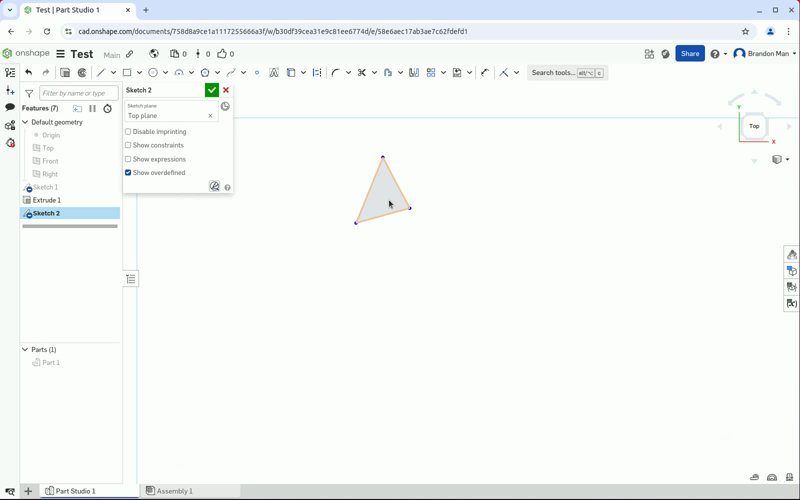
scroll(6)
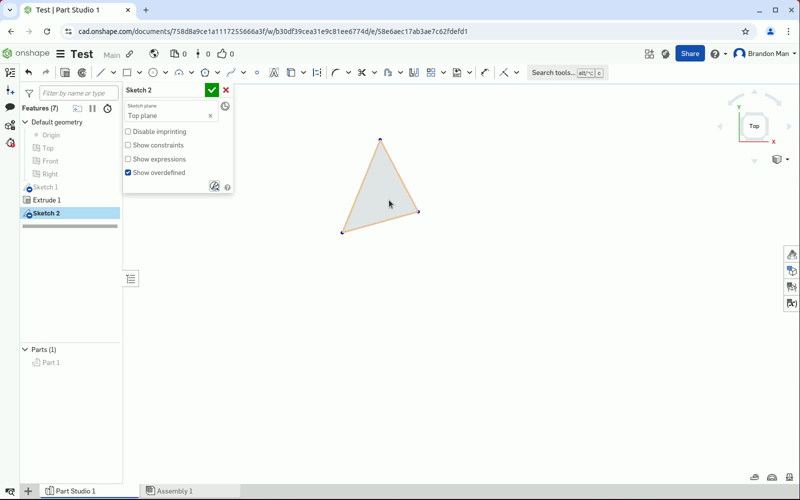
scroll(6)
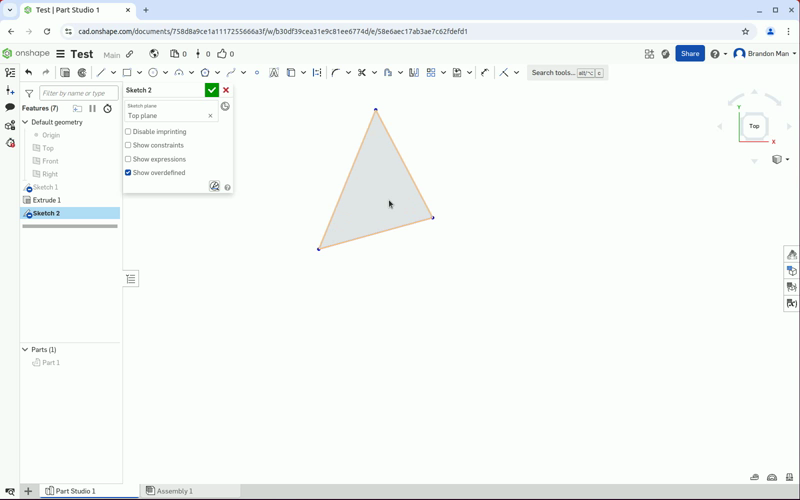
scroll(6)
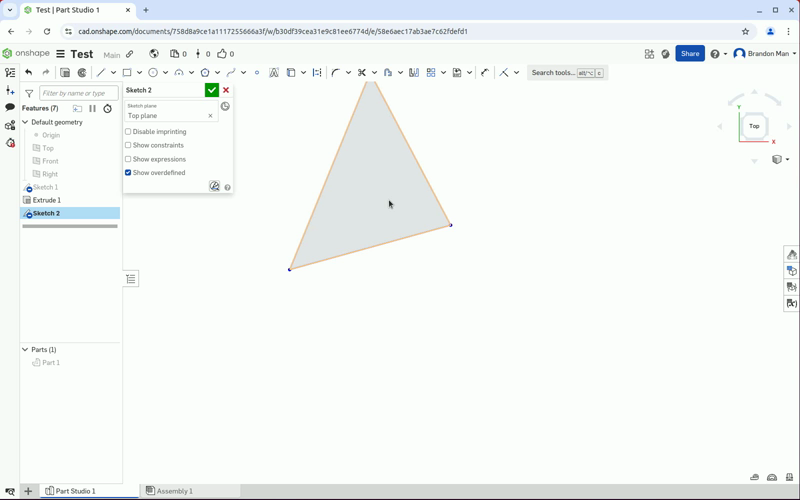
scroll(6)
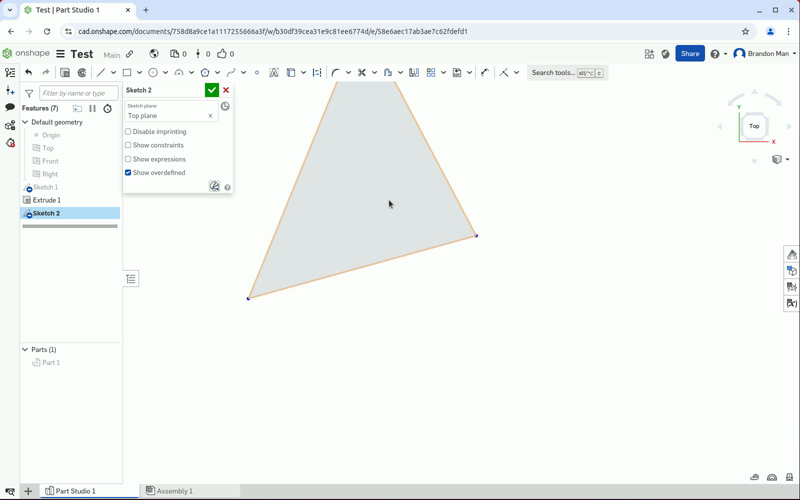
scroll(6)
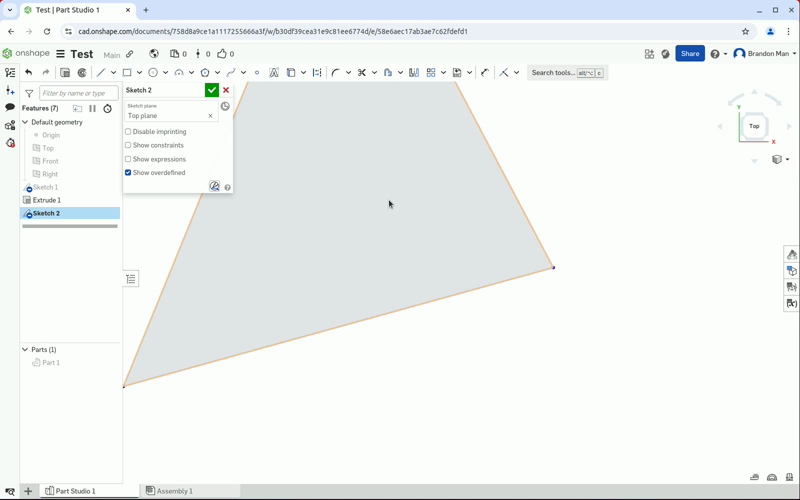
click(389, 199)
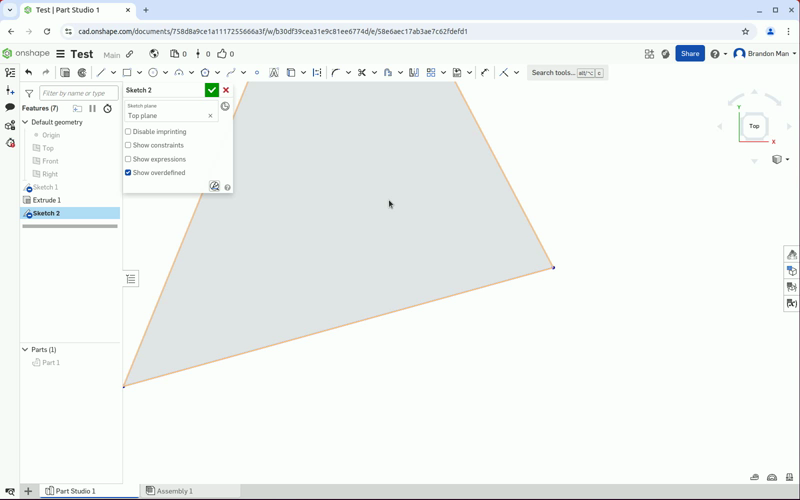
scroll(-6)
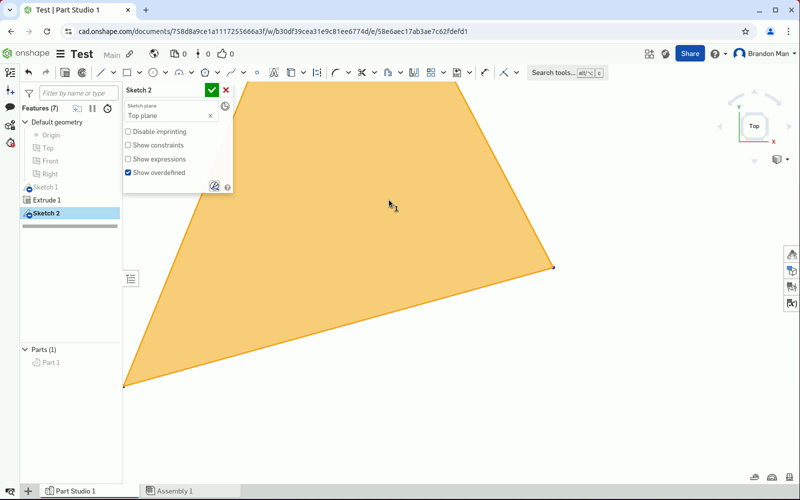
scroll(-6)
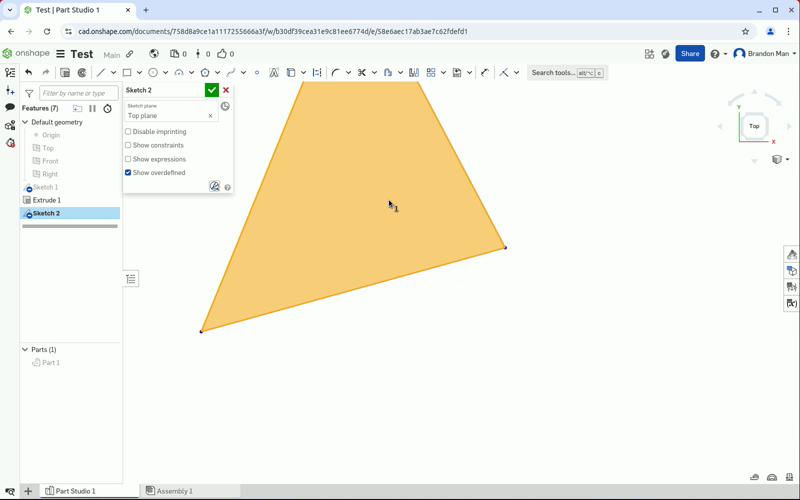
scroll(-6)
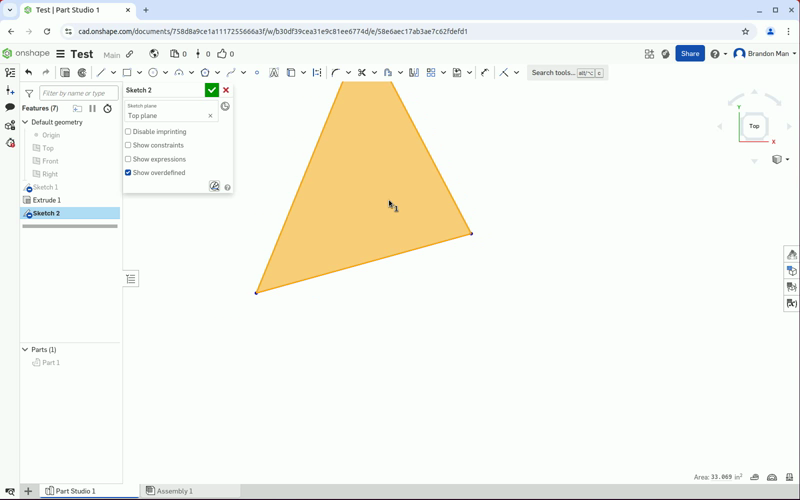
scroll(-6)
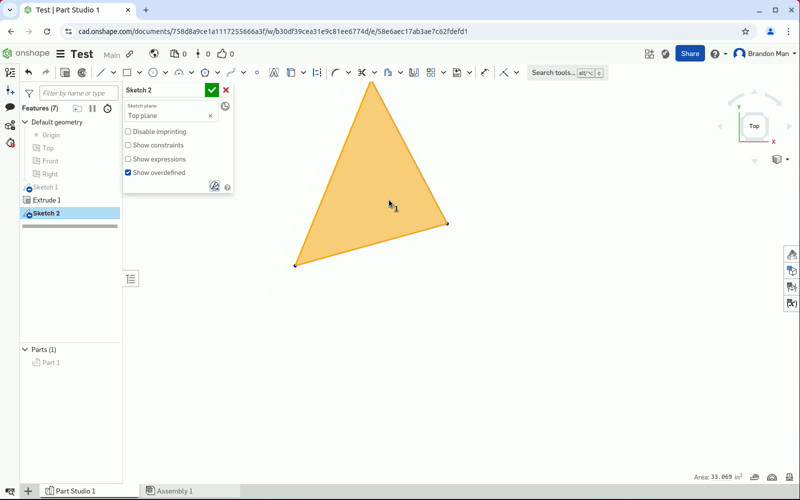
scroll(-6)
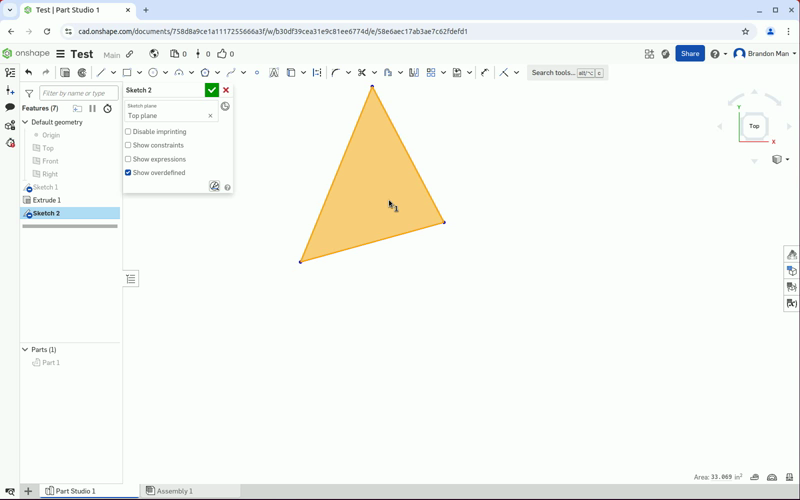
scroll(-6)
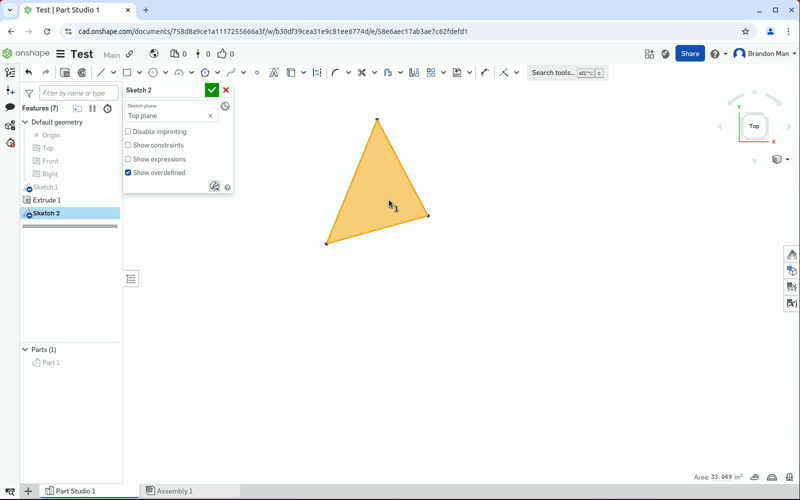
scroll(-6)
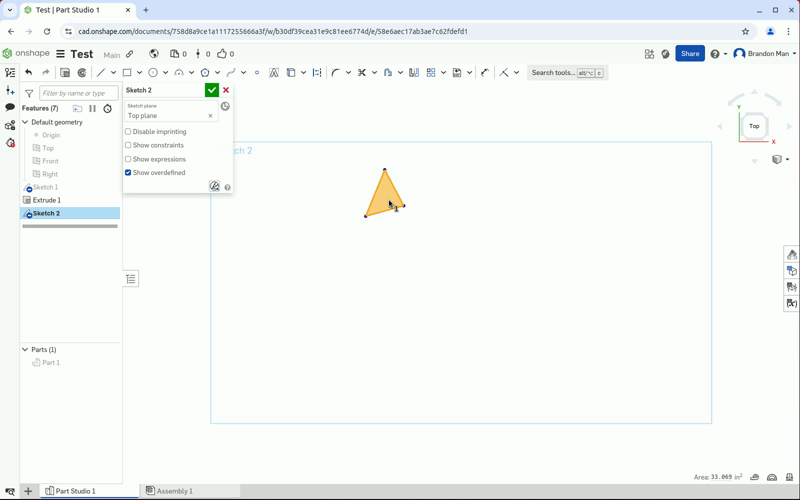
mouse_move(73, 352)
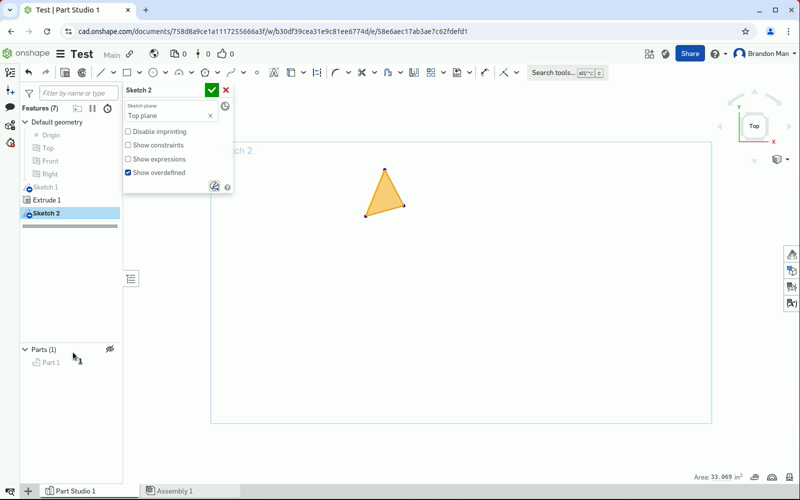
key(shift+y)
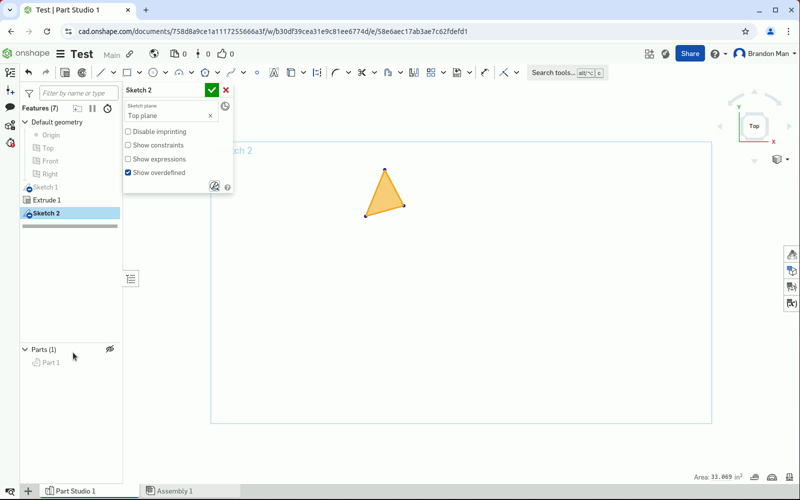
key(shift+e)
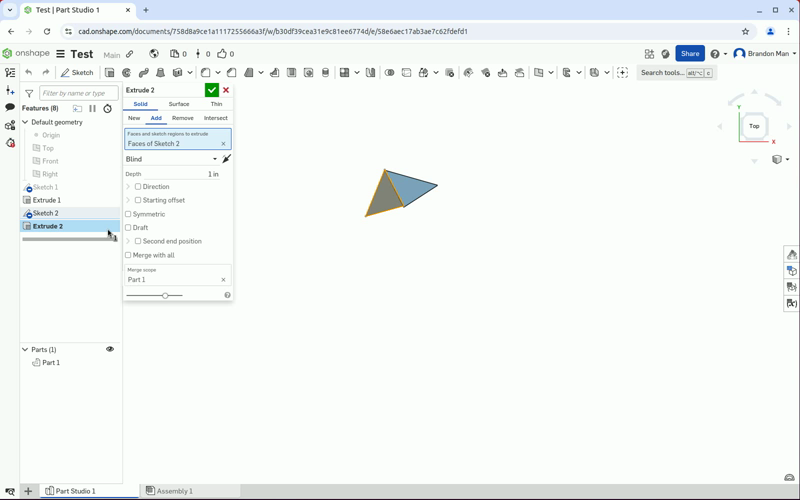
mouse_move(143, 106)
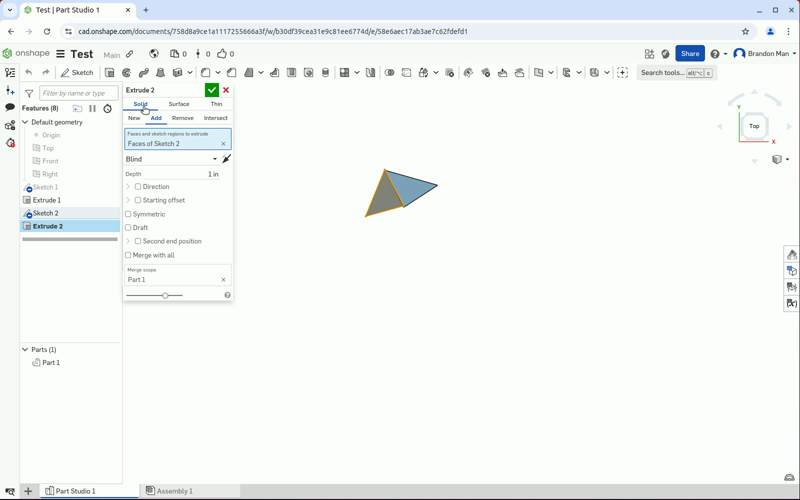
click(143, 106)
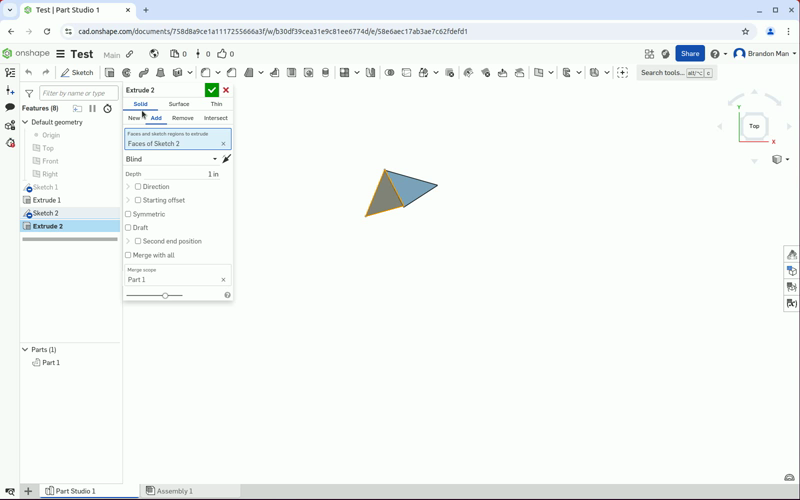
mouse_move(137, 120)
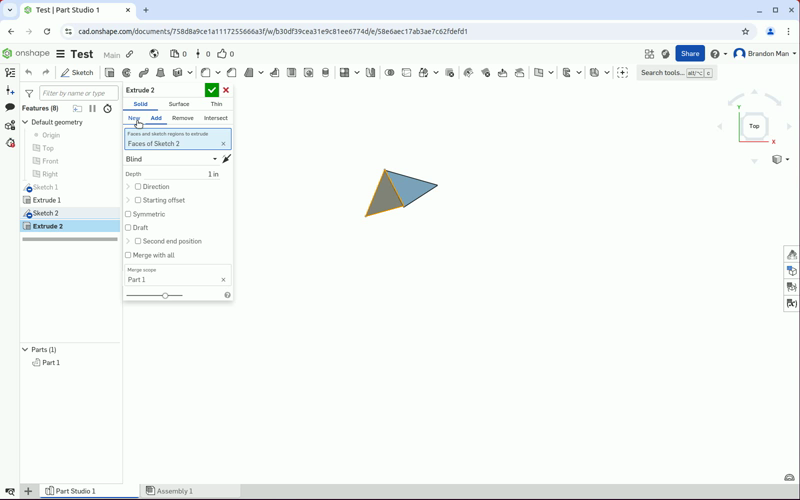
click(137, 120)
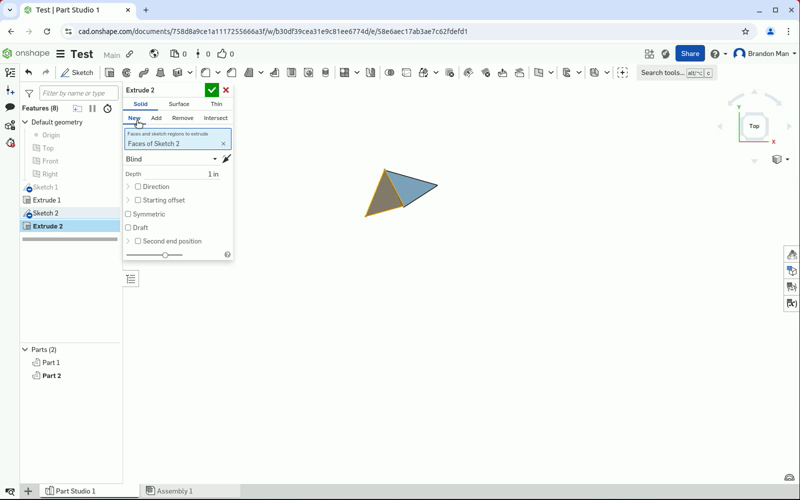
key(tab, 4)
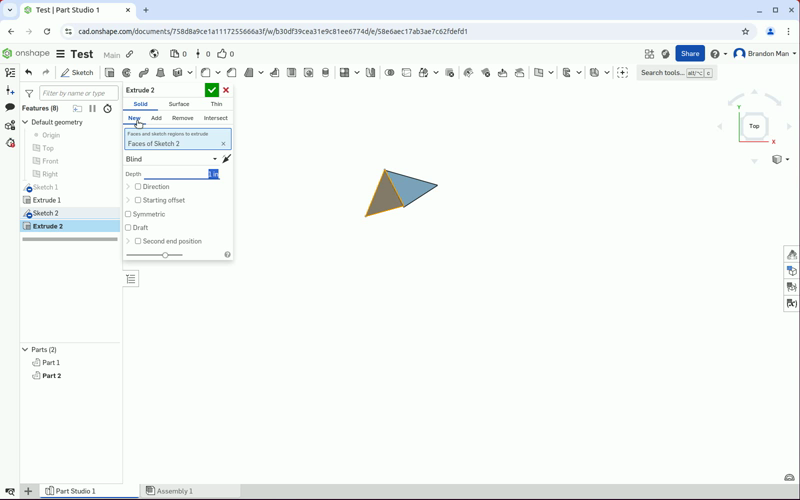
text(11.554)
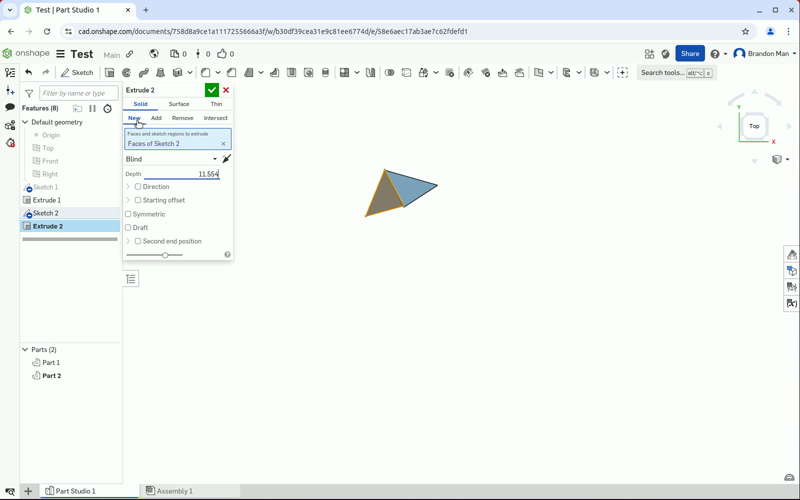
key(enter)
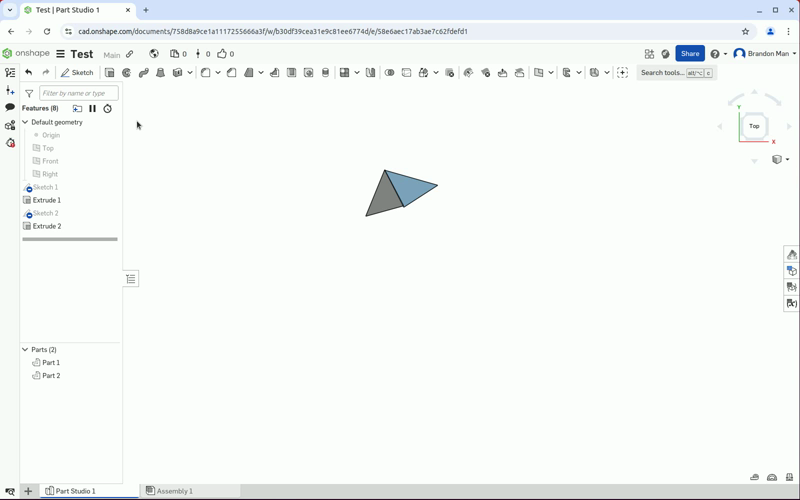
key(shift+h)
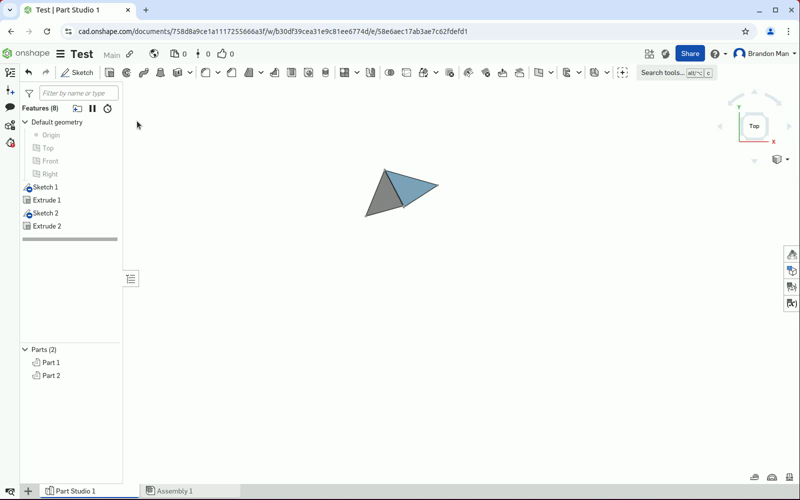
key(shift+h)
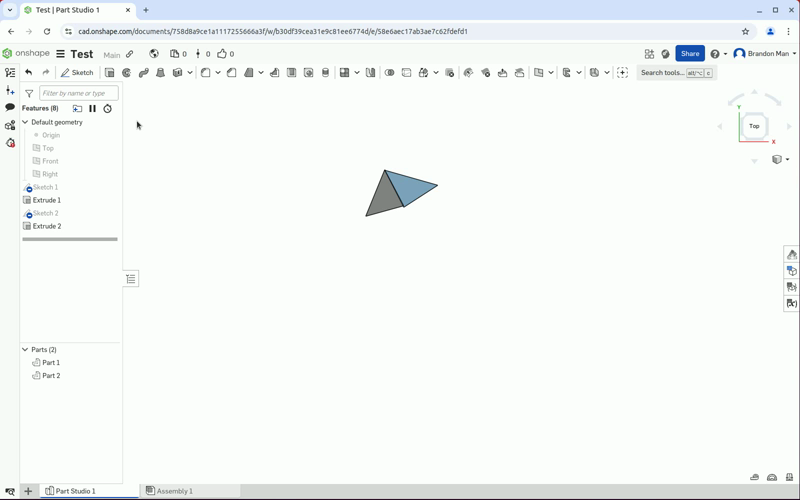
mouse_move(73, 189)
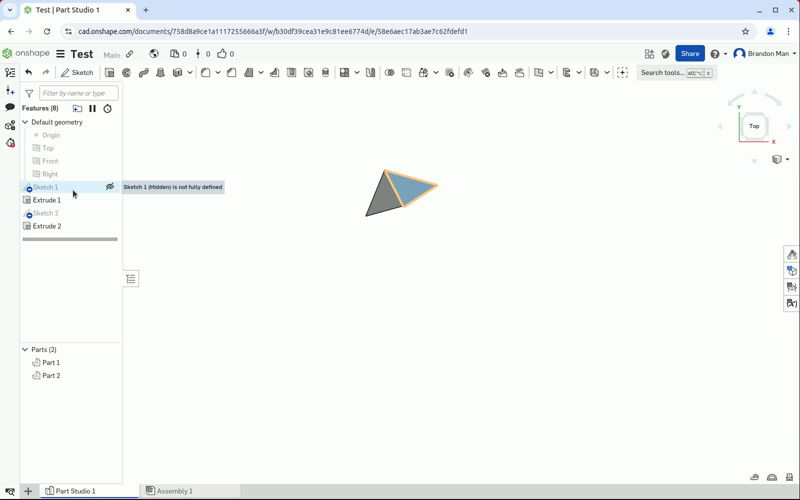
click(73, 189)
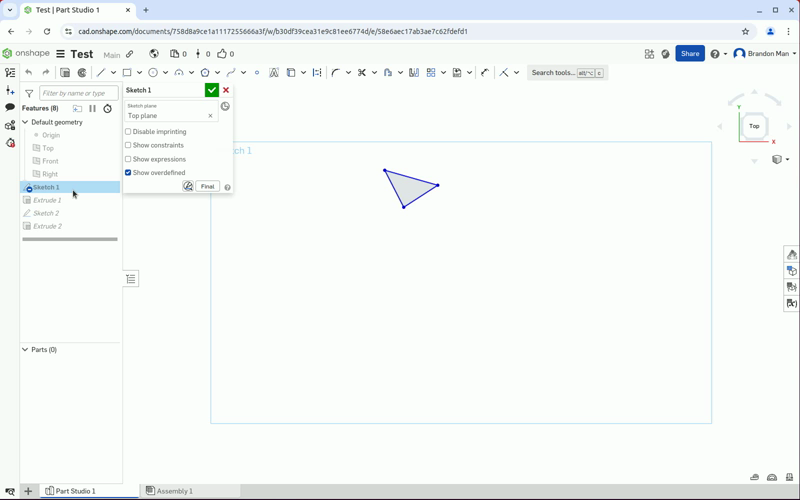
mouse_move(229, 92)
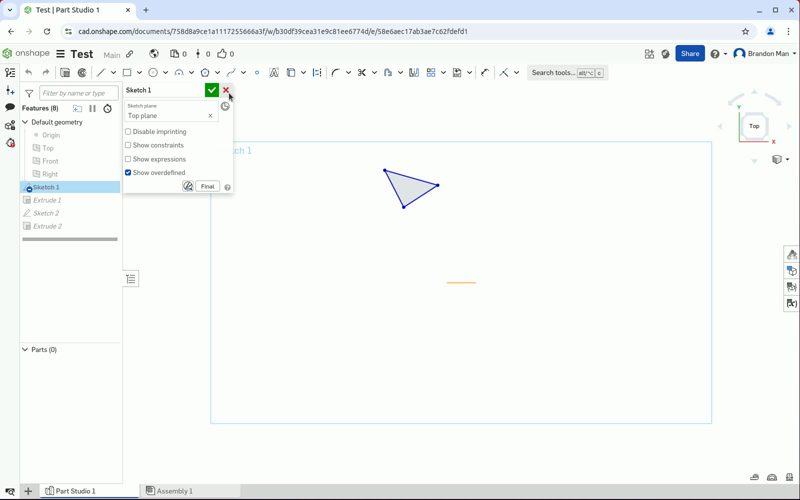
click(229, 92)
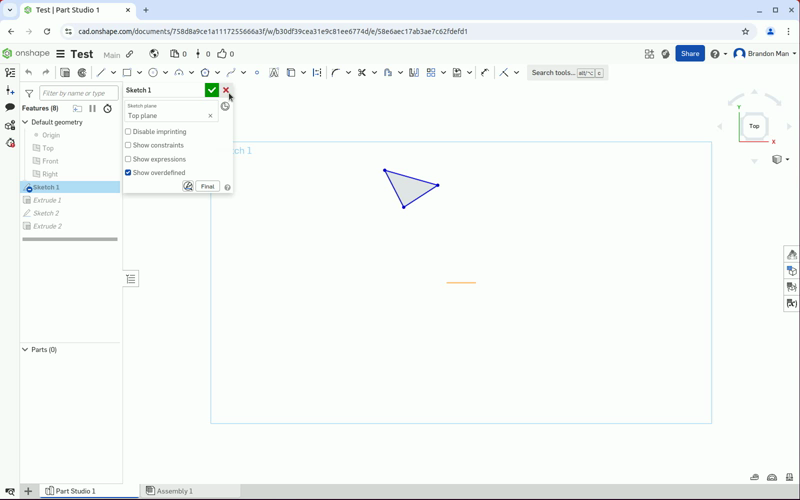
key(shift+s)
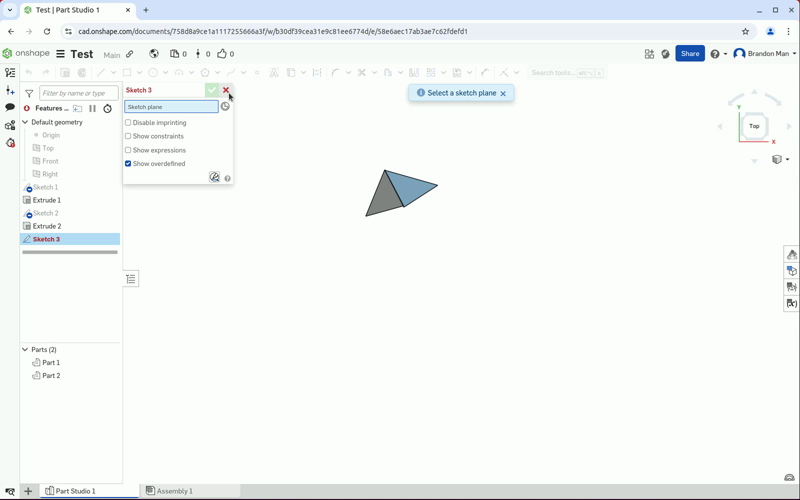
mouse_move(73, 150)
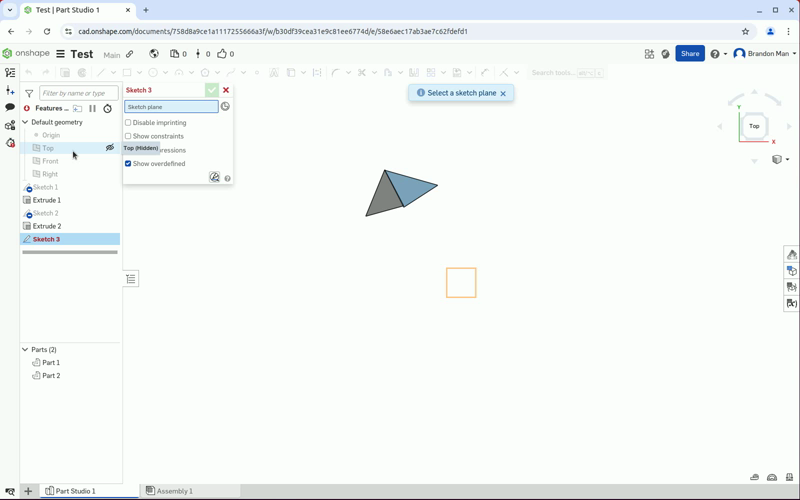
click(73, 150)
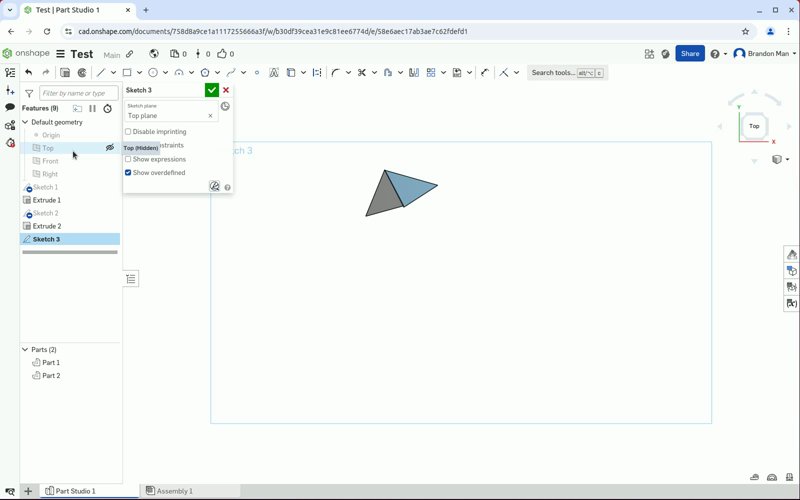
mouse_move(73, 352)
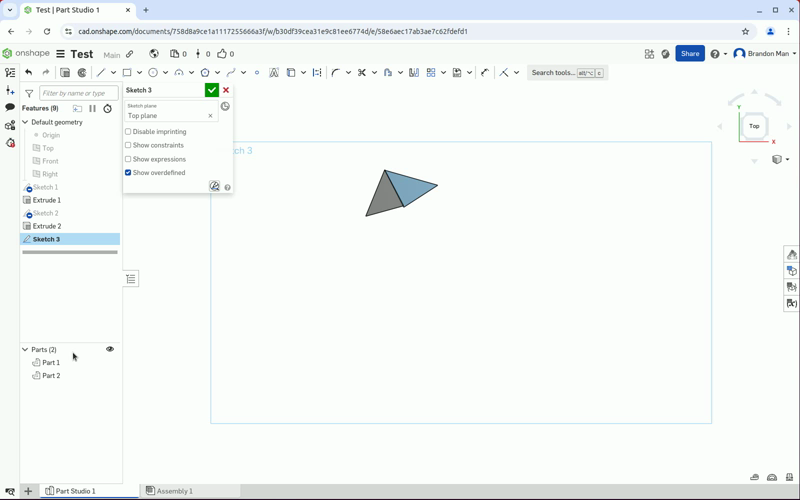
key(y)
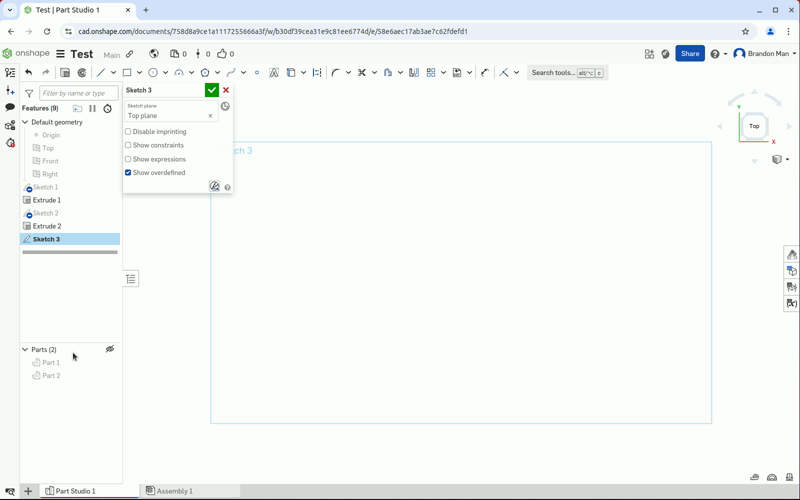
key(l)
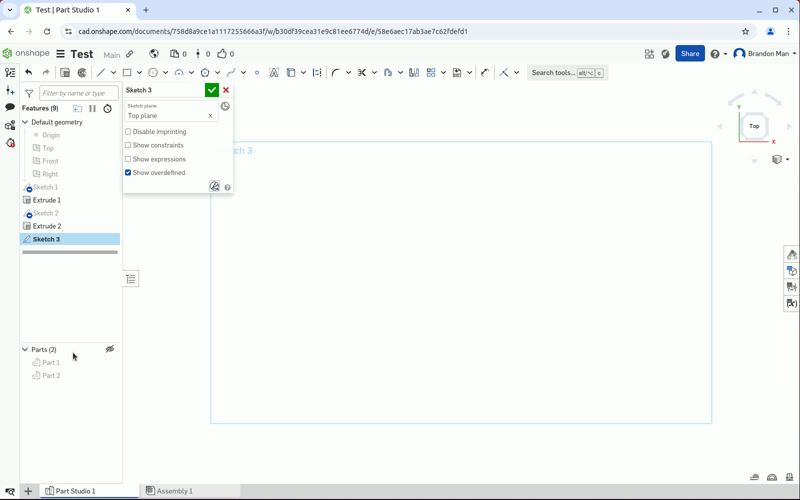
key_down(shift)
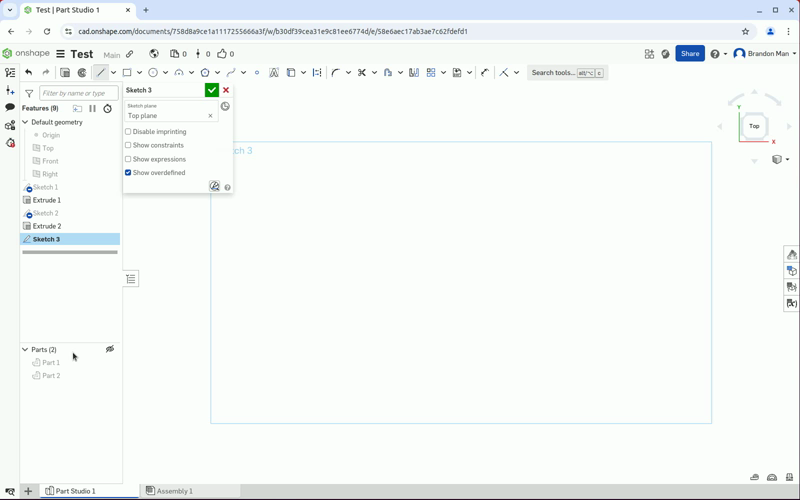
mouse_move(403, 206)
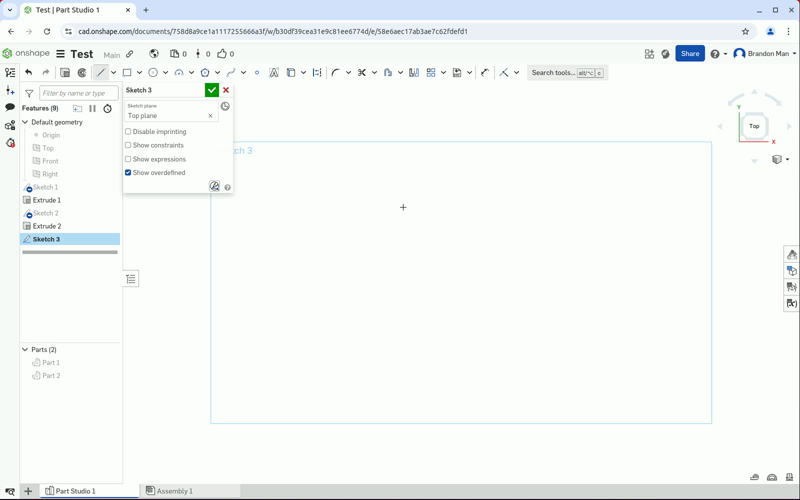
click(403, 206)
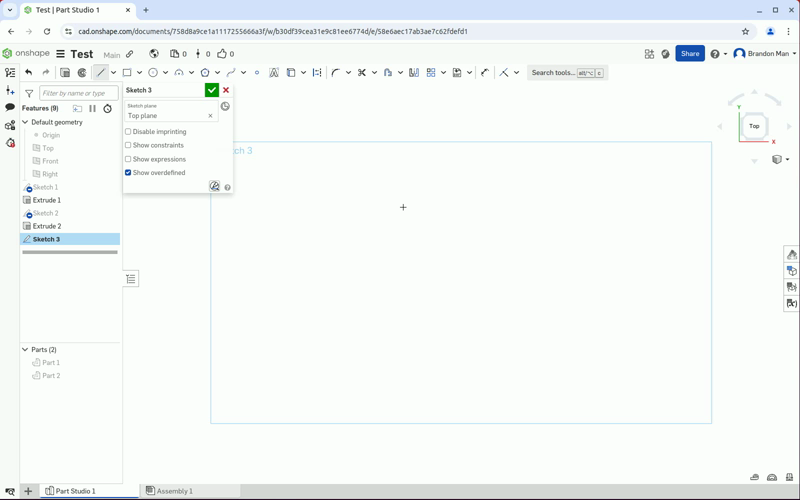
key_up(shift)
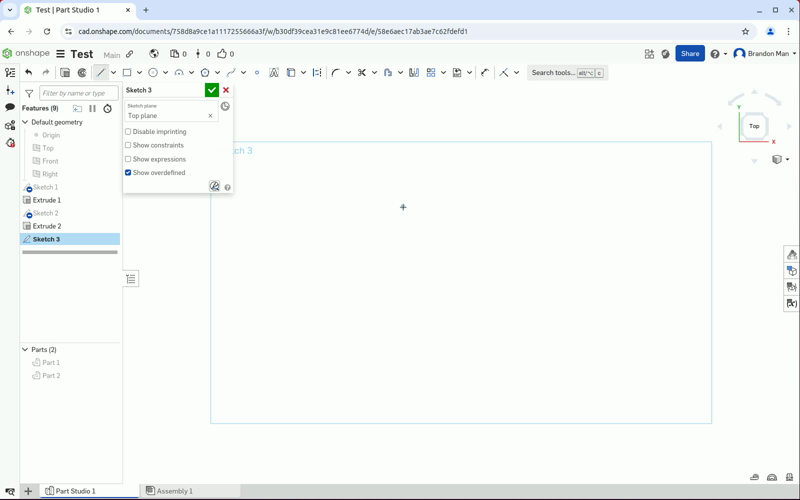
key_down(shift)
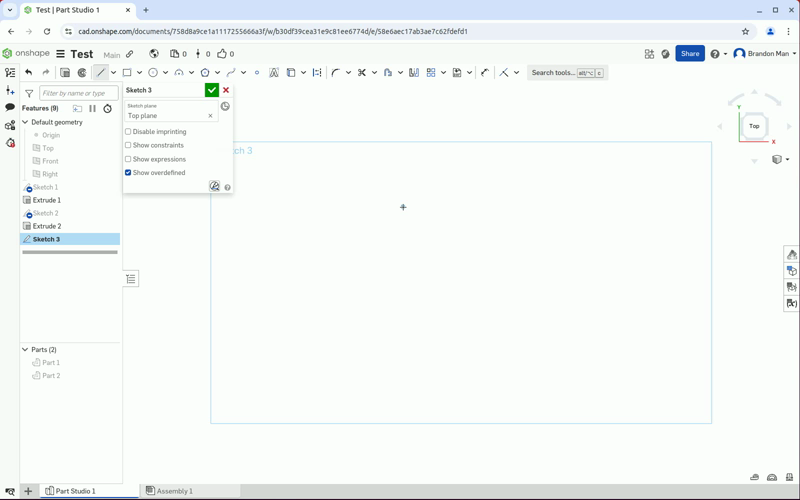
mouse_move(433, 206)
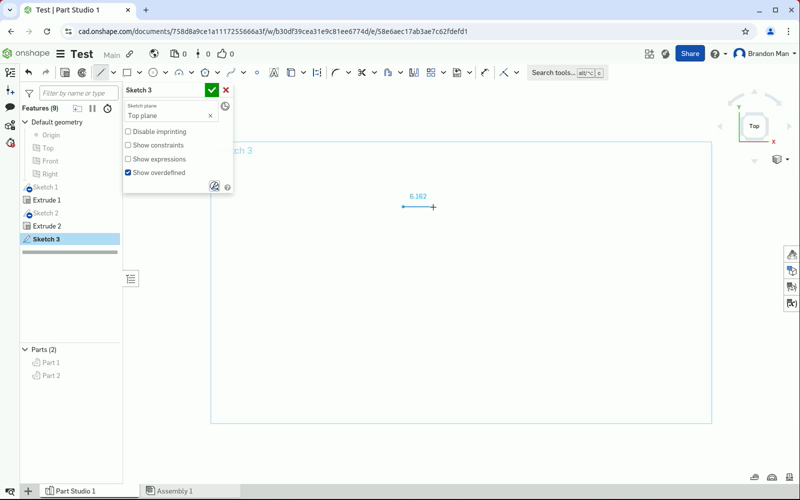
mouse_move(419, 237)
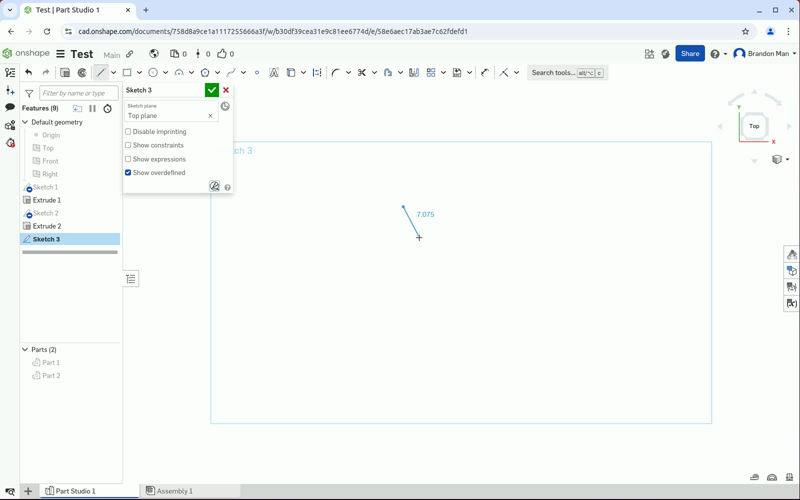
click(419, 237)
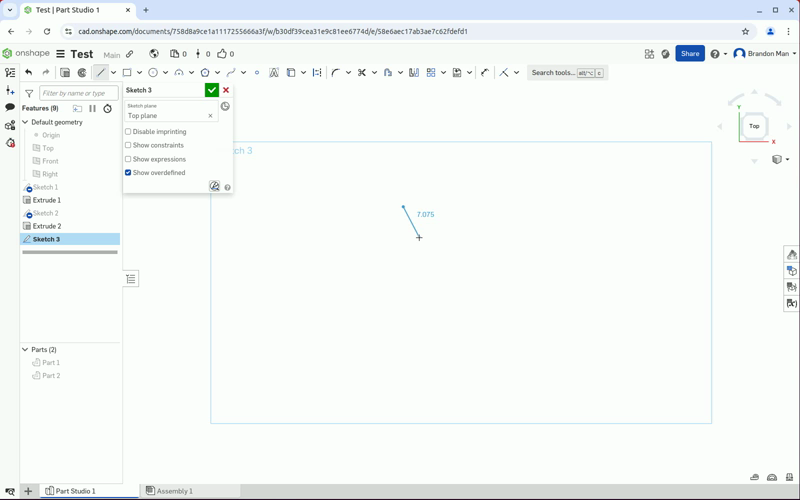
key_up(shift)
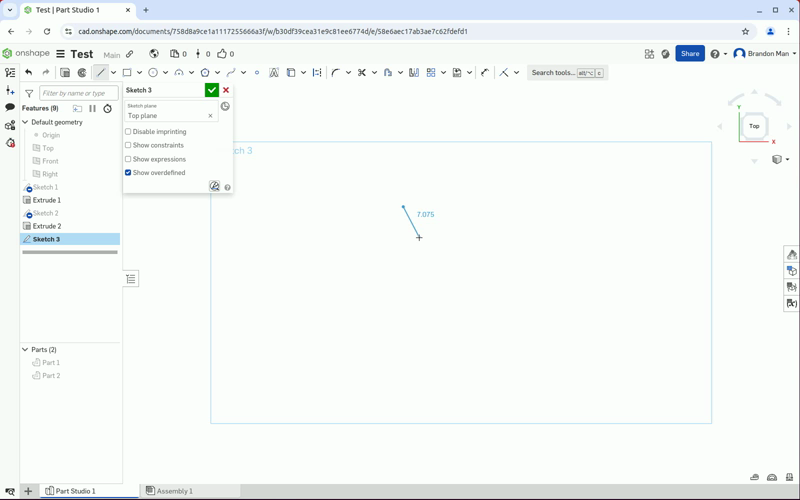
key_down(shift)
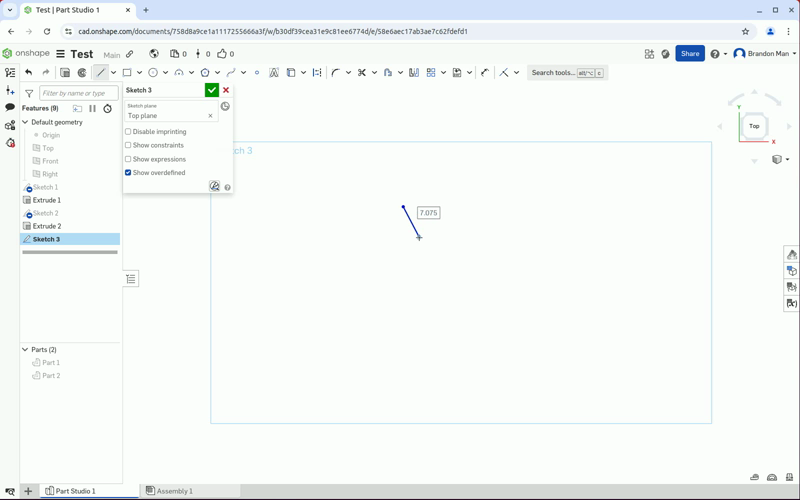
mouse_move(449, 237)
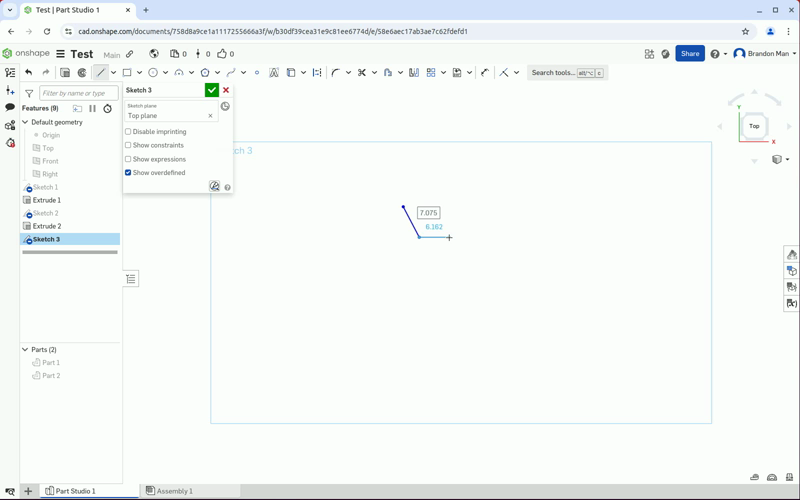
mouse_move(461, 206)
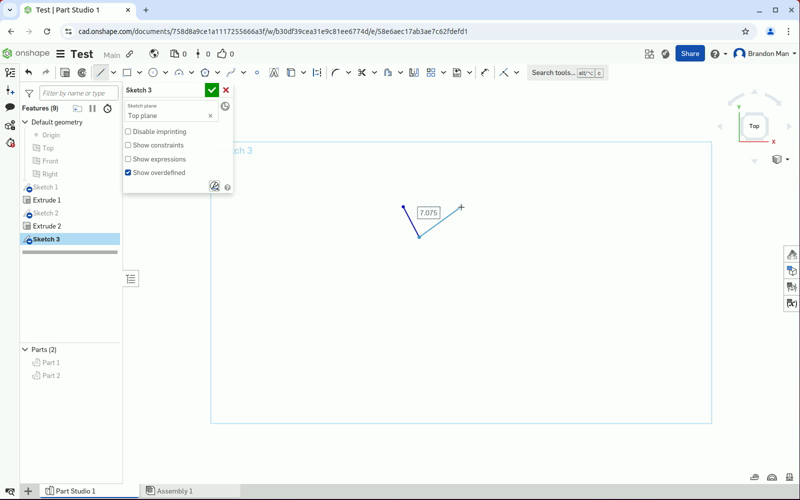
click(461, 206)
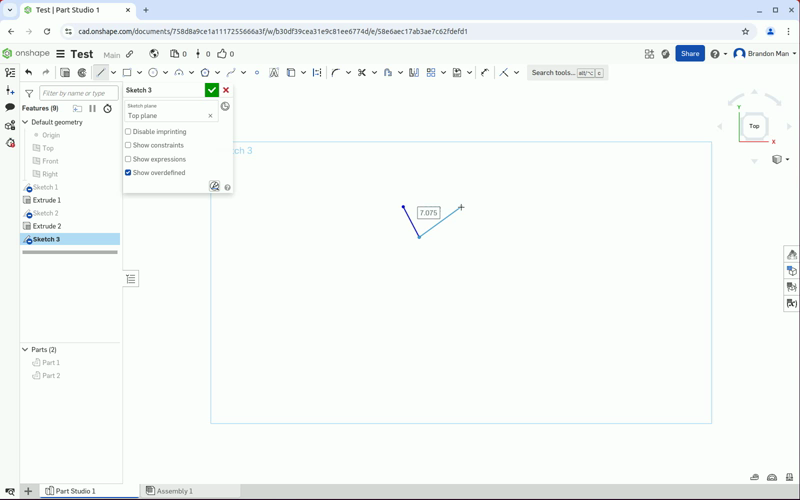
key_up(shift)
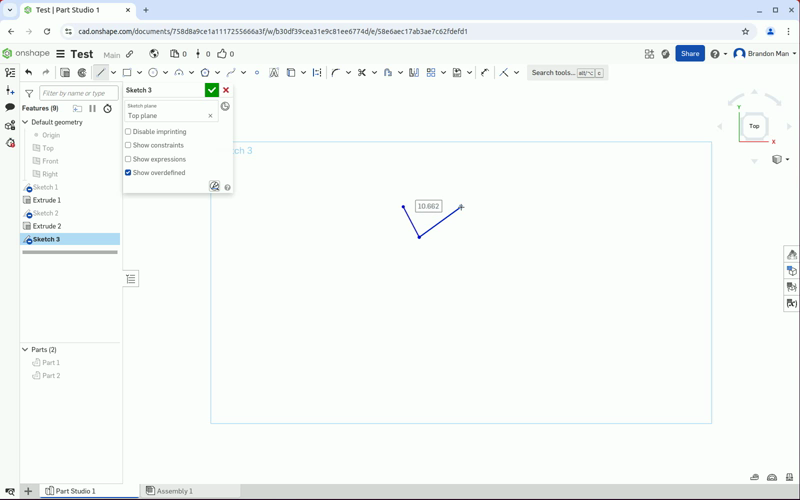
mouse_move(491, 206)
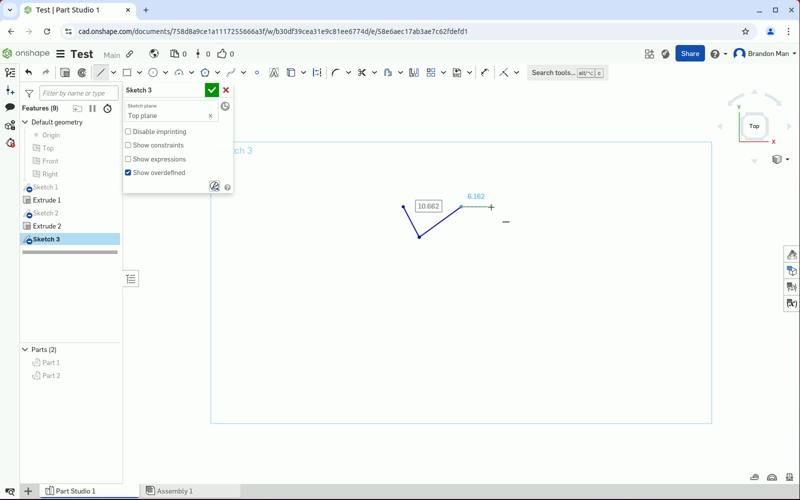
key_down(shift)
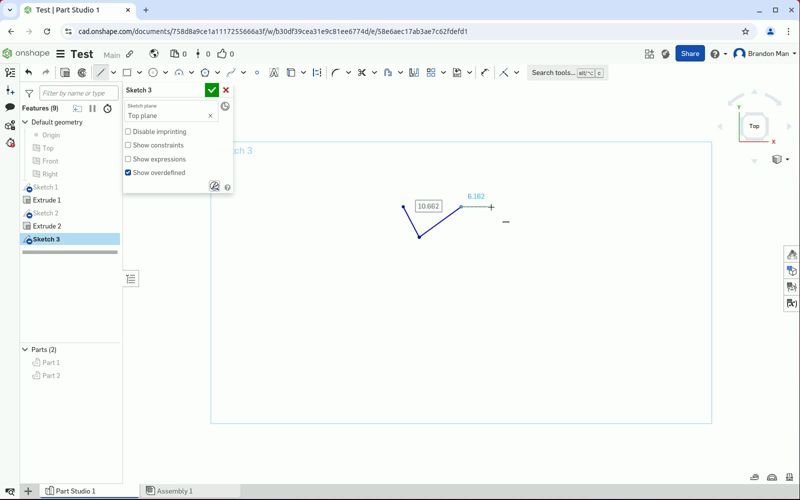
mouse_move(403, 206)
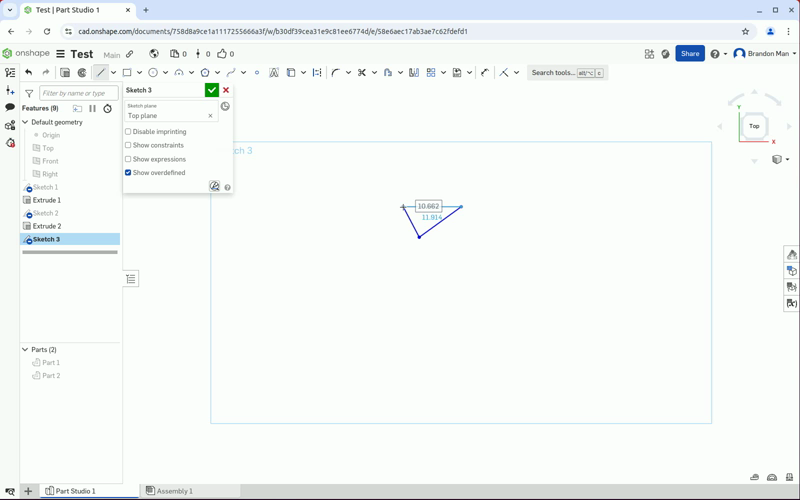
key_up(shift)
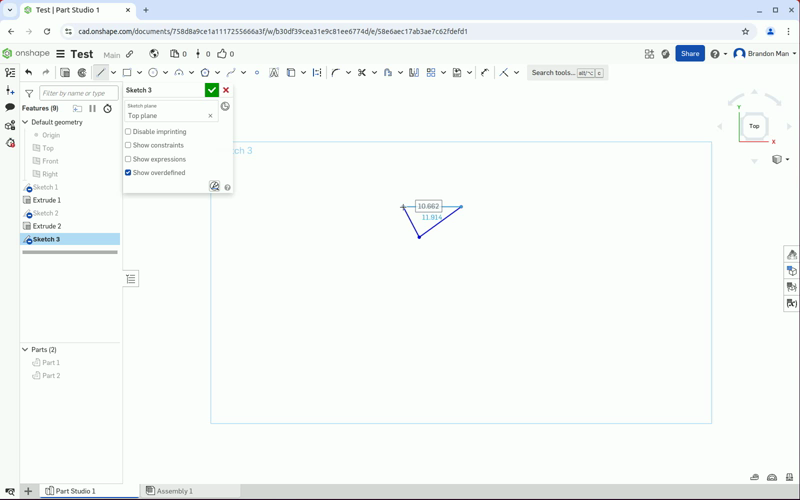
click(403, 206)
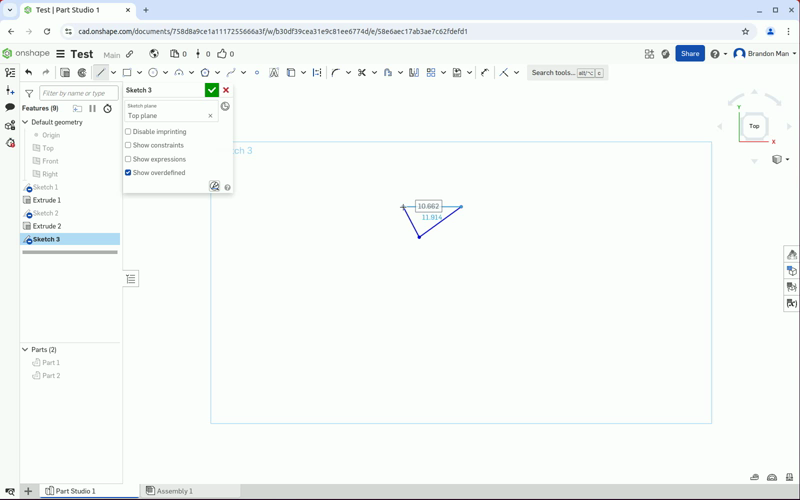
key(esc)
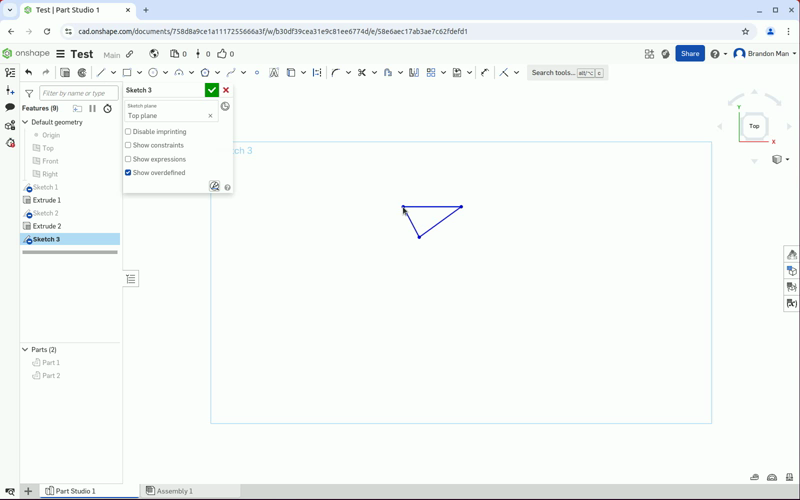
mouse_move(411, 207)
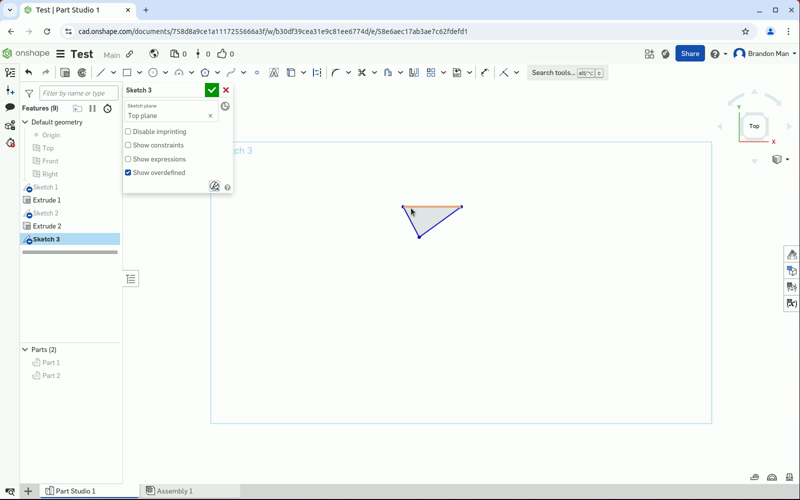
scroll(6)
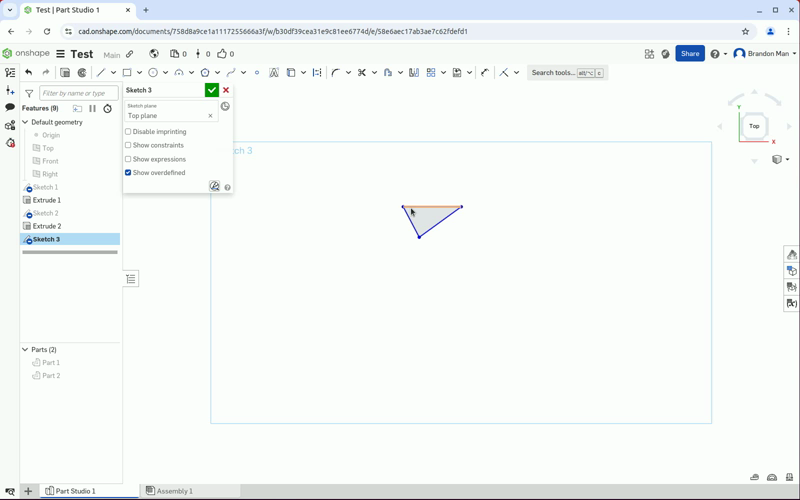
scroll(6)
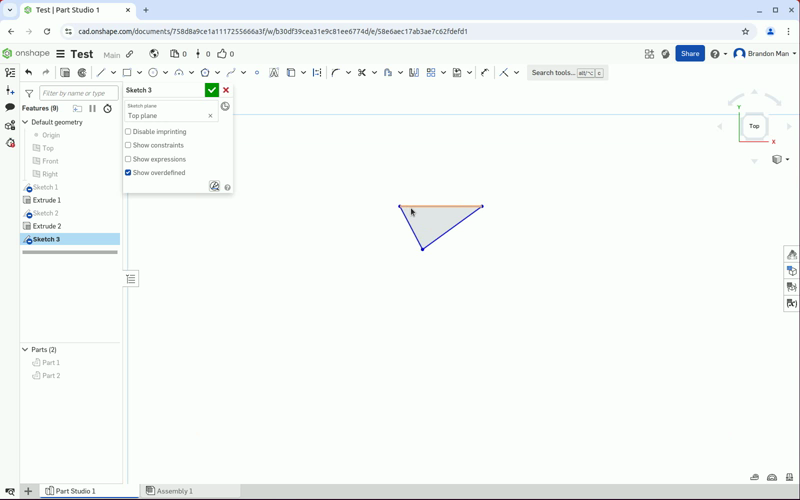
scroll(6)
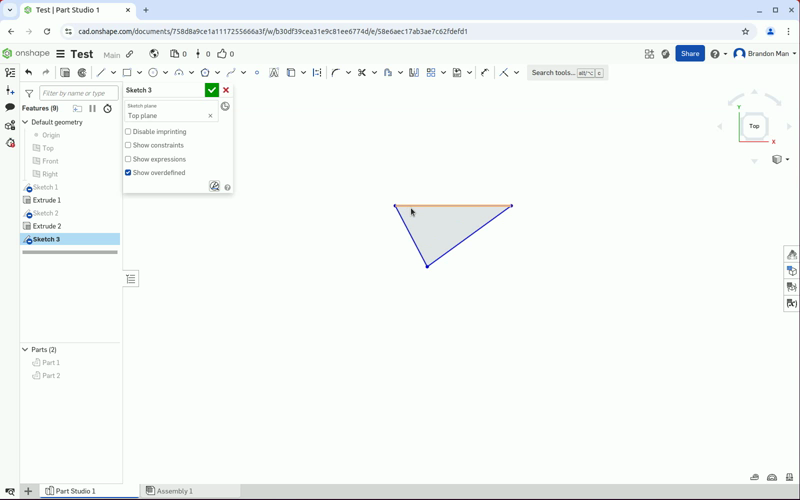
scroll(6)
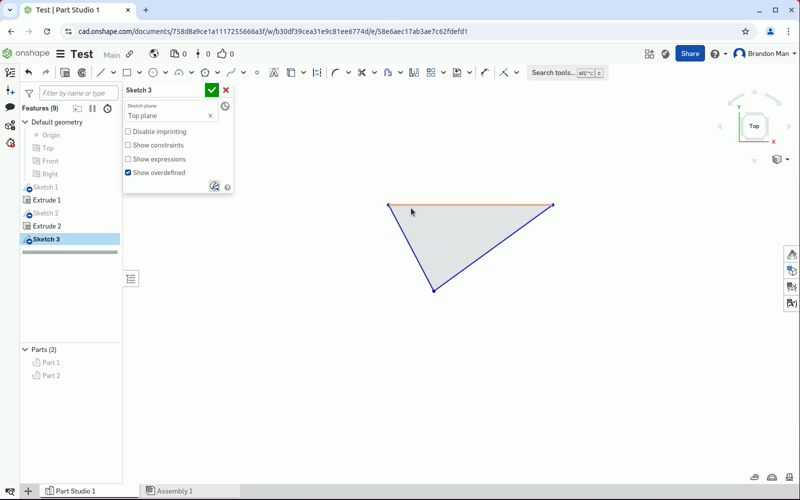
scroll(6)
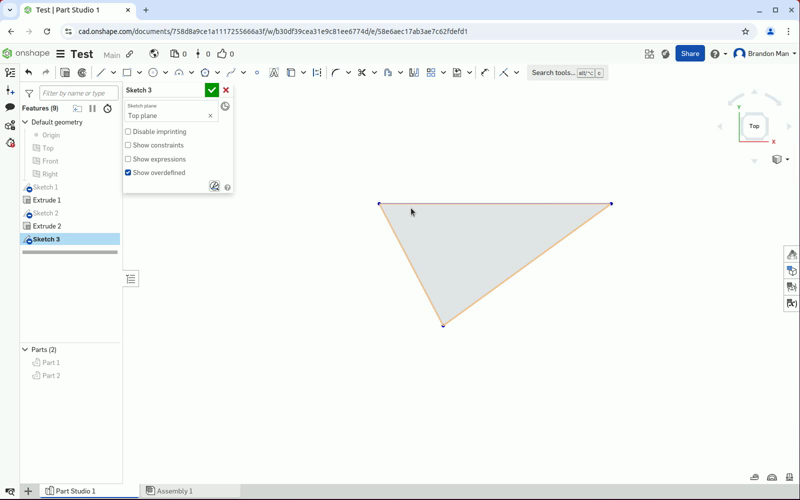
scroll(6)
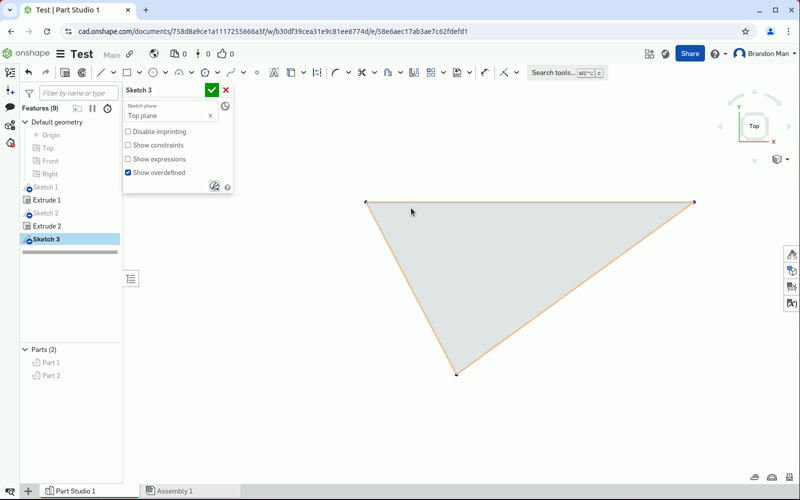
scroll(6)
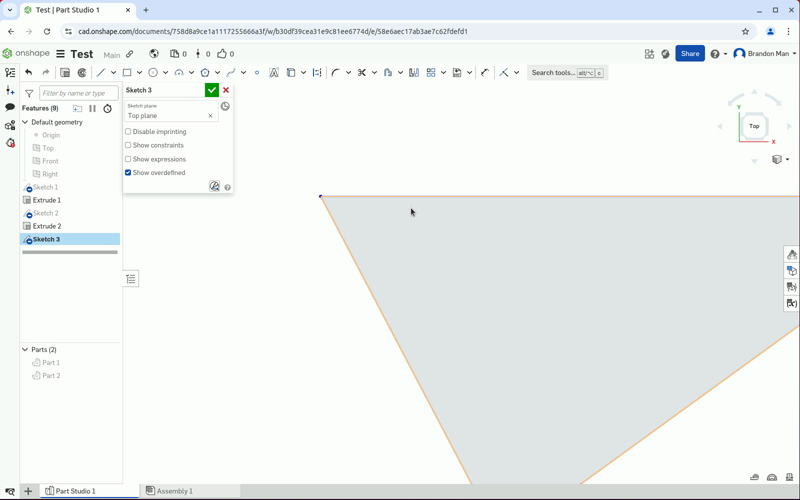
click(411, 207)
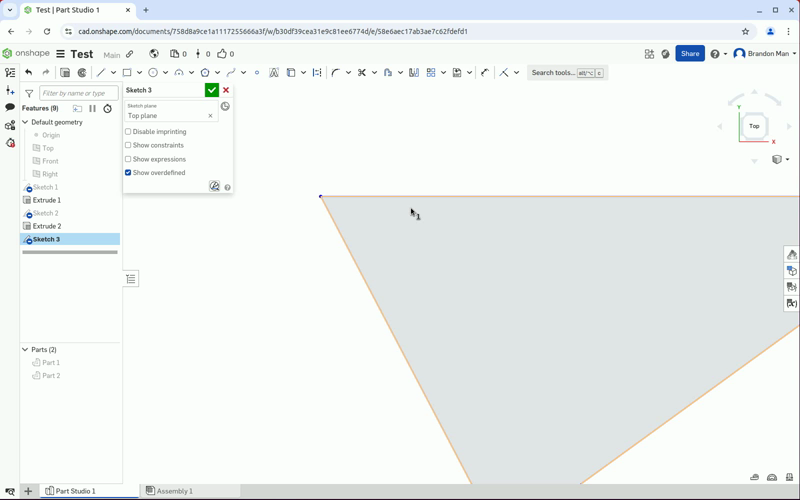
scroll(-6)
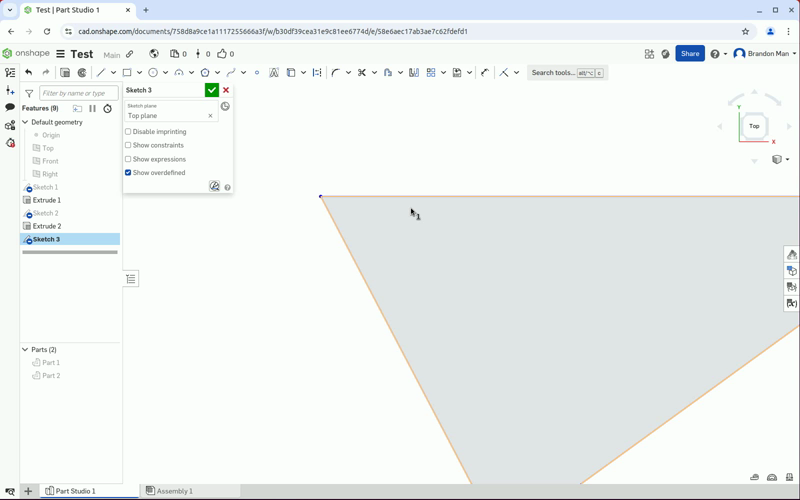
scroll(-6)
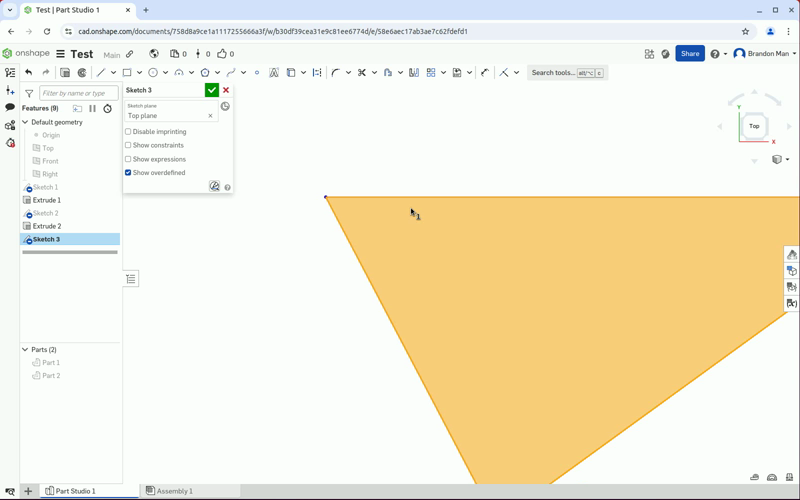
scroll(-6)
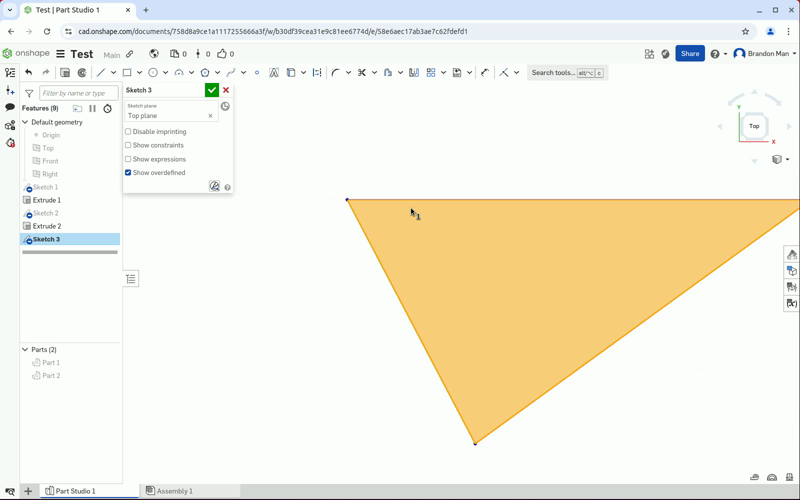
scroll(-6)
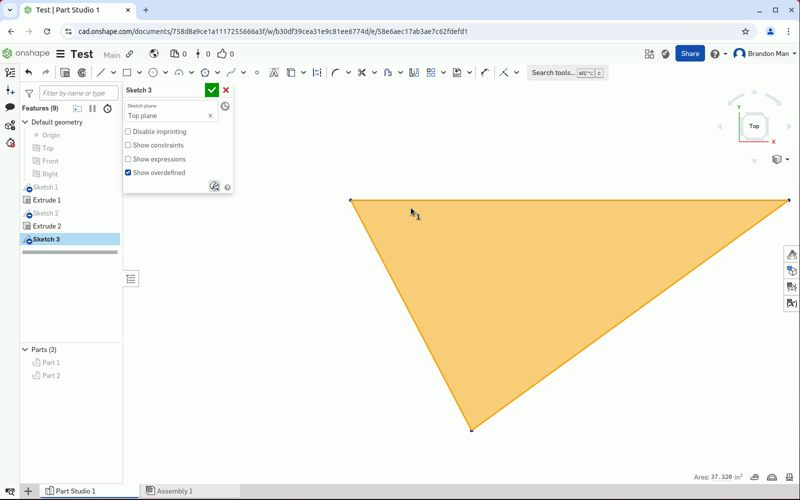
scroll(-6)
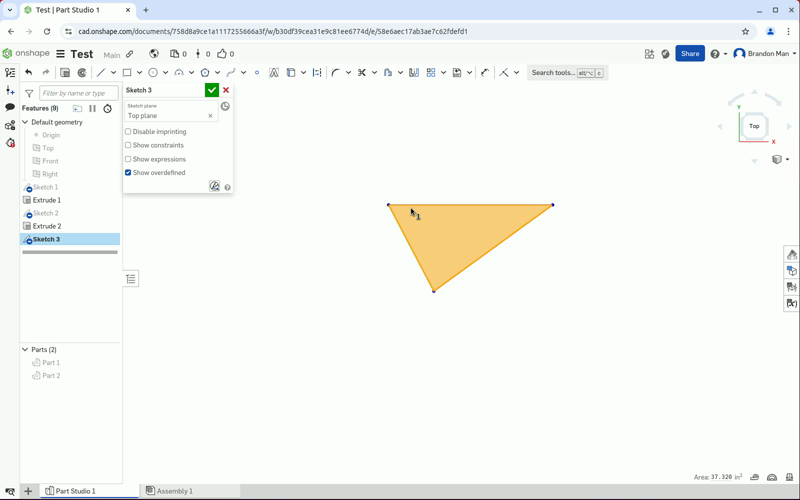
scroll(-6)
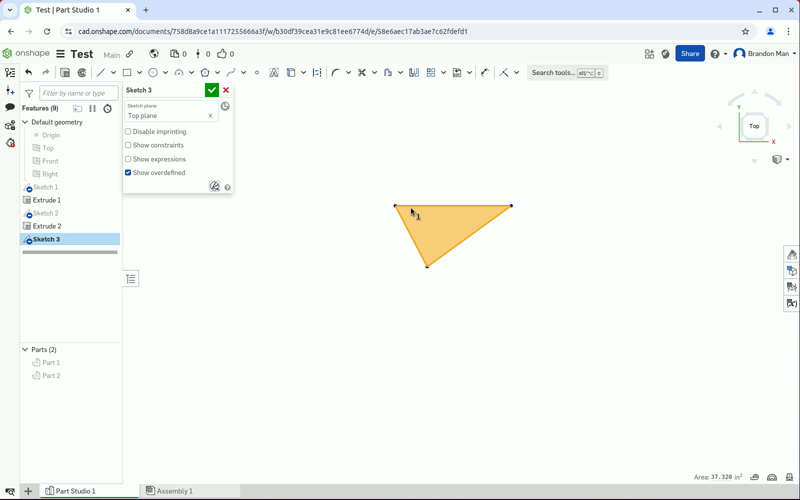
scroll(-6)
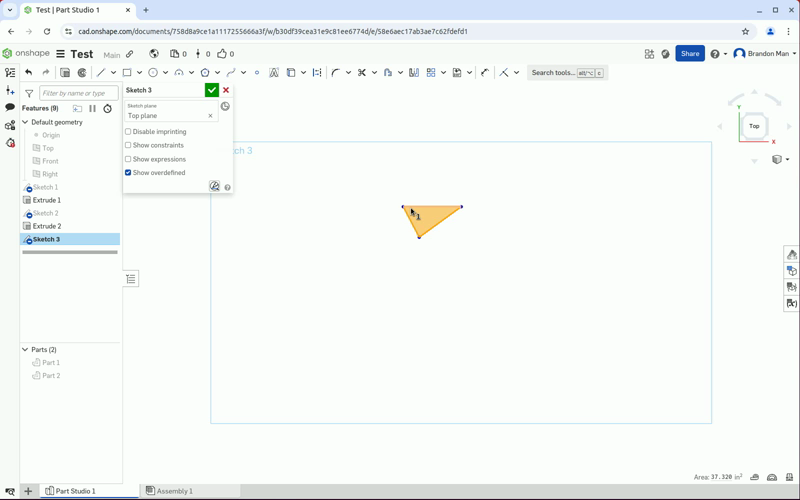
mouse_move(73, 352)
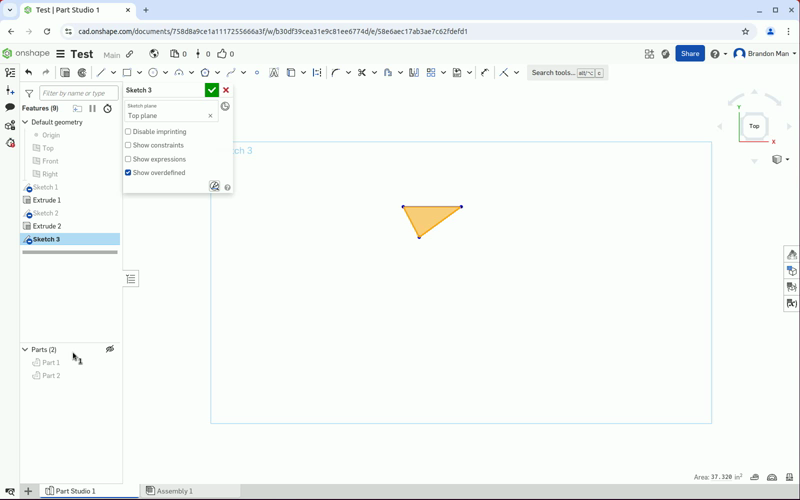
key(shift+y)
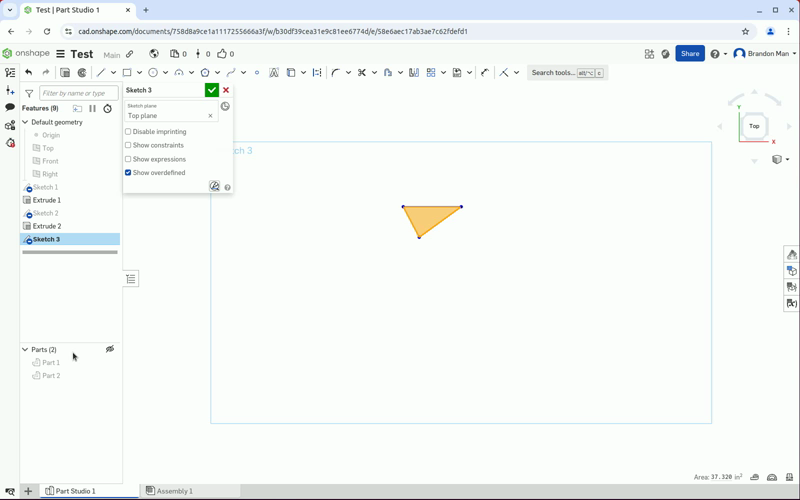
key(shift+e)
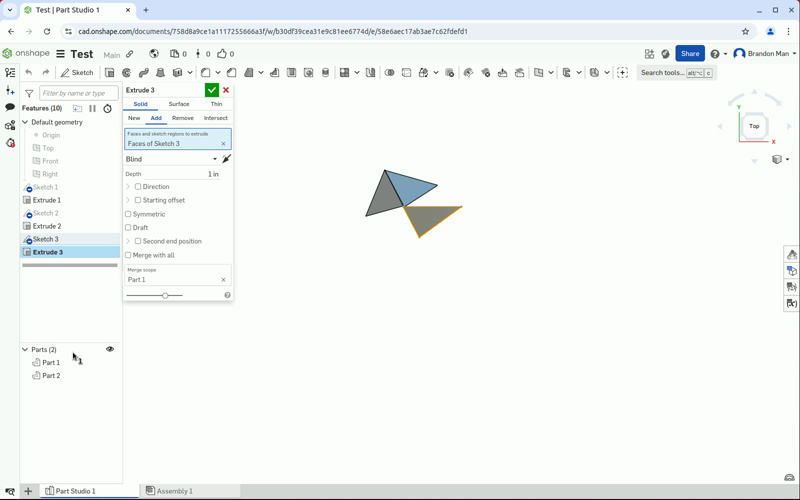
mouse_move(143, 106)
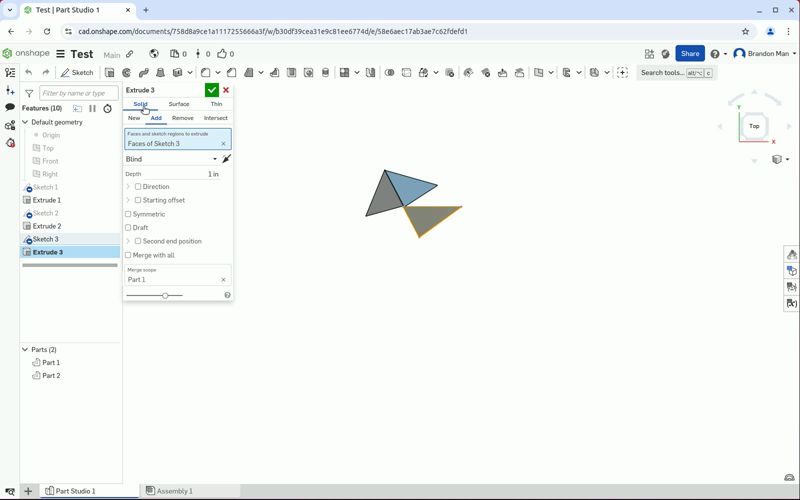
click(143, 106)
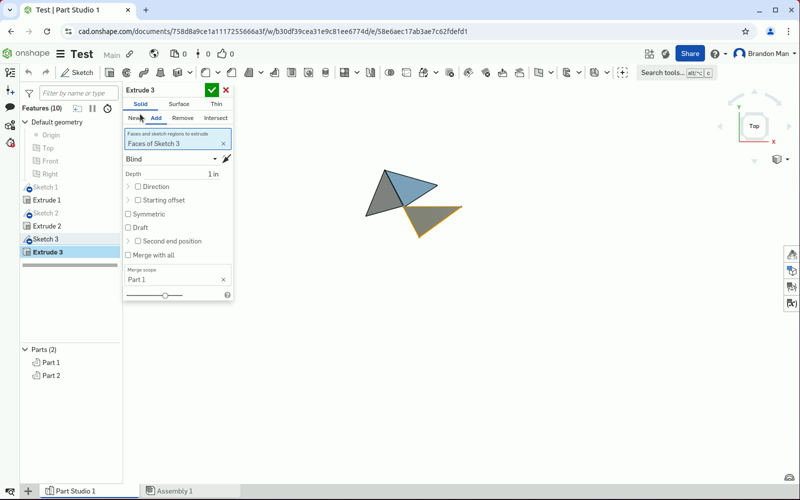
mouse_move(137, 120)
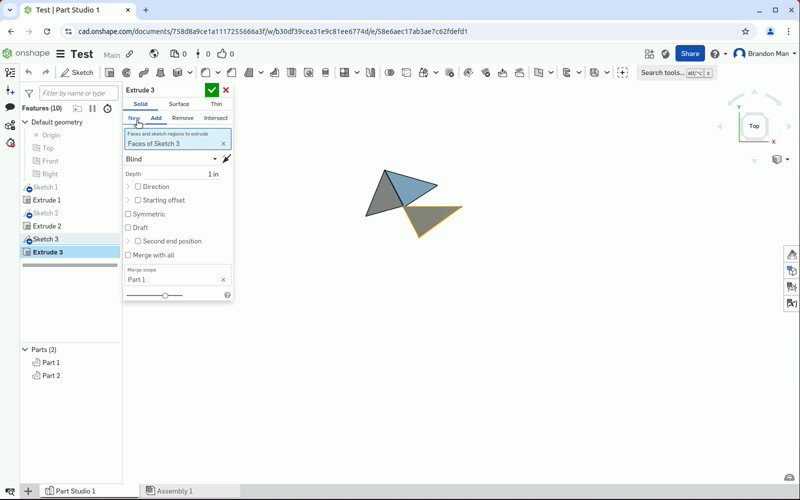
click(137, 120)
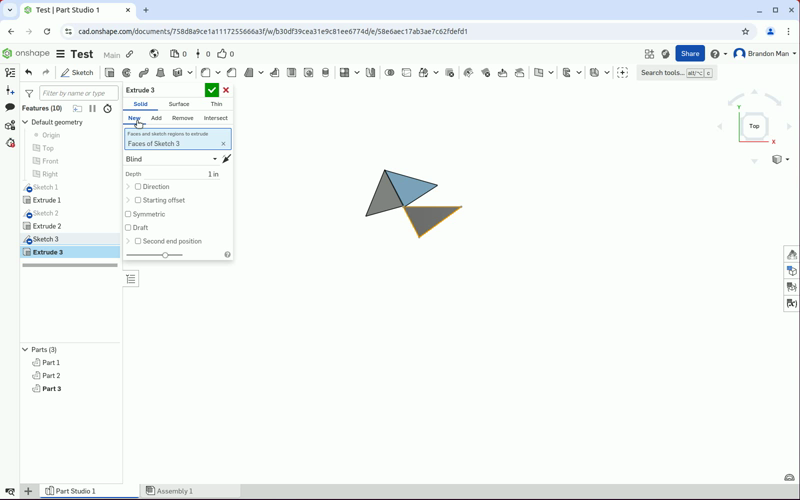
key(tab, 4)
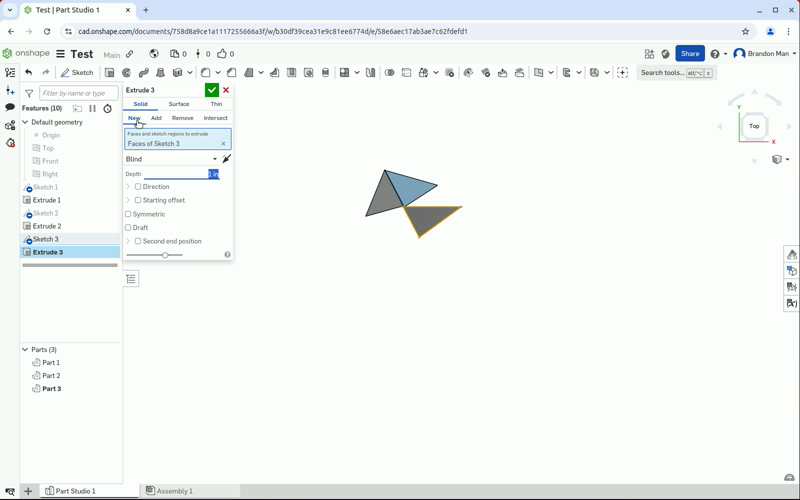
text(11.554)
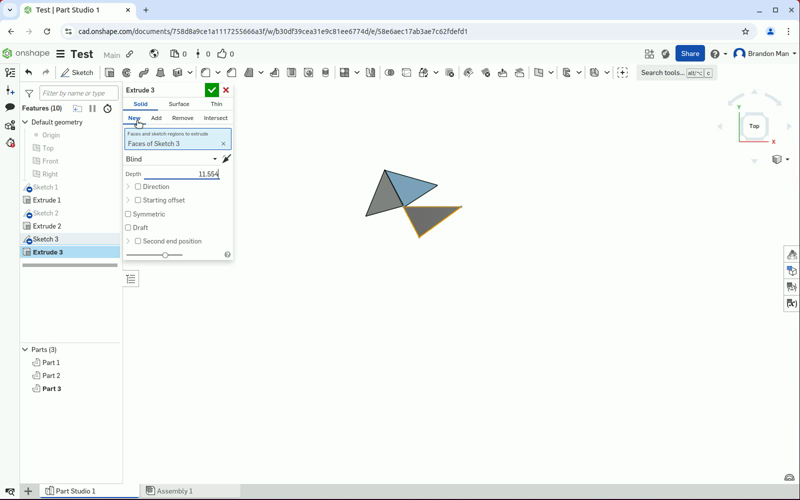
key(enter)
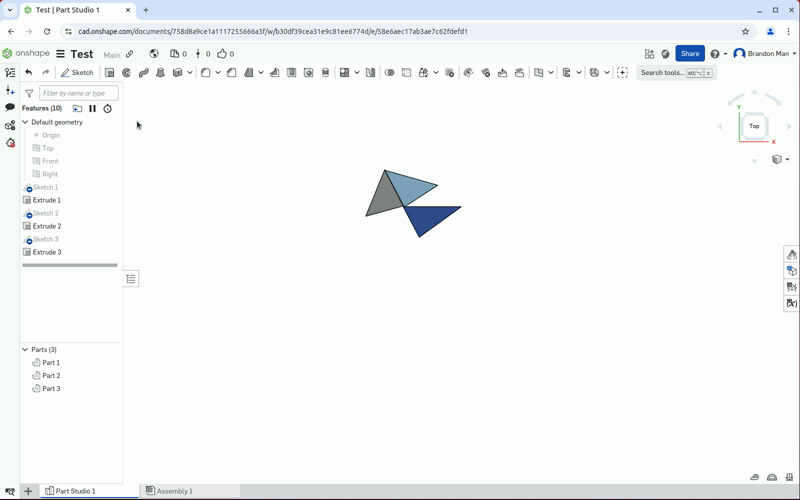
key(shift+h)
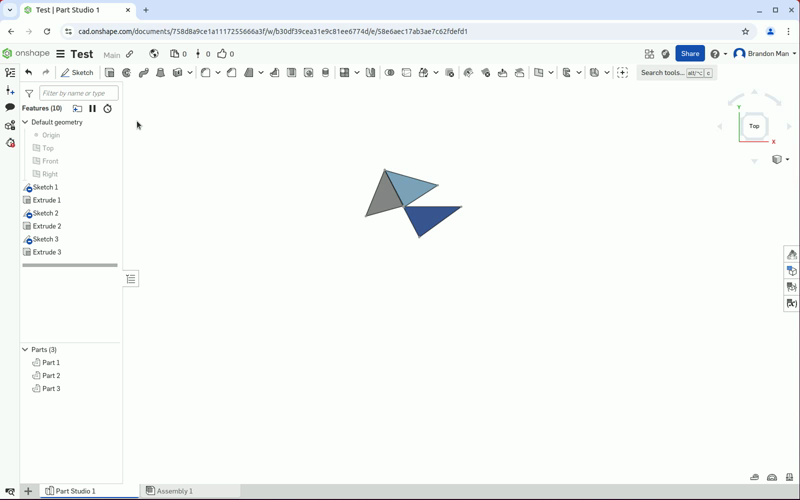
key(shift+h)
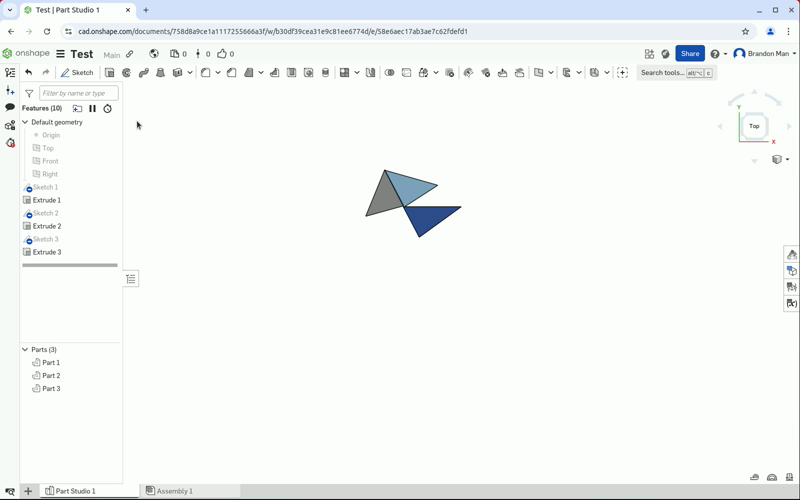
mouse_move(73, 189)
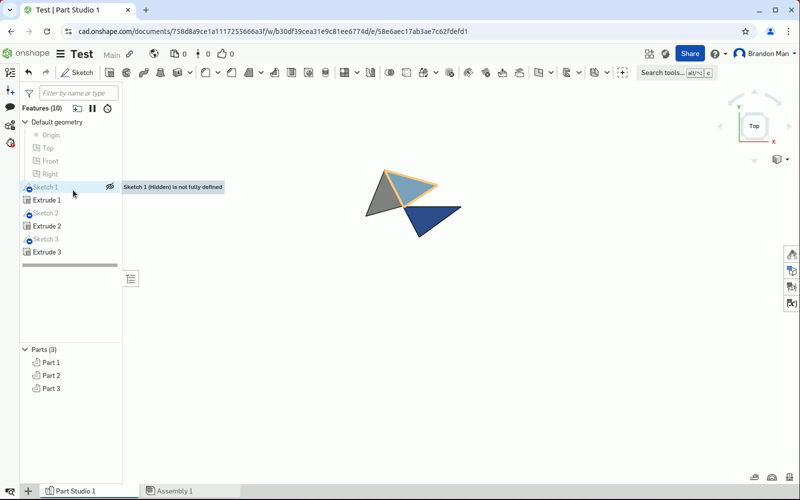
click(73, 189)
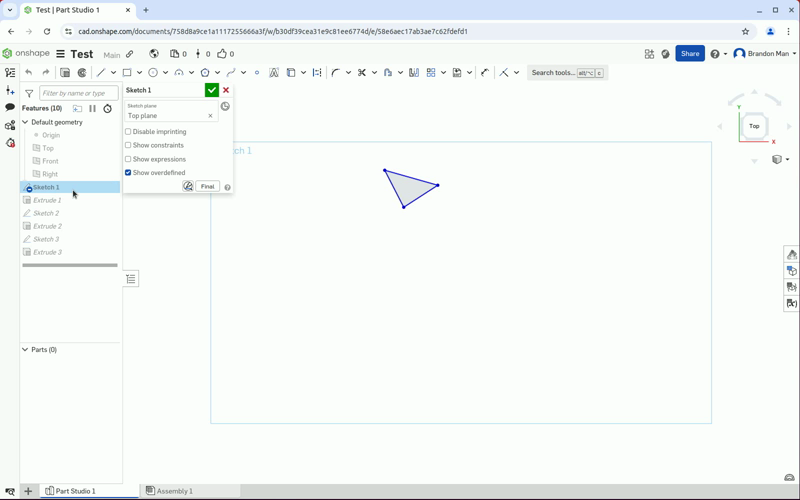
mouse_move(229, 92)
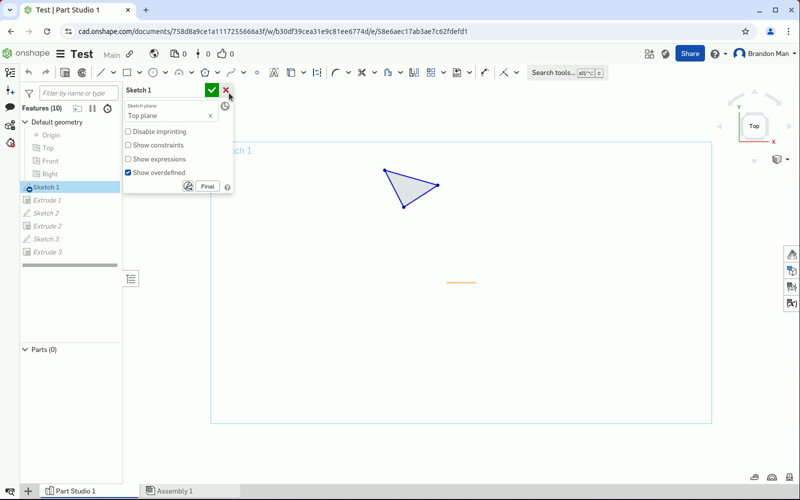
click(229, 92)
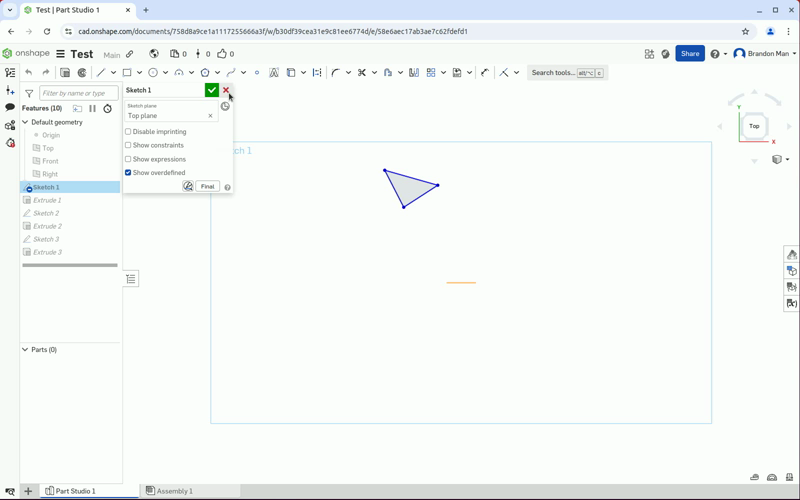
key(shift+s)
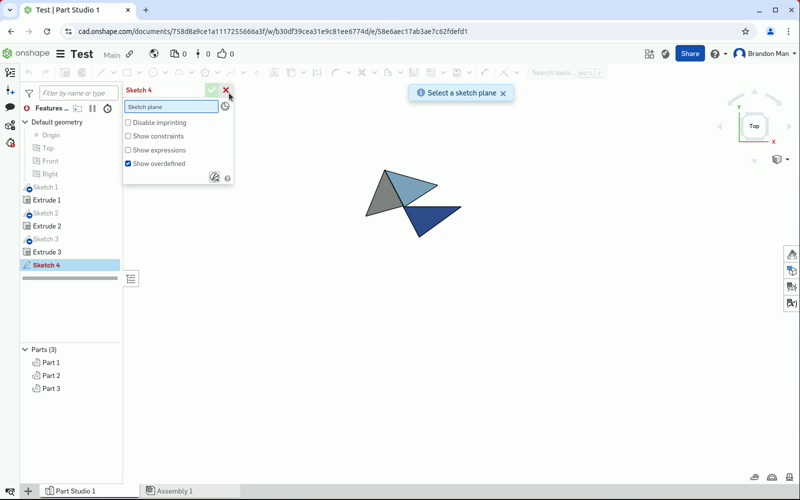
mouse_move(73, 150)
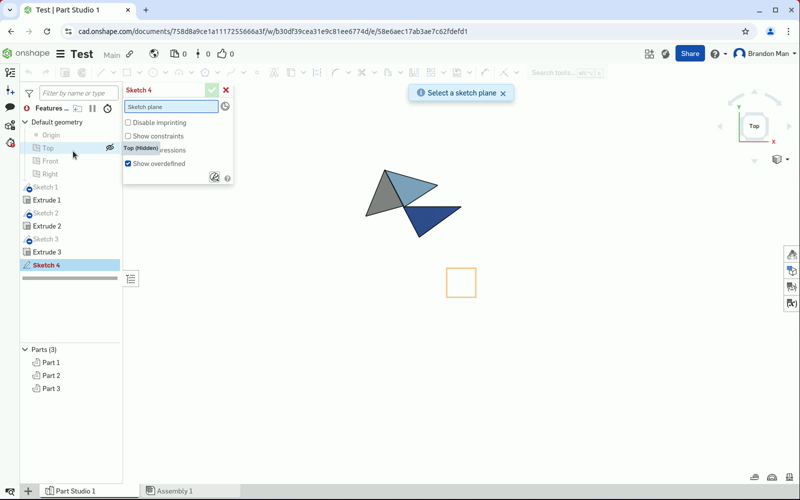
click(73, 150)
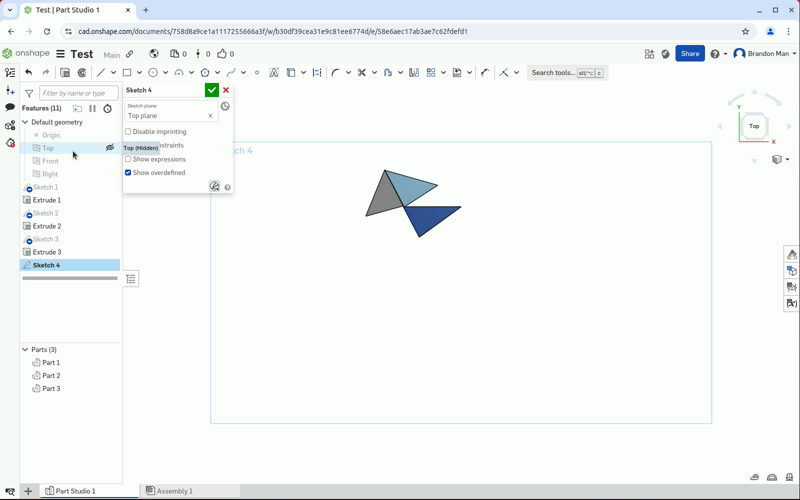
mouse_move(73, 352)
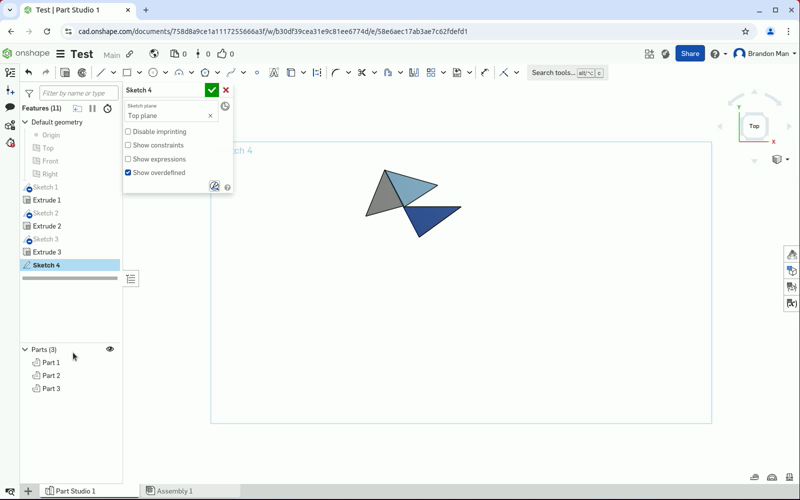
key(y)
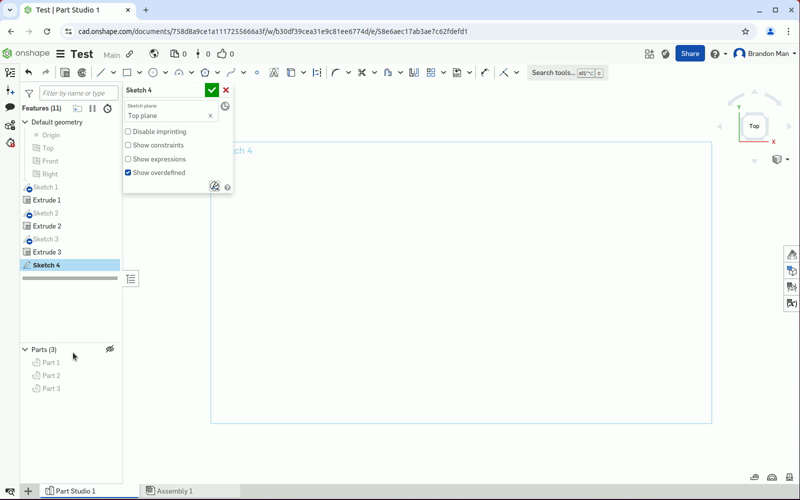
key(l)
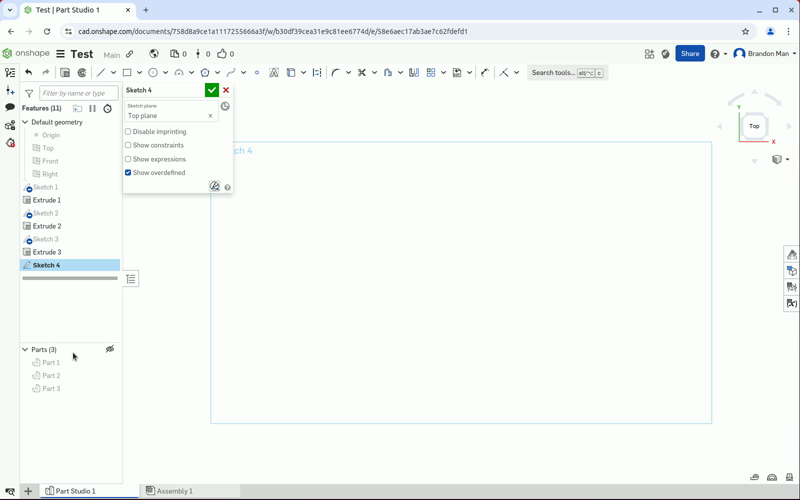
key_down(shift)
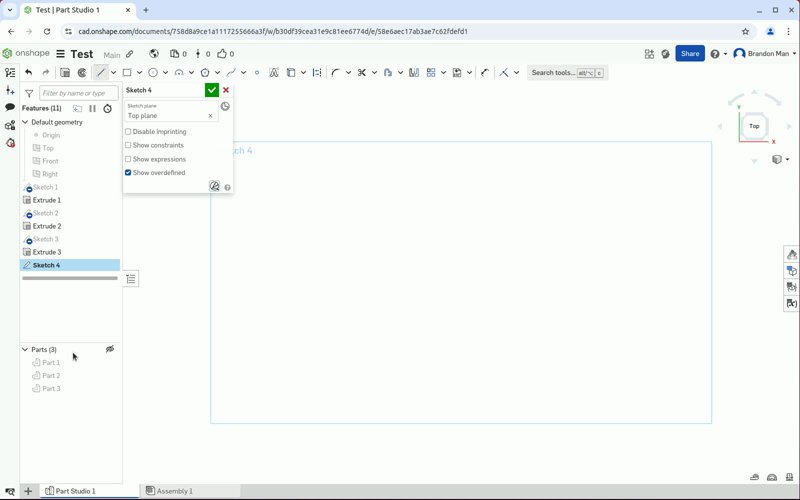
mouse_move(378, 247)
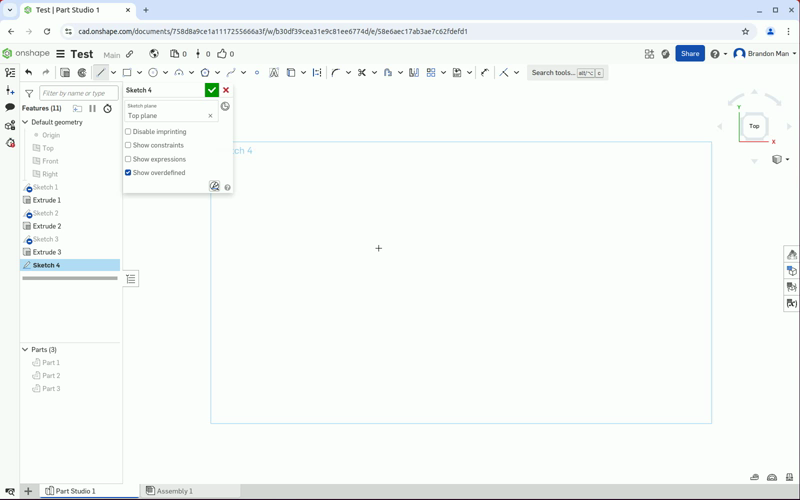
click(378, 247)
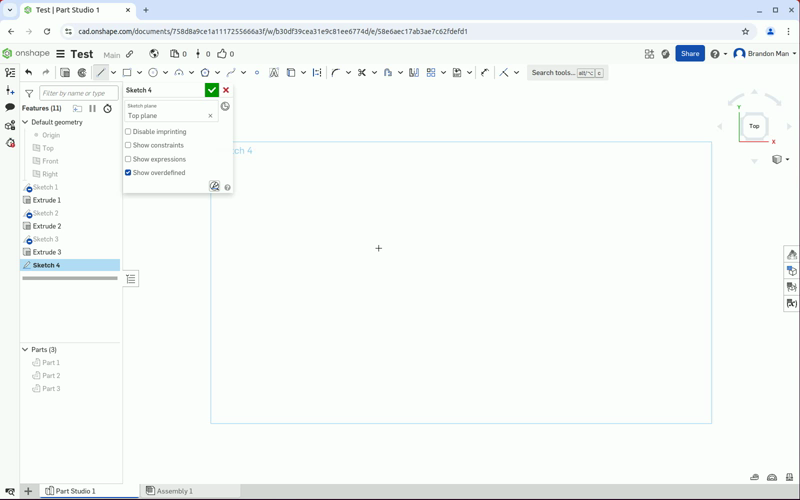
key_up(shift)
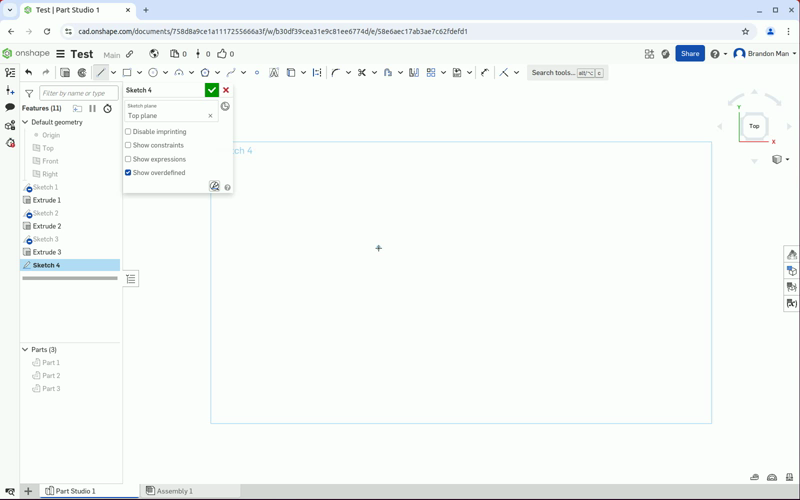
key_down(shift)
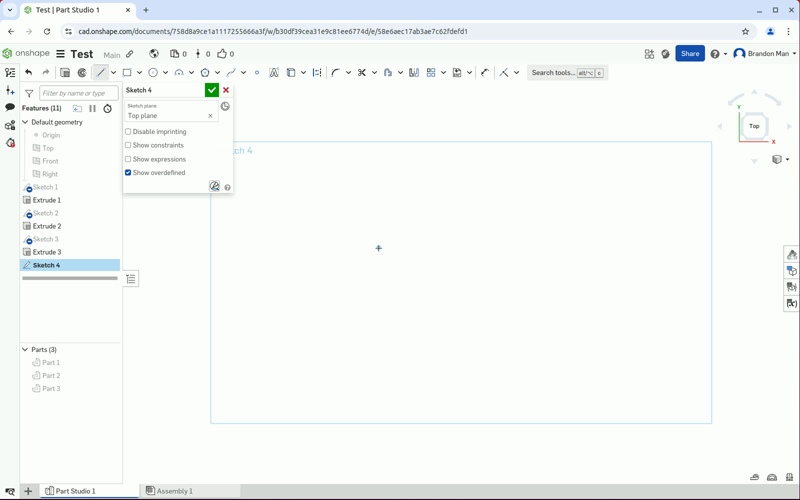
mouse_move(408, 247)
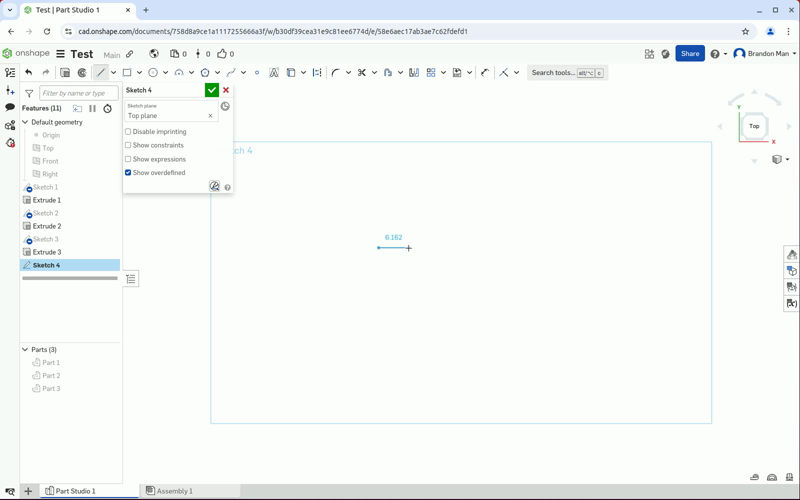
mouse_move(419, 236)
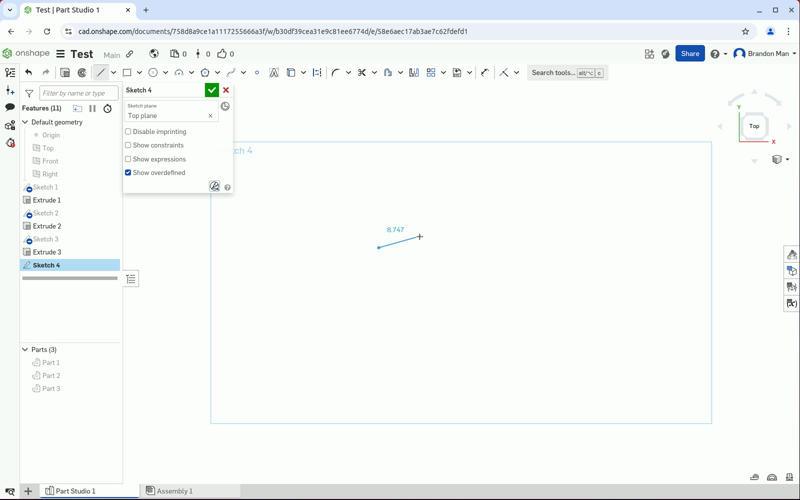
click(419, 236)
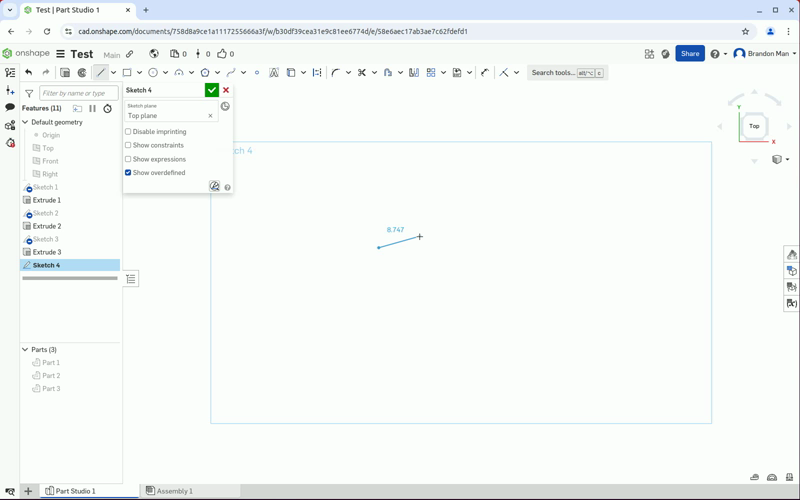
key_up(shift)
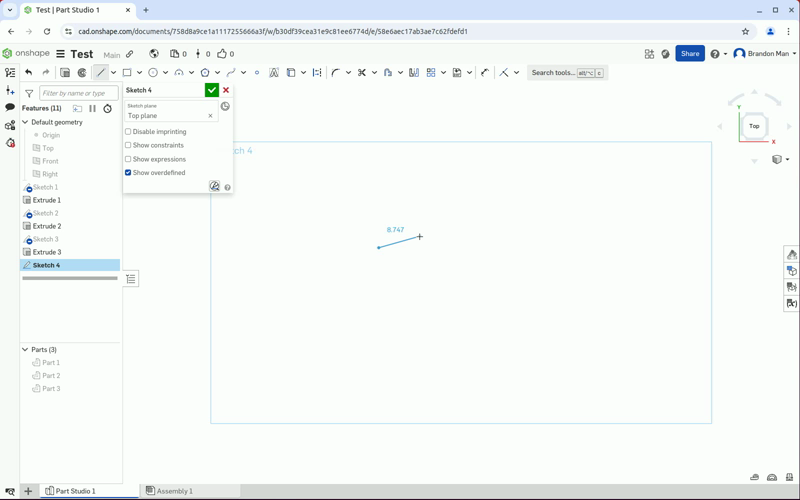
key_down(shift)
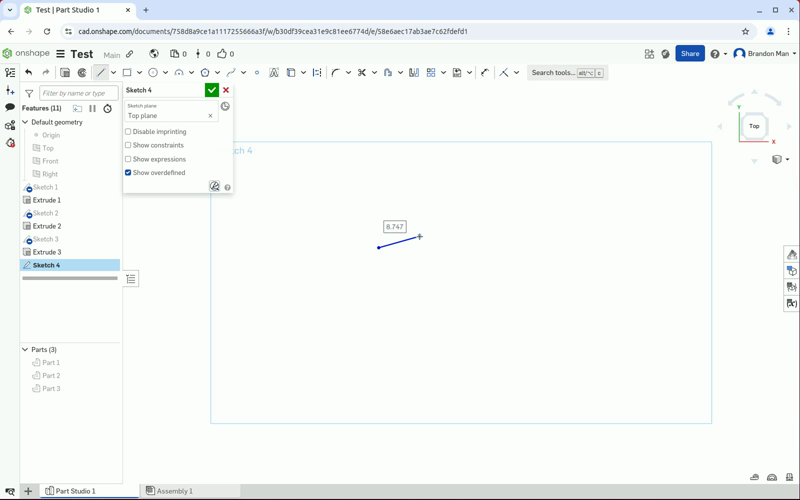
mouse_move(449, 236)
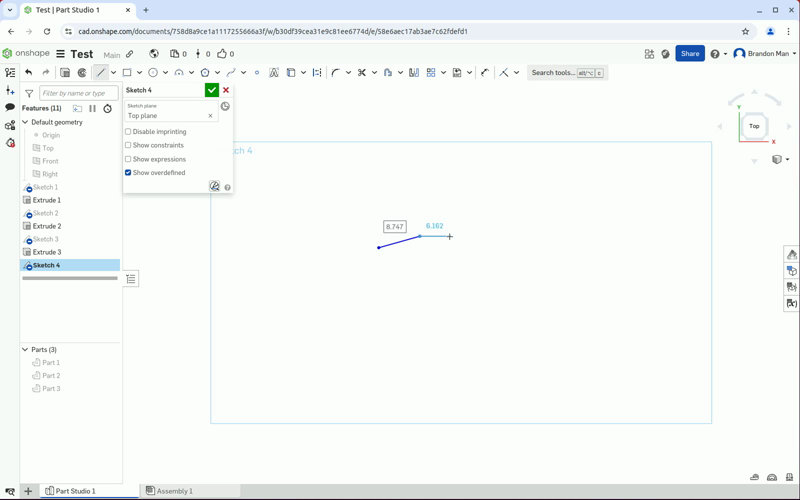
mouse_move(403, 206)
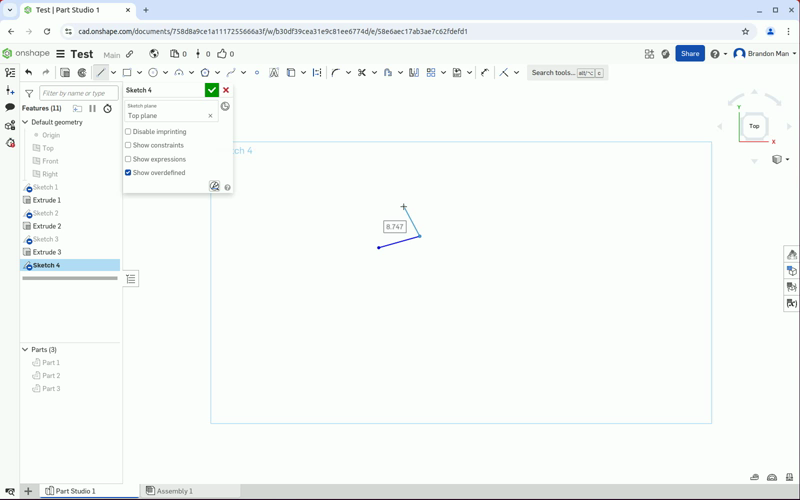
click(403, 206)
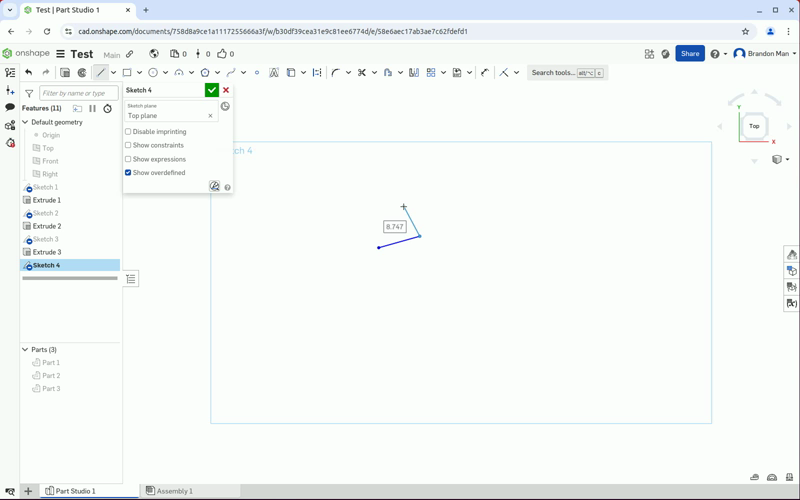
key_up(shift)
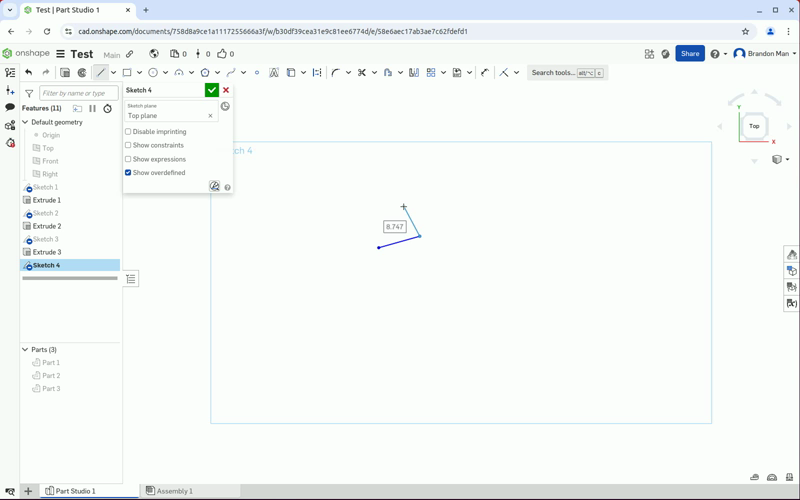
mouse_move(433, 206)
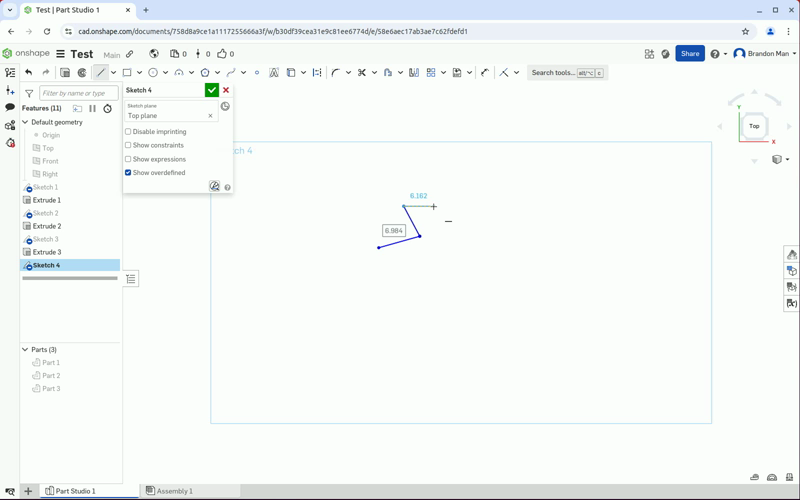
key_down(shift)
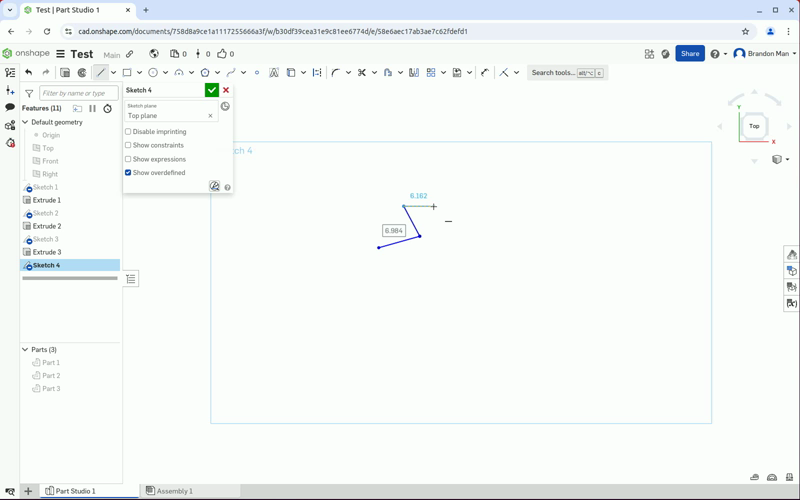
mouse_move(378, 247)
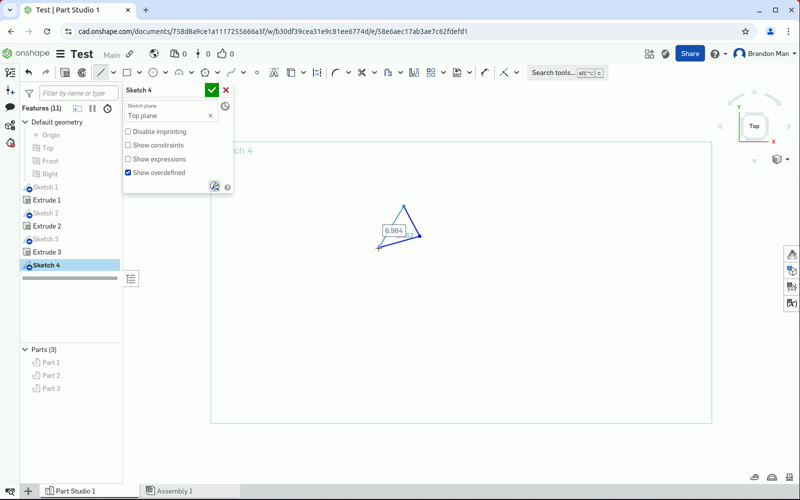
key_up(shift)
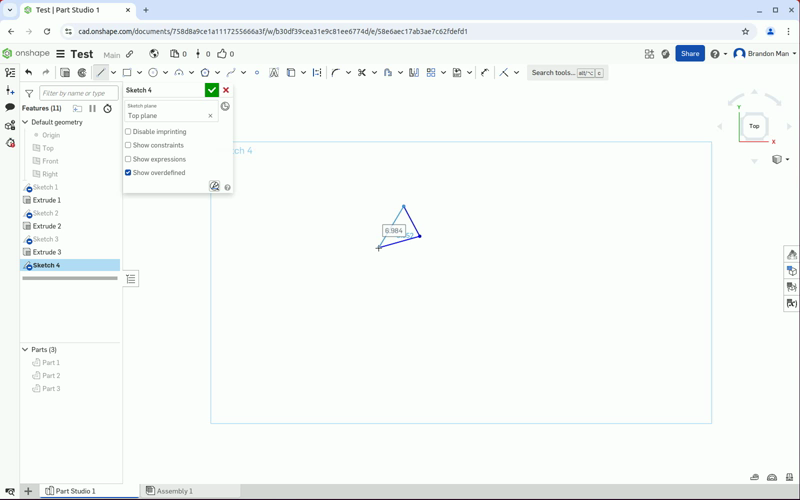
click(378, 247)
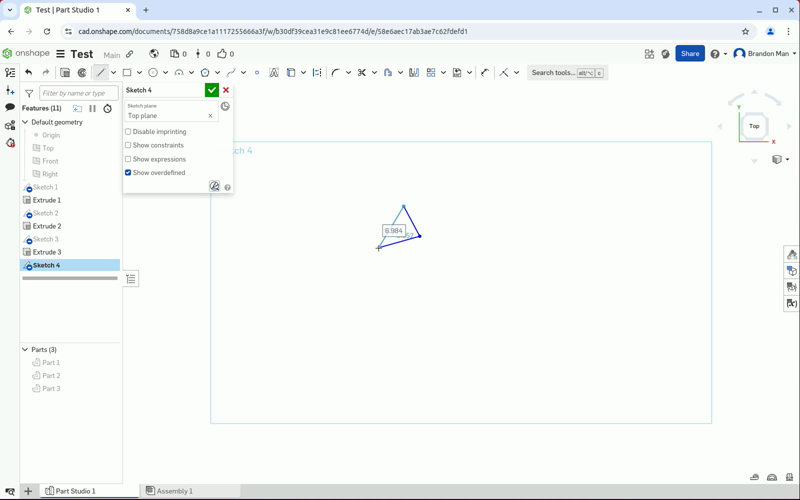
key(esc)
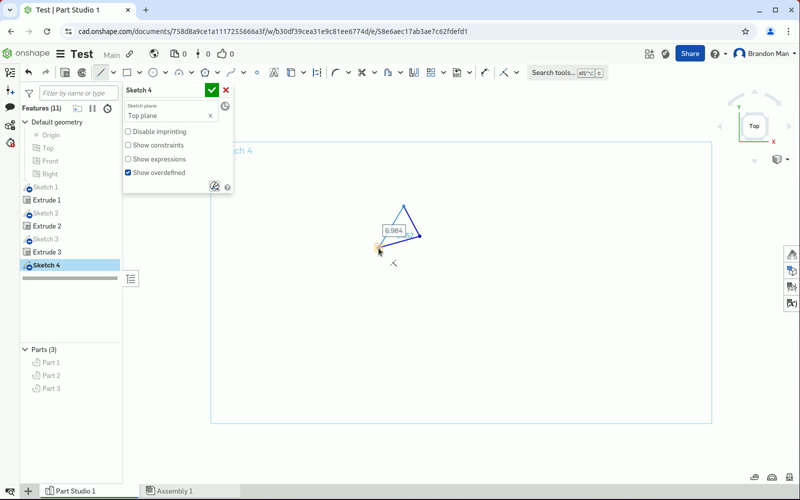
mouse_move(399, 224)
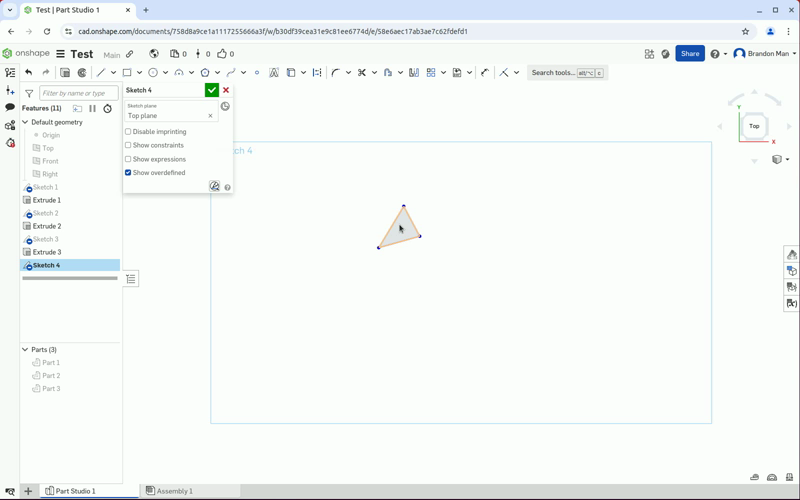
scroll(6)
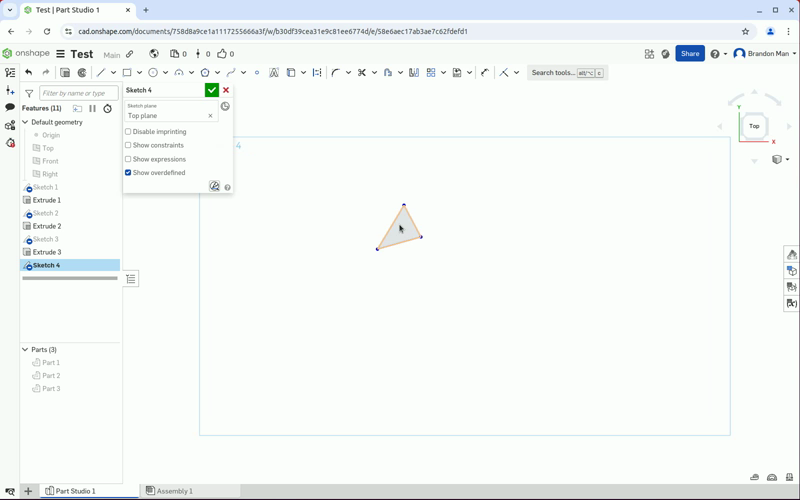
scroll(6)
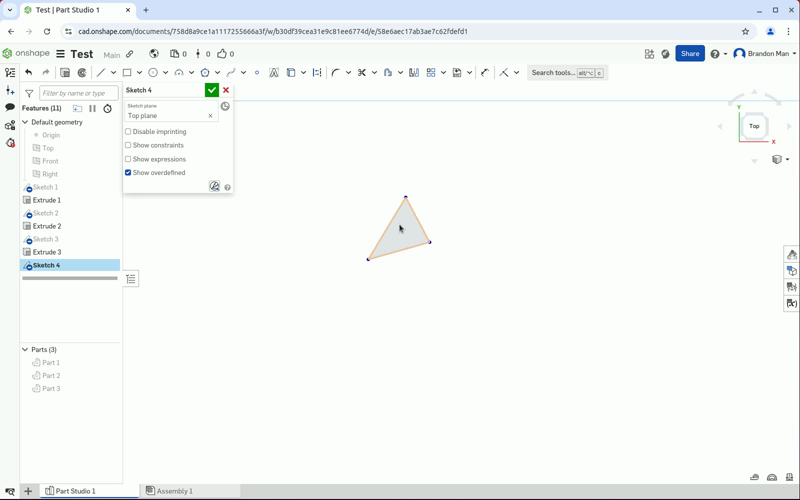
scroll(6)
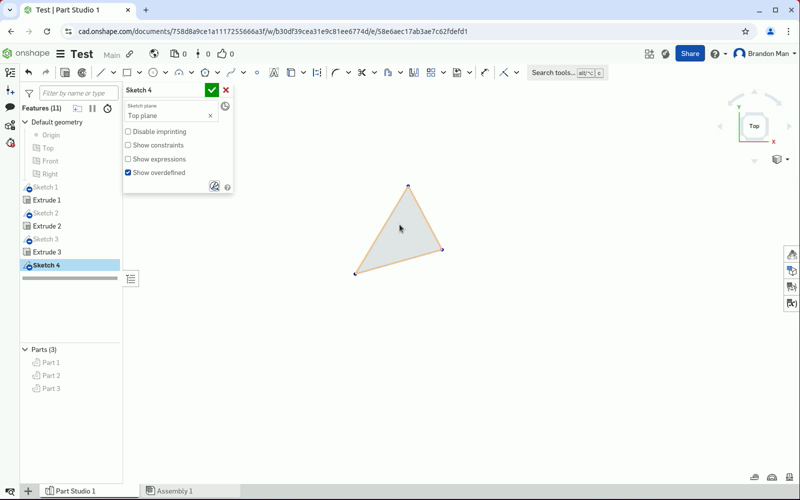
scroll(6)
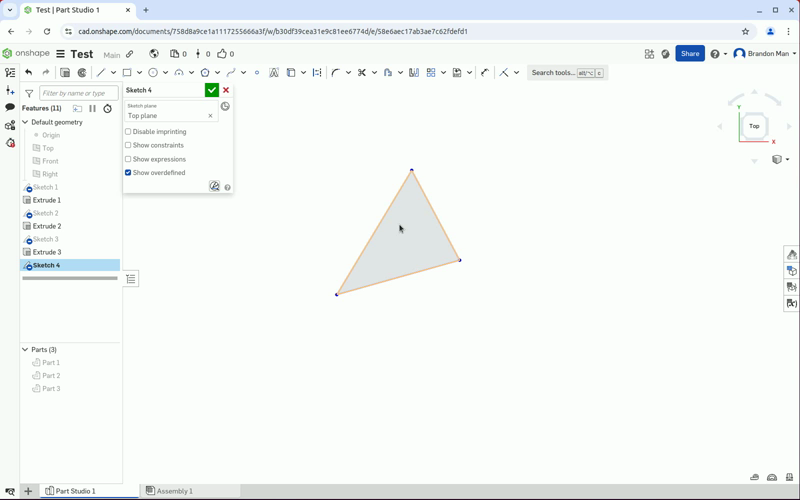
scroll(6)
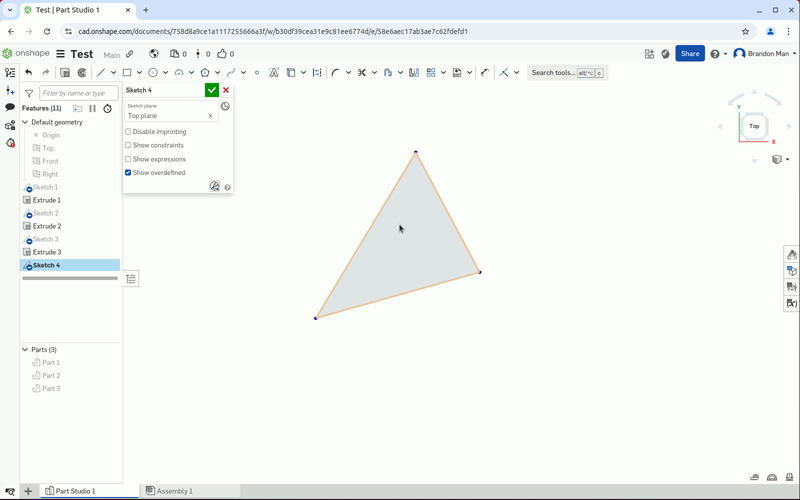
scroll(6)
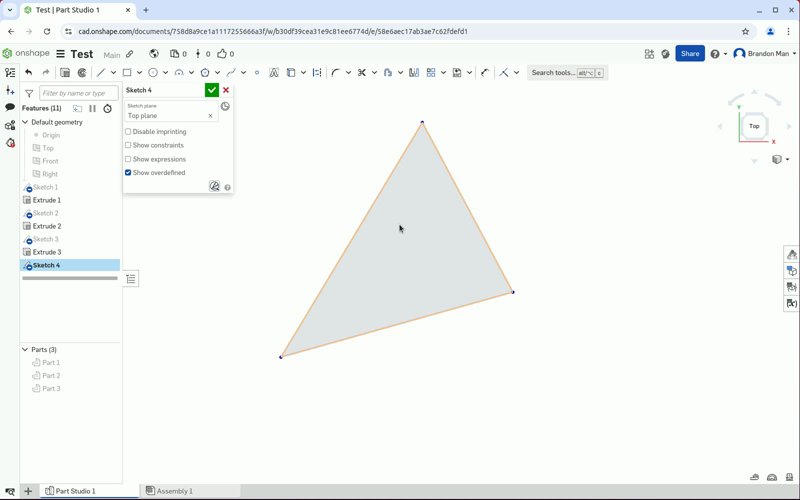
scroll(6)
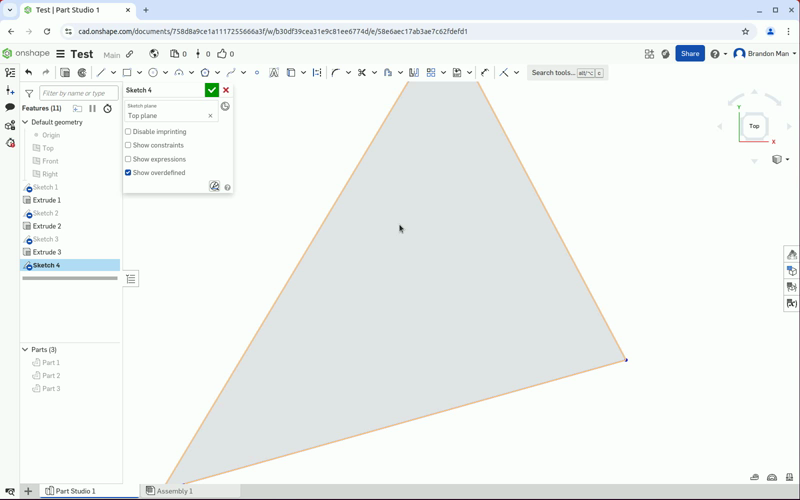
click(399, 224)
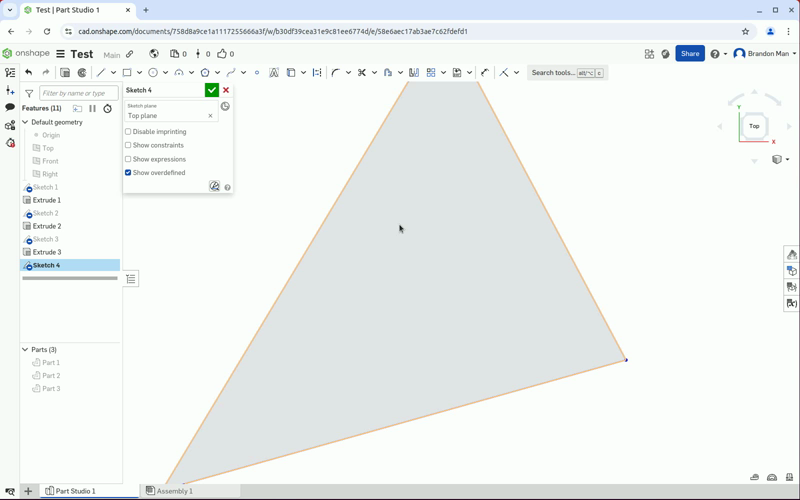
scroll(-6)
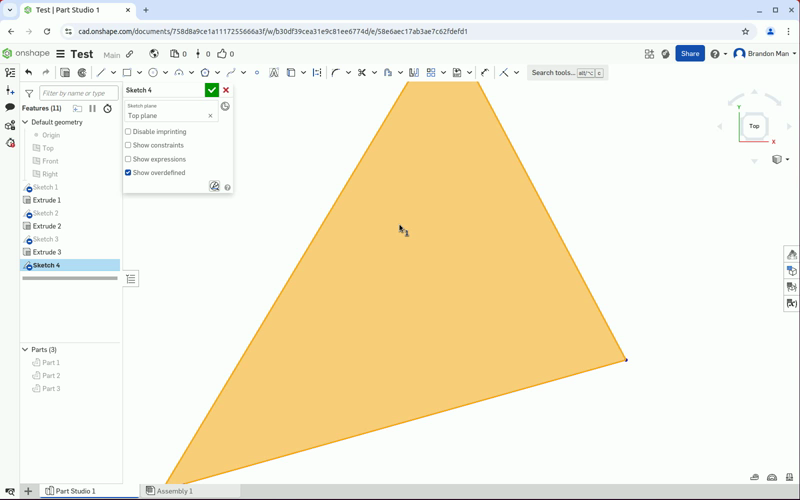
scroll(-6)
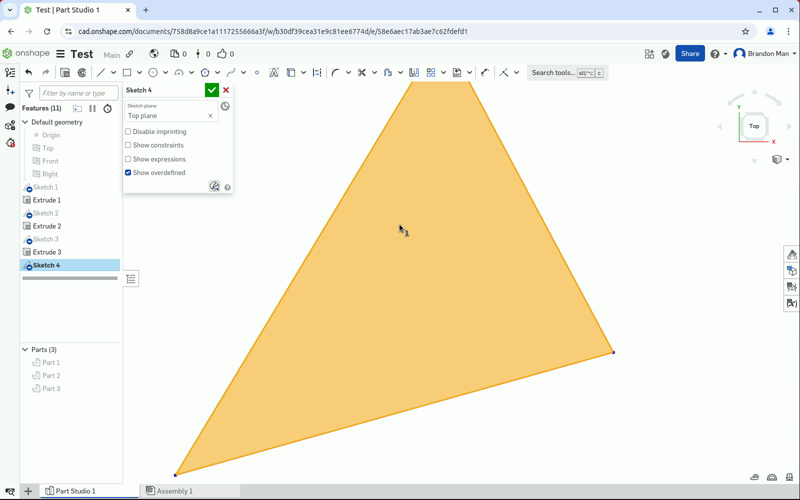
scroll(-6)
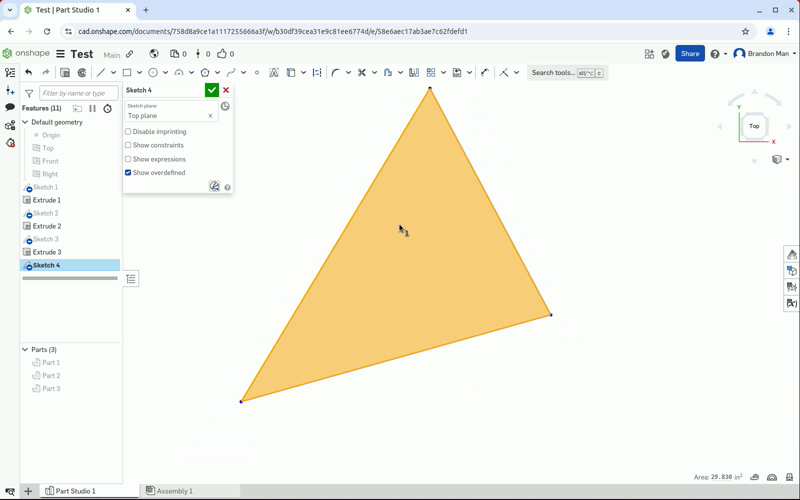
scroll(-6)
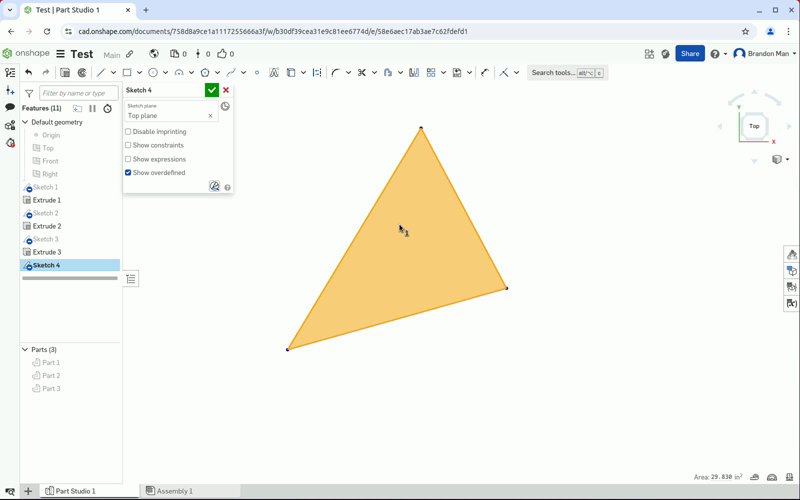
scroll(-6)
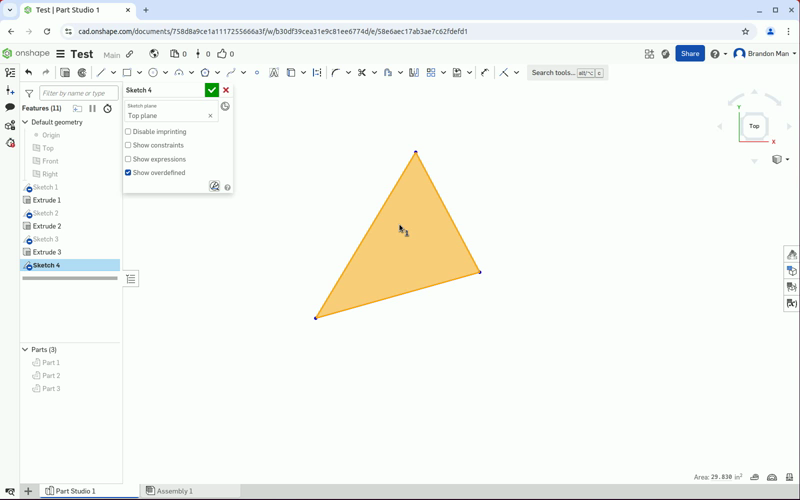
scroll(-6)
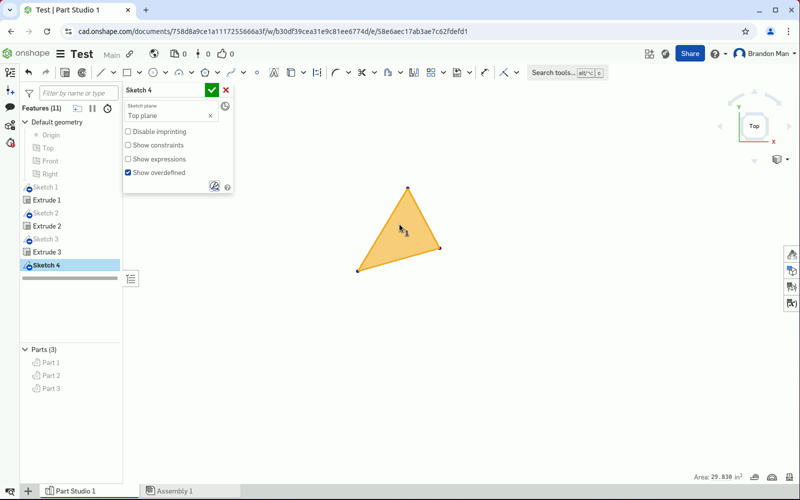
scroll(-6)
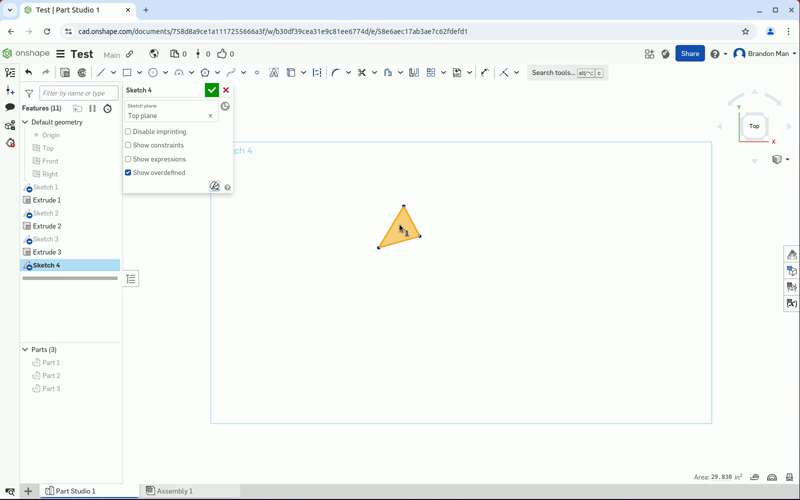
mouse_move(73, 352)
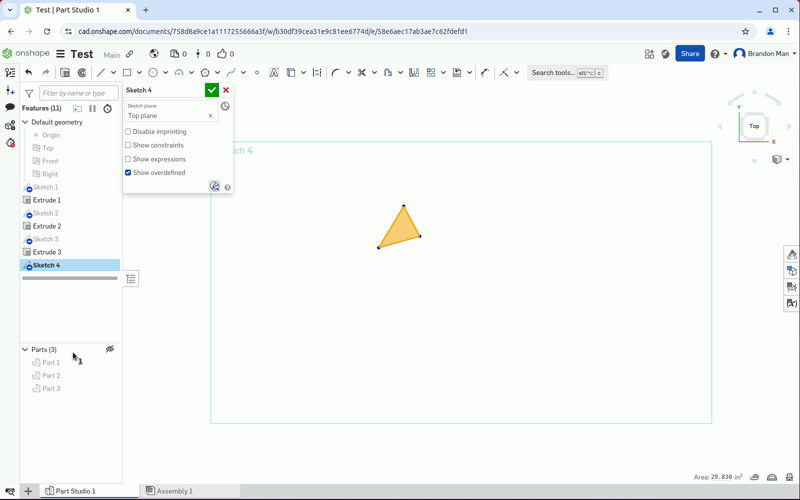
key(shift+y)
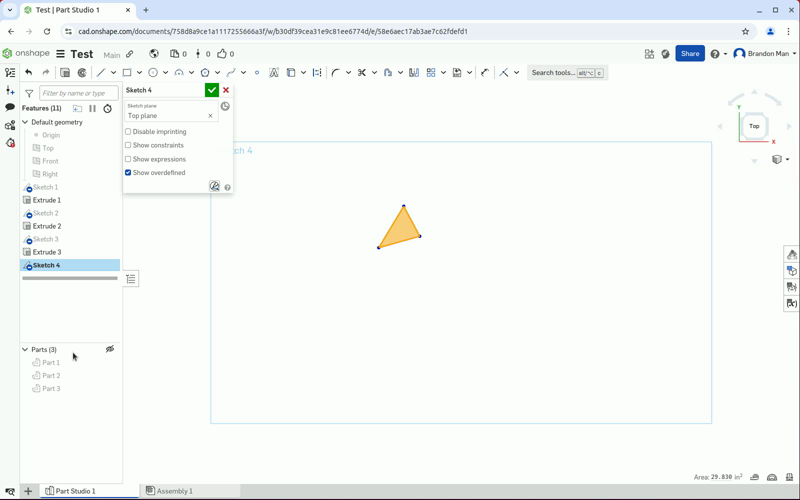
key(shift+e)
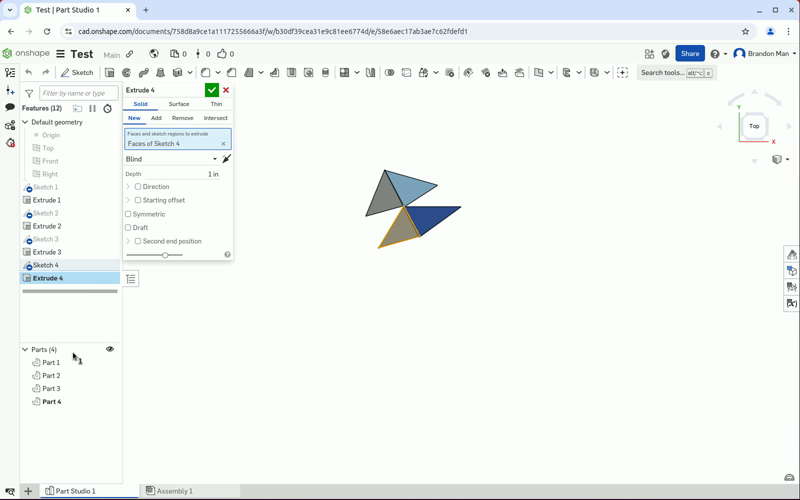
mouse_move(143, 106)
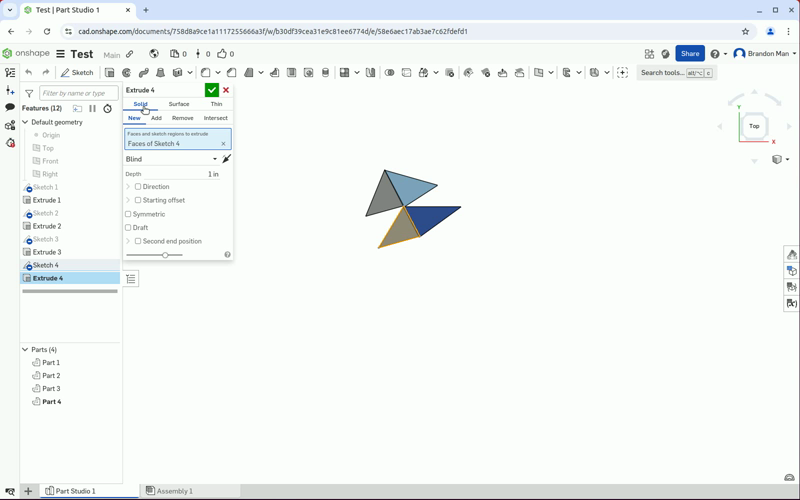
click(143, 106)
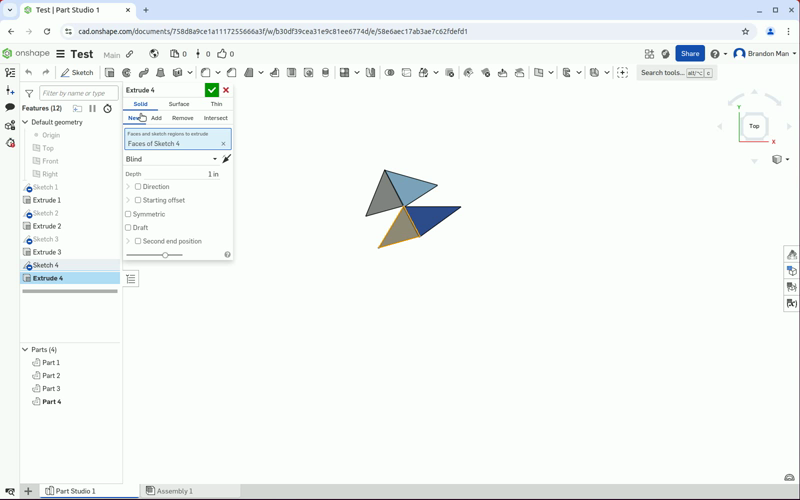
mouse_move(137, 120)
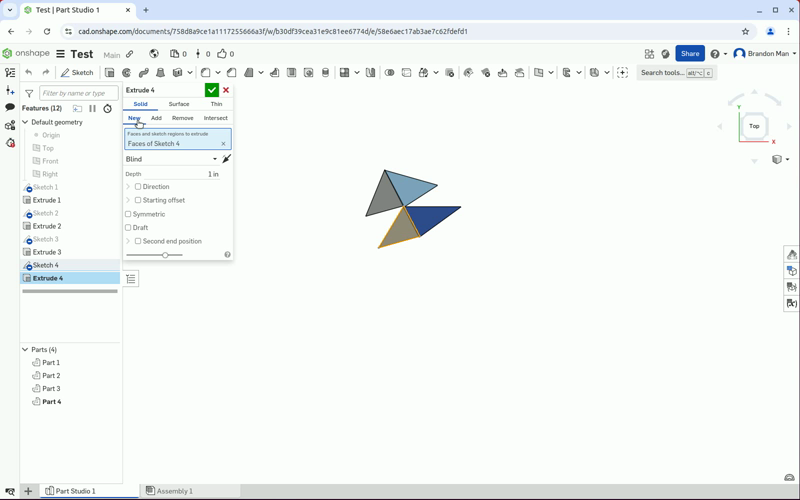
click(137, 120)
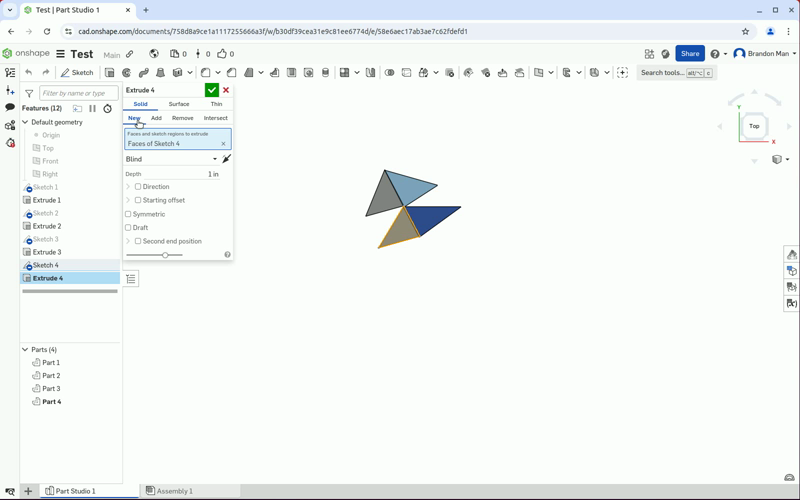
key(tab, 4)
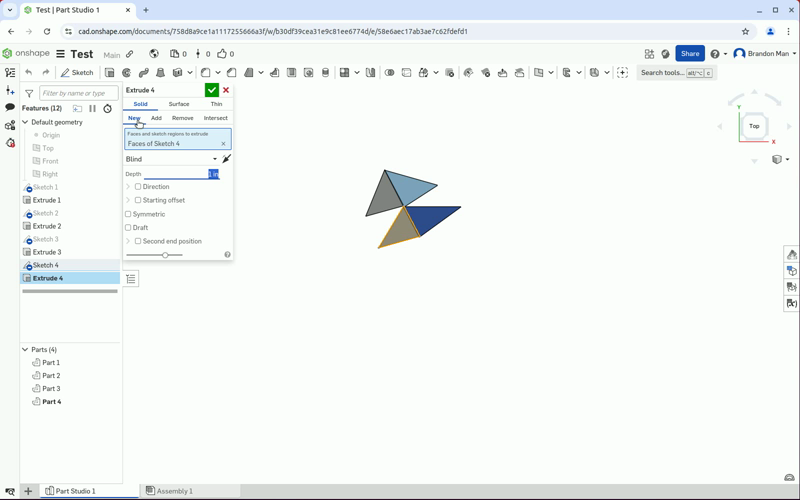
text(11.554)
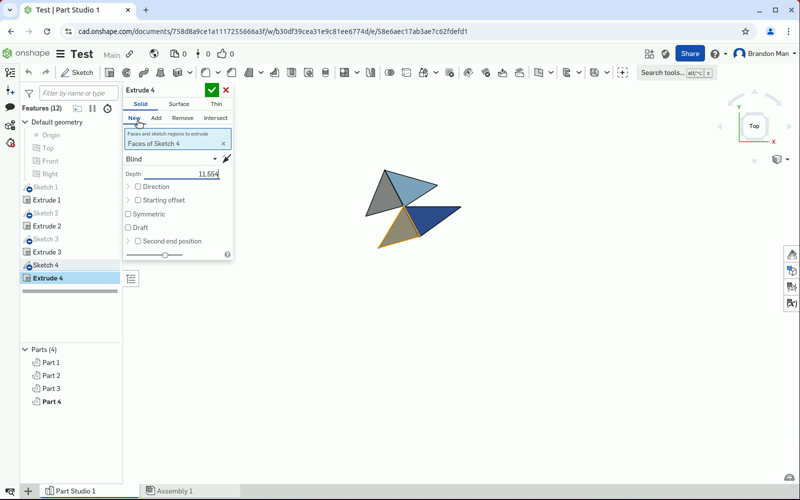
key(enter)
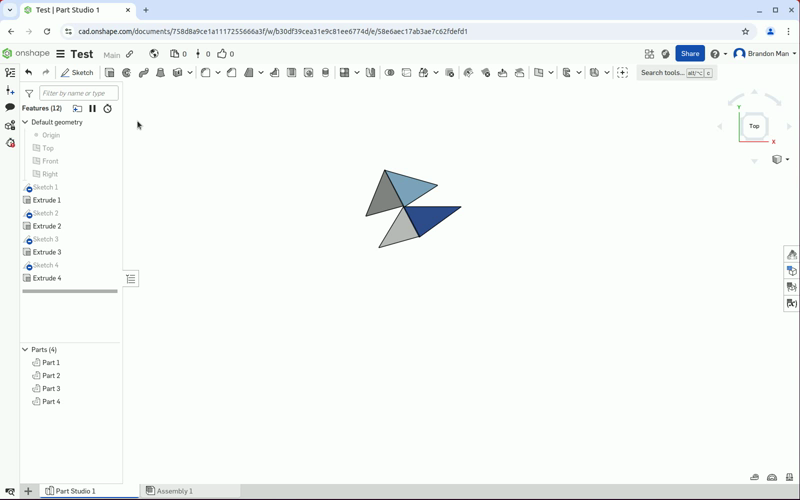
key(shift+h)
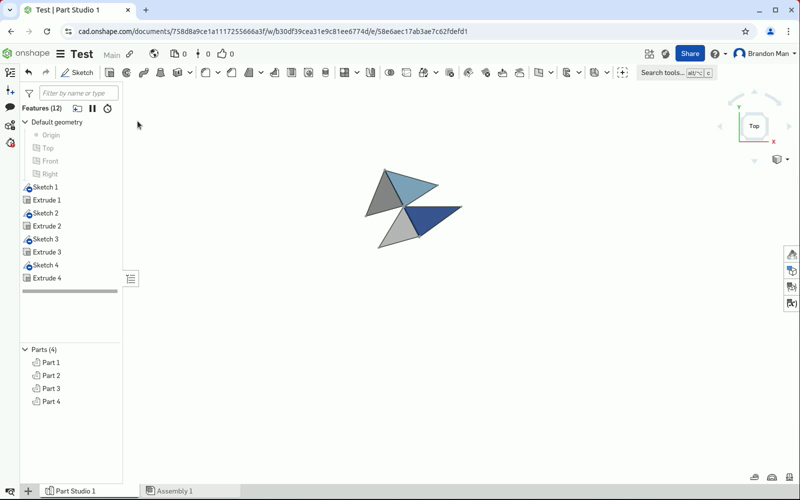
key(shift+h)
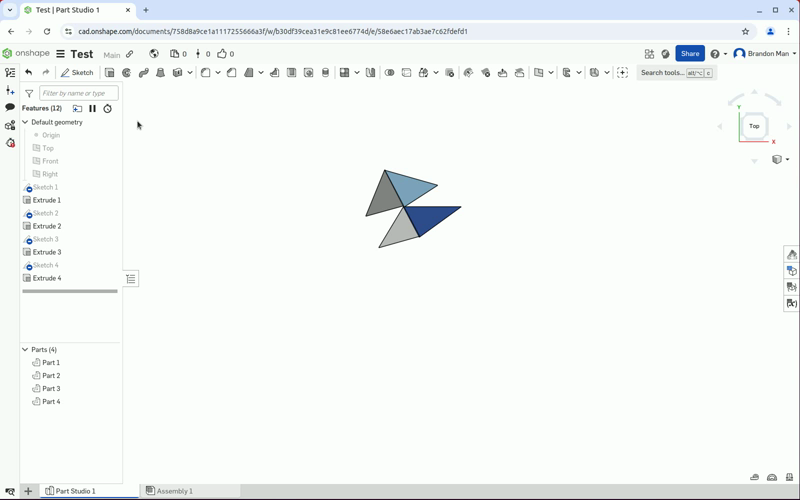
mouse_move(73, 189)
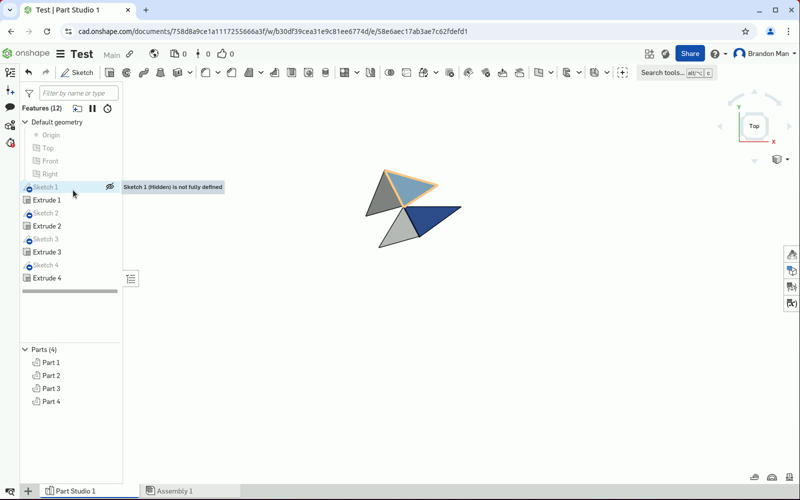
click(73, 189)
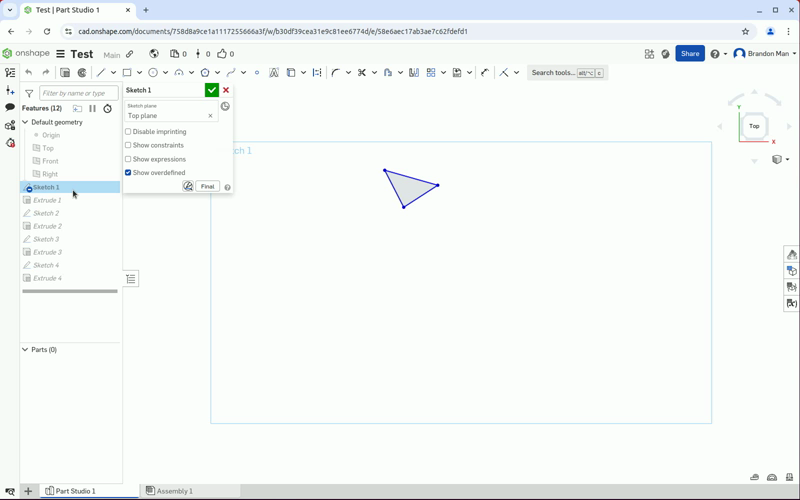
mouse_move(229, 92)
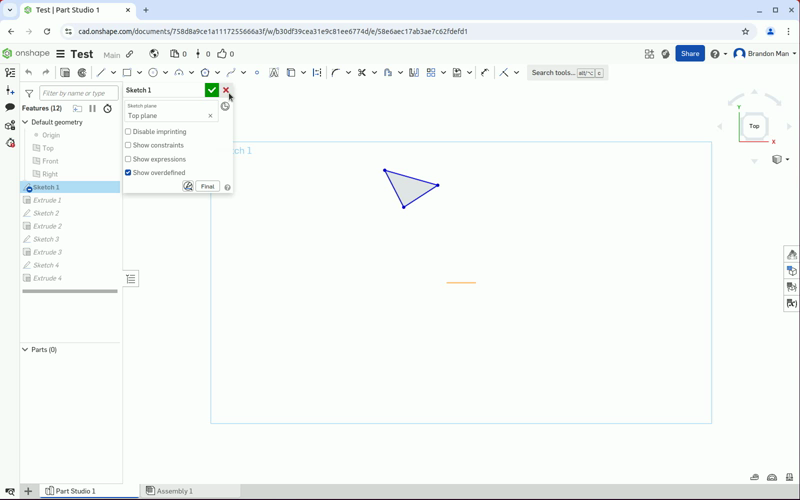
click(229, 92)
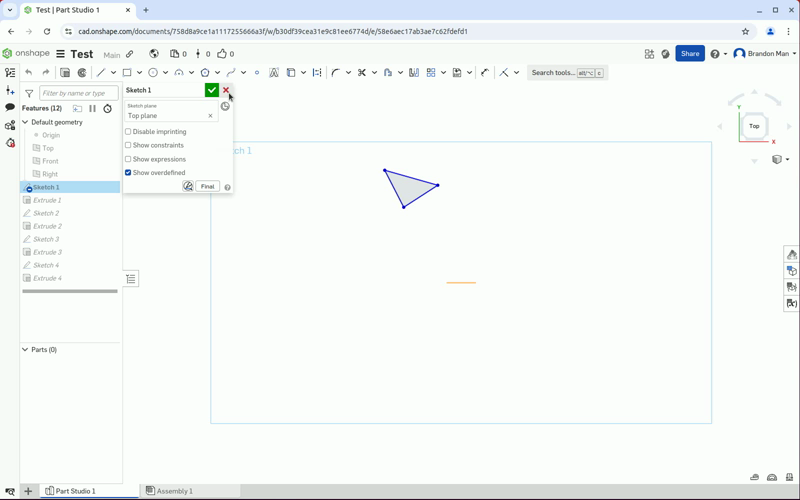
key(shift+s)
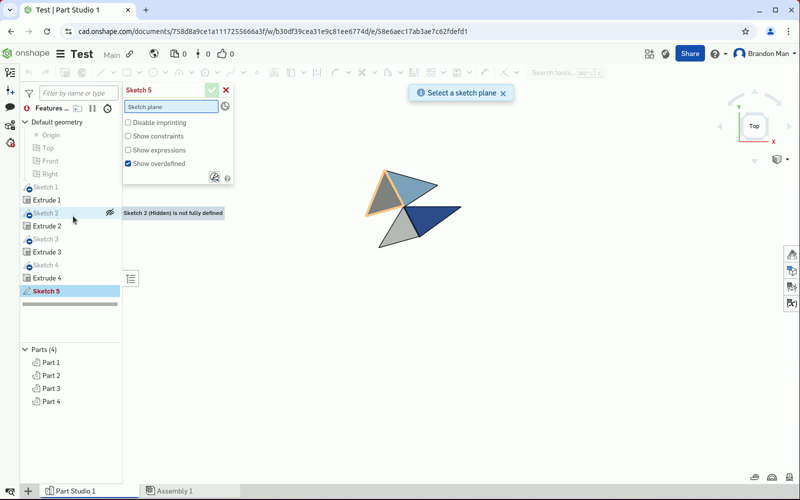
scroll(3)
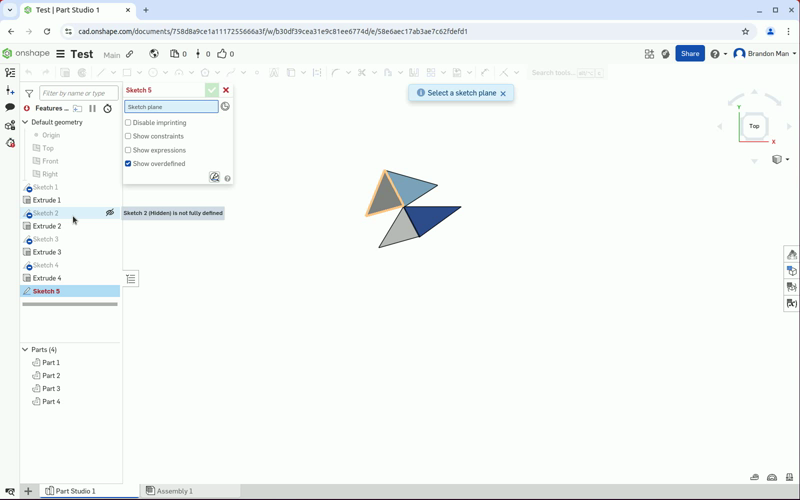
mouse_move(73, 150)
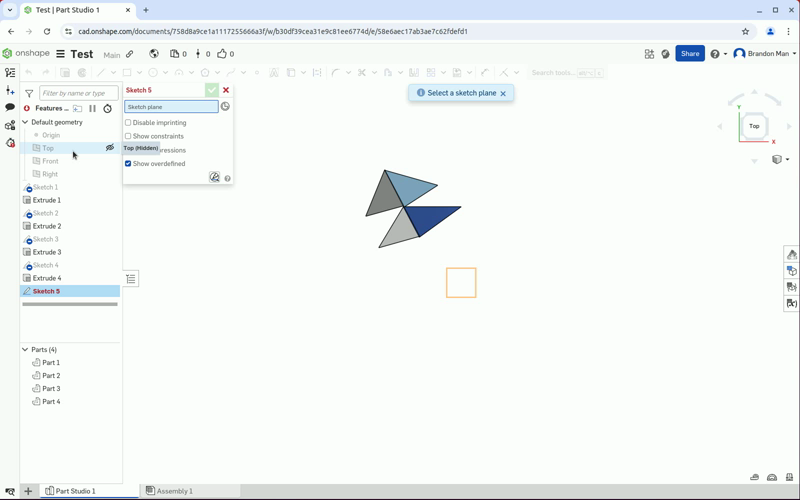
click(73, 150)
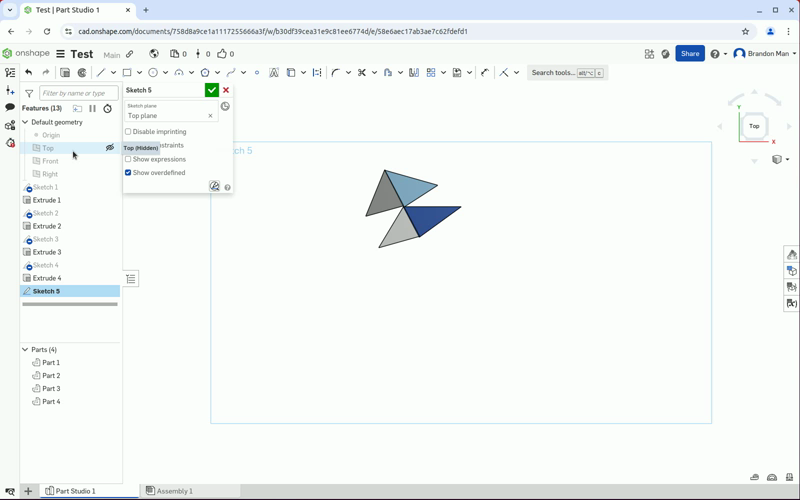
mouse_move(73, 352)
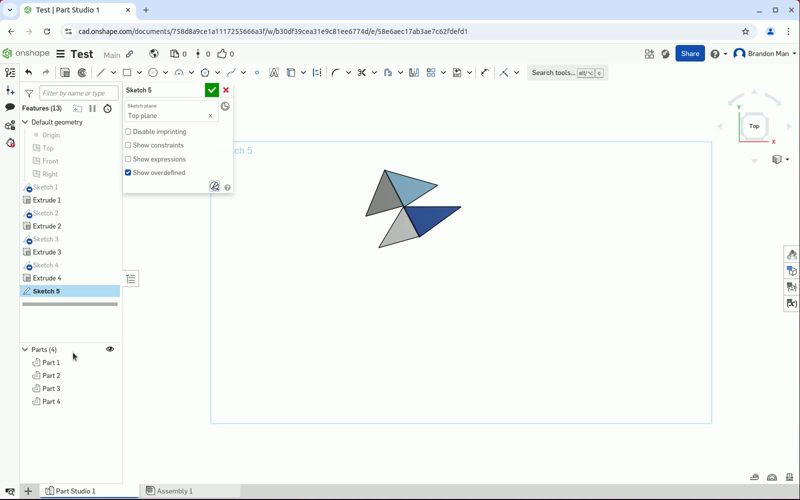
key(y)
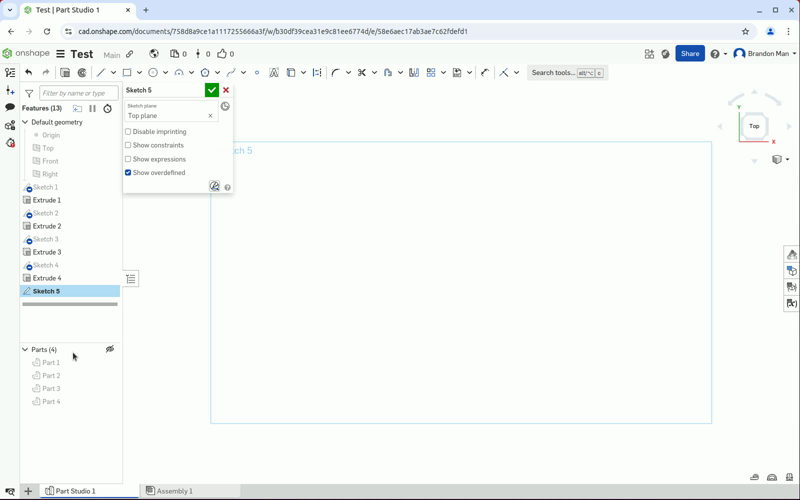
key(l)
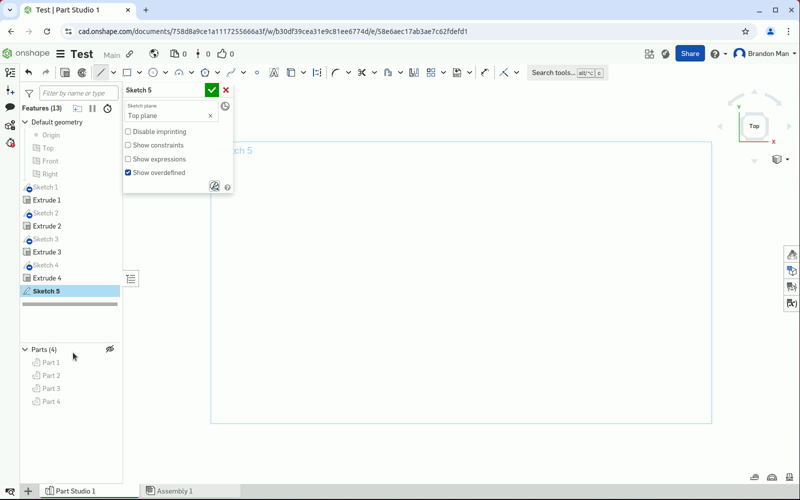
key_down(shift)
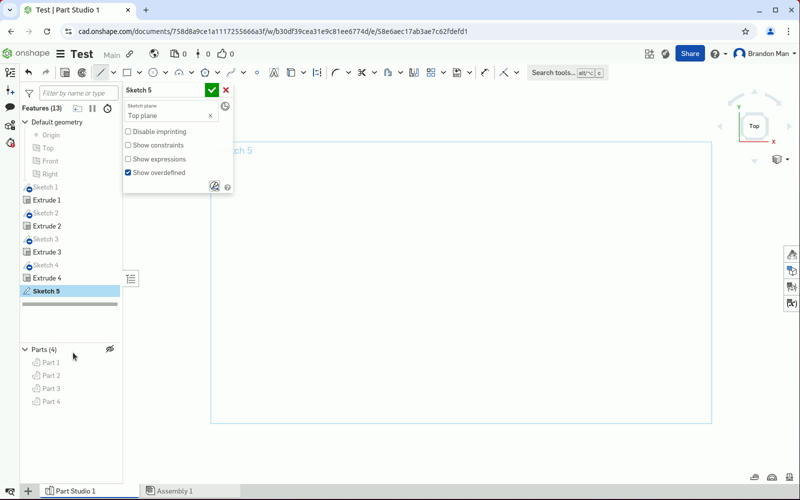
mouse_move(419, 236)
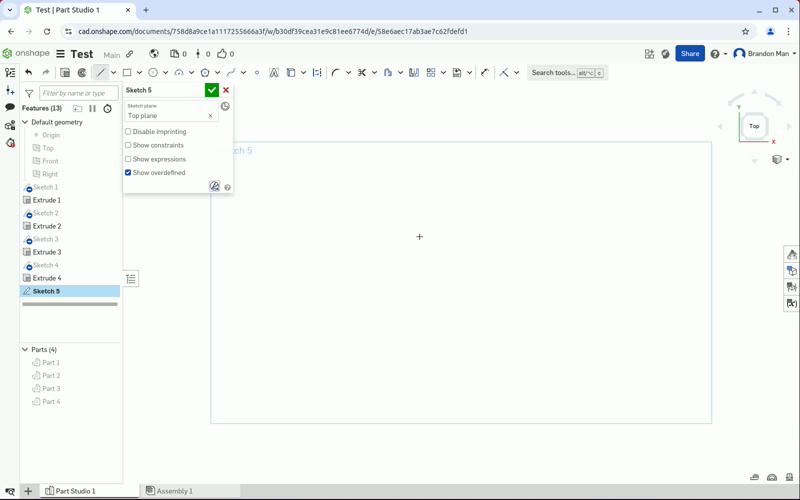
click(419, 236)
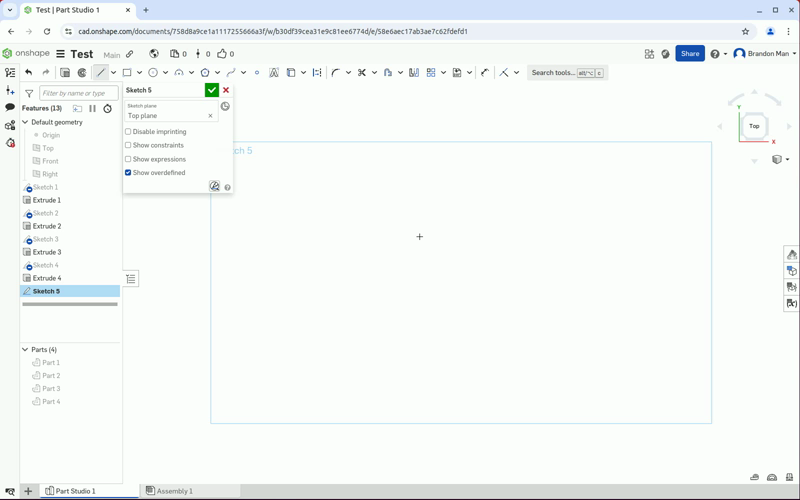
key_up(shift)
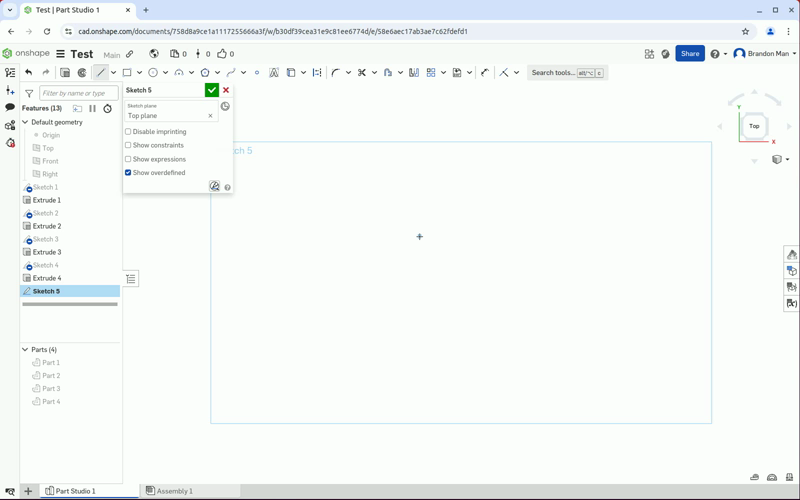
key_down(shift)
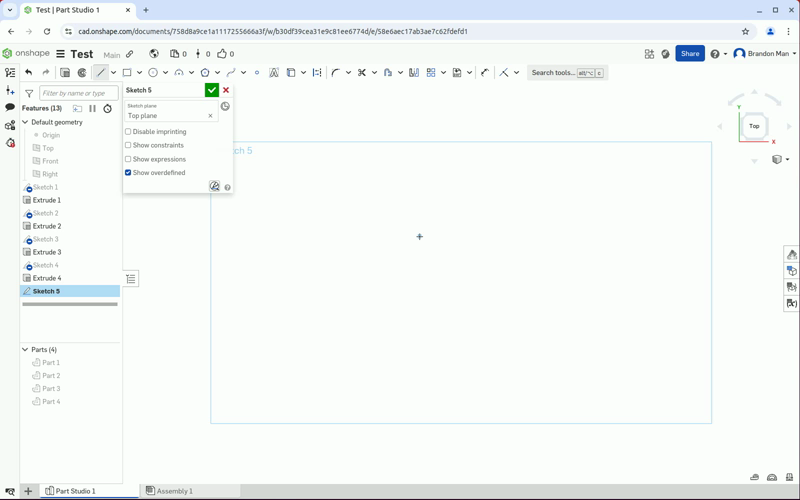
mouse_move(449, 236)
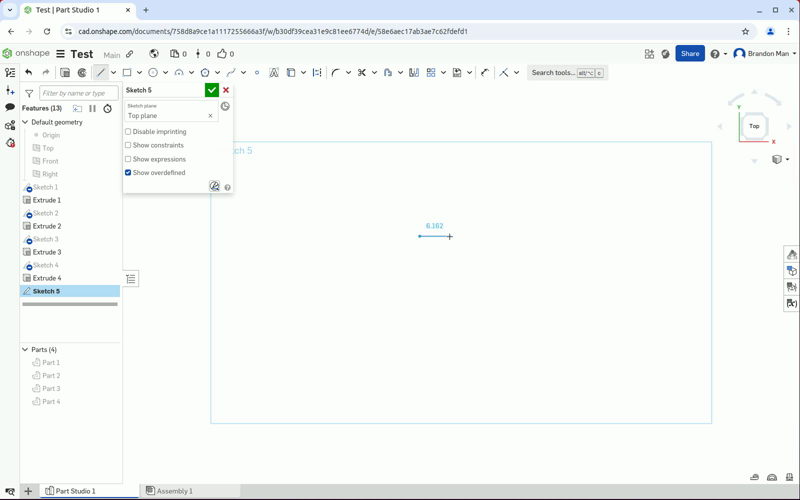
mouse_move(437, 270)
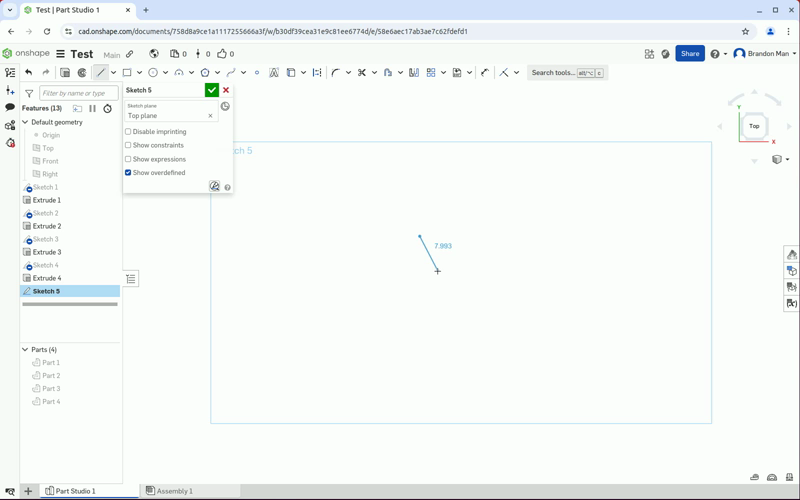
click(437, 270)
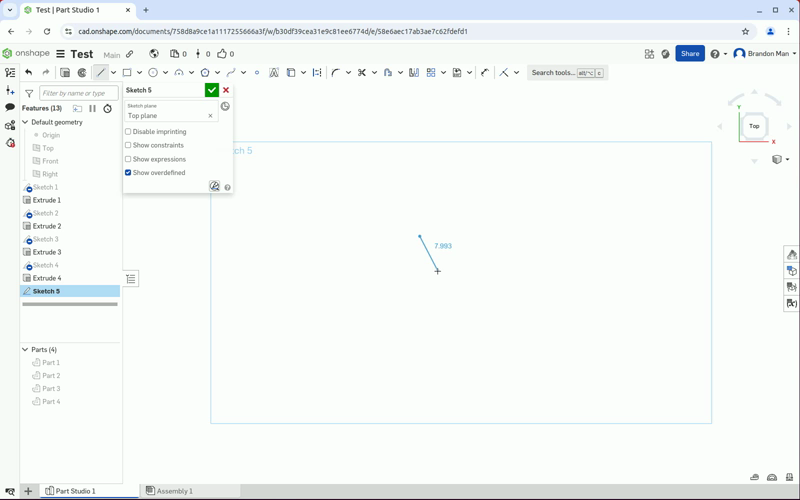
key_up(shift)
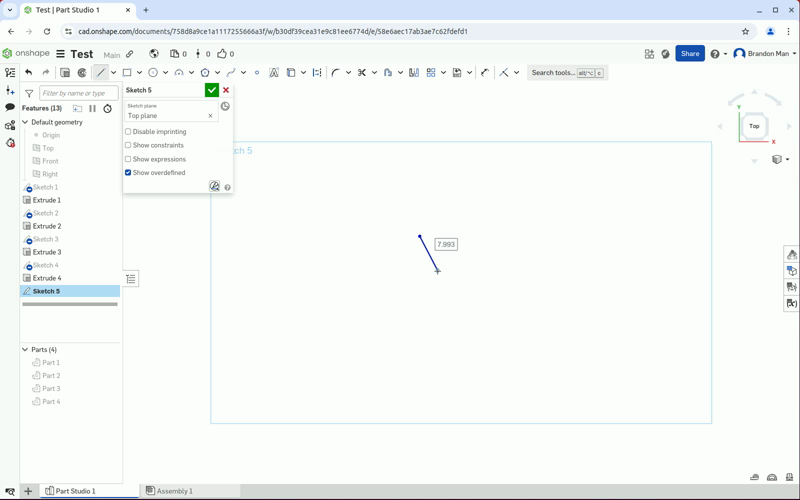
key_down(shift)
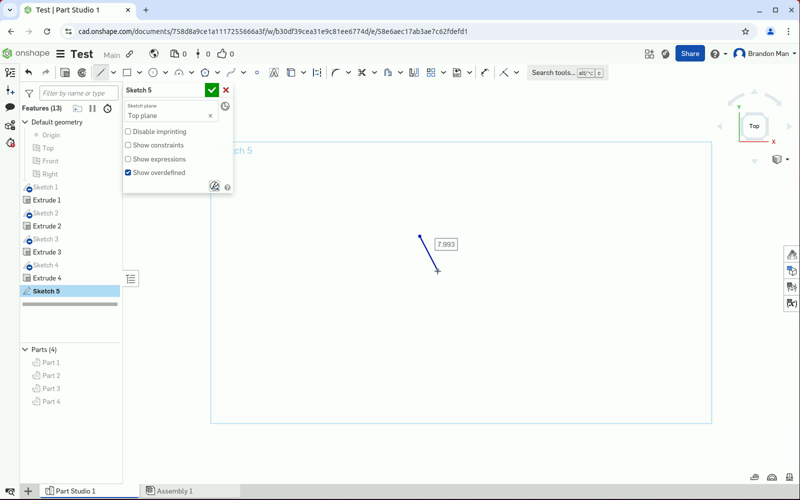
mouse_move(494, 230)
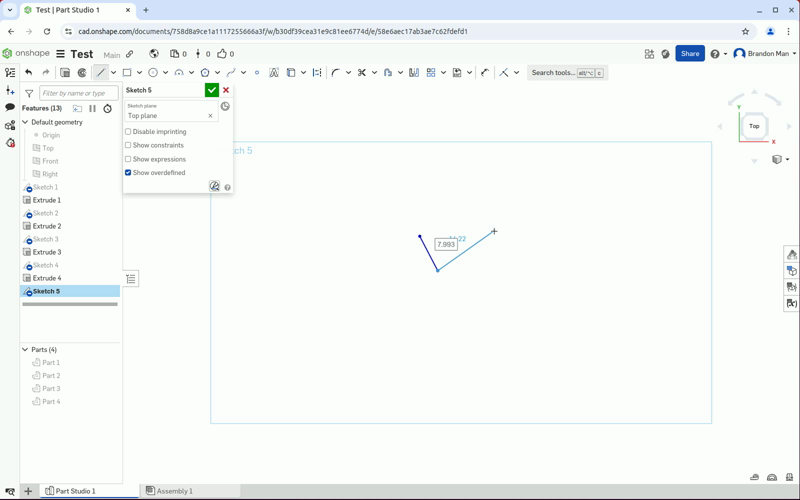
click(494, 230)
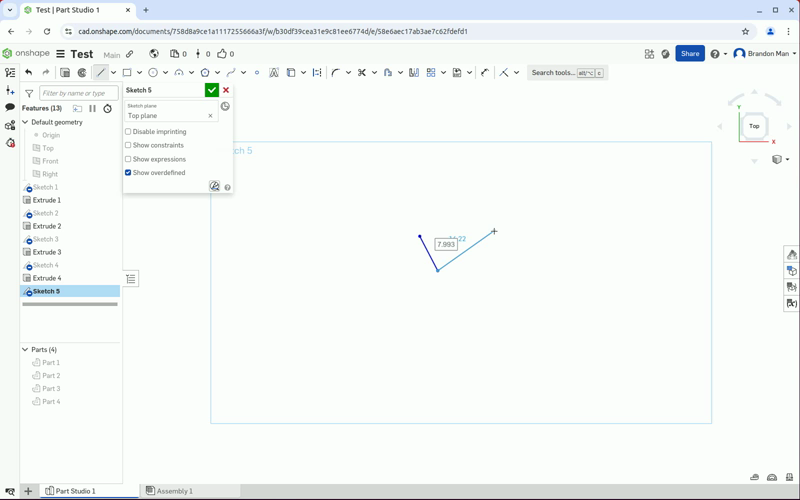
key_up(shift)
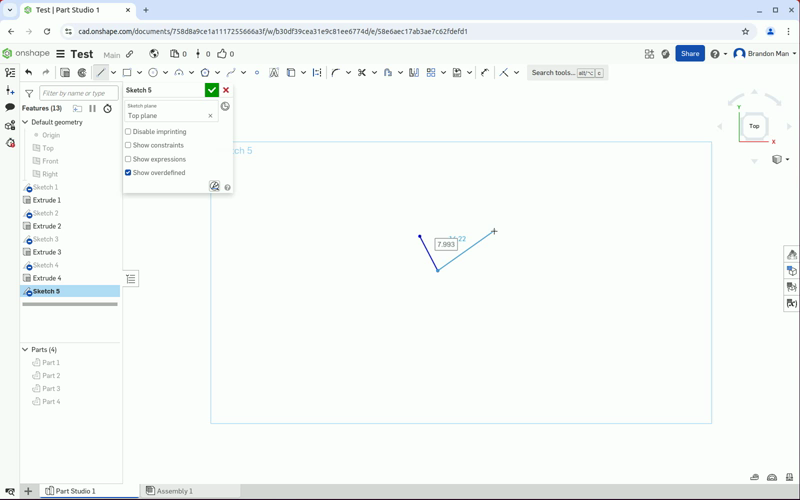
key_down(shift)
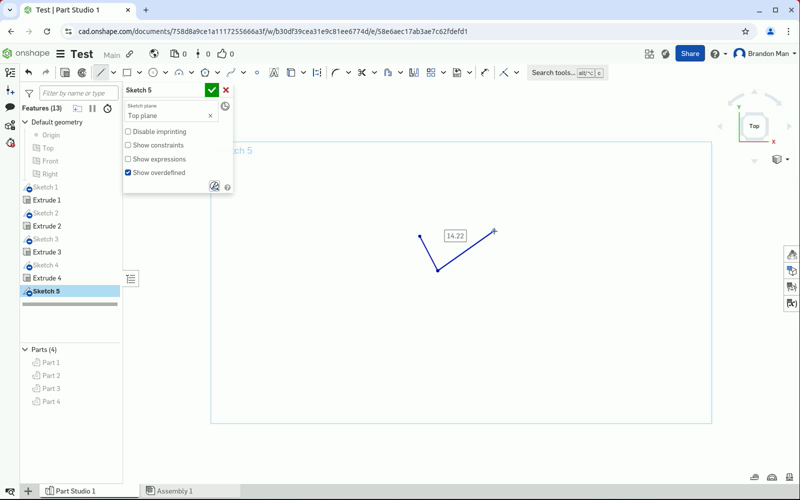
mouse_move(419, 236)
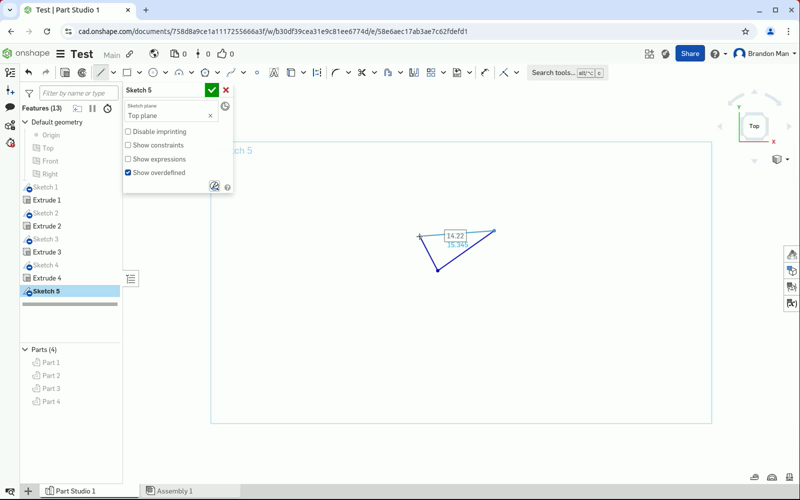
key_up(shift)
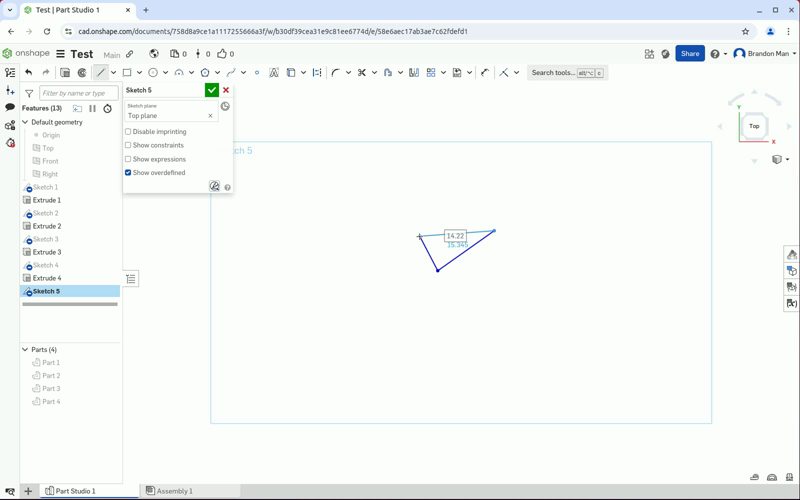
click(419, 236)
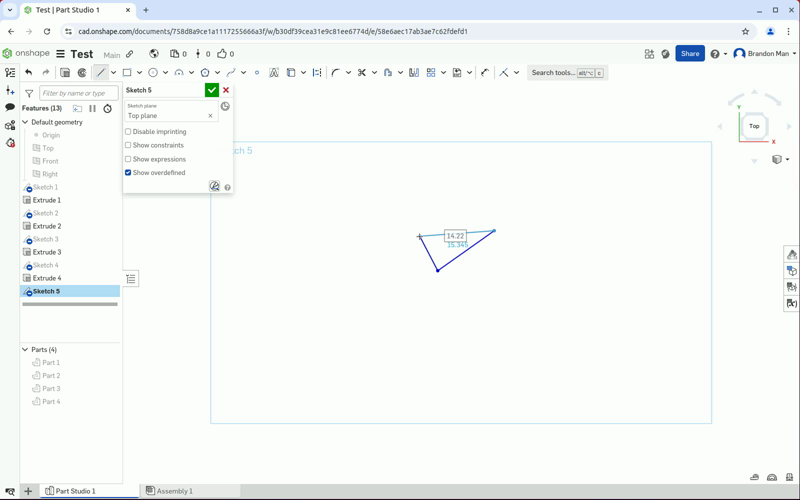
key(esc)
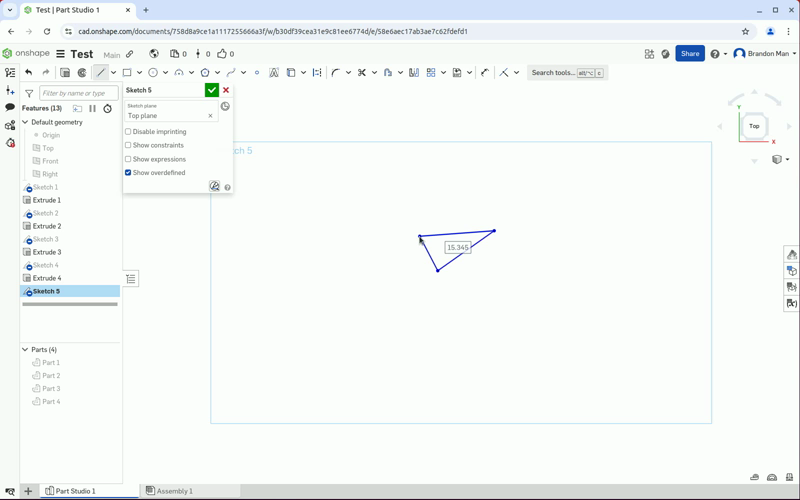
mouse_move(425, 238)
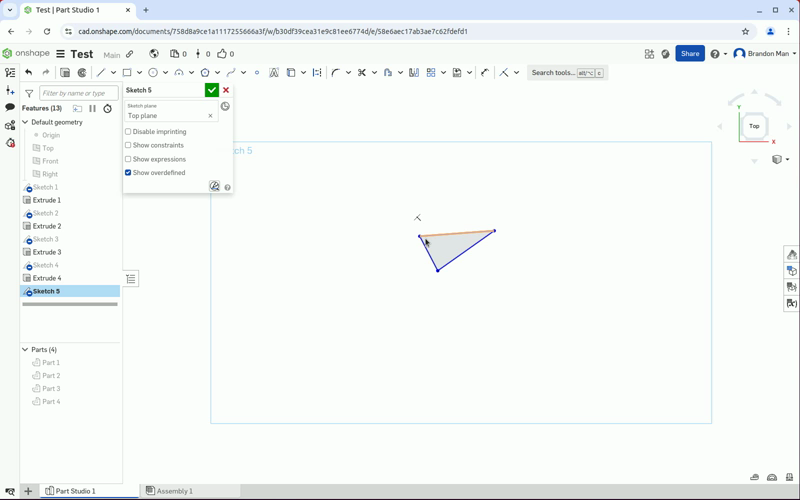
scroll(6)
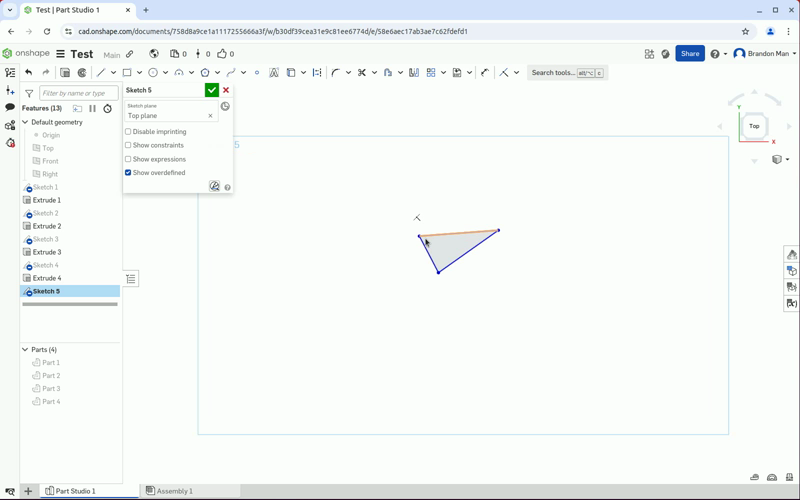
scroll(6)
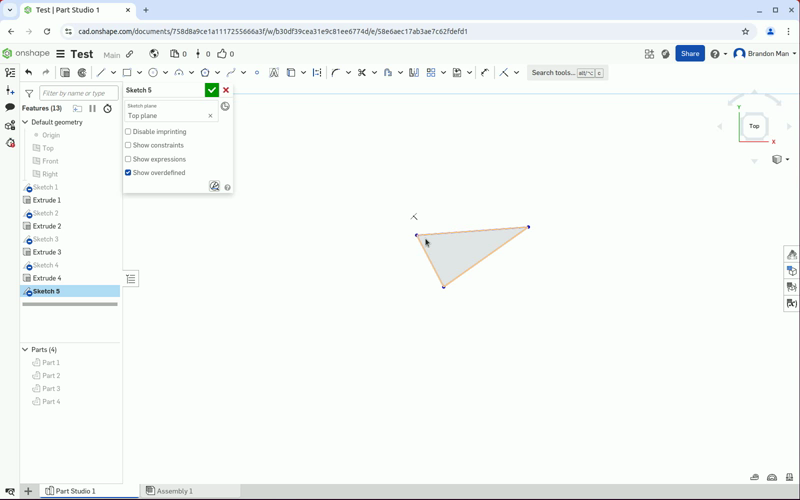
scroll(6)
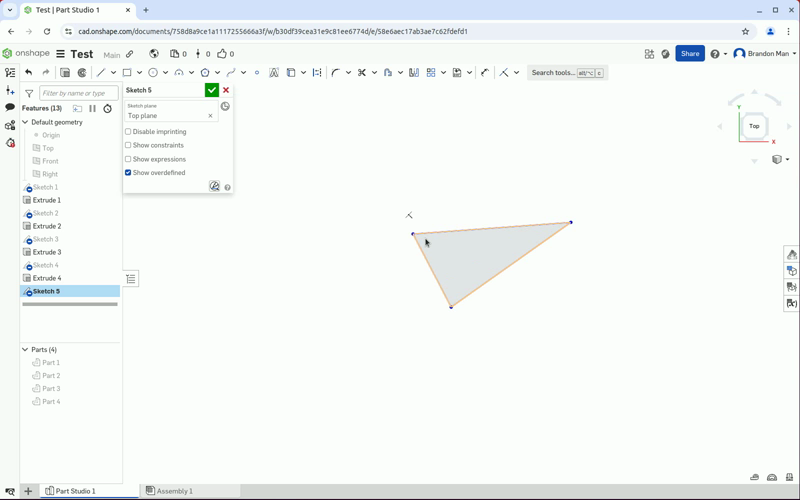
scroll(6)
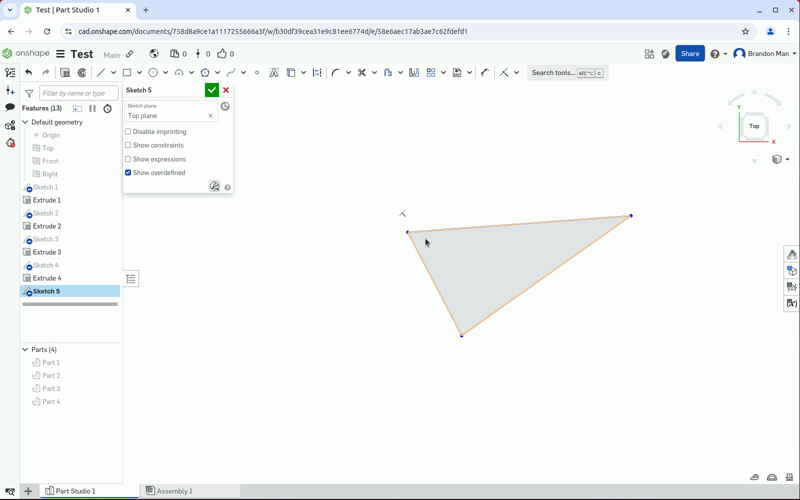
scroll(6)
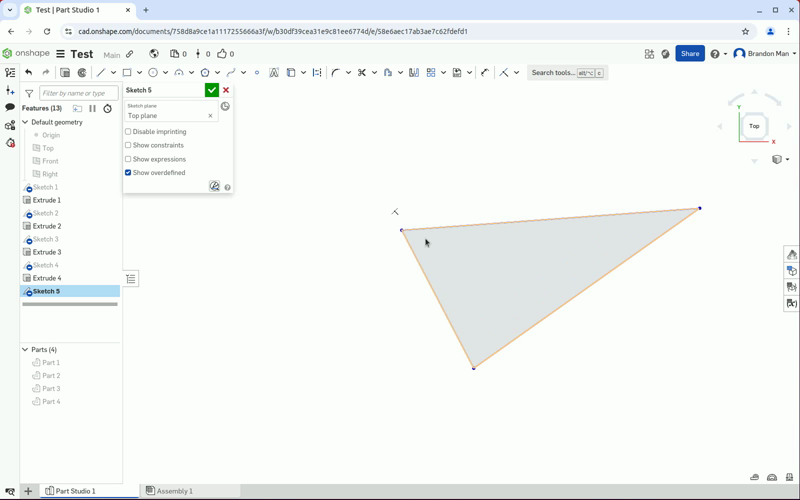
scroll(6)
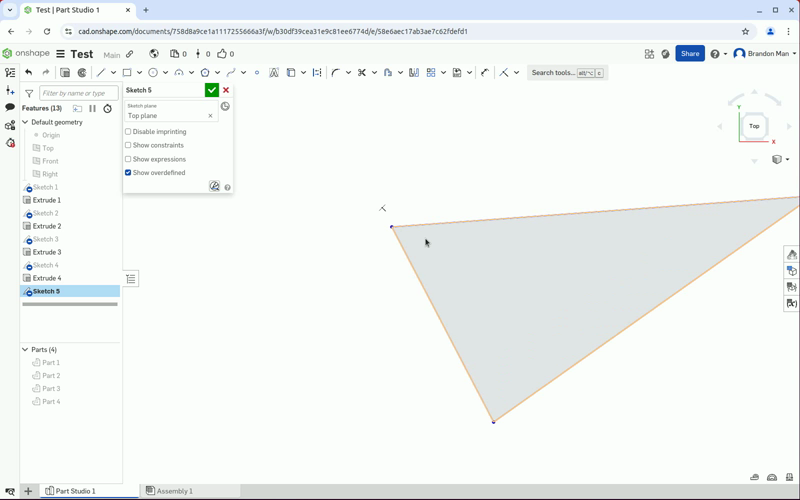
scroll(6)
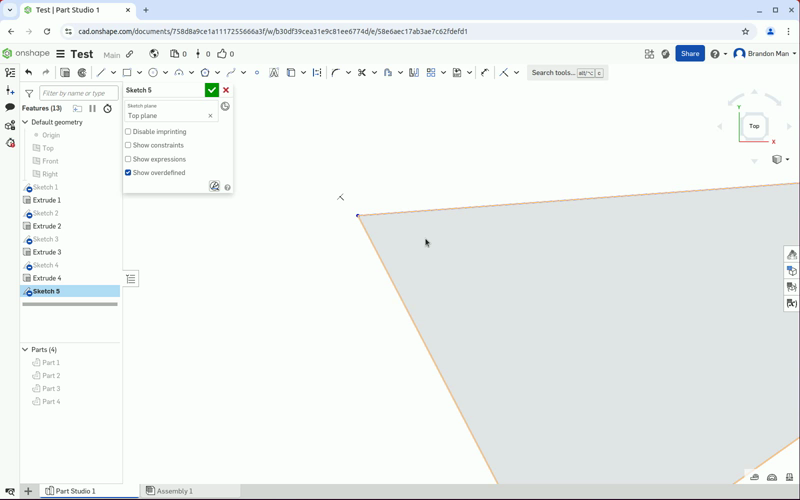
click(425, 238)
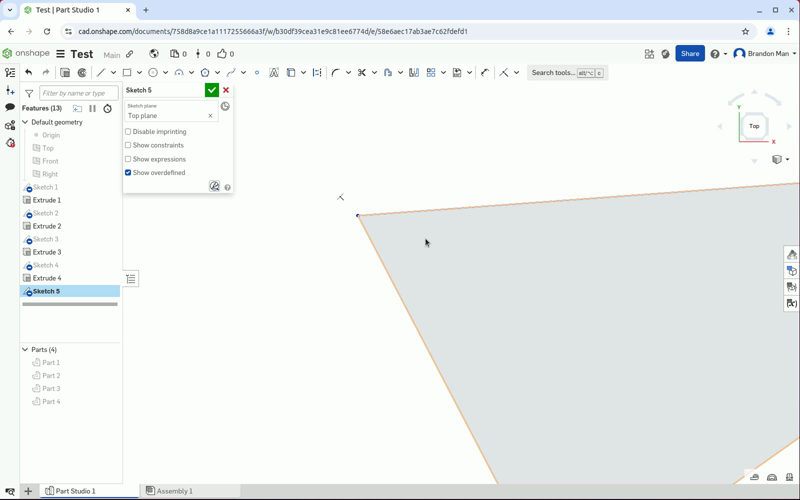
scroll(-6)
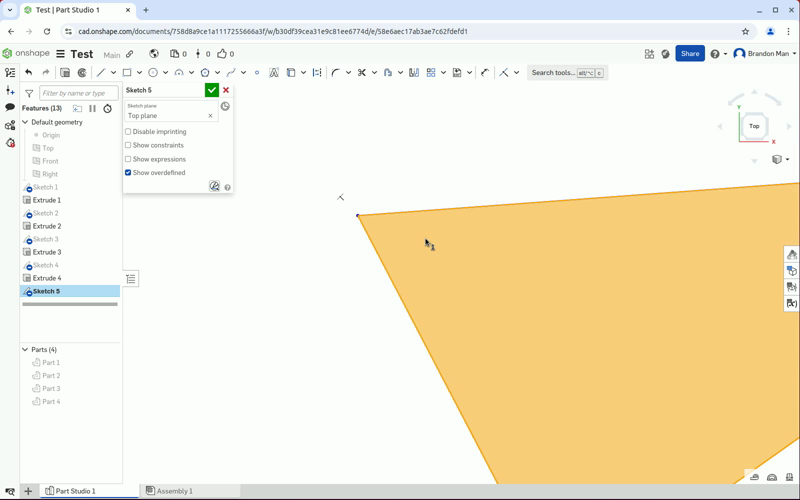
scroll(-6)
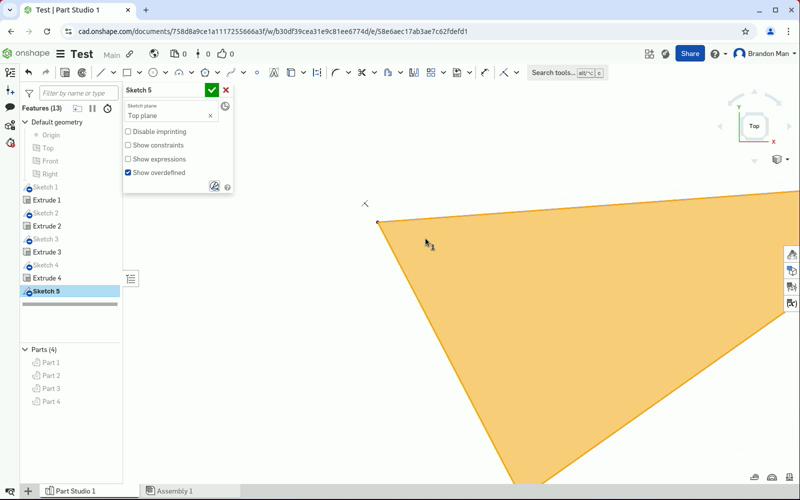
scroll(-6)
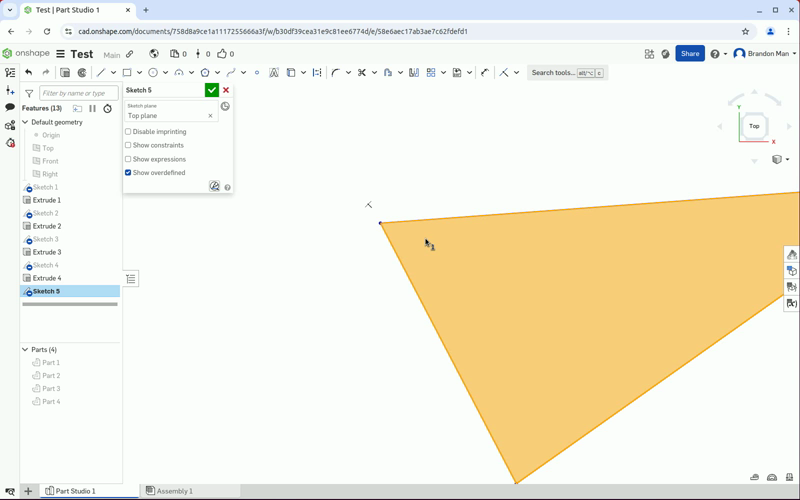
scroll(-6)
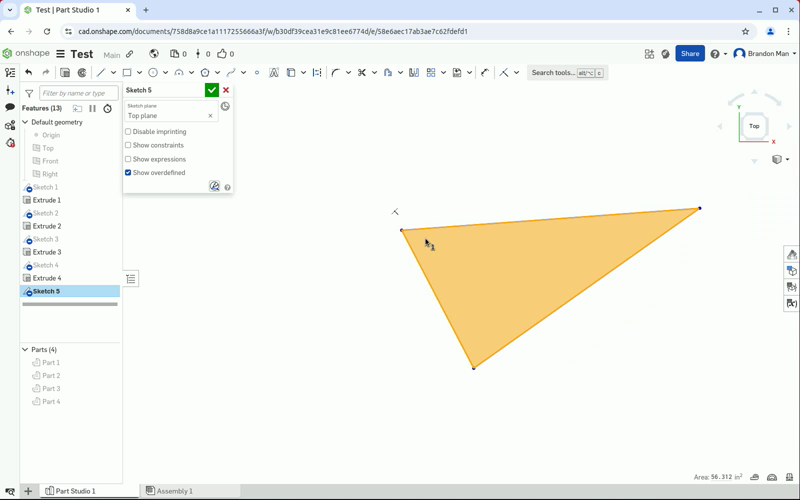
scroll(-6)
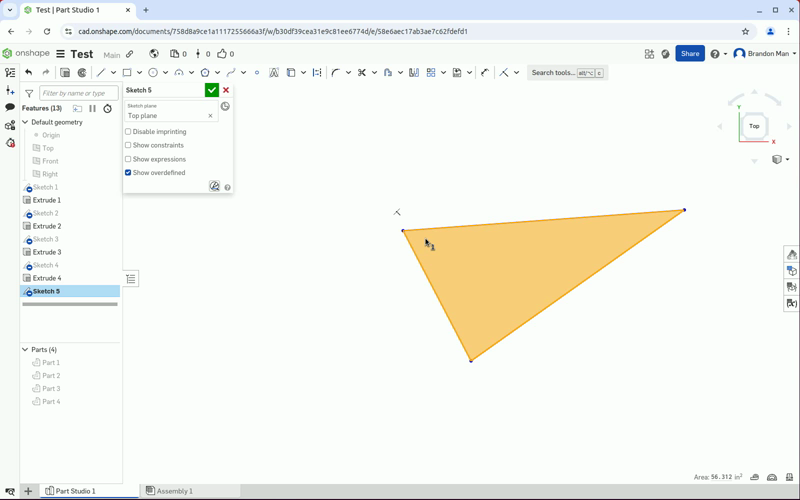
scroll(-6)
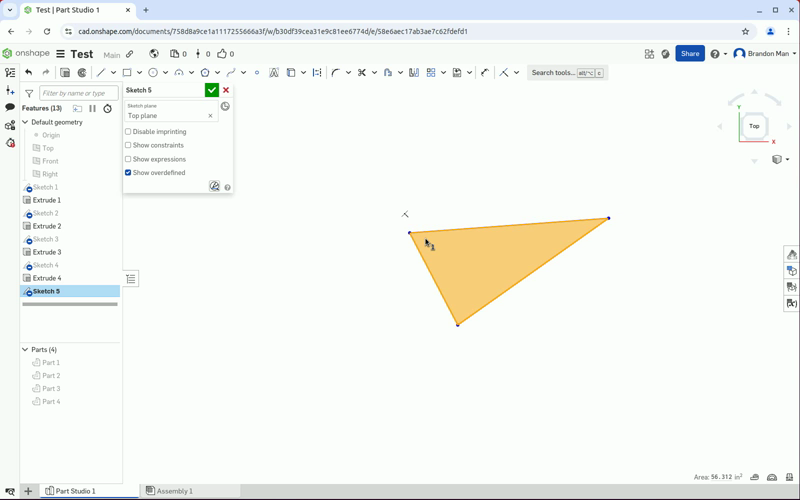
scroll(-6)
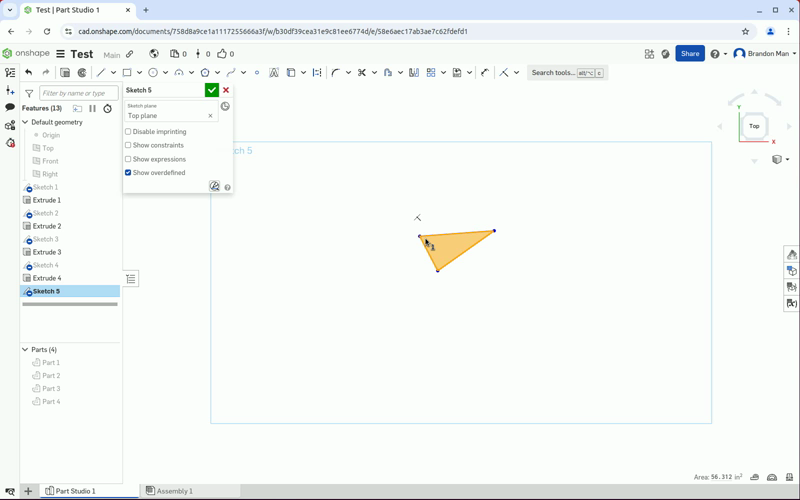
mouse_move(73, 352)
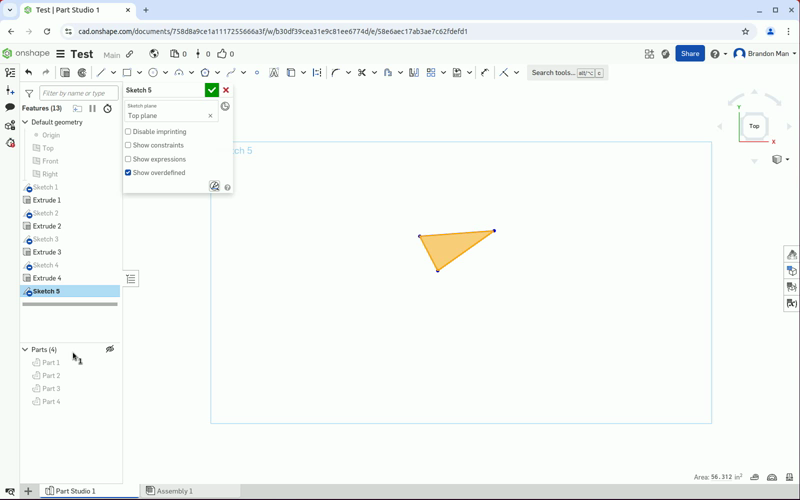
key(shift+y)
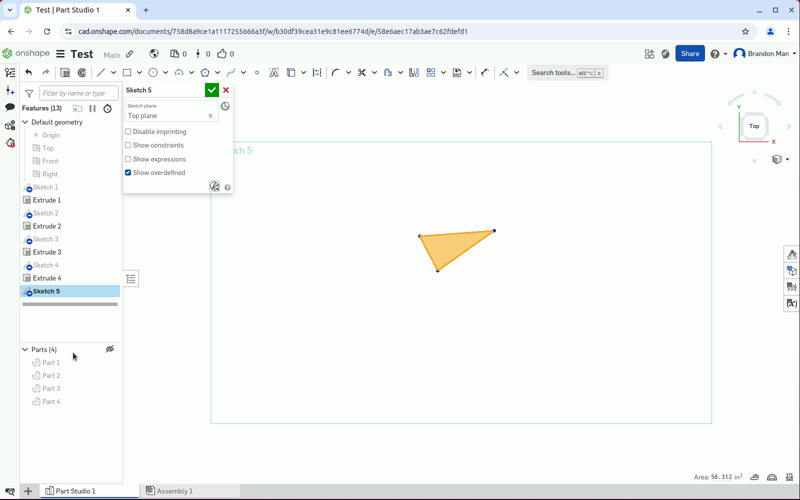
key(shift+e)
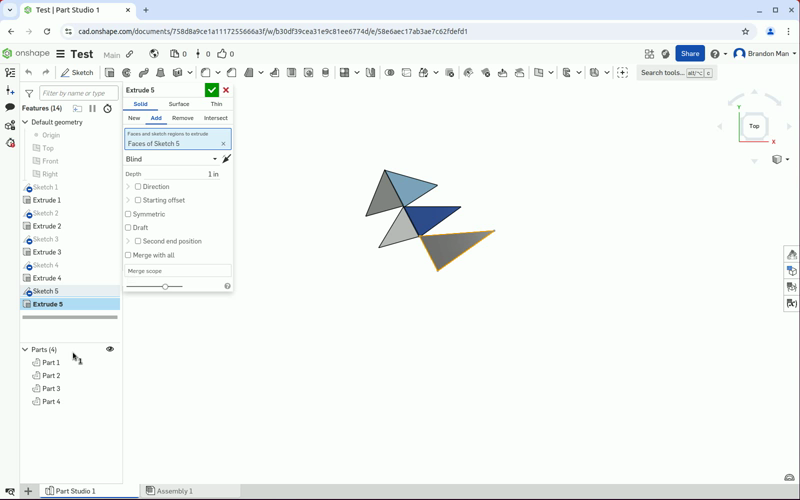
mouse_move(143, 106)
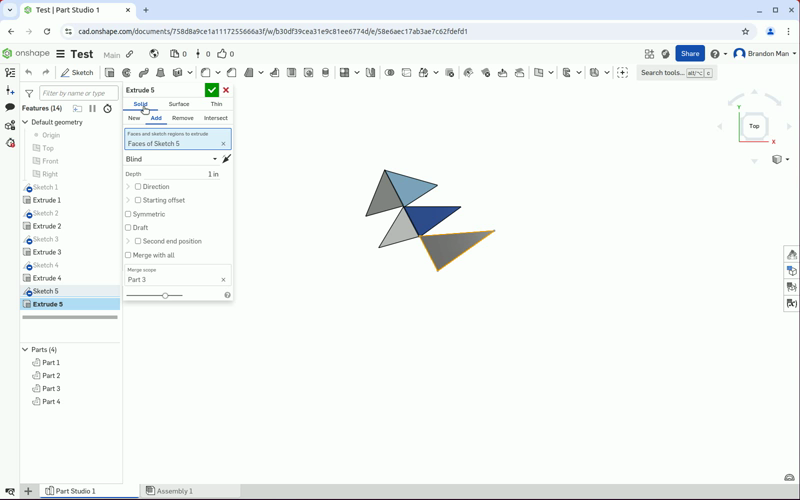
click(143, 106)
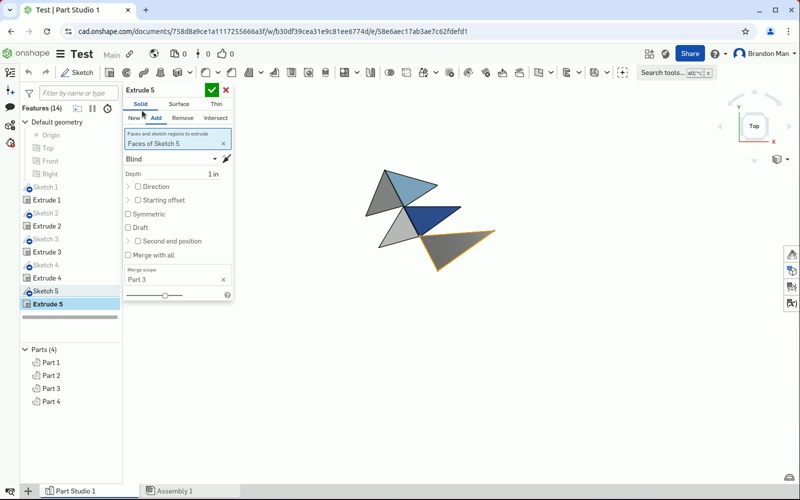
mouse_move(137, 120)
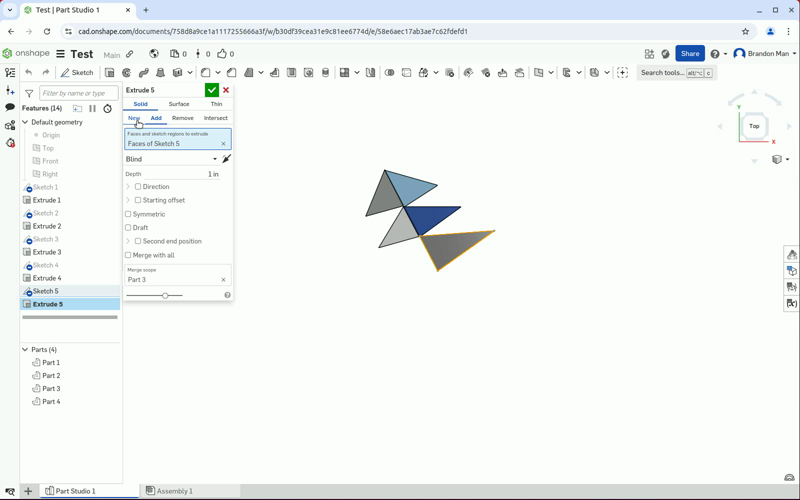
click(137, 120)
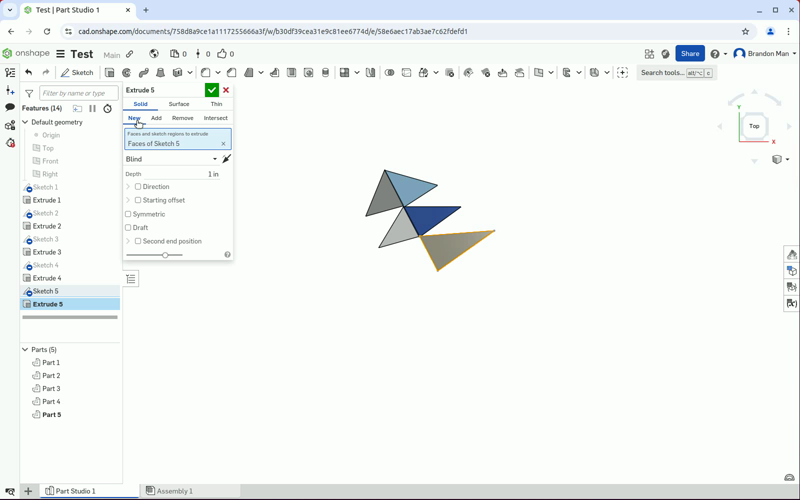
key(tab, 4)
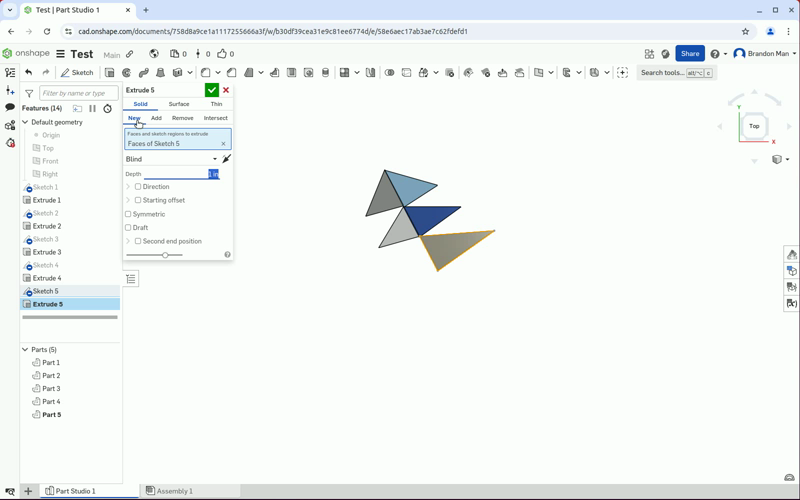
text(11.554)
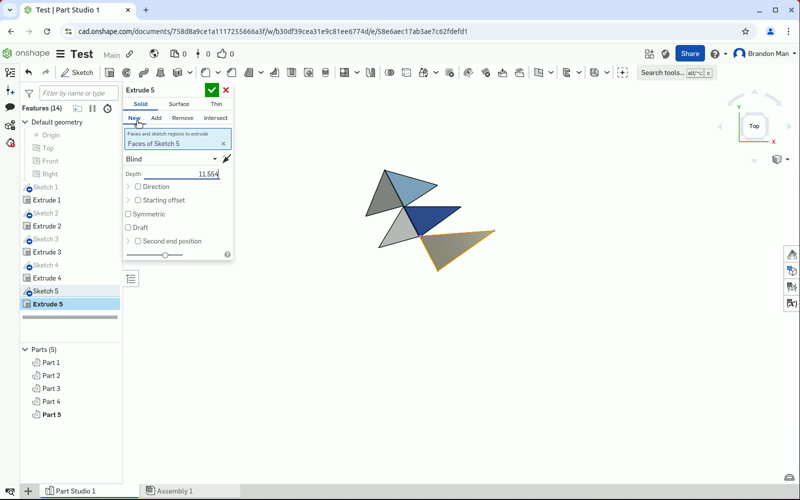
key(enter)
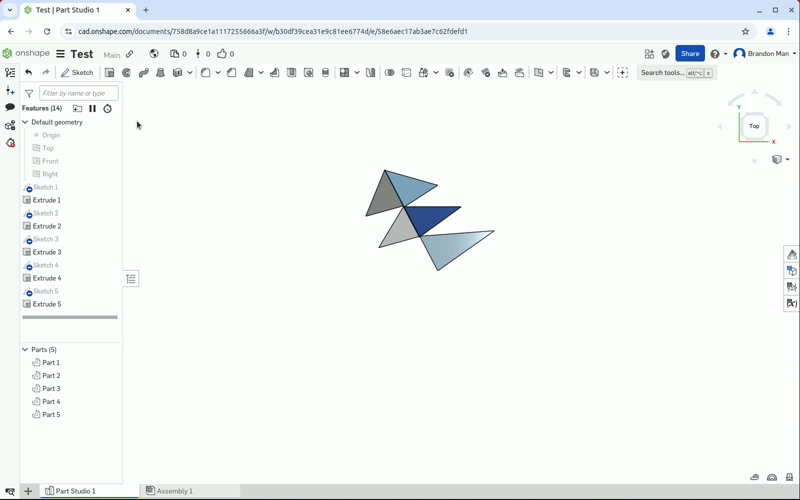
key(shift+h)
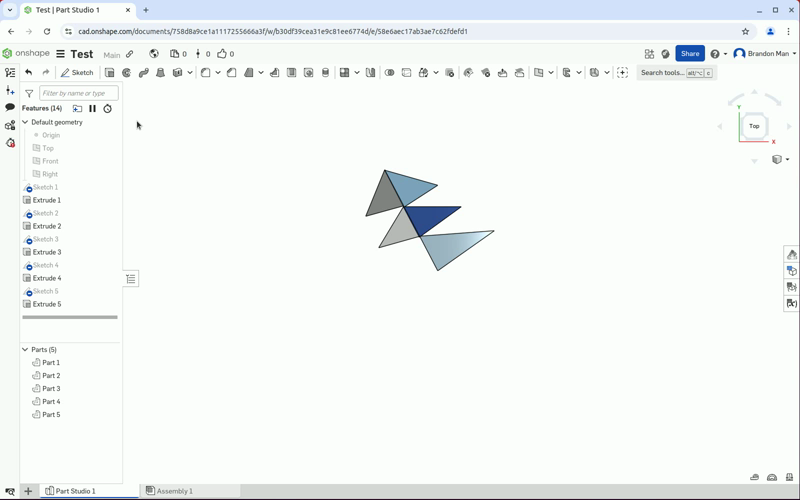
key(shift+h)
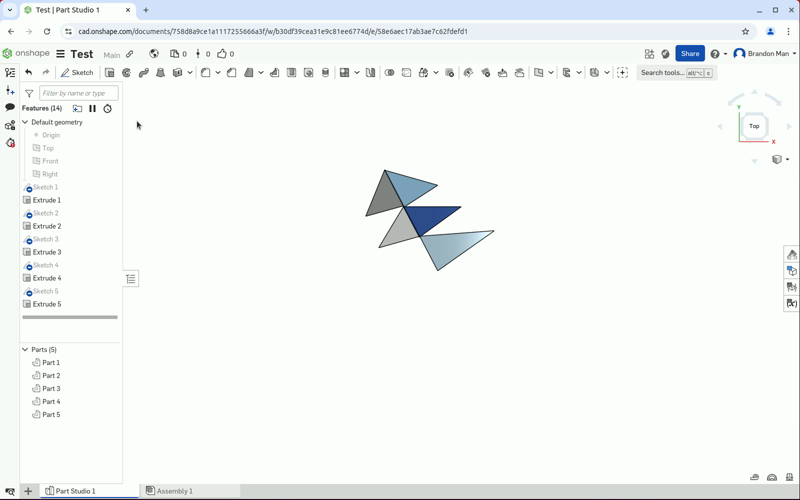
mouse_move(73, 189)
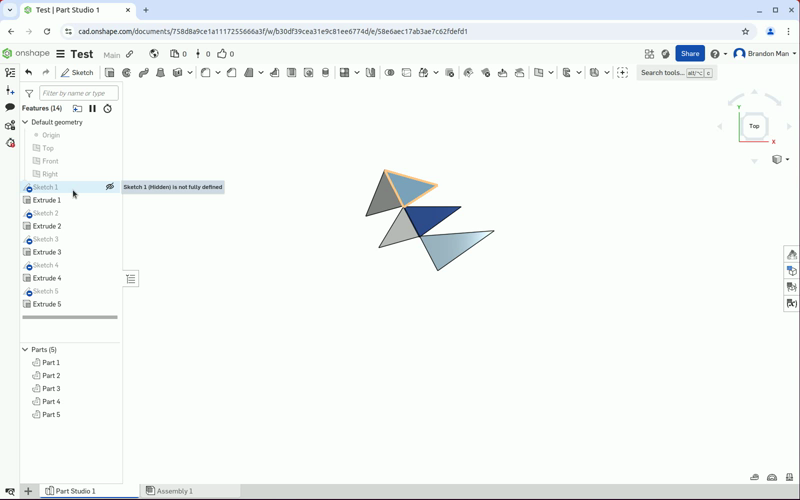
click(73, 189)
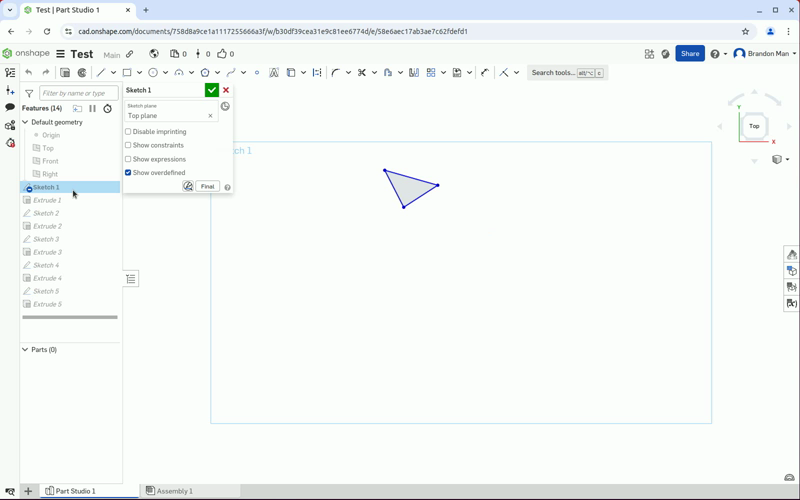
mouse_move(229, 92)
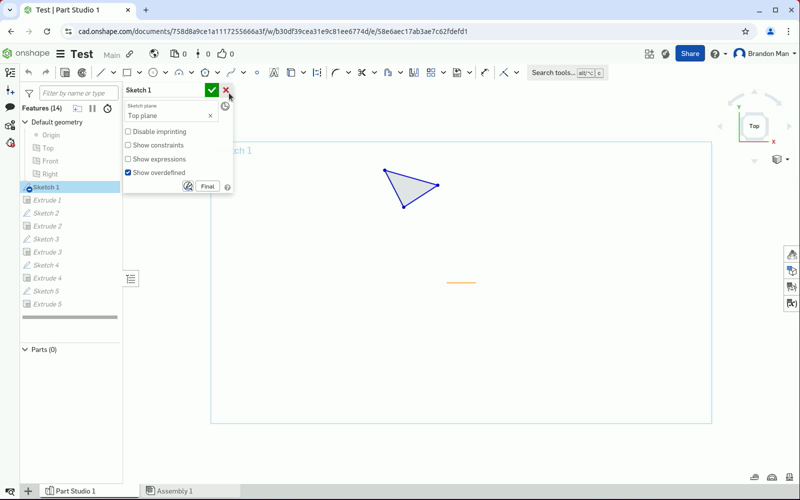
click(229, 92)
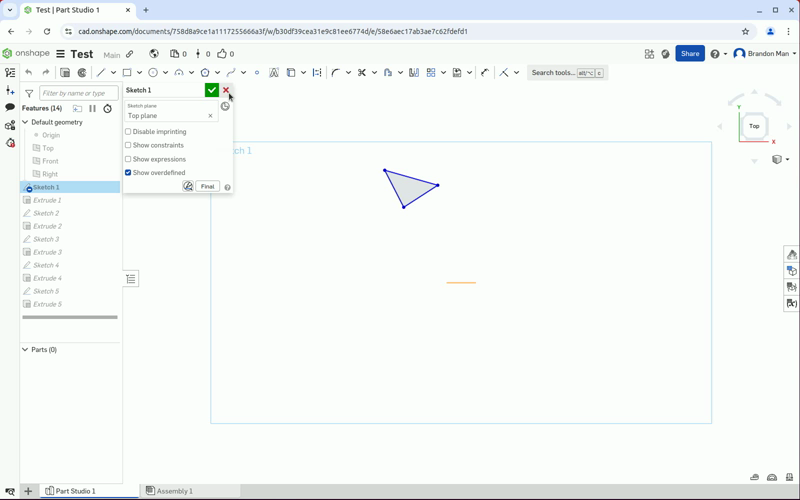
key(shift+s)
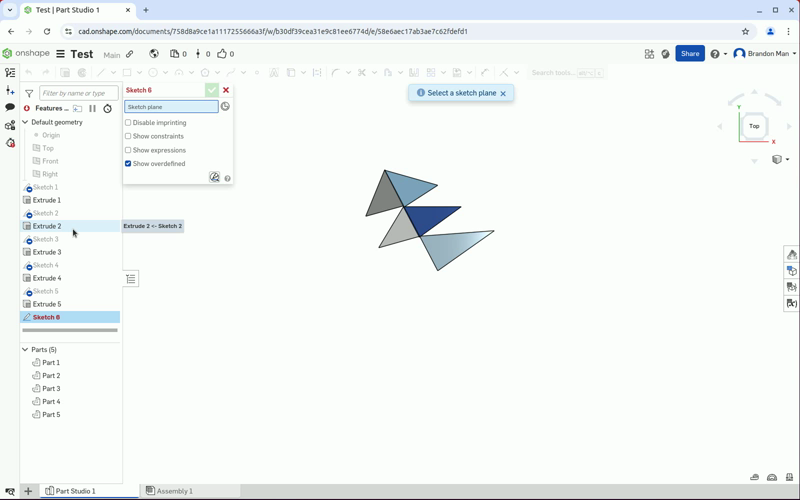
scroll(3)
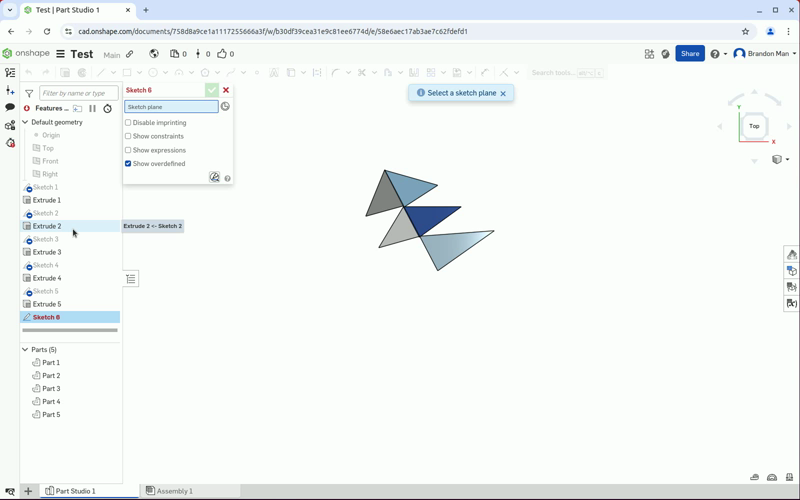
mouse_move(73, 150)
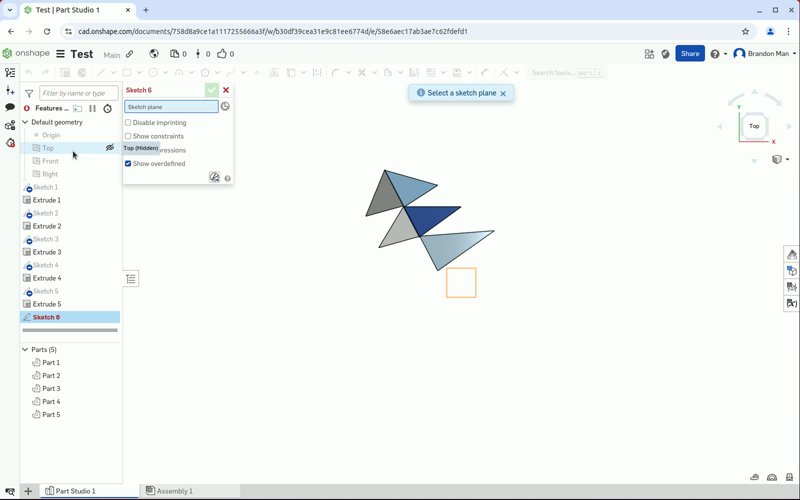
click(73, 150)
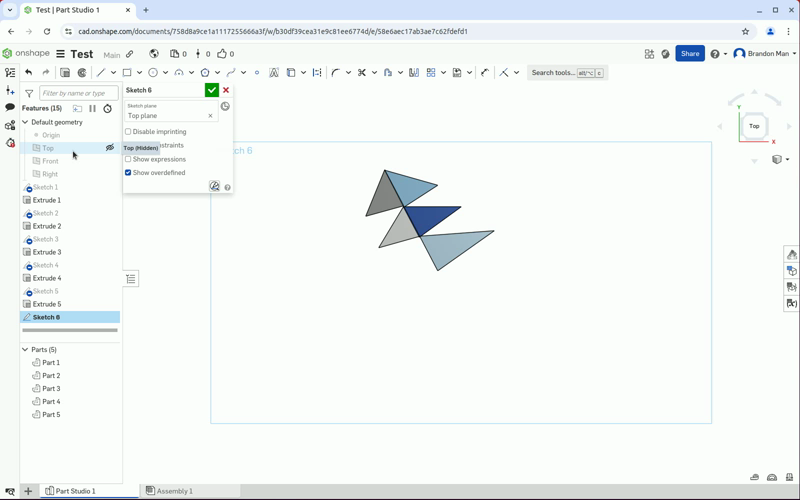
mouse_move(73, 352)
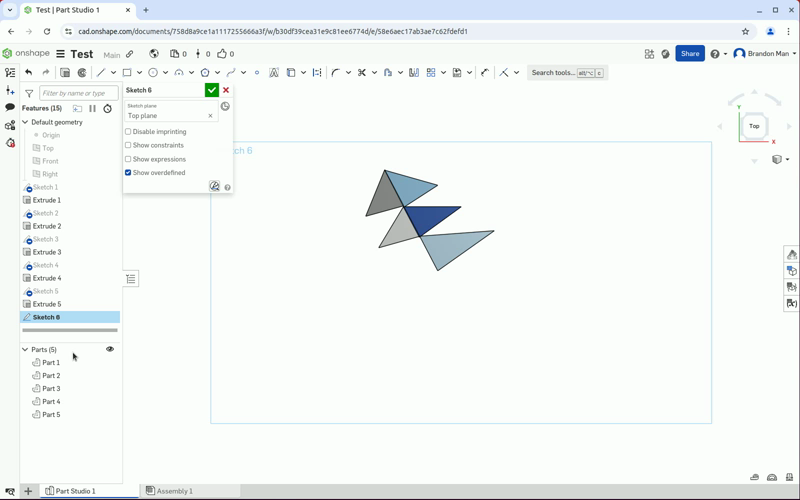
key(y)
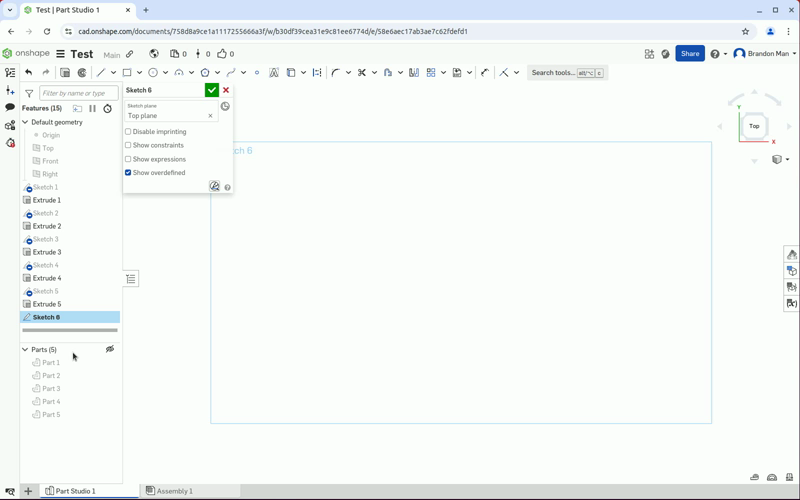
key(l)
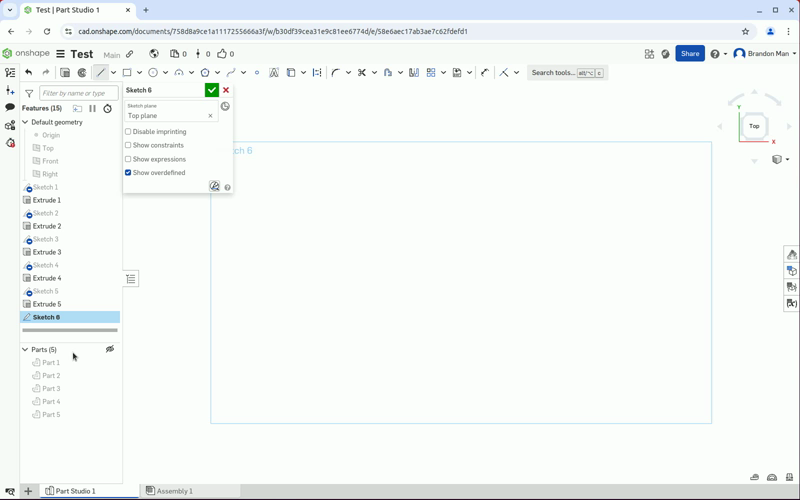
key_down(shift)
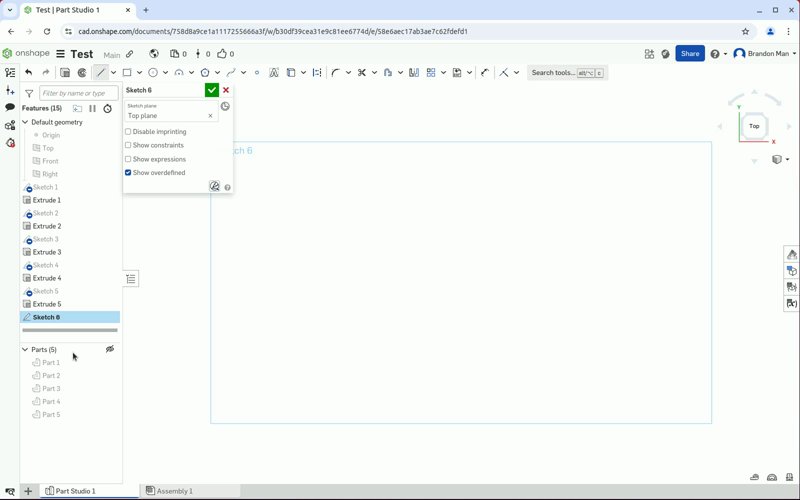
mouse_move(384, 290)
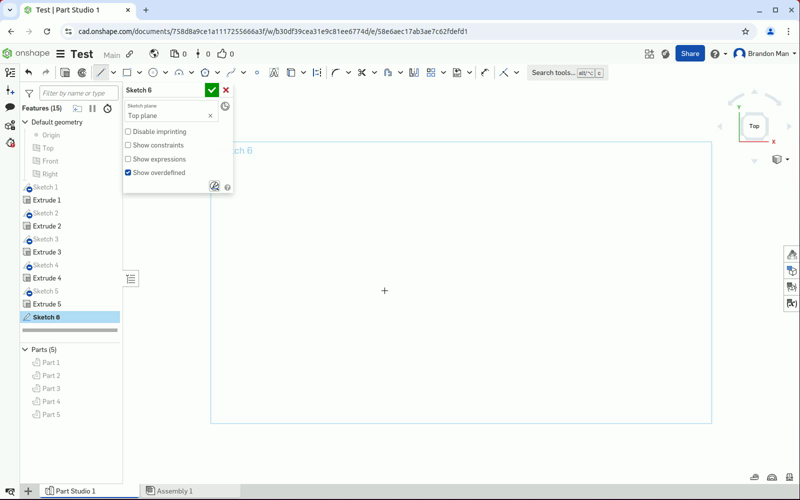
click(384, 290)
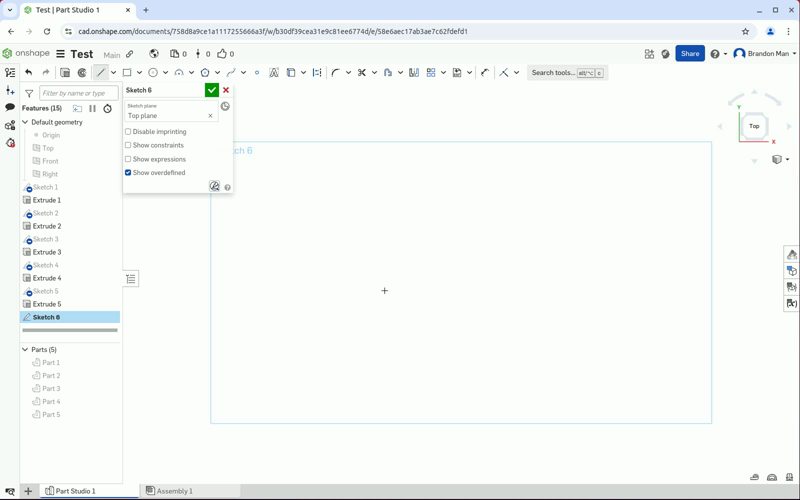
key_up(shift)
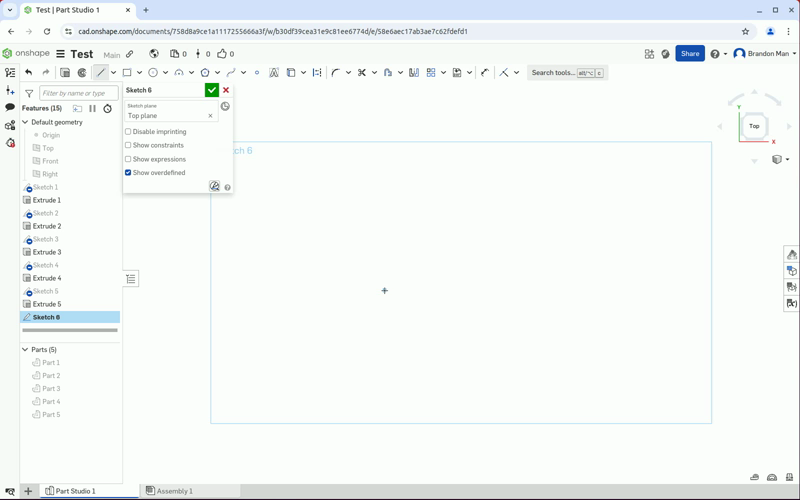
key_down(shift)
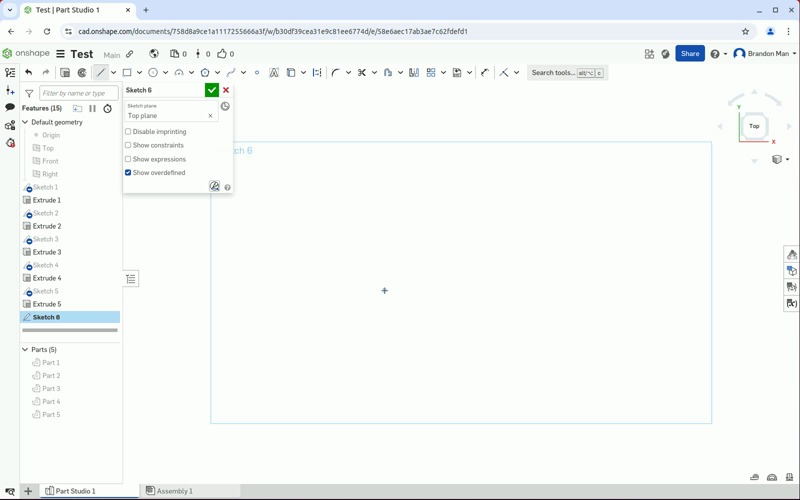
mouse_move(414, 290)
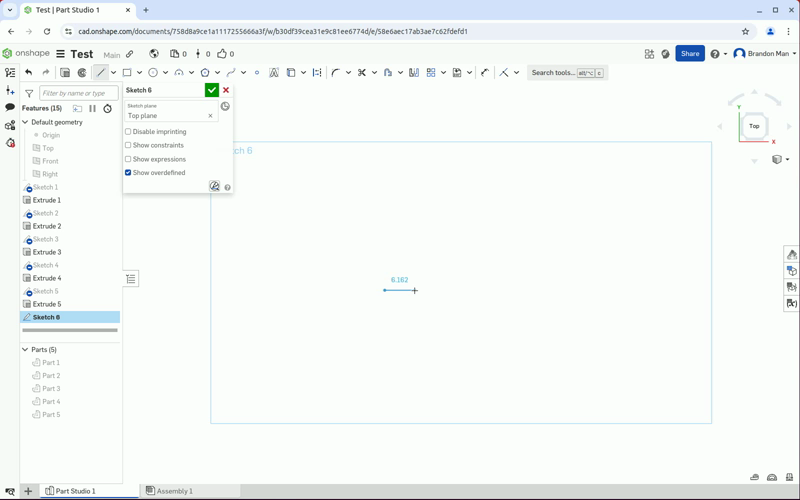
mouse_move(437, 270)
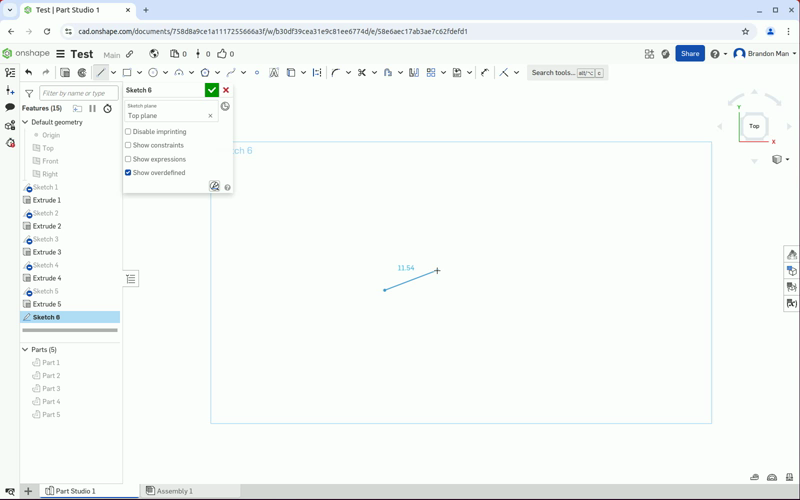
click(437, 270)
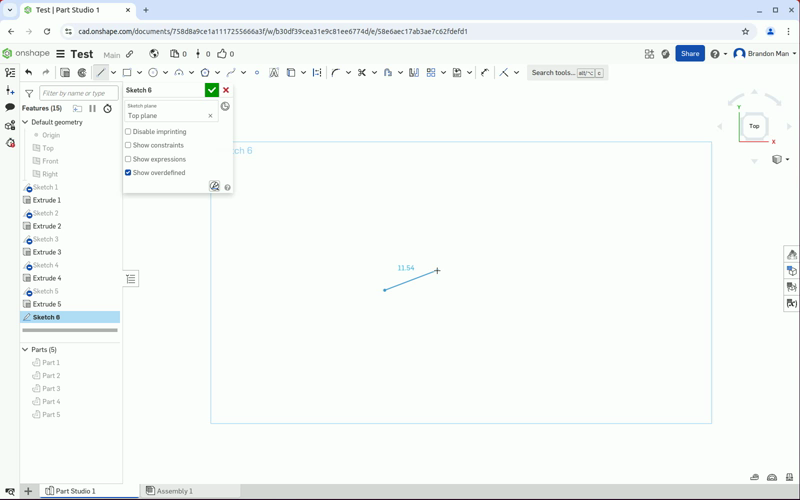
key_up(shift)
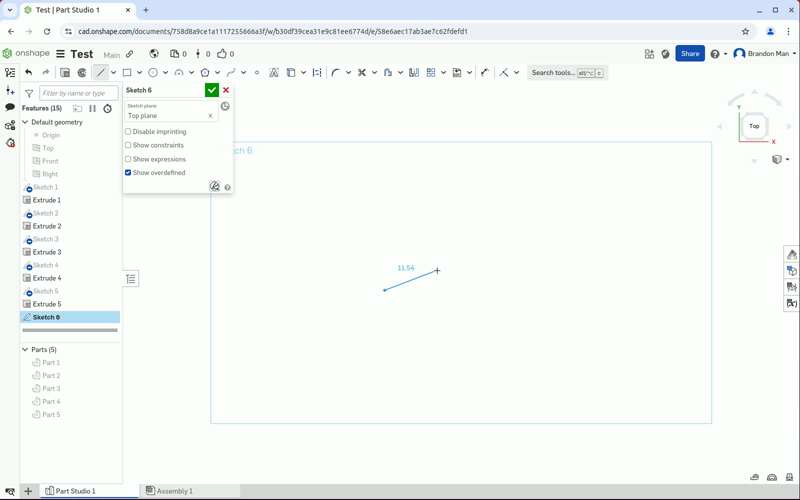
key_down(shift)
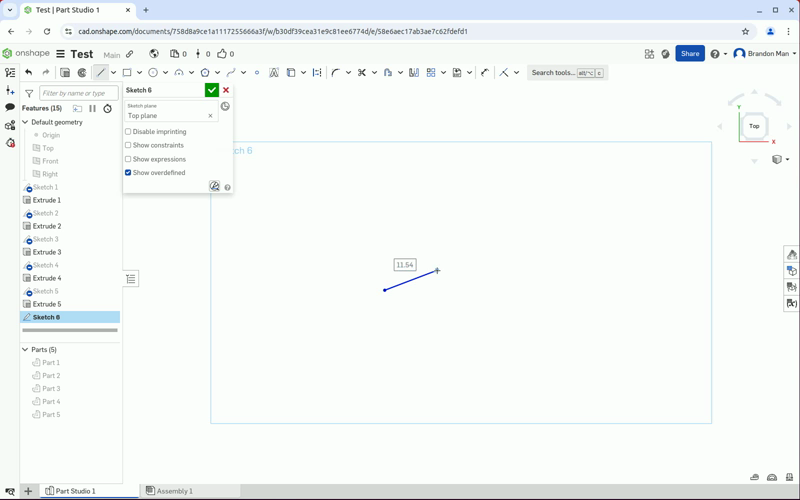
mouse_move(467, 270)
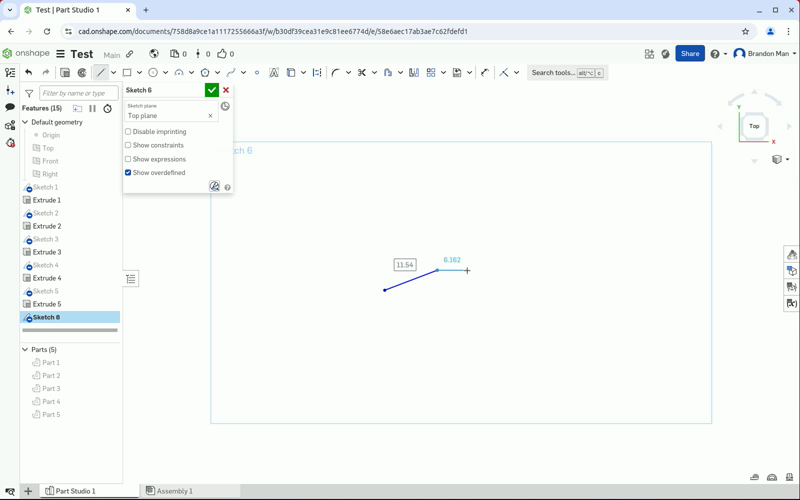
mouse_move(419, 235)
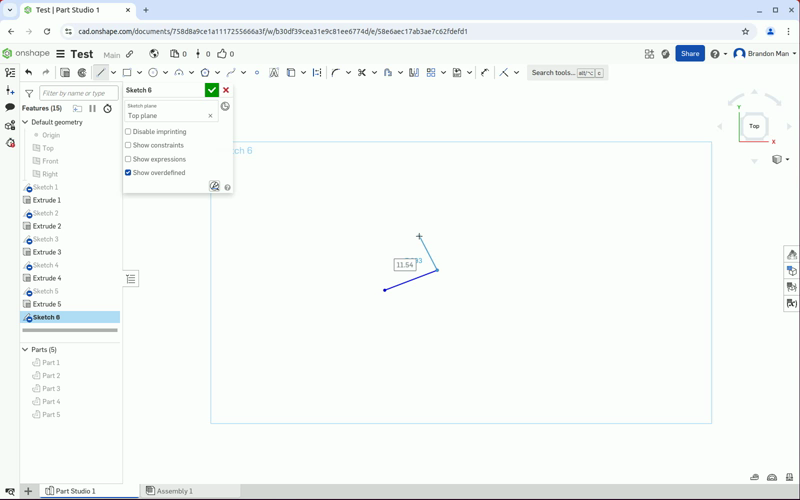
click(419, 235)
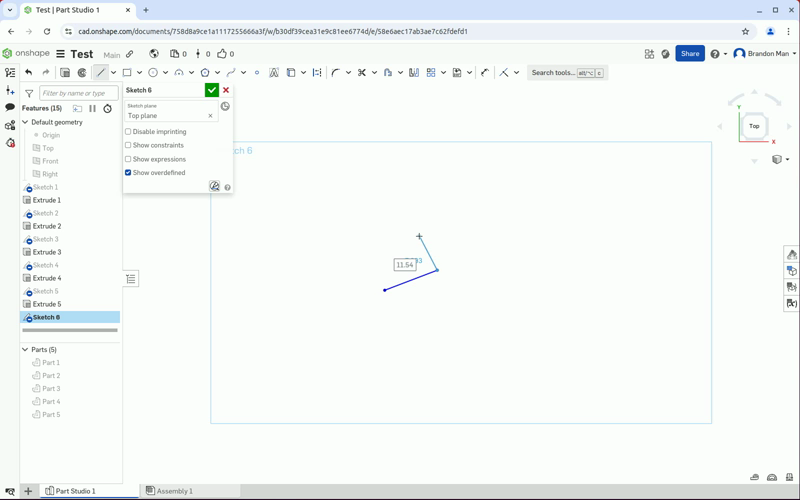
key_up(shift)
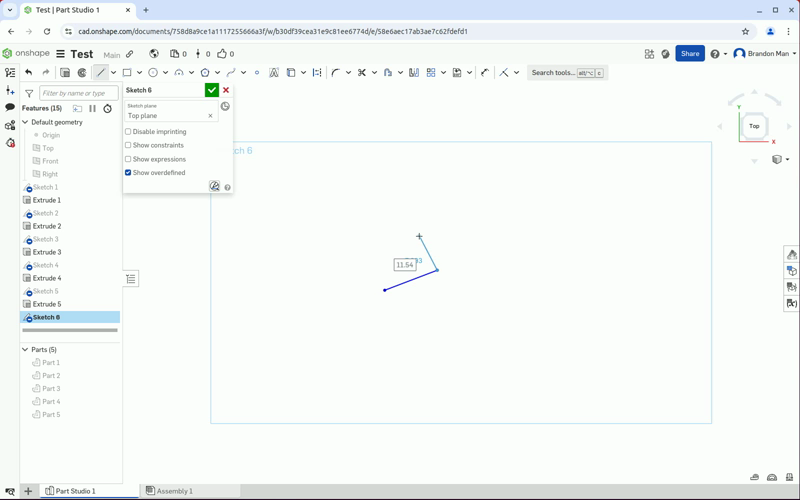
key_down(shift)
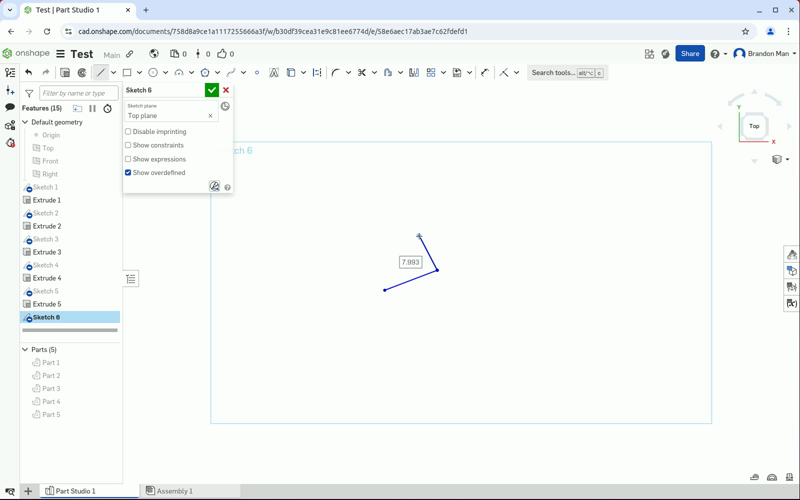
mouse_move(384, 290)
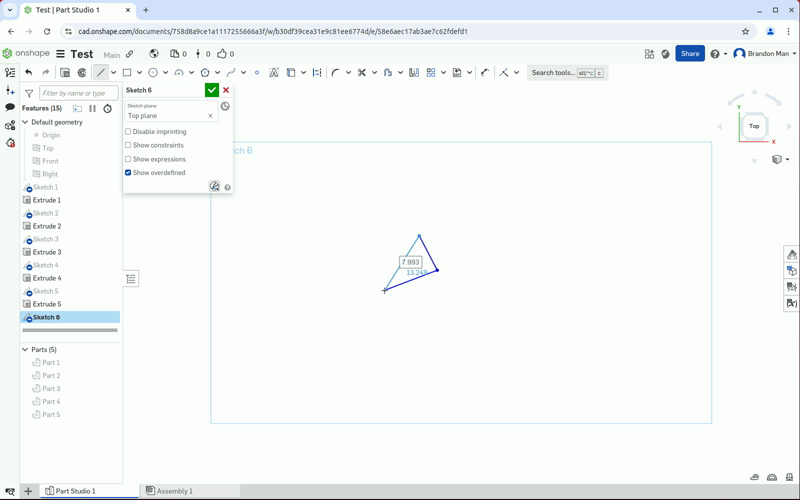
key_up(shift)
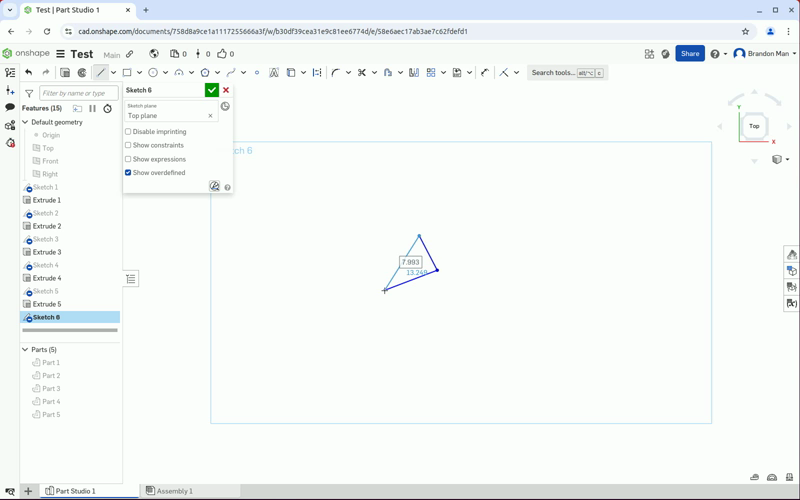
click(384, 290)
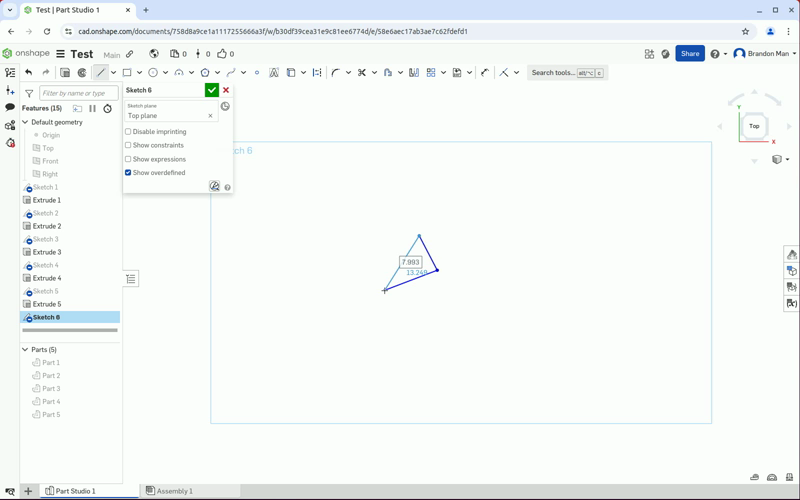
key(esc)
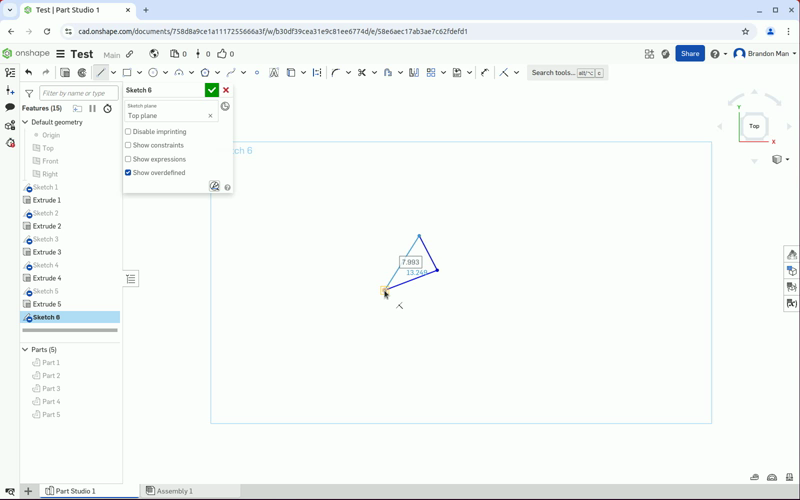
mouse_move(425, 250)
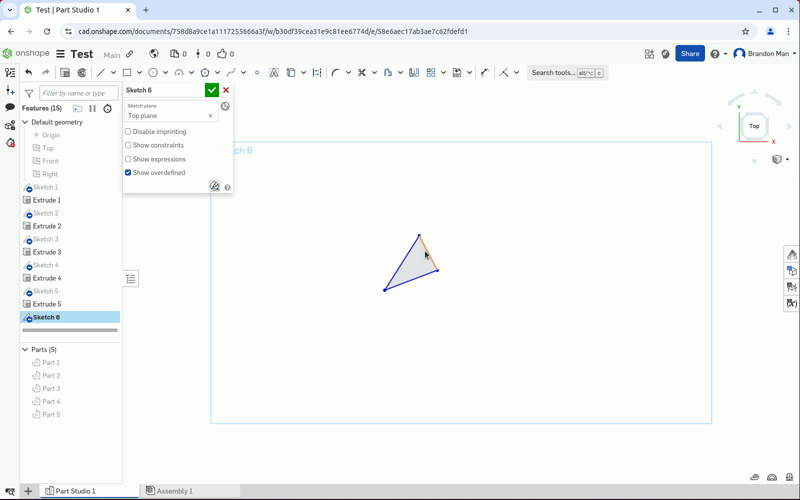
scroll(6)
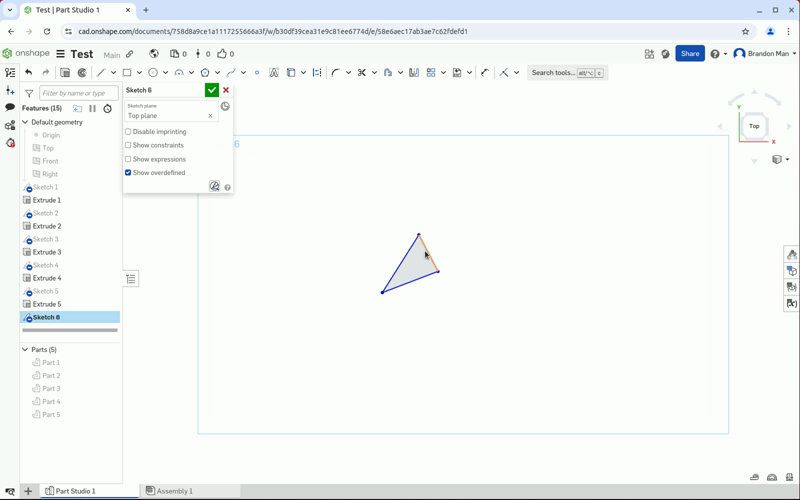
scroll(6)
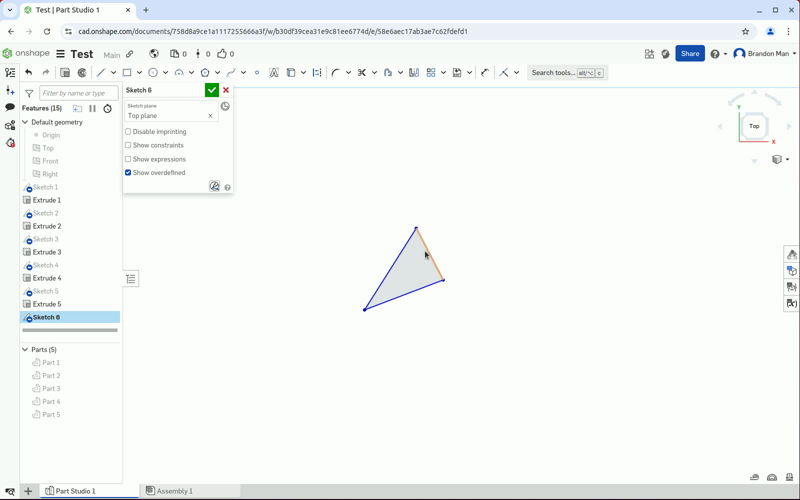
scroll(6)
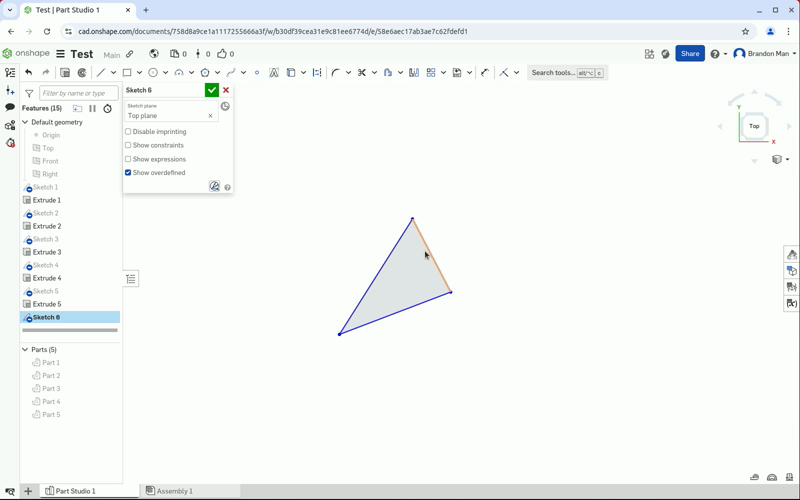
scroll(6)
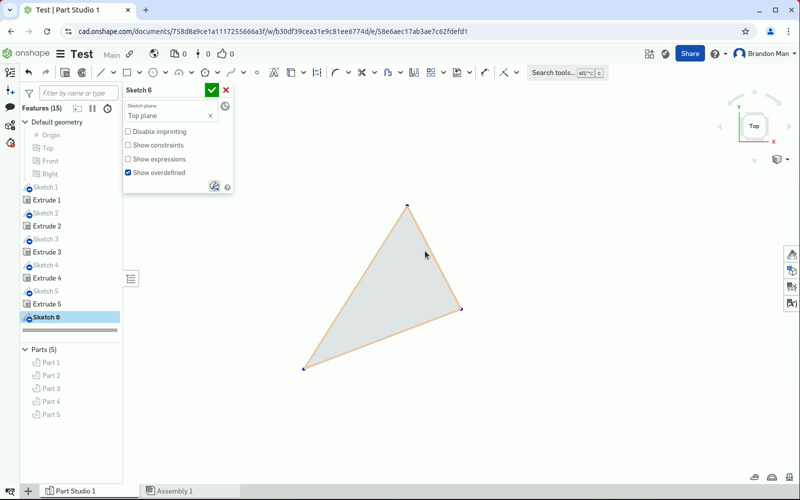
scroll(6)
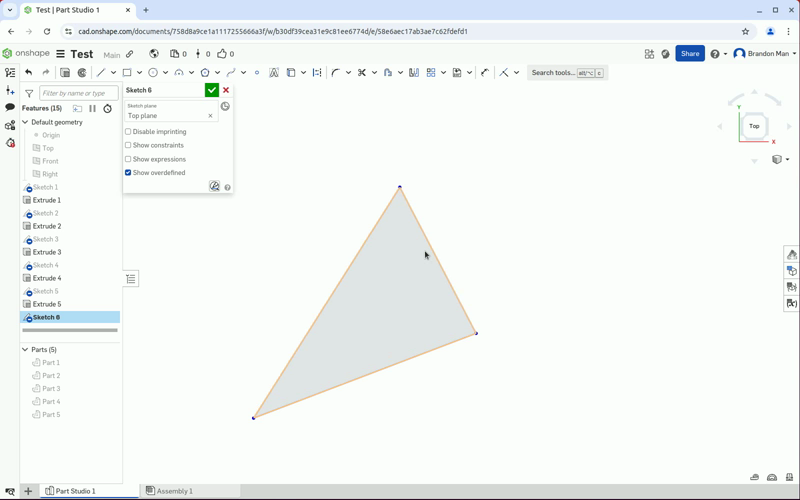
scroll(6)
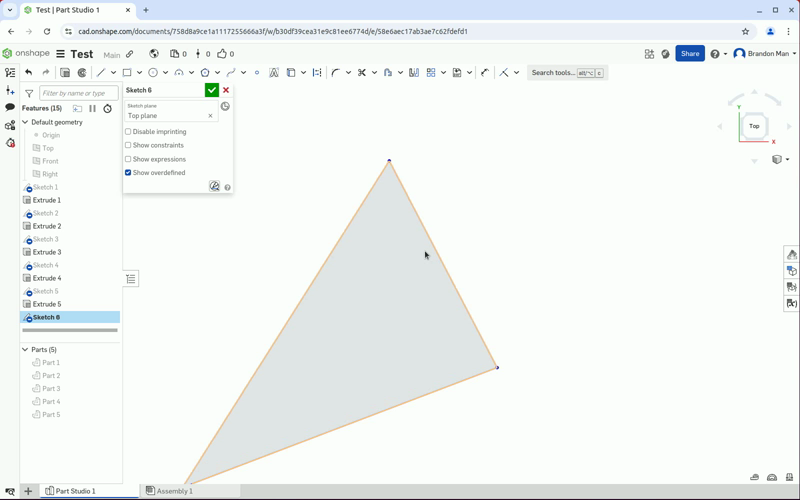
scroll(6)
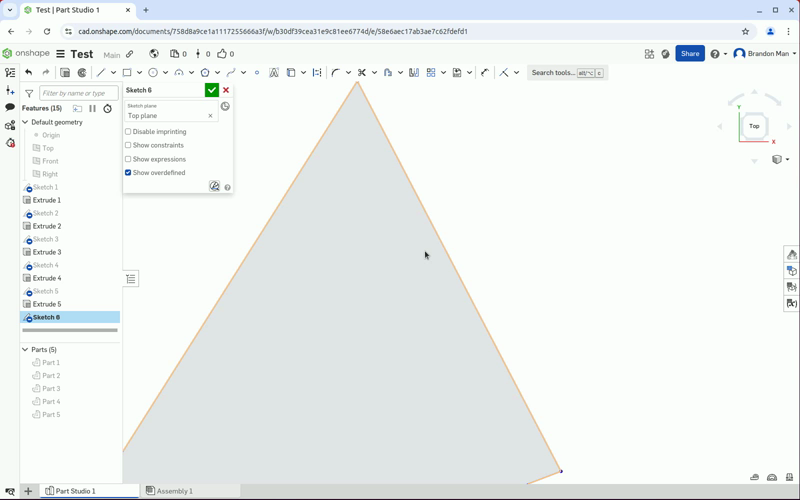
click(425, 250)
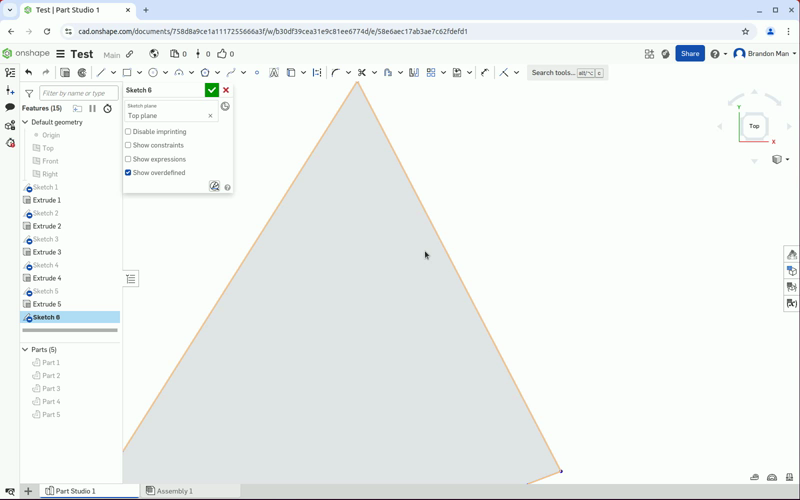
scroll(-6)
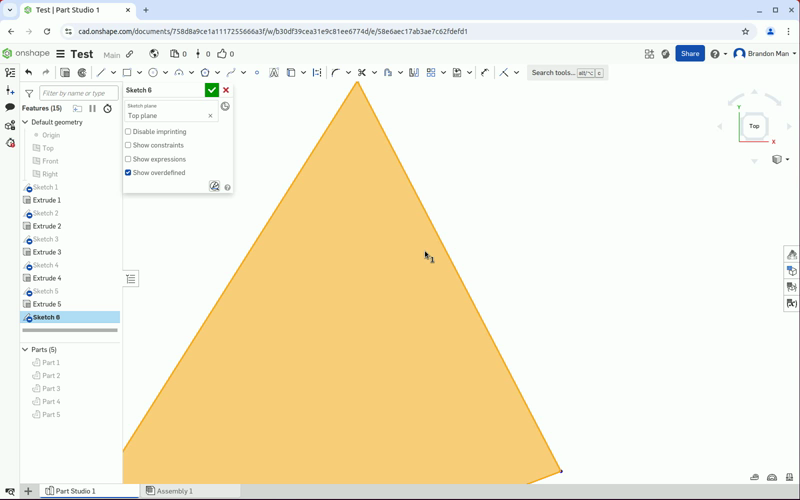
scroll(-6)
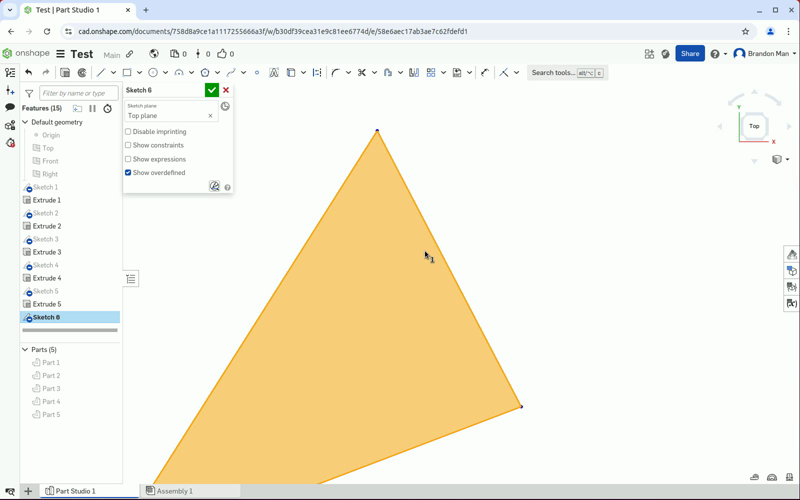
scroll(-6)
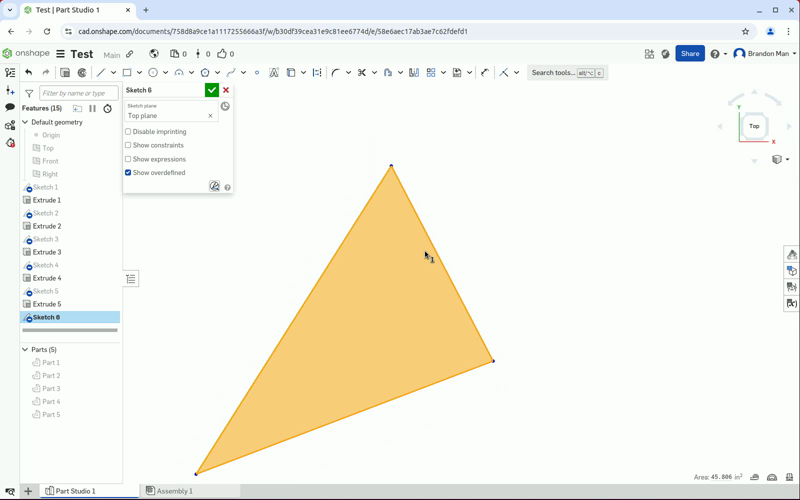
scroll(-6)
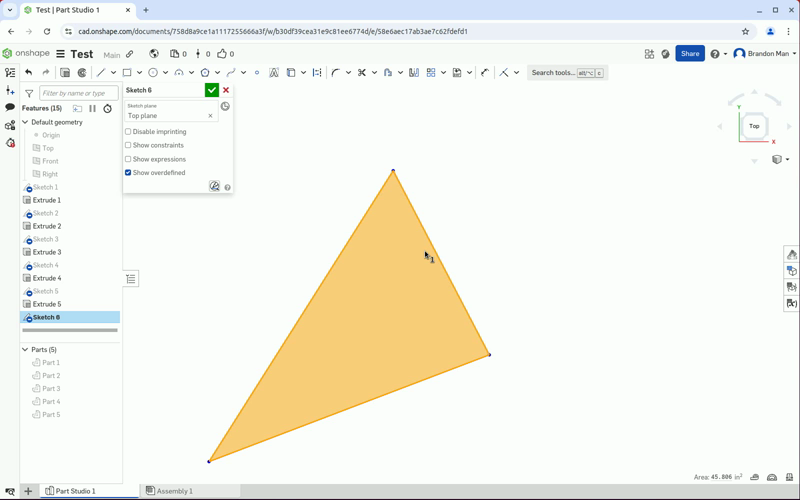
scroll(-6)
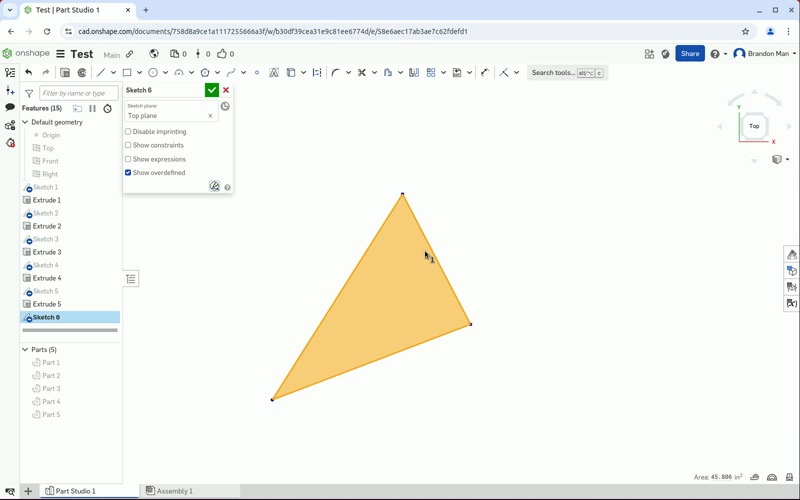
scroll(-6)
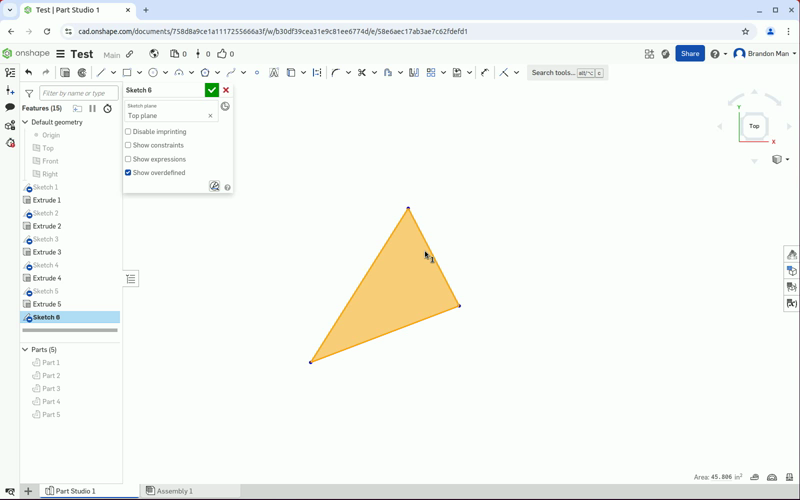
scroll(-6)
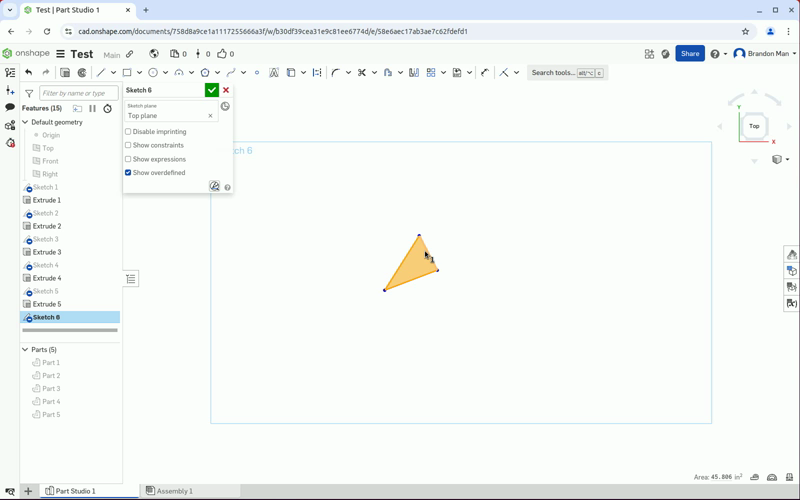
mouse_move(73, 352)
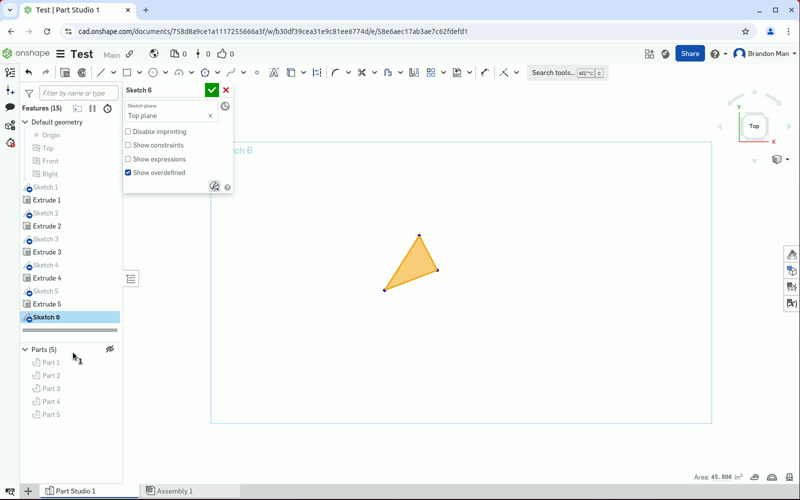
key(shift+y)
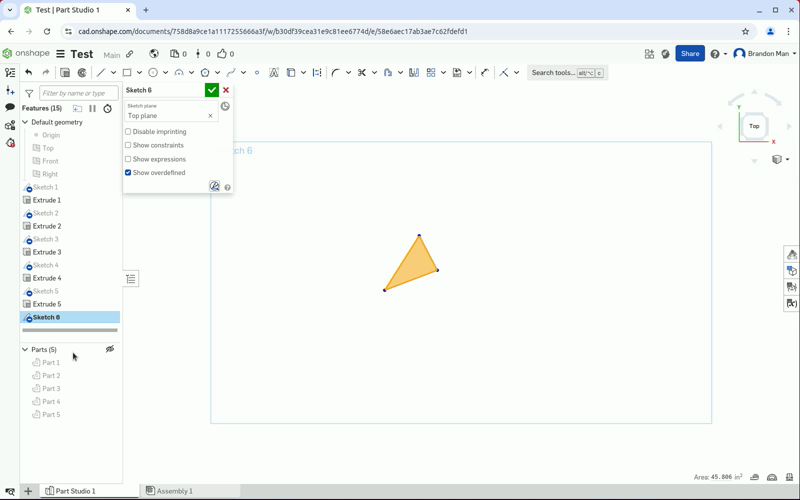
key(shift+e)
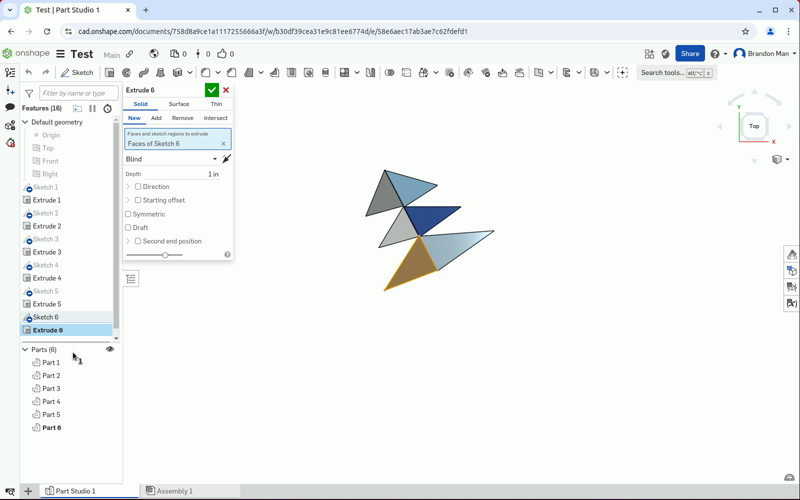
mouse_move(143, 106)
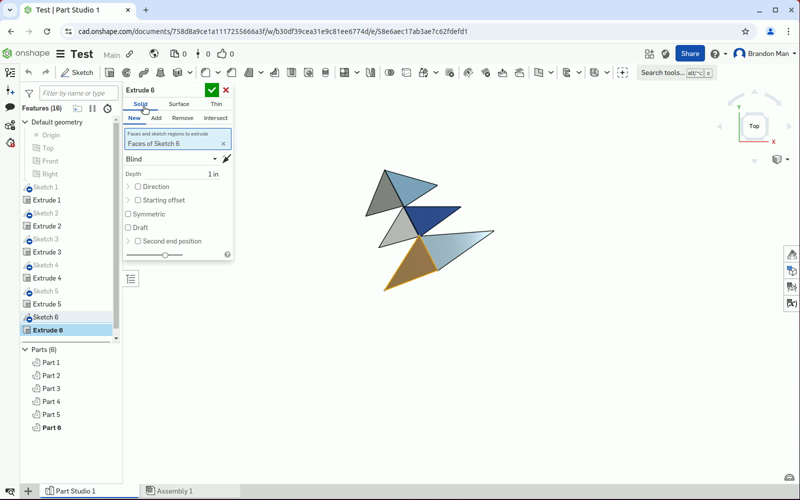
click(143, 106)
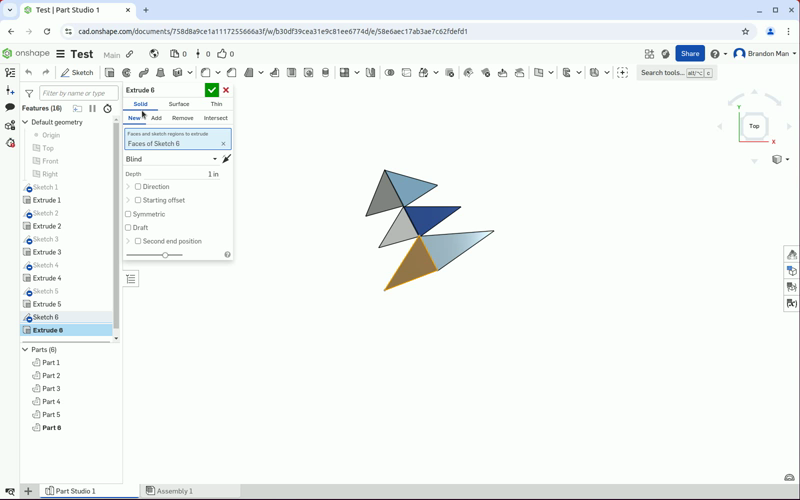
mouse_move(137, 120)
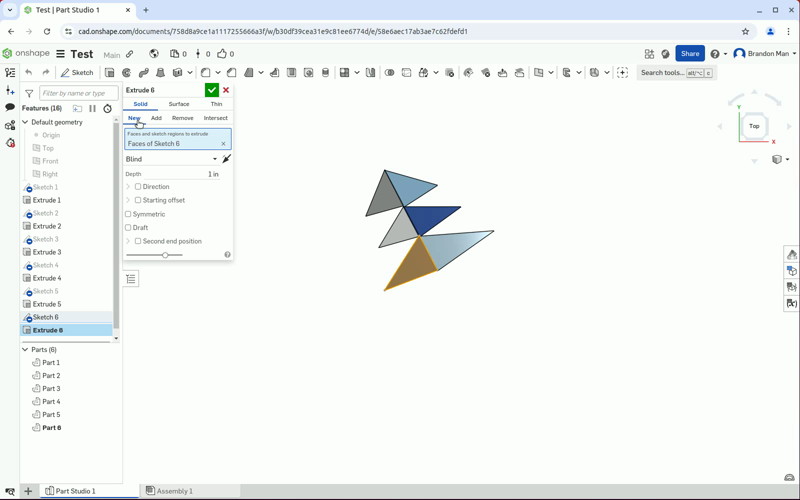
click(137, 120)
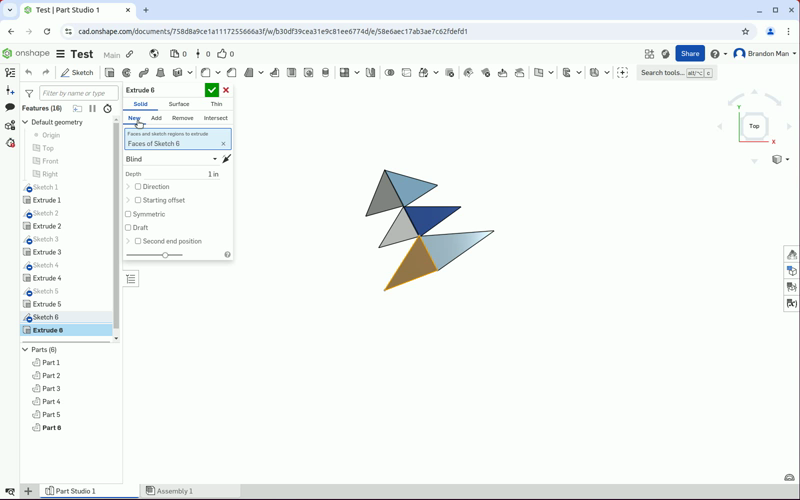
key(tab, 4)
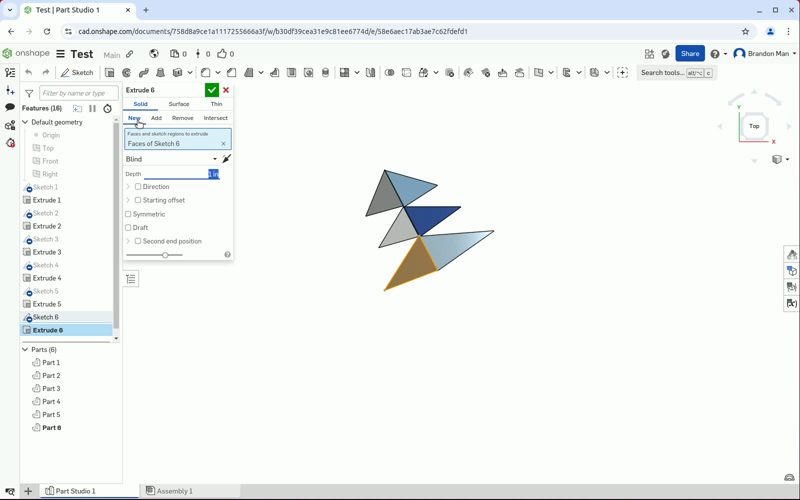
text(11.554)
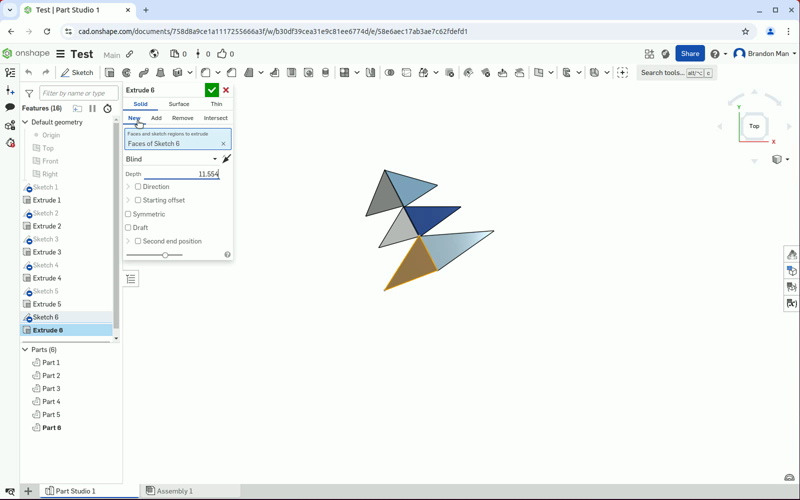
key(enter)
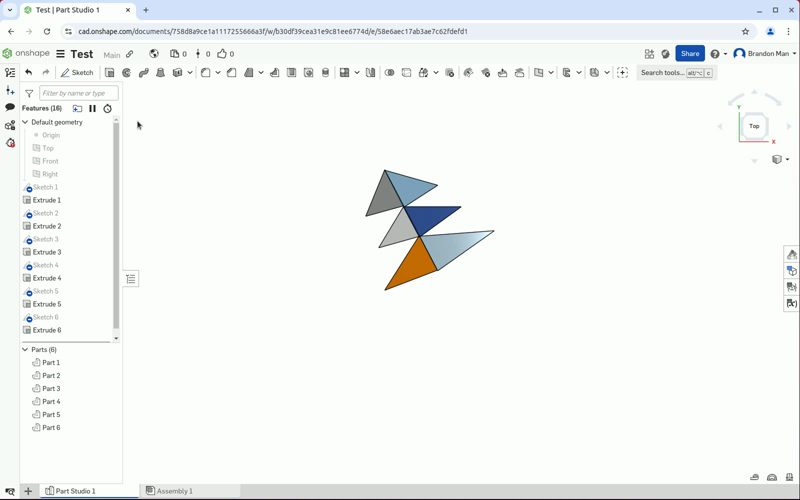
key(shift+h)
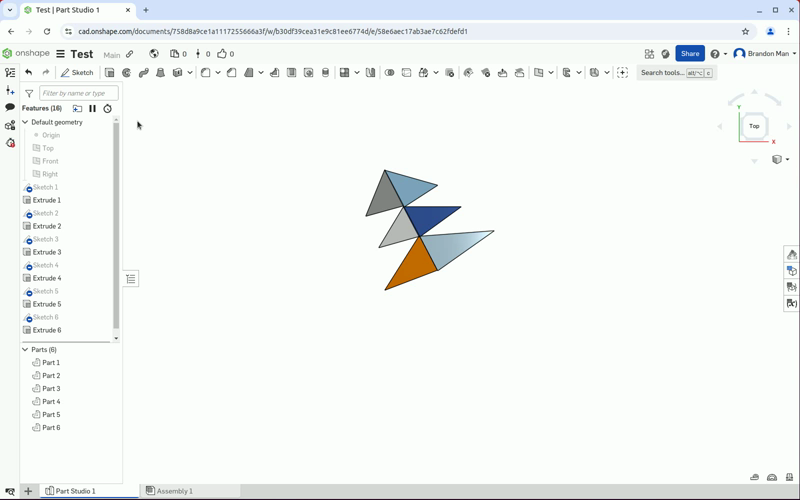
key(shift+h)
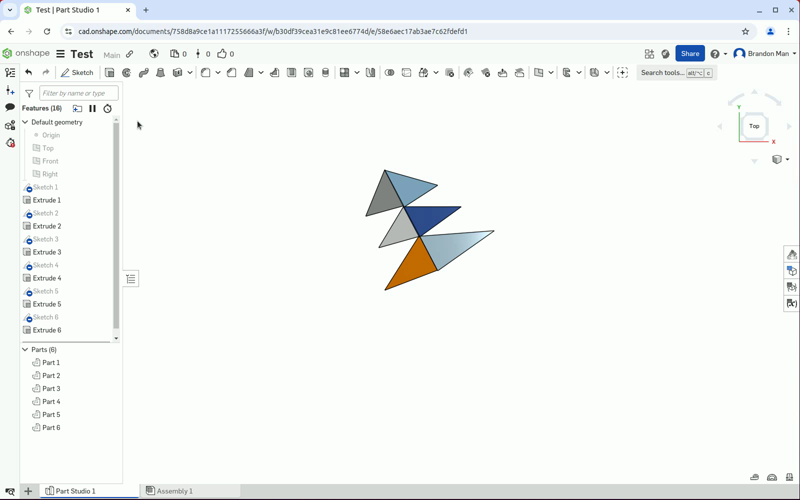
mouse_move(69, 189)
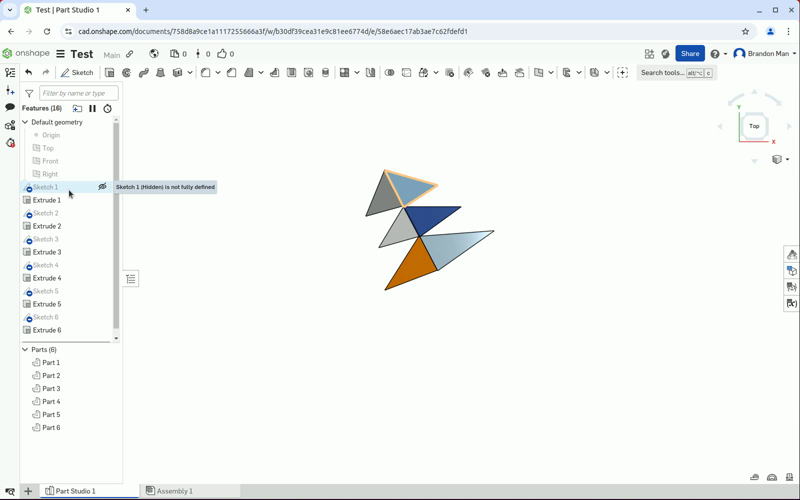
click(69, 189)
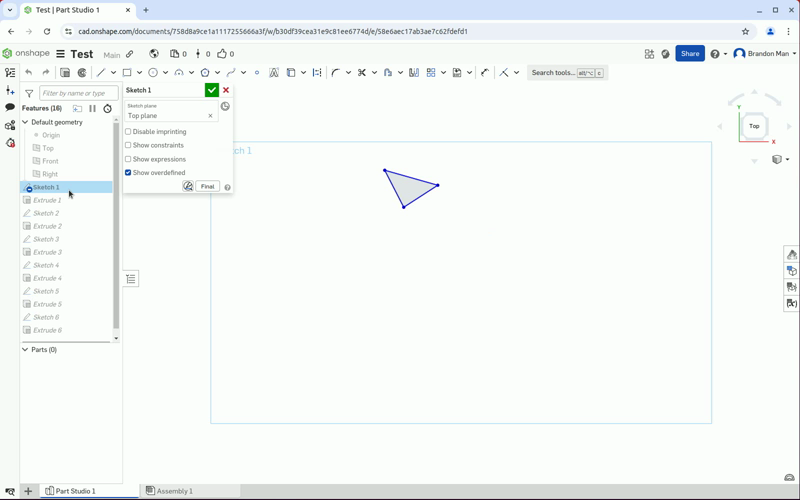
mouse_move(229, 92)
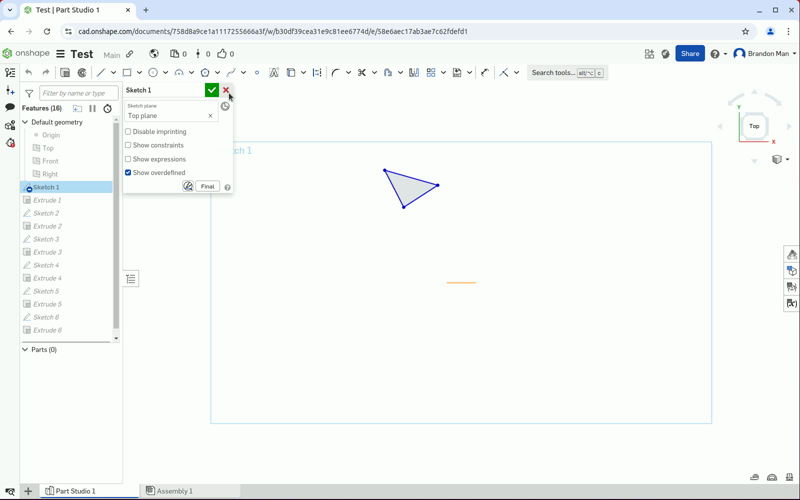
click(229, 92)
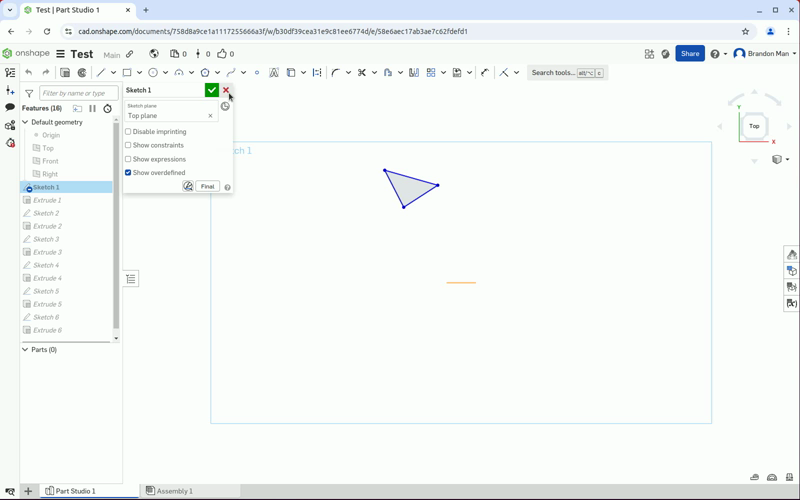
key(shift+s)
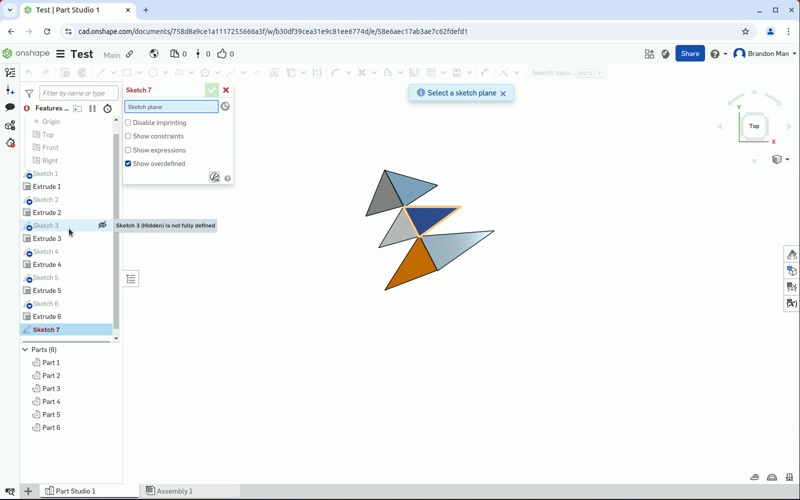
scroll(3)
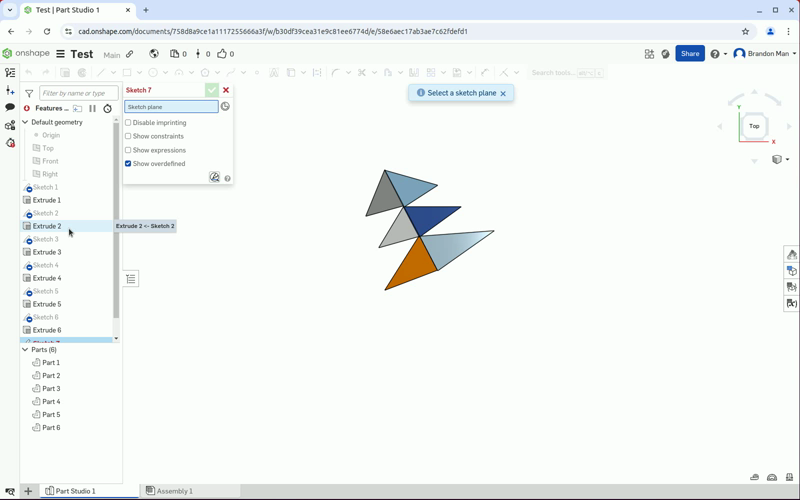
mouse_move(69, 150)
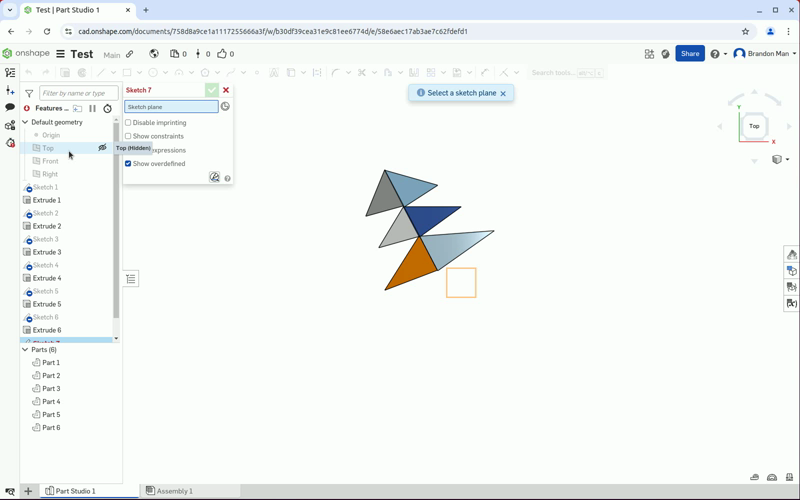
click(69, 150)
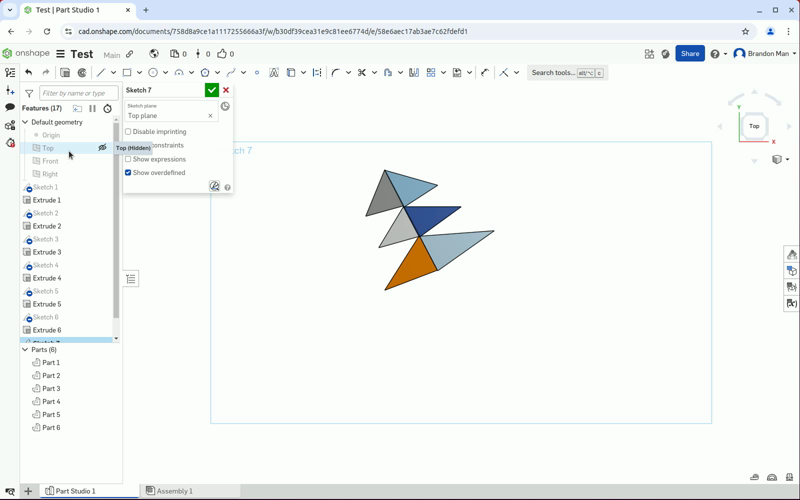
mouse_move(73, 352)
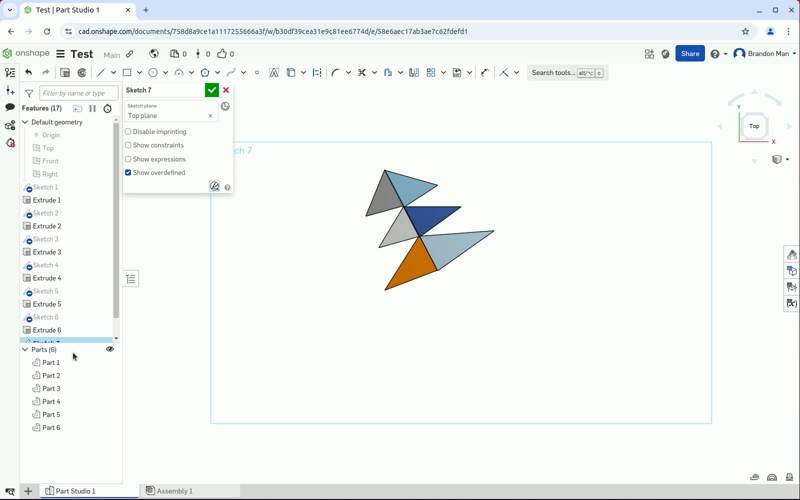
key(y)
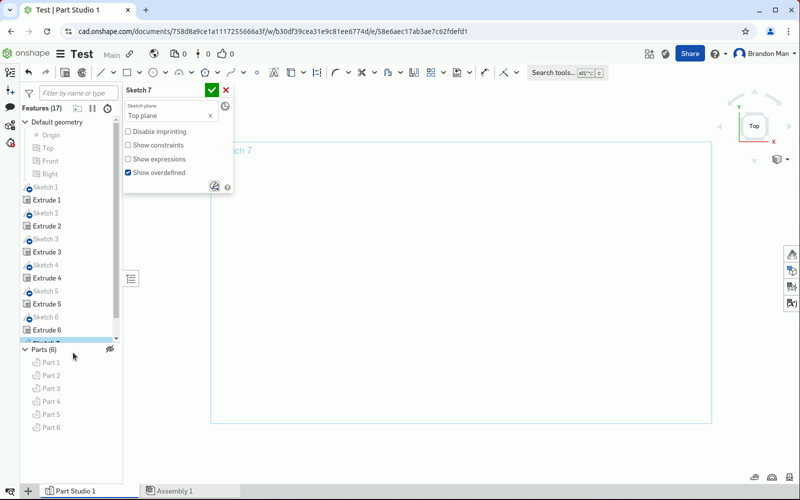
key(l)
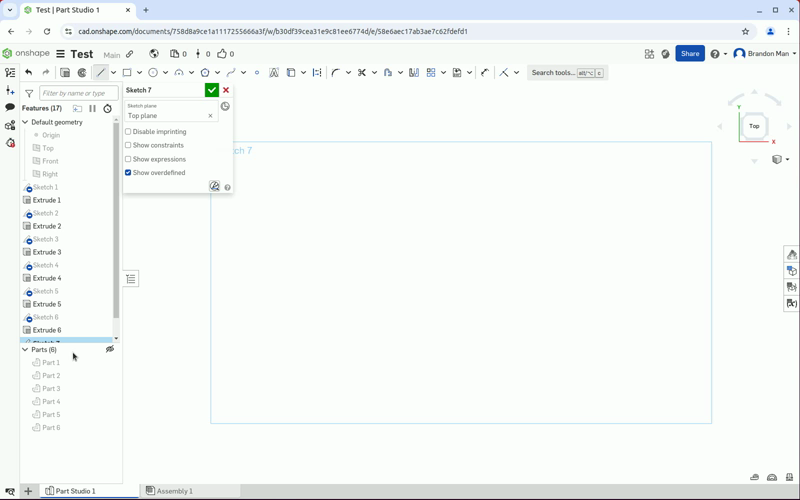
key_down(shift)
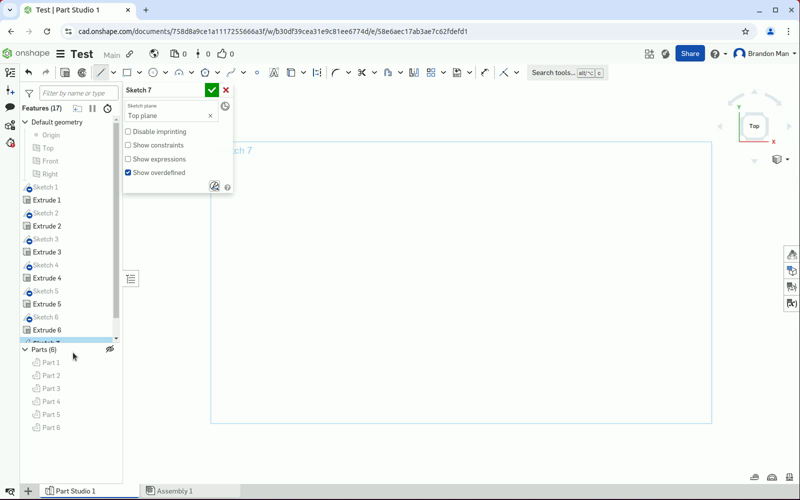
mouse_move(431, 282)
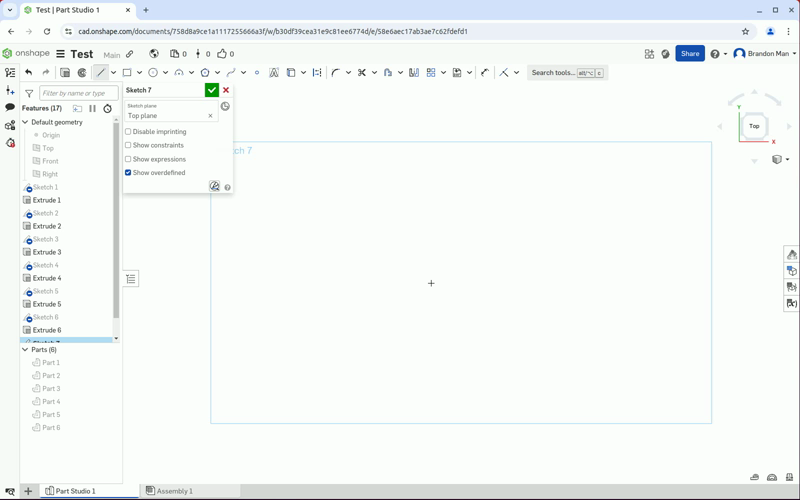
click(431, 282)
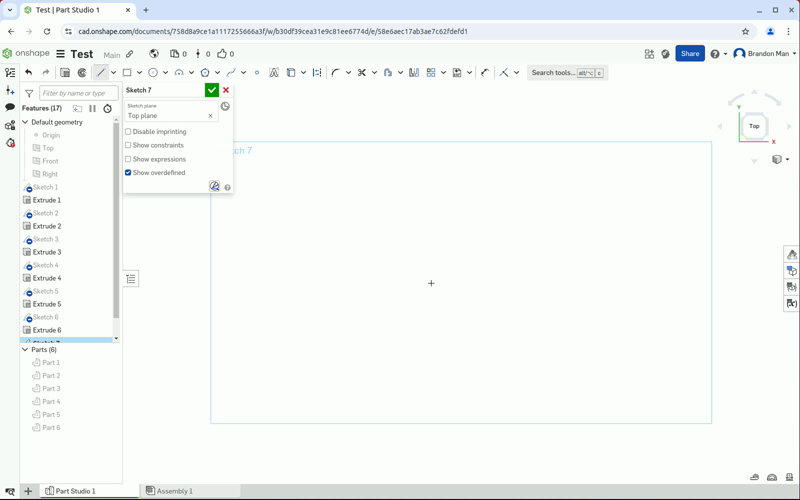
key_up(shift)
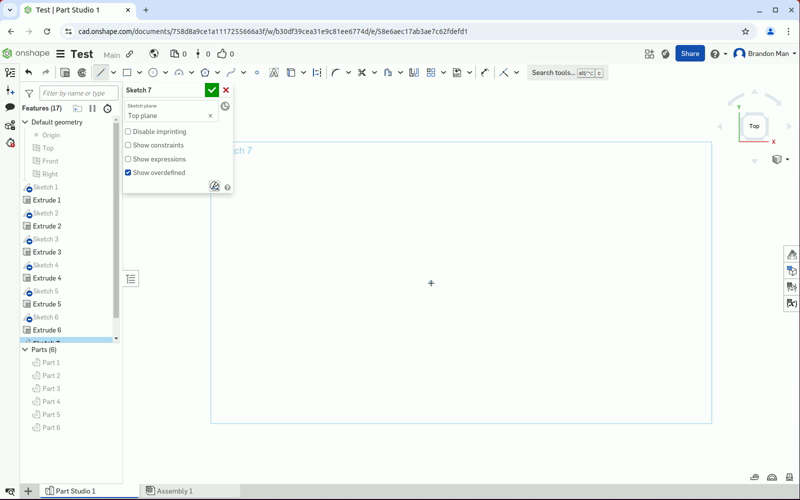
key_down(shift)
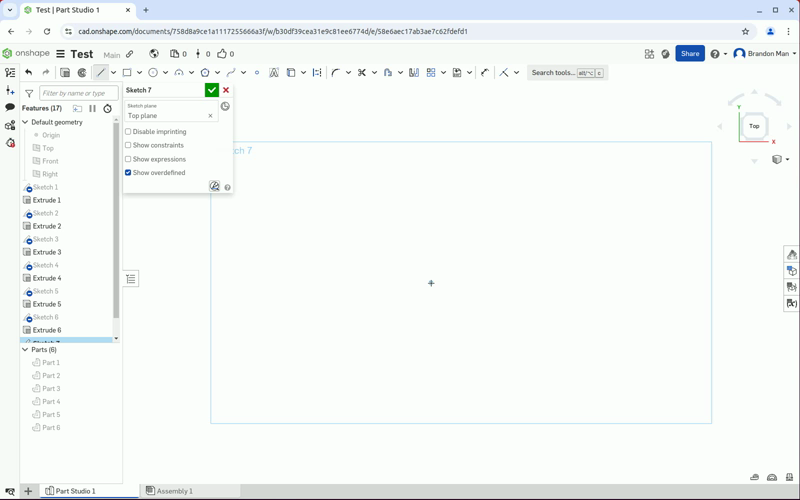
mouse_move(461, 282)
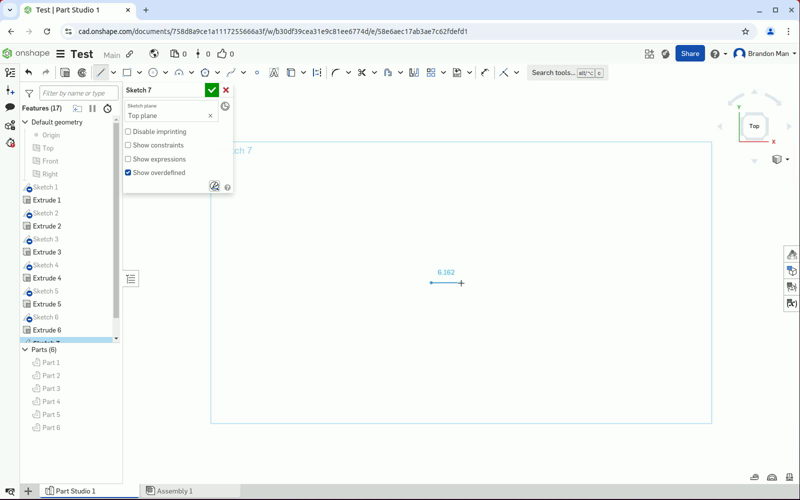
mouse_move(467, 282)
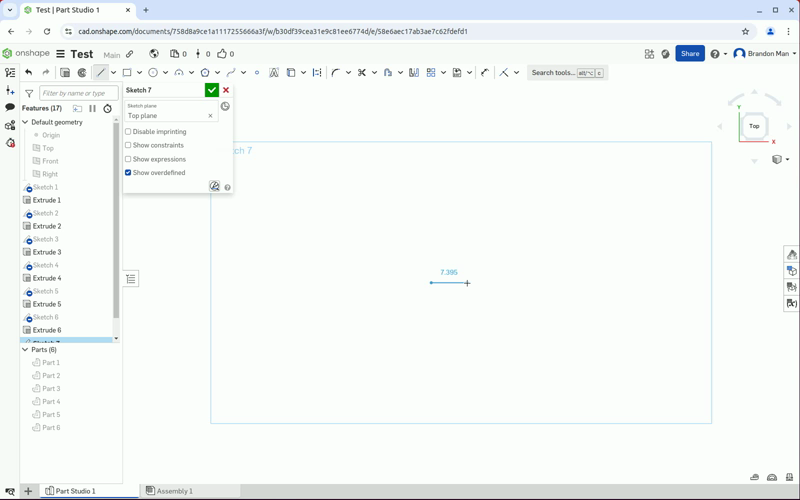
click(467, 282)
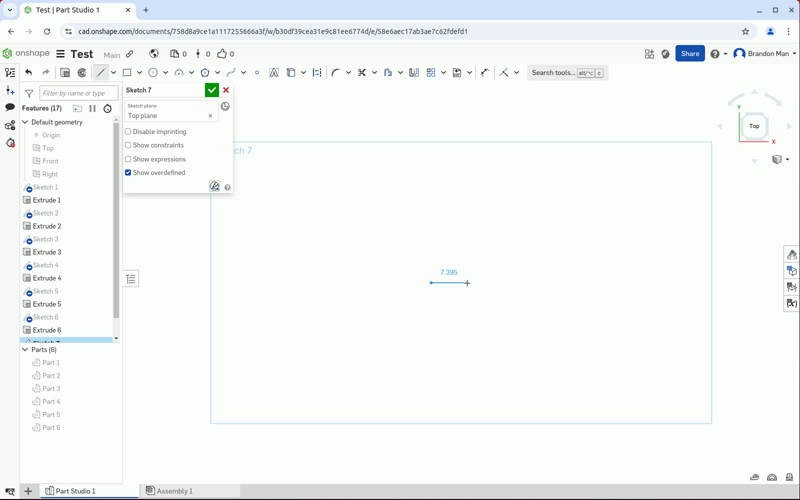
key_up(shift)
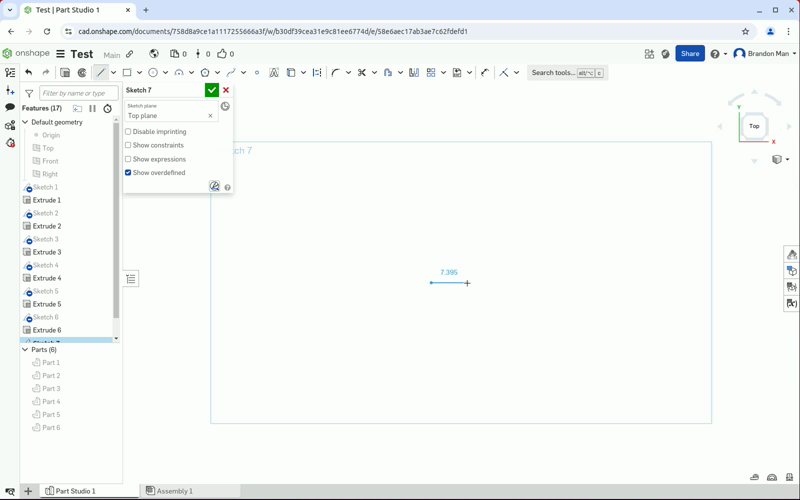
key_down(shift)
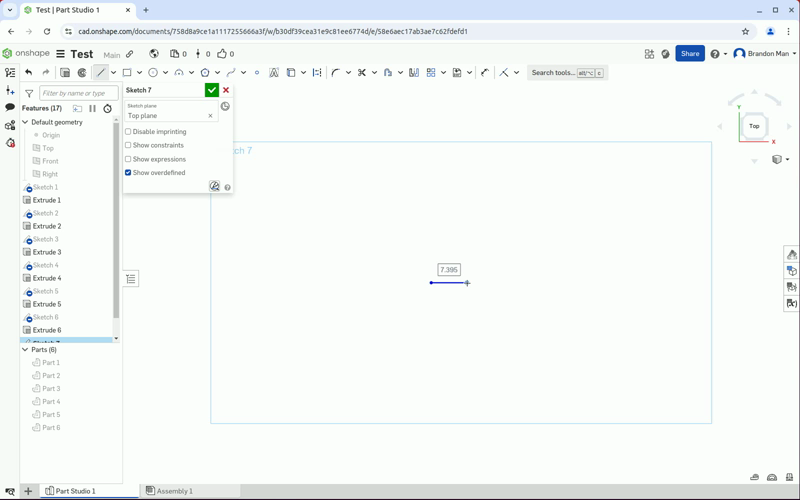
mouse_move(497, 282)
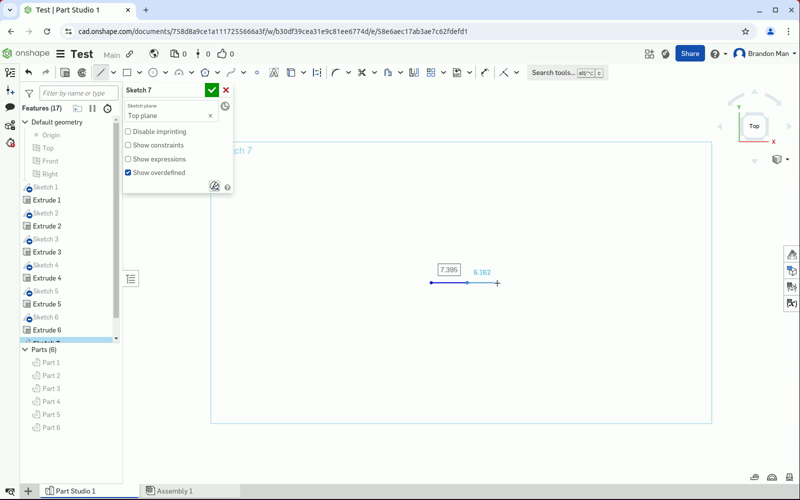
mouse_move(467, 258)
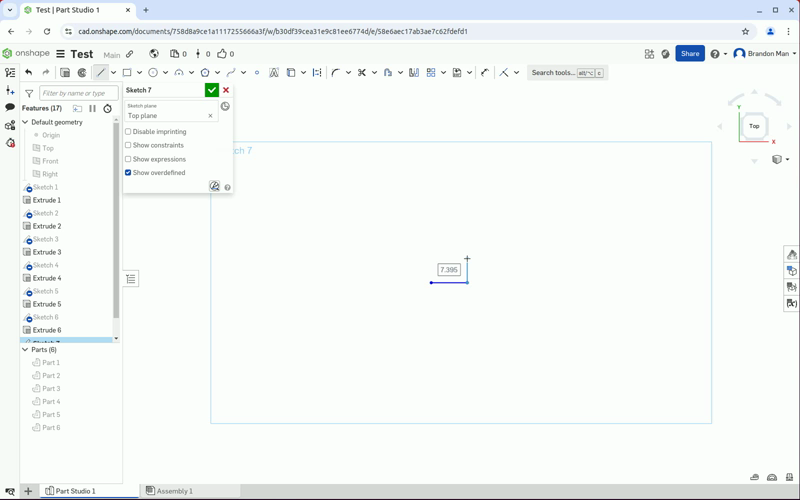
click(467, 258)
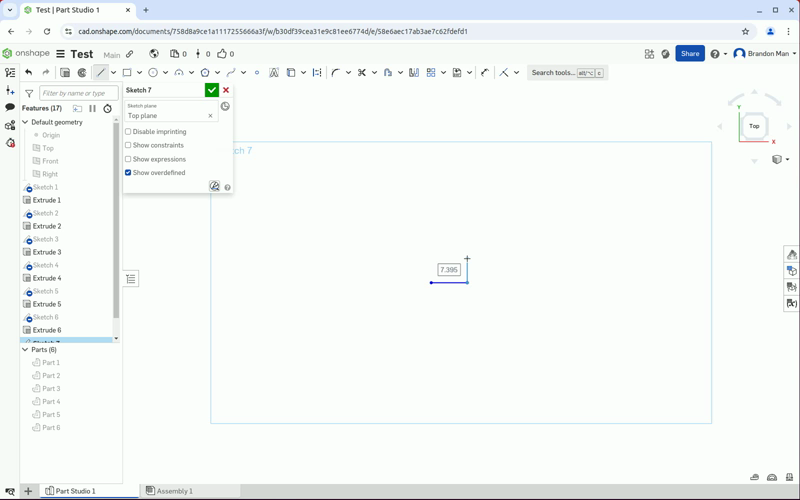
key_up(shift)
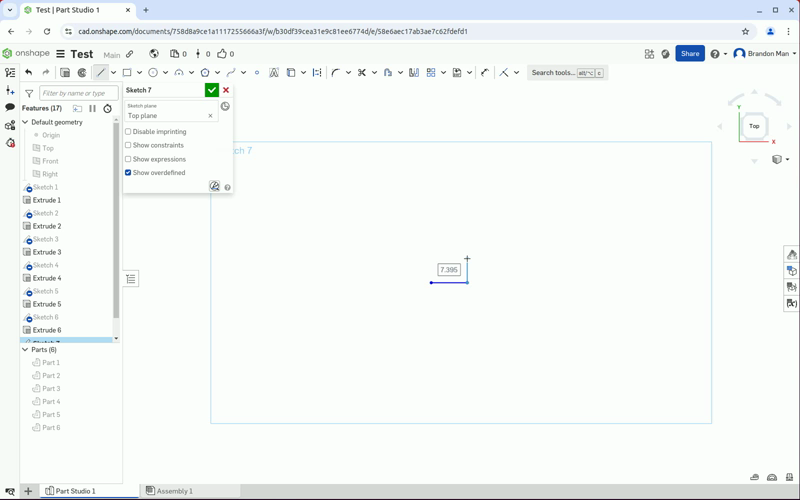
key_down(shift)
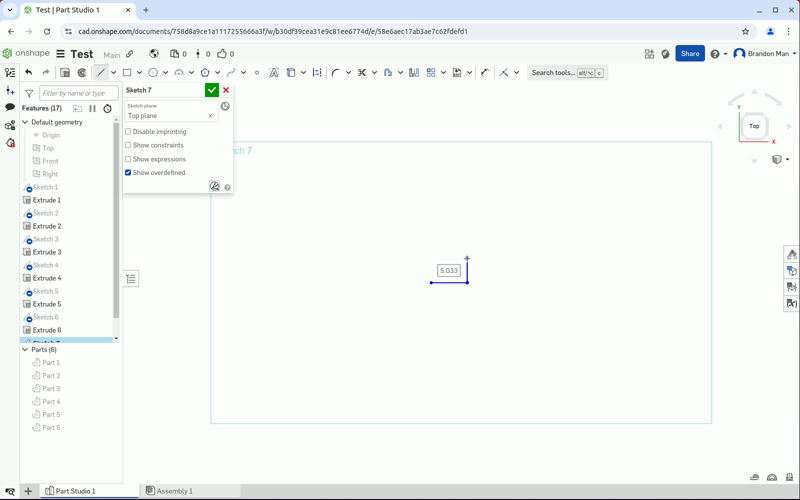
mouse_move(497, 258)
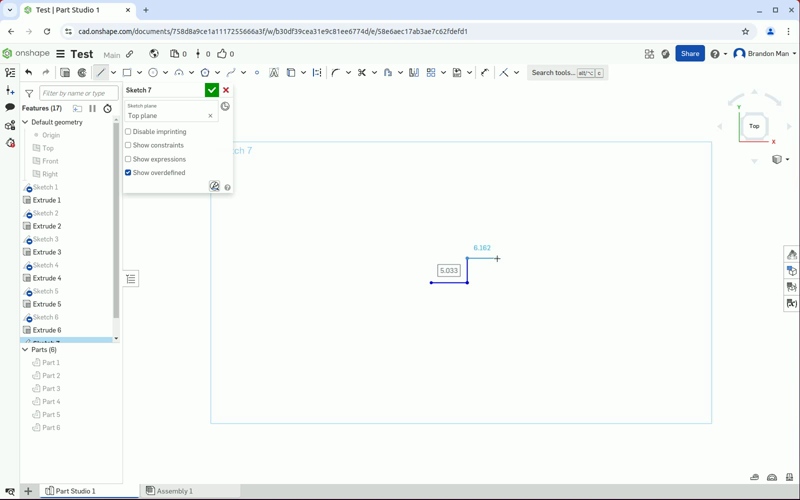
mouse_move(431, 258)
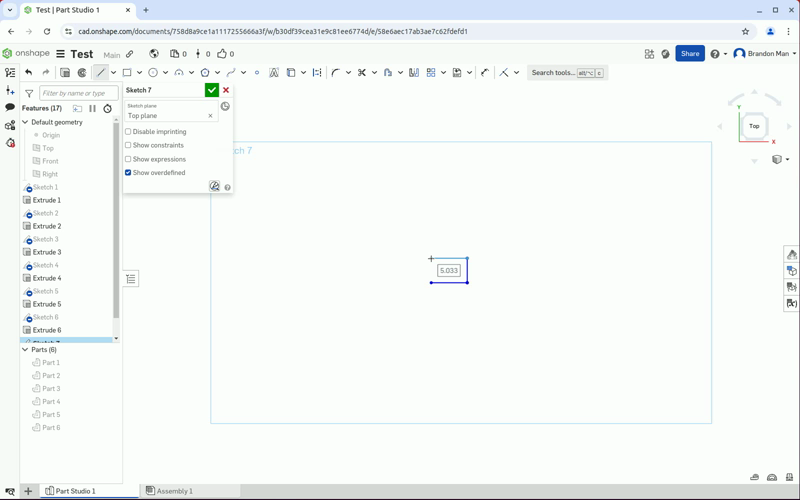
click(431, 258)
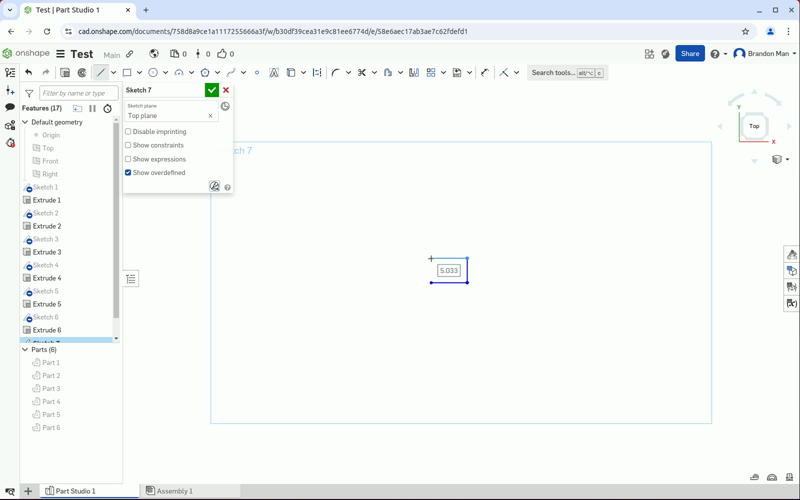
key_up(shift)
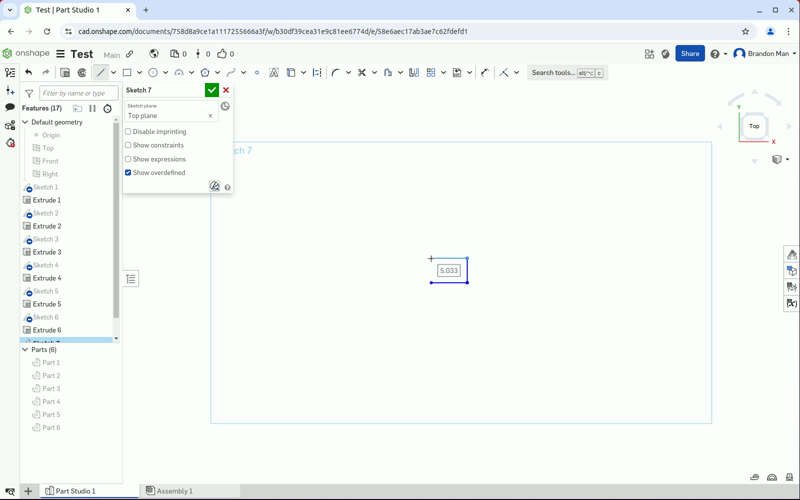
mouse_move(461, 258)
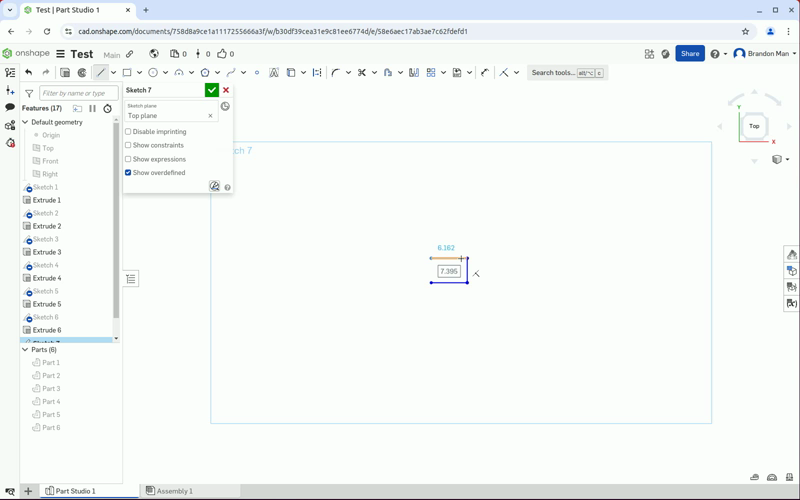
key_down(shift)
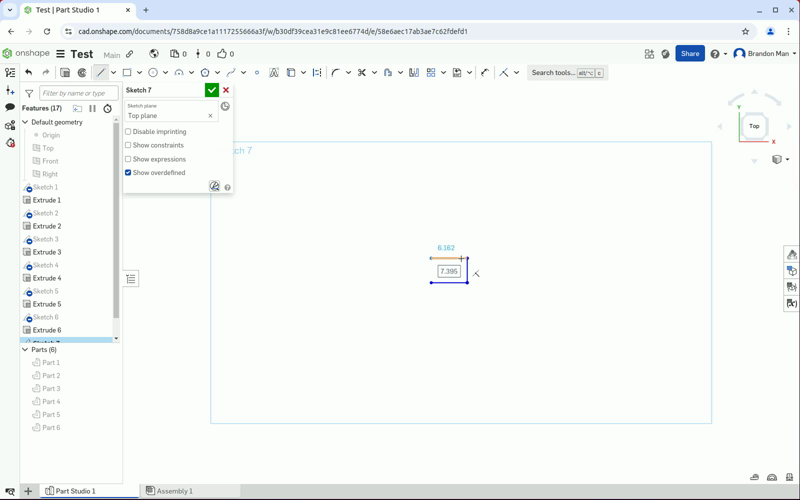
mouse_move(431, 282)
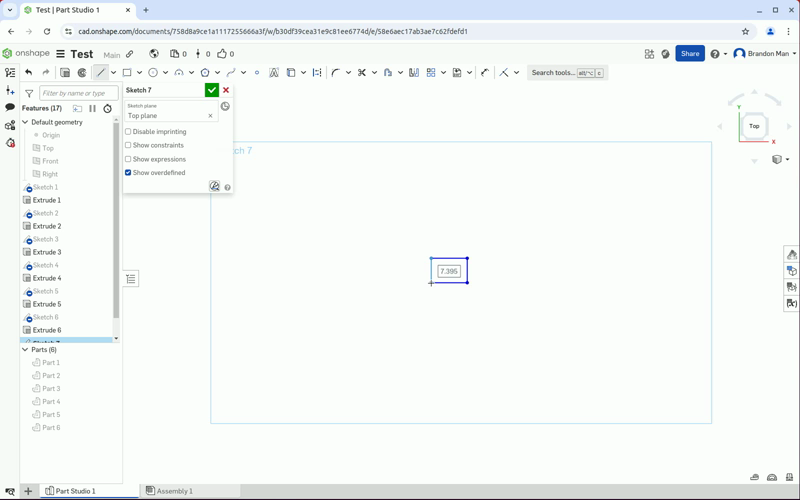
key_up(shift)
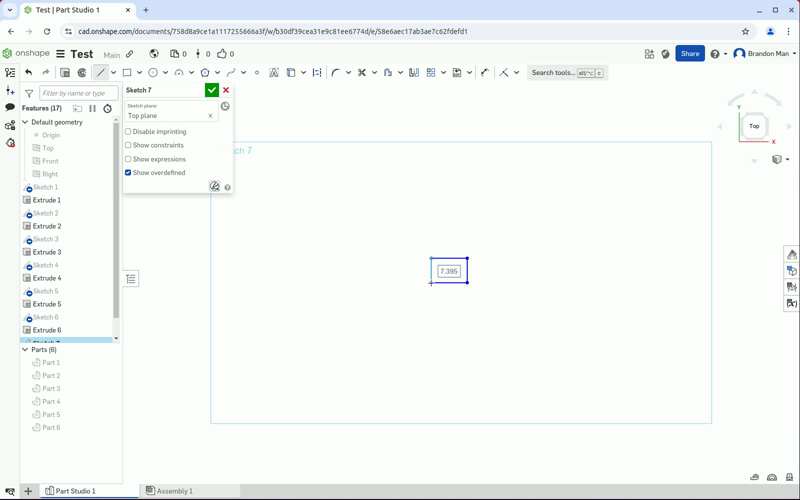
click(431, 282)
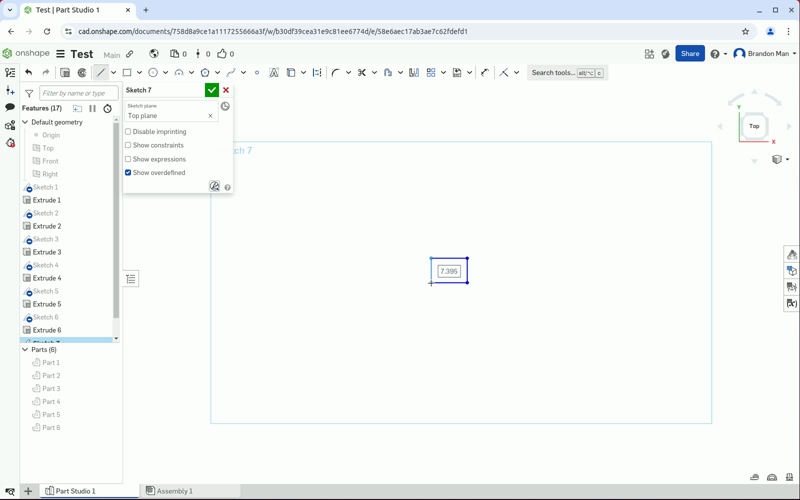
key(esc)
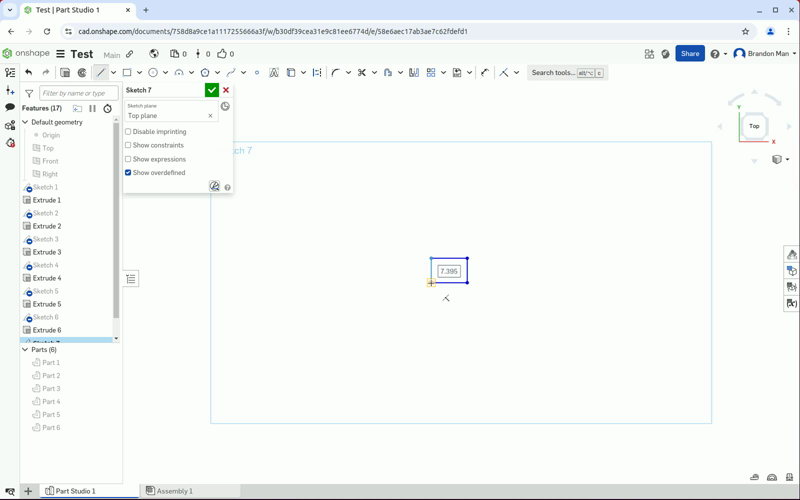
mouse_move(453, 266)
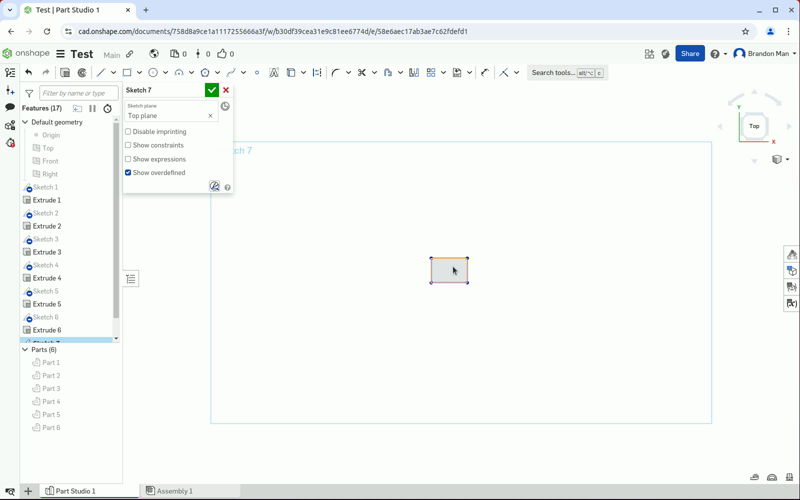
scroll(6)
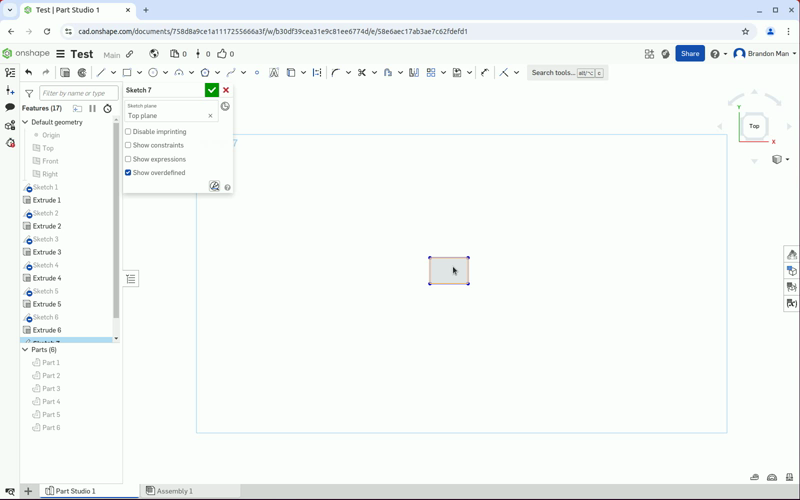
scroll(6)
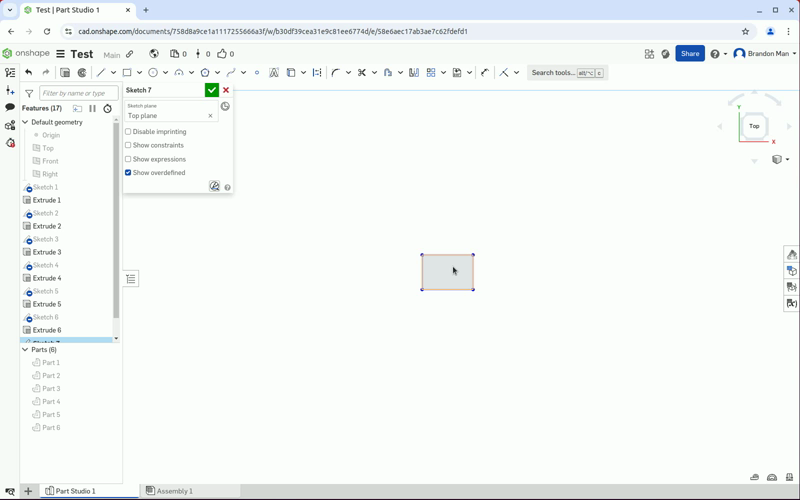
scroll(6)
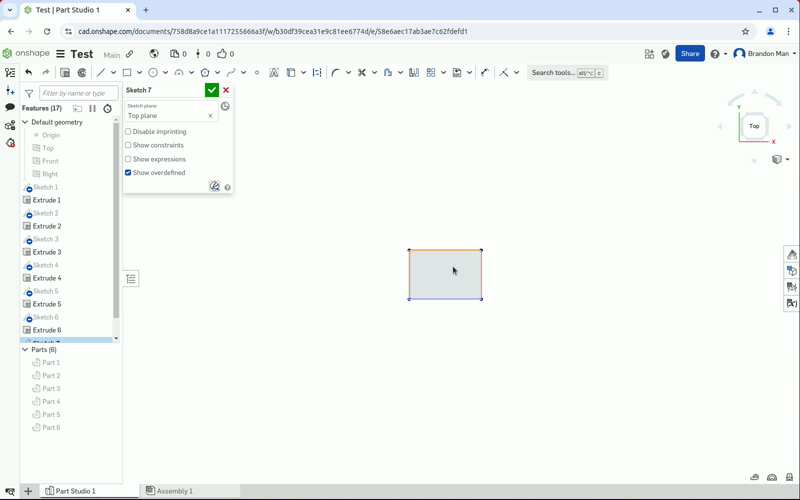
scroll(6)
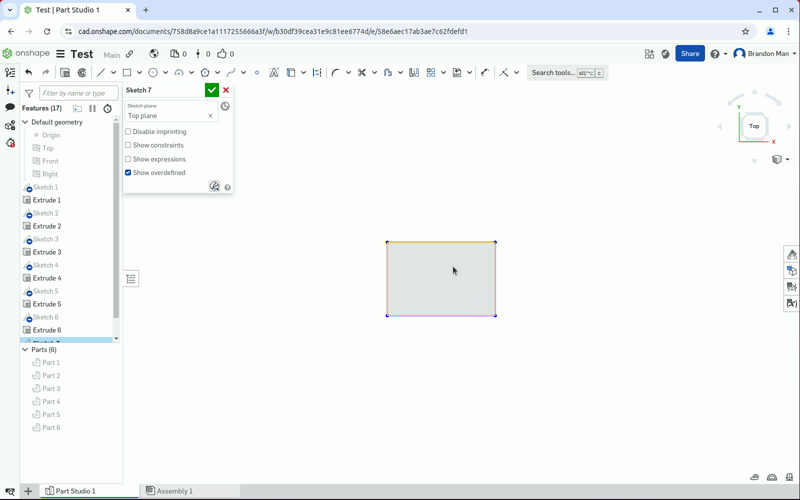
scroll(6)
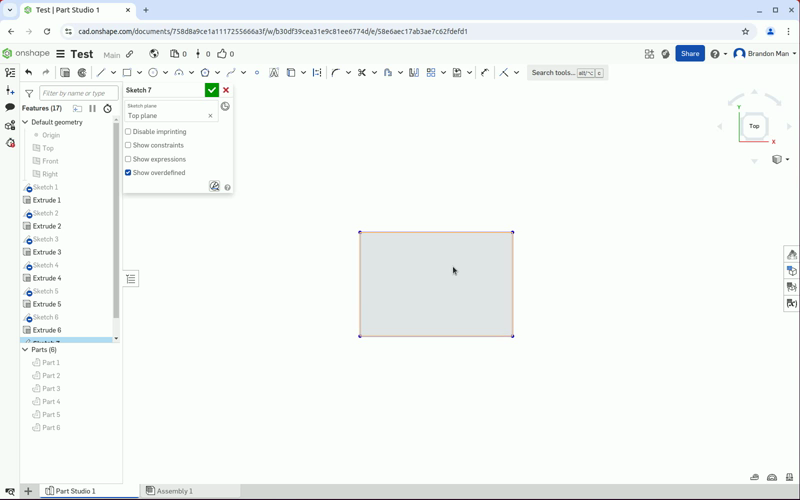
scroll(6)
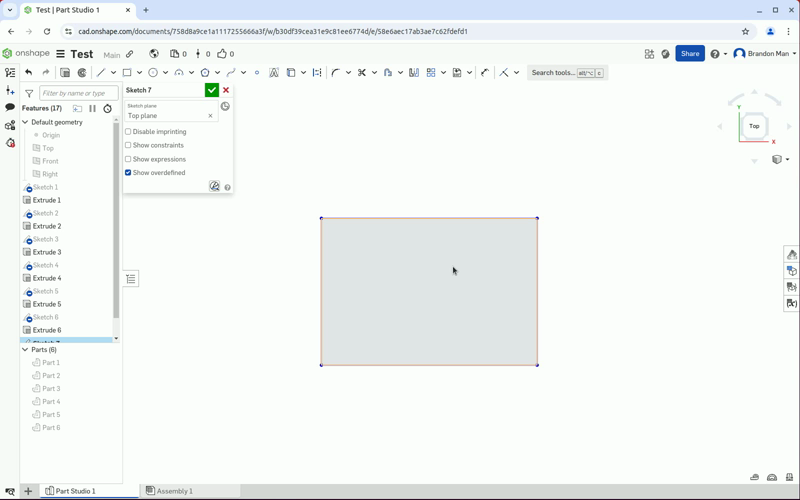
scroll(6)
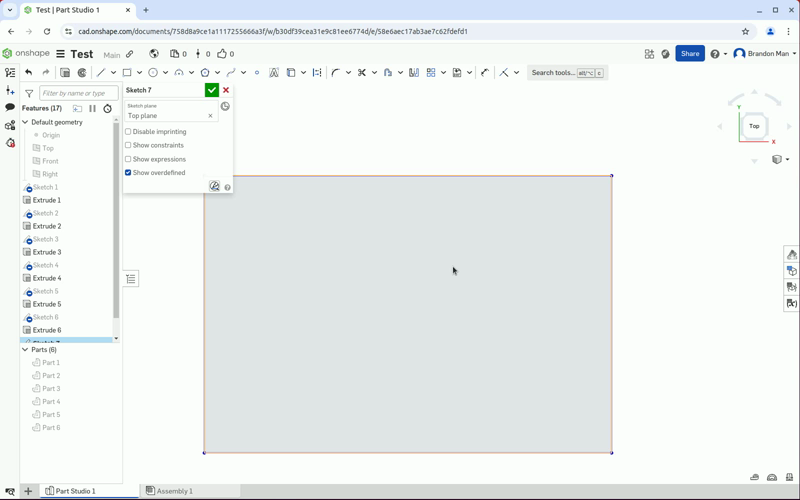
click(453, 266)
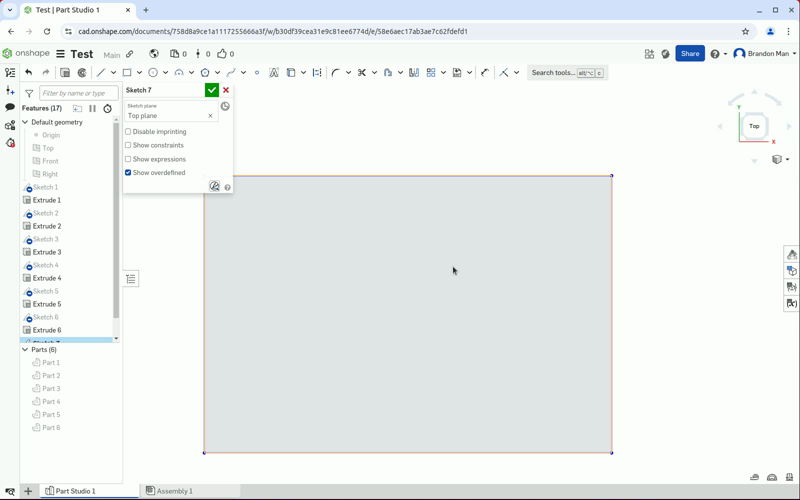
scroll(-6)
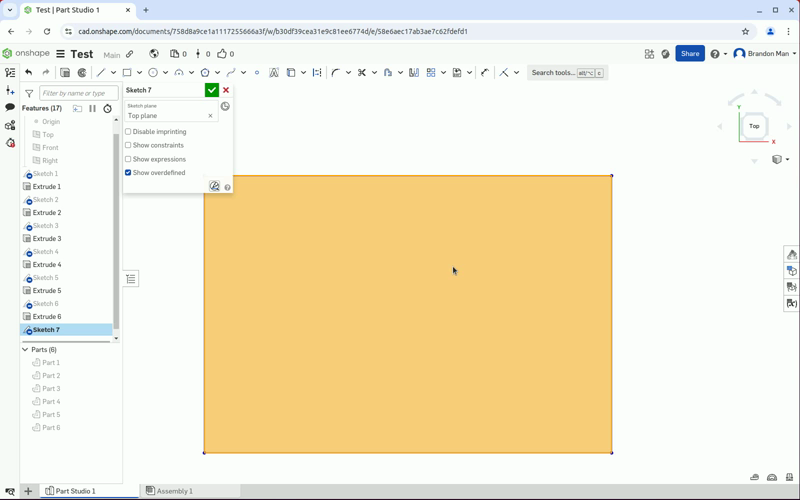
scroll(-6)
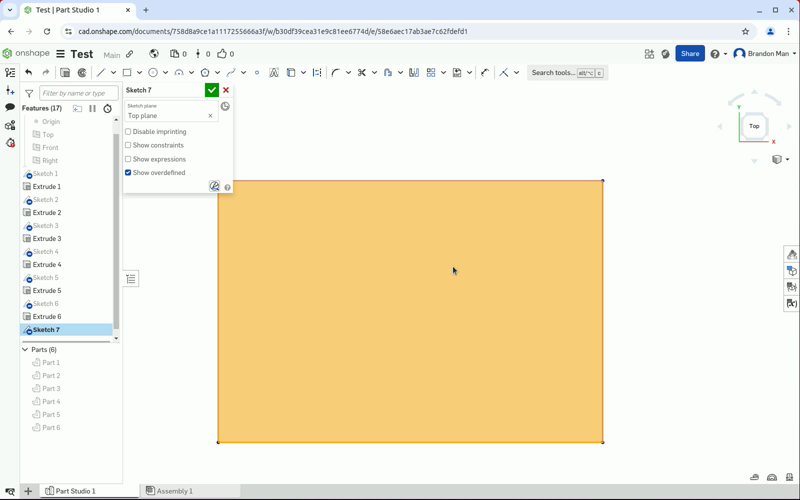
scroll(-6)
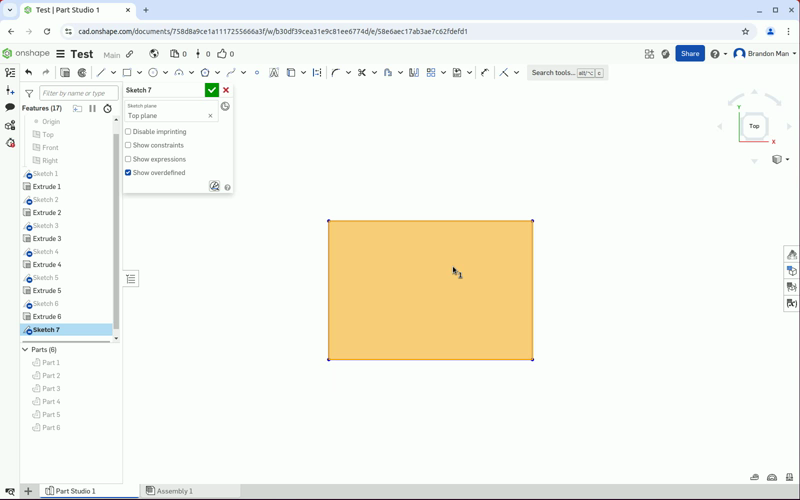
scroll(-6)
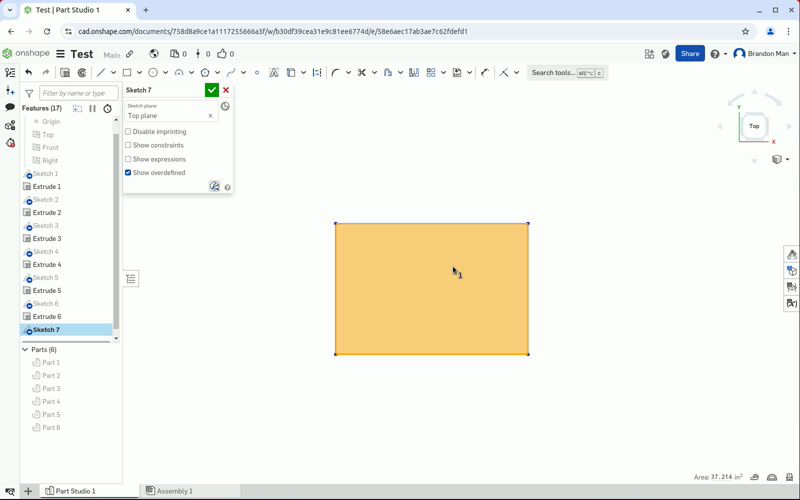
scroll(-6)
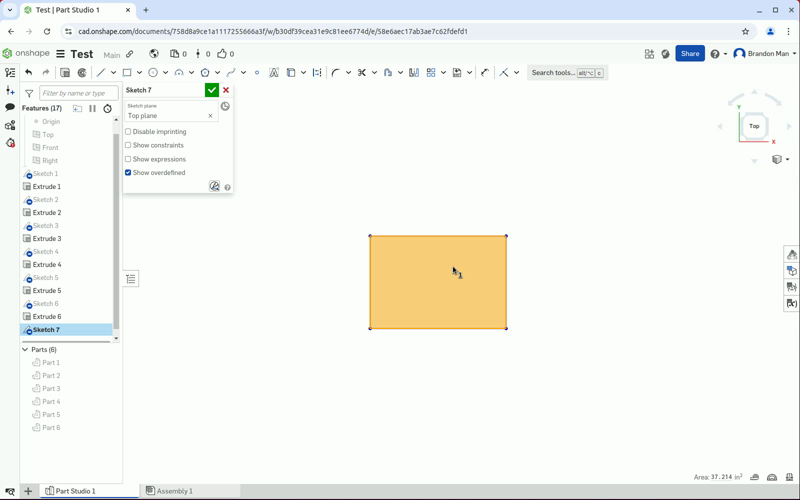
scroll(-6)
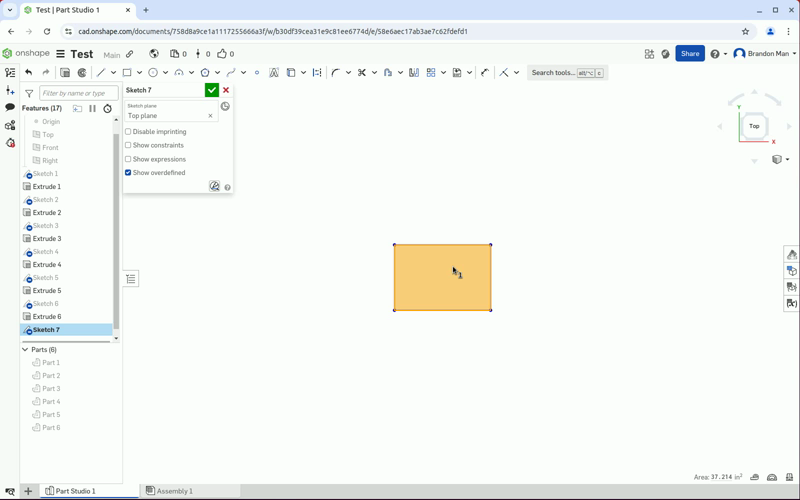
scroll(-6)
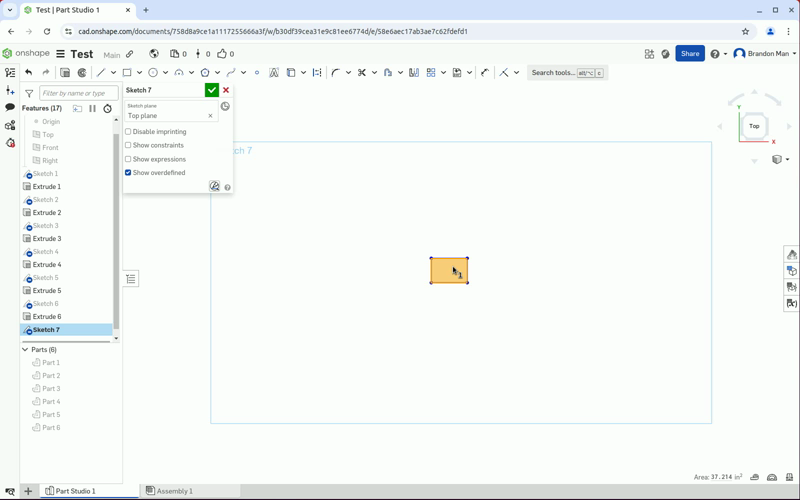
mouse_move(73, 352)
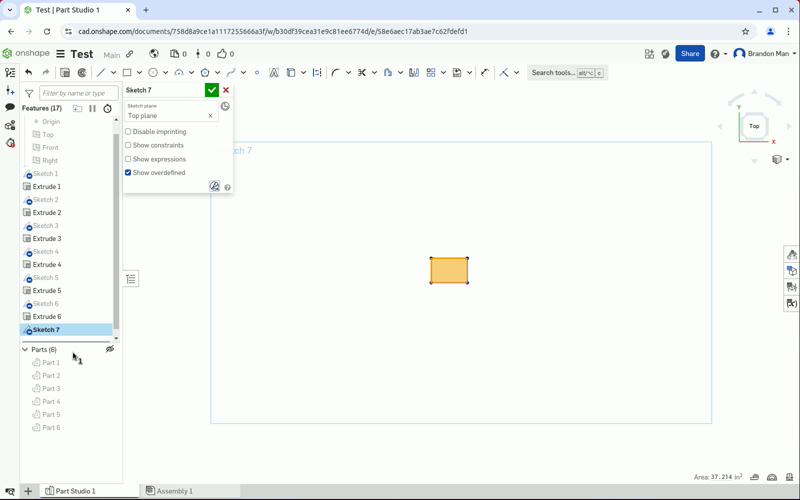
key(shift+y)
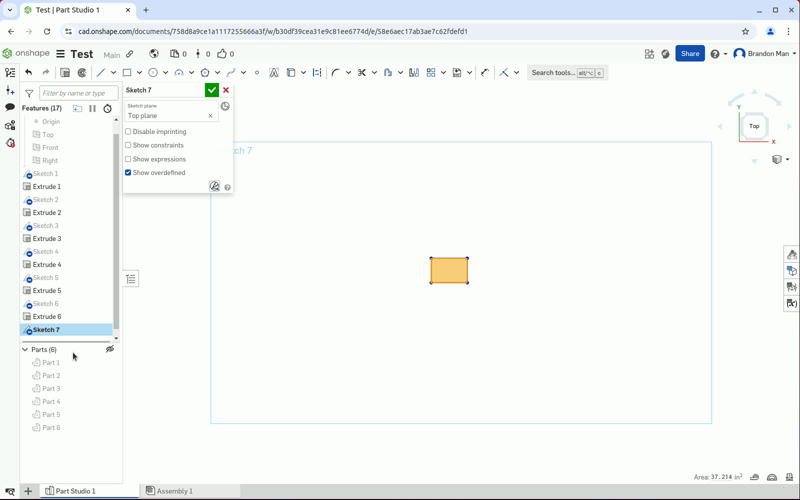
key(shift+e)
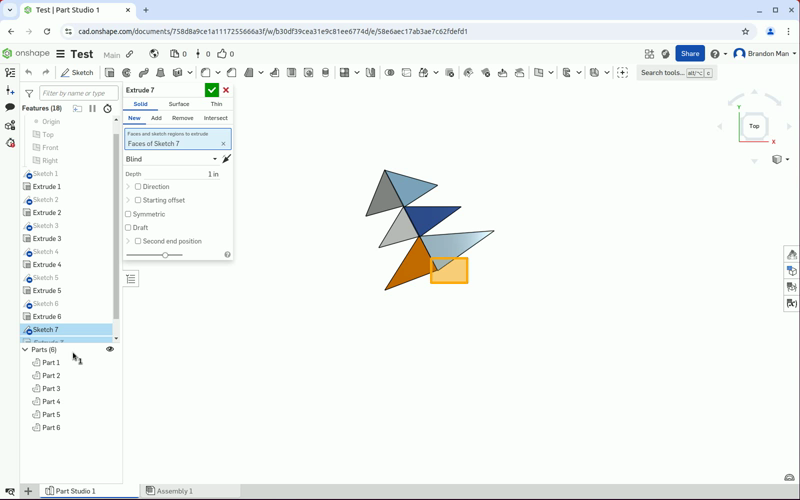
mouse_move(143, 106)
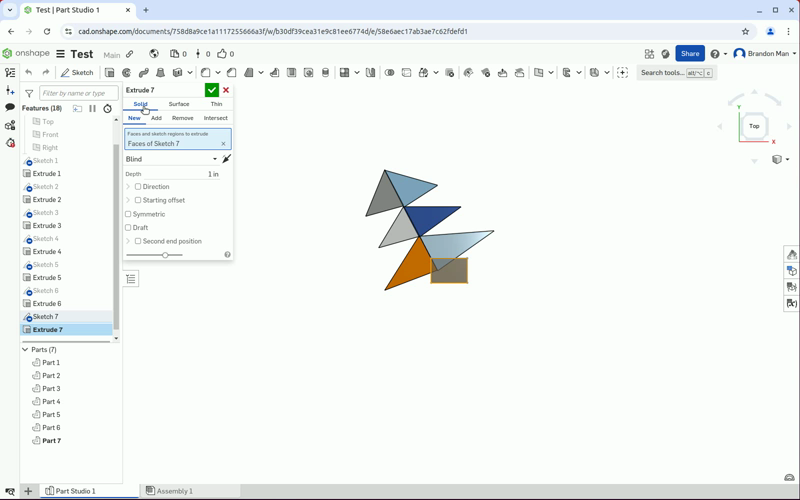
click(143, 106)
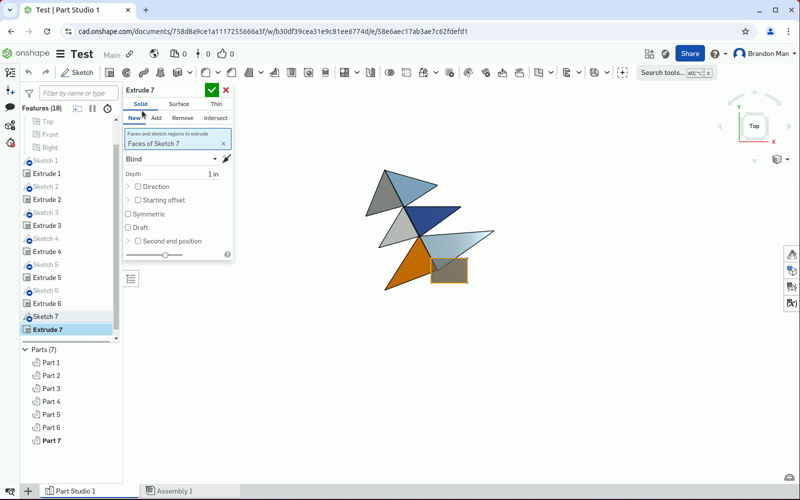
mouse_move(137, 120)
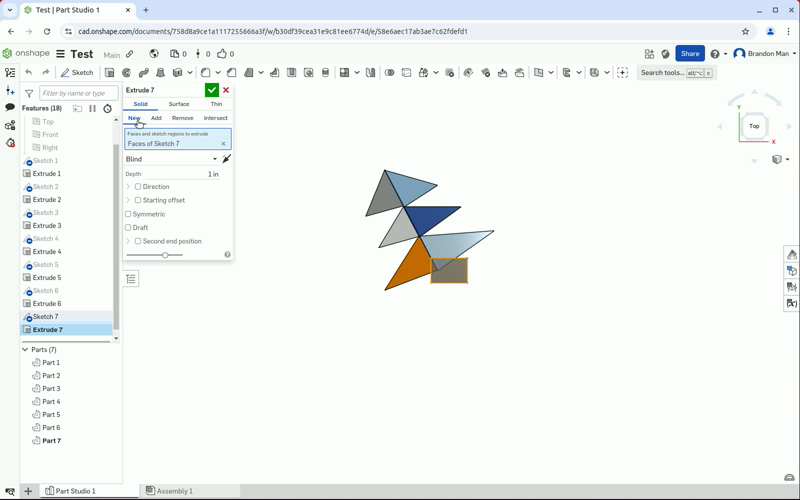
click(137, 120)
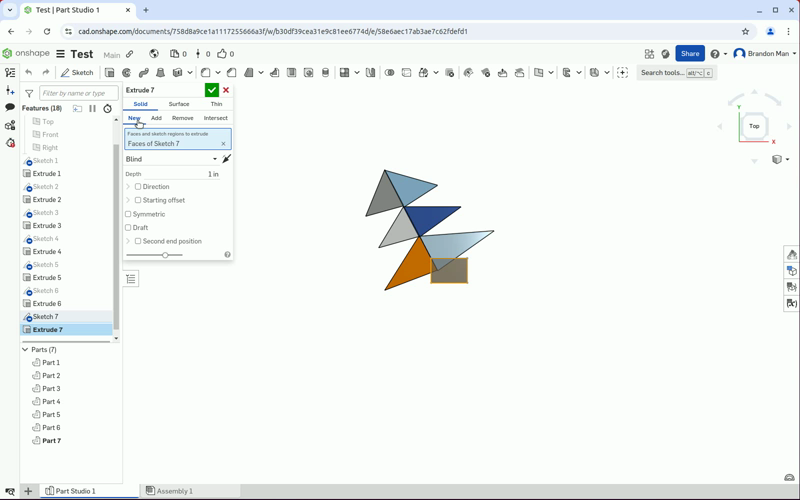
key(tab, 4)
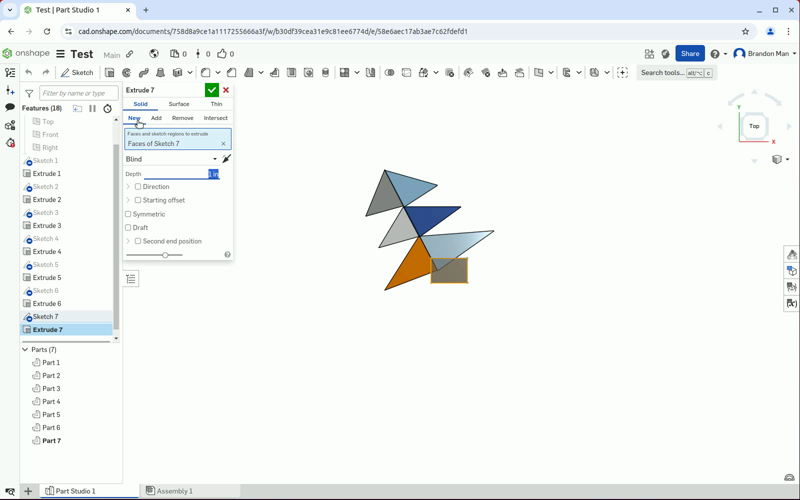
text(10.351)
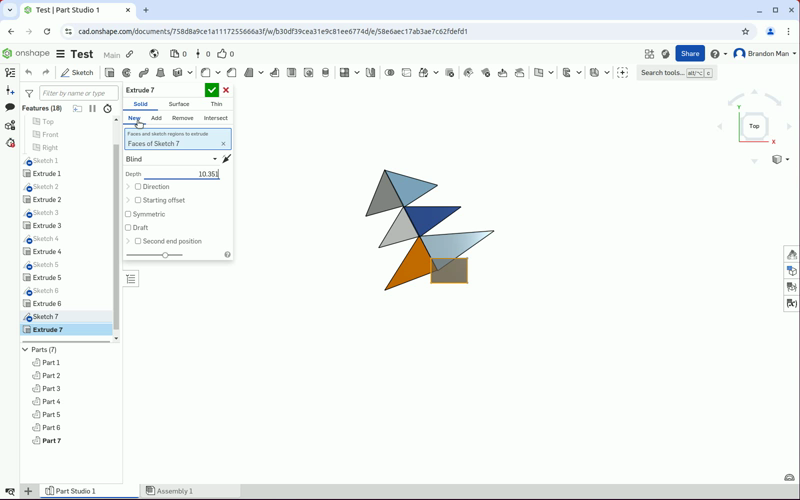
key(enter)
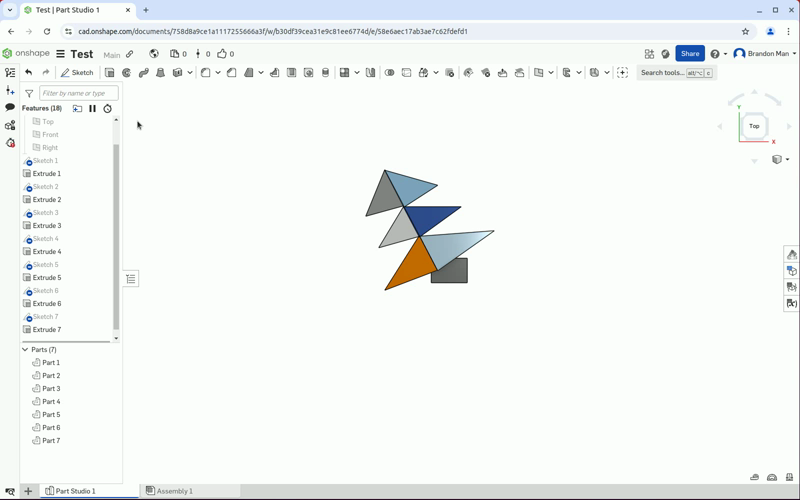
key(shift+h)
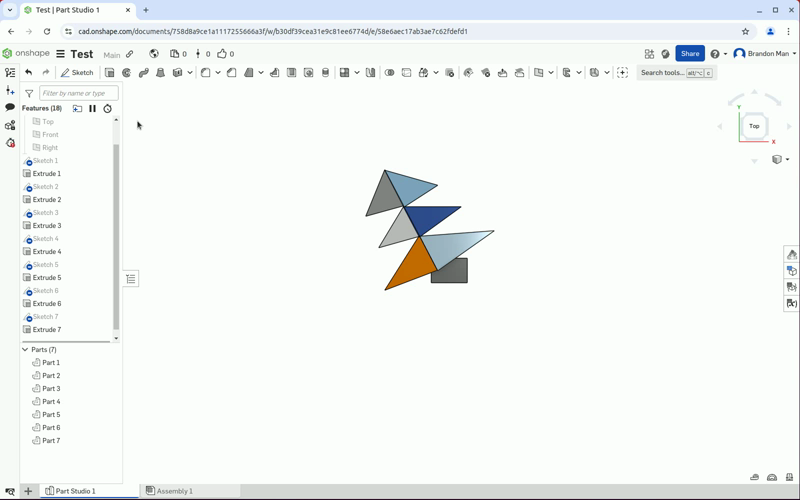
key(shift+h)
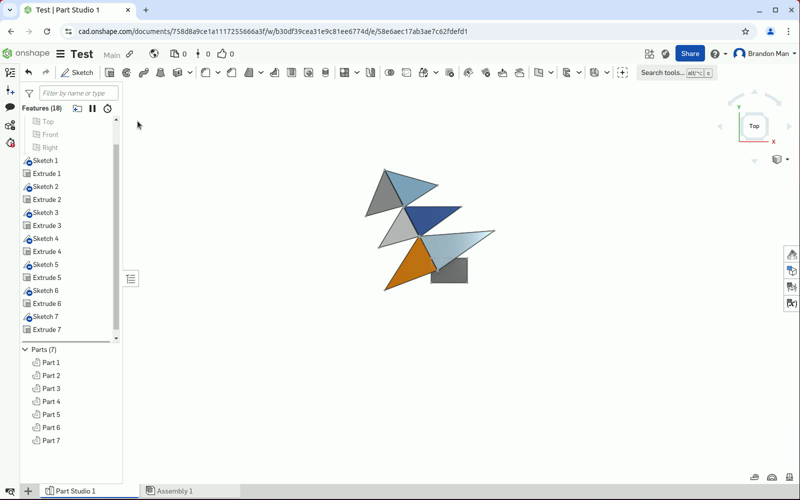
key(shift+7)
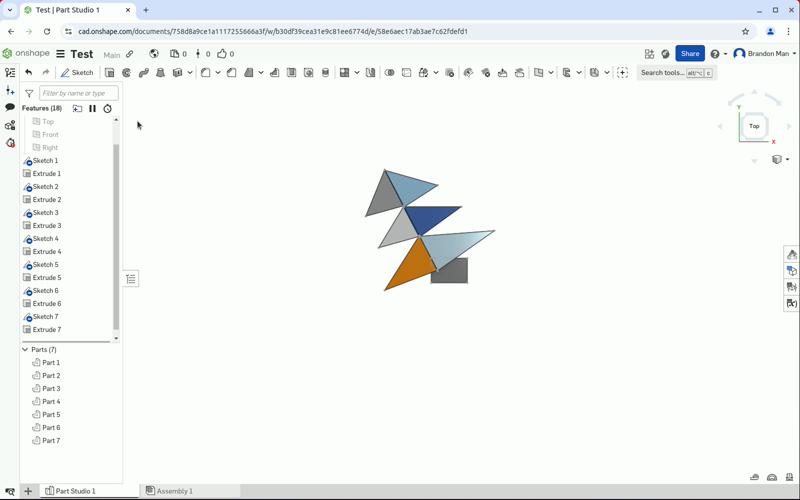
key(up, 3)
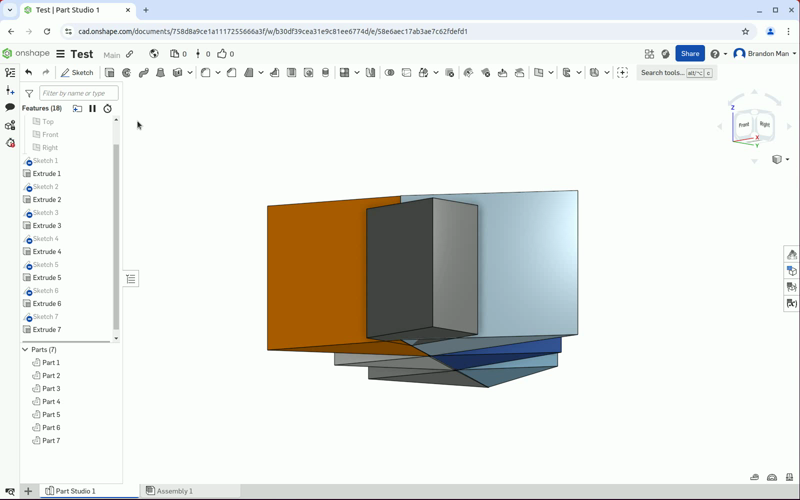
key(left, 3)
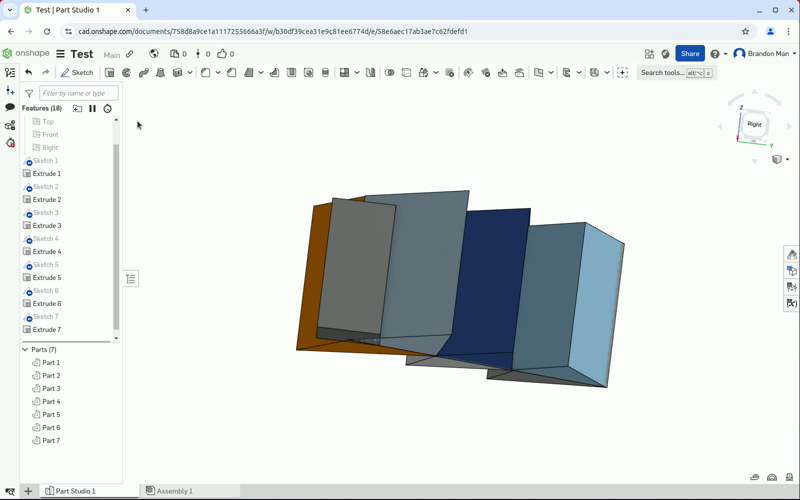
key(right, 3)
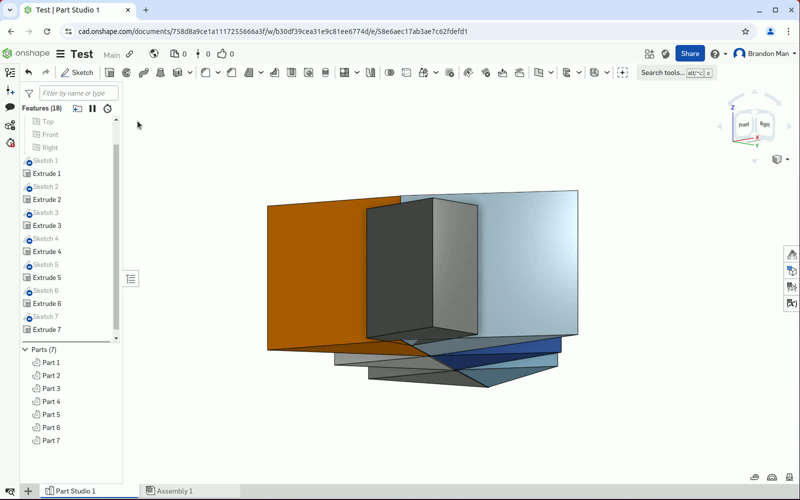
key(down, 3)
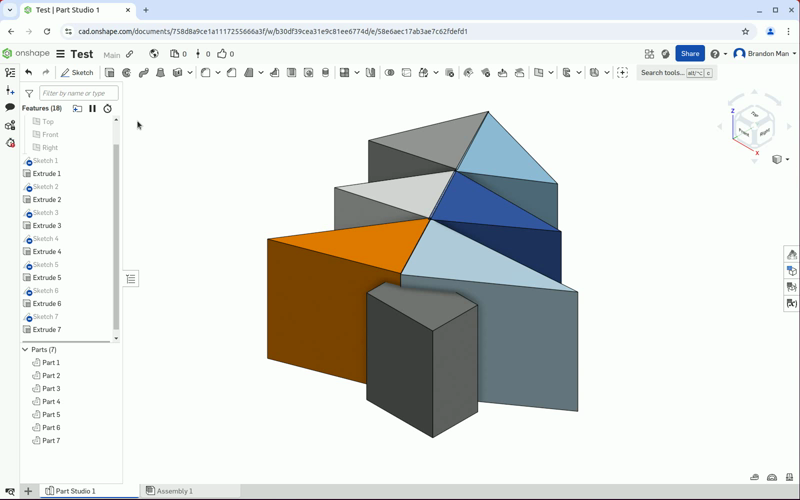
mouse_move(69, 163)
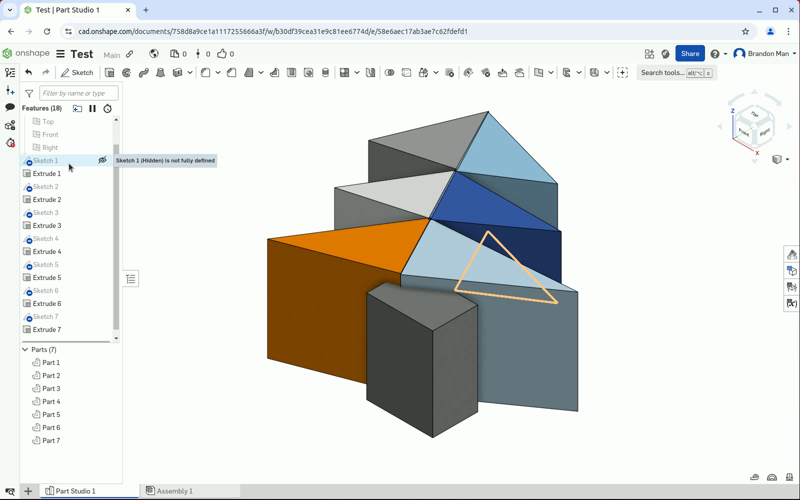
click(69, 163)